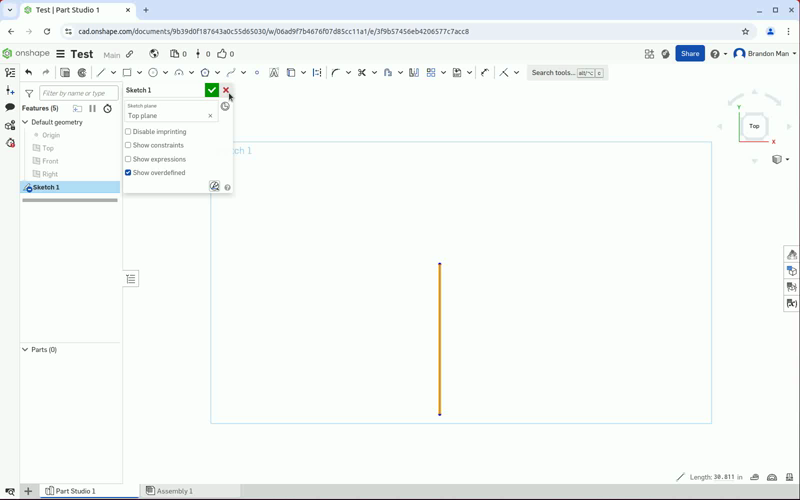
key(shift+h)
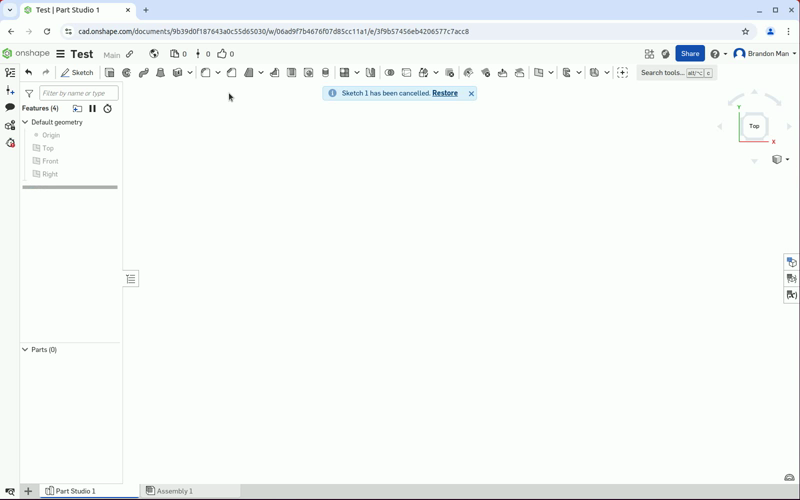
mouse_move(73, 352)
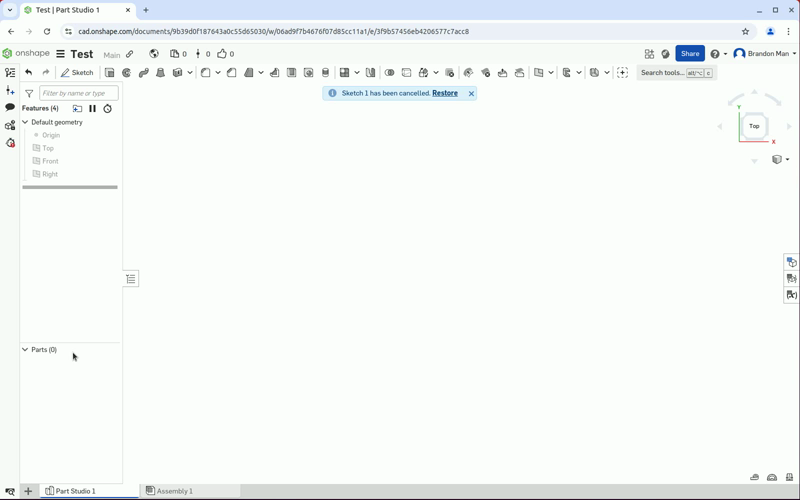
key(y)
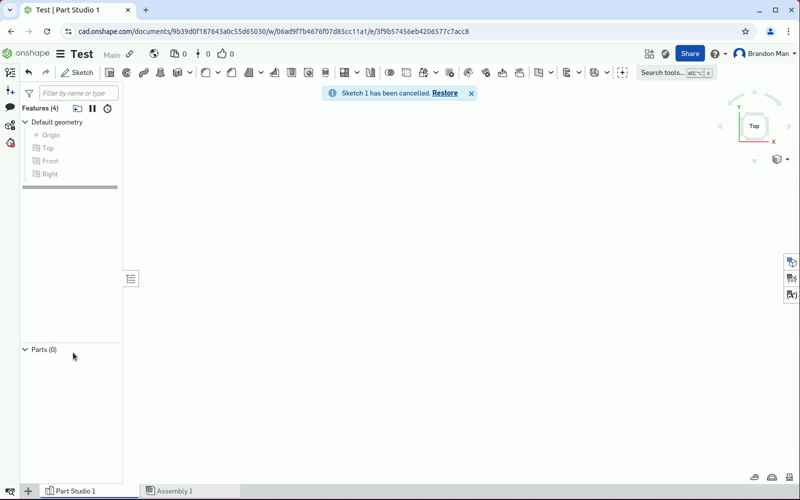
key(shift+p)
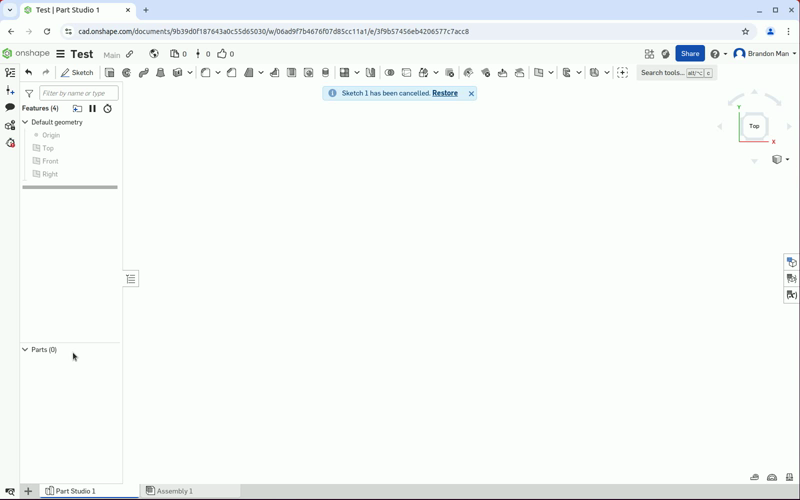
key(space)
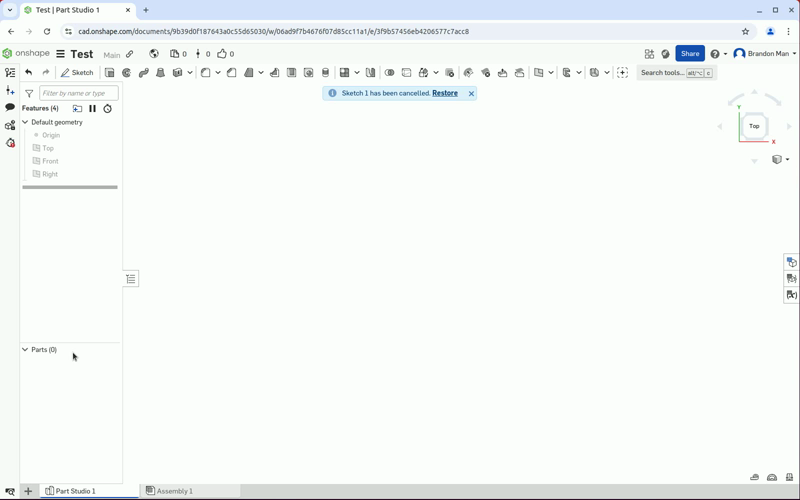
key_down(shift)
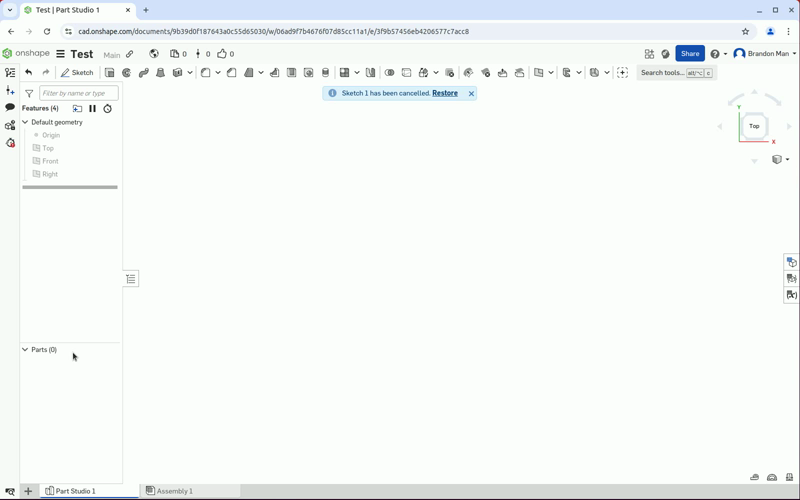
key(up)
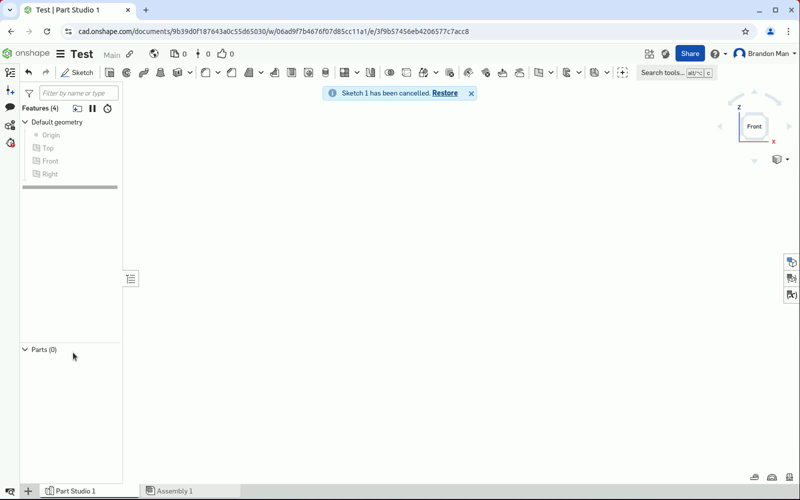
key_up(shift)
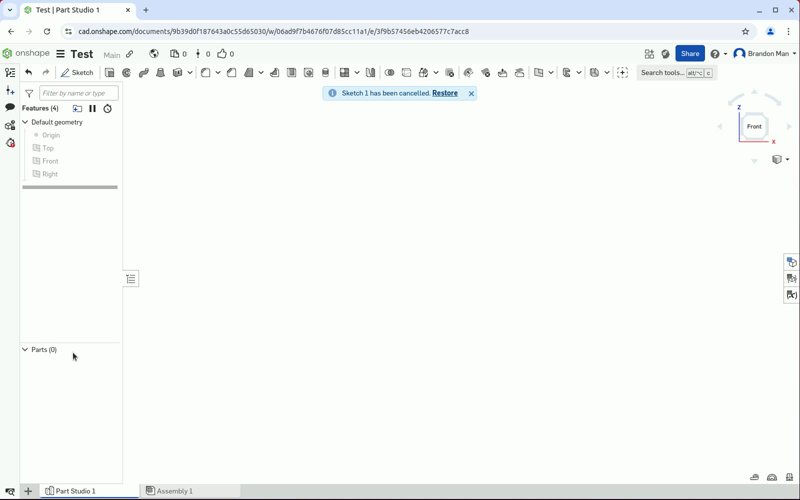
mouse_move(73, 352)
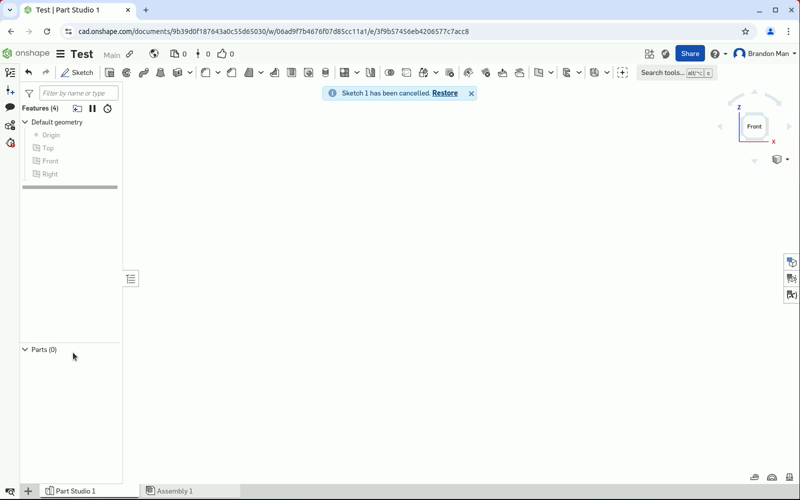
key(shift+y)
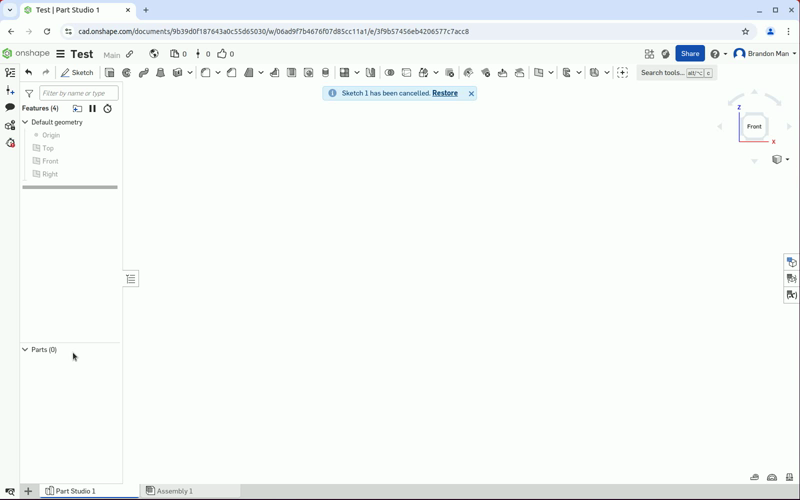
key(shift+s)
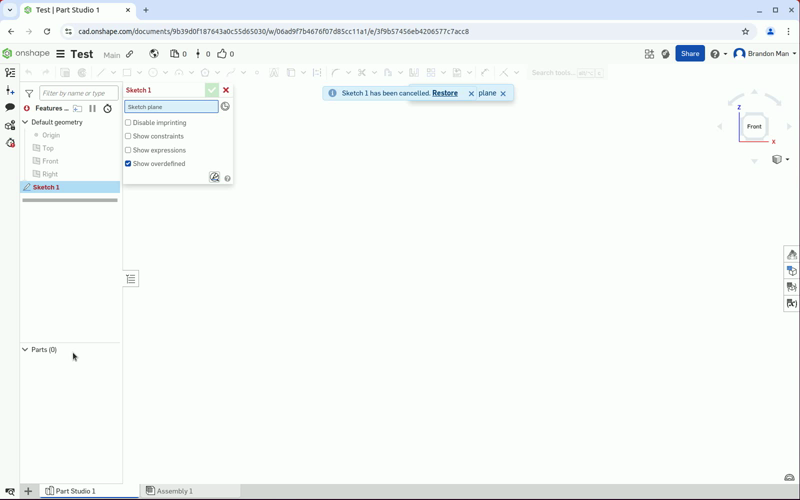
mouse_move(73, 163)
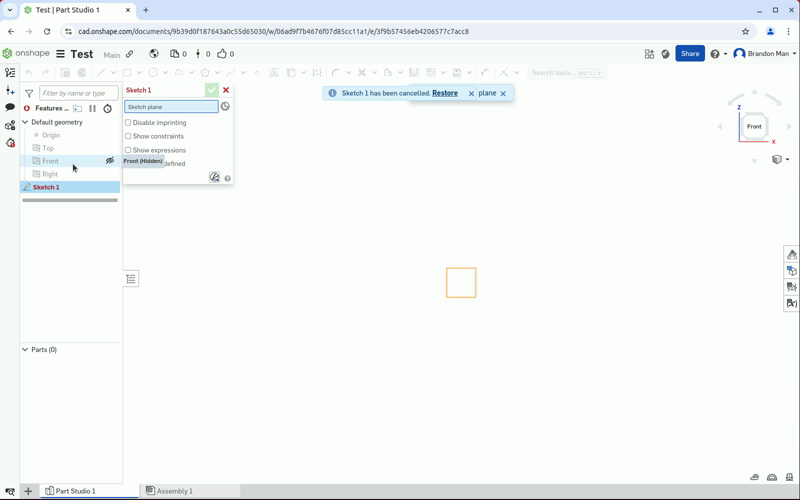
click(73, 163)
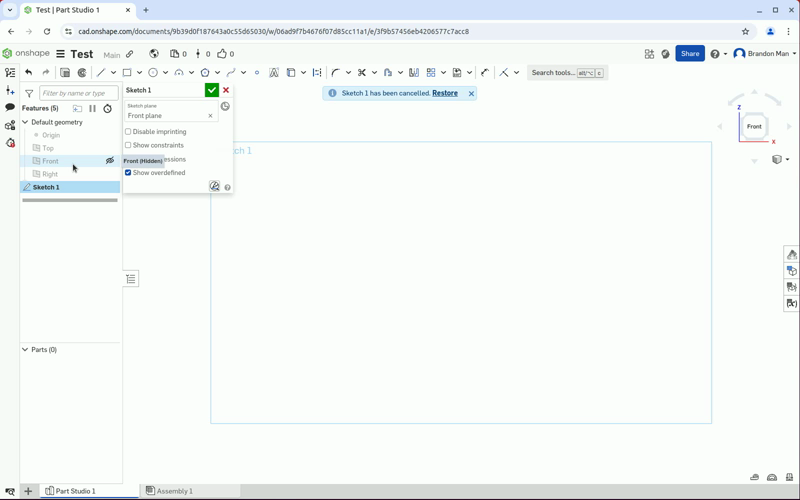
mouse_move(73, 352)
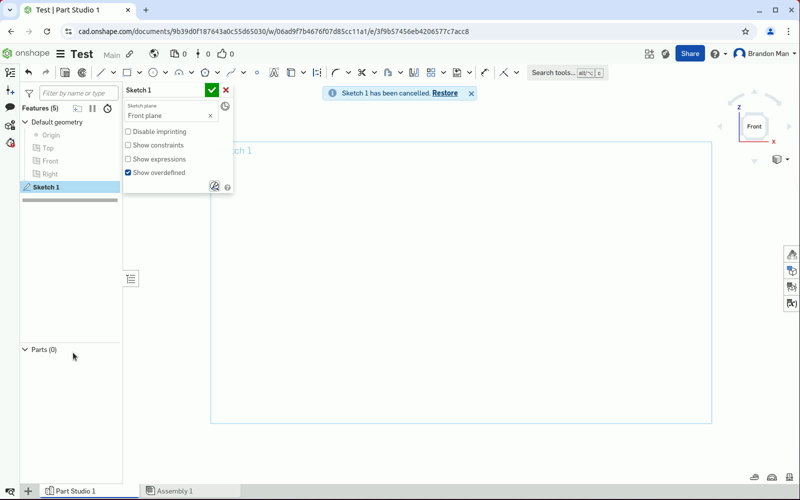
key(y)
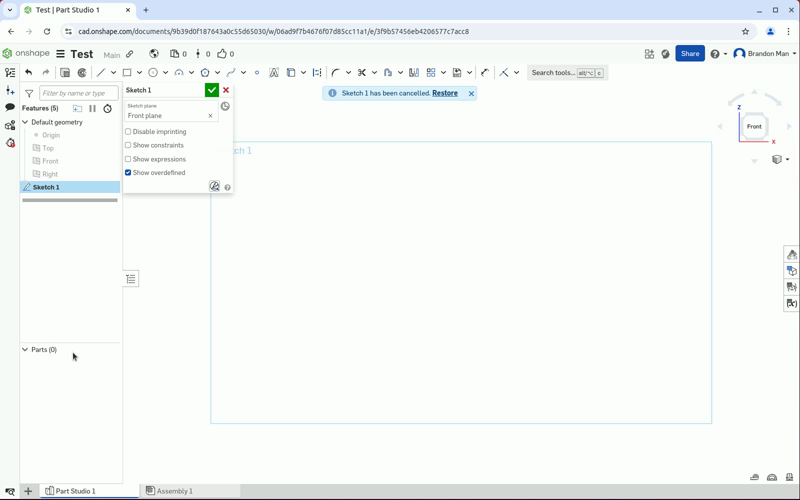
key(c)
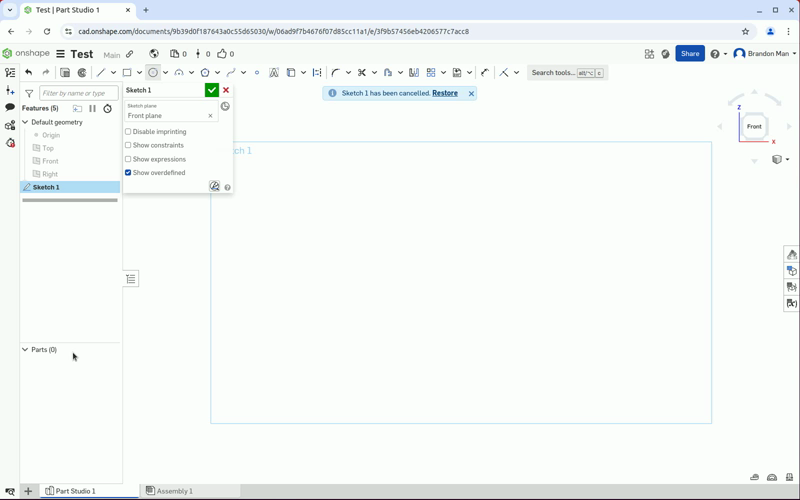
key_down(shift)
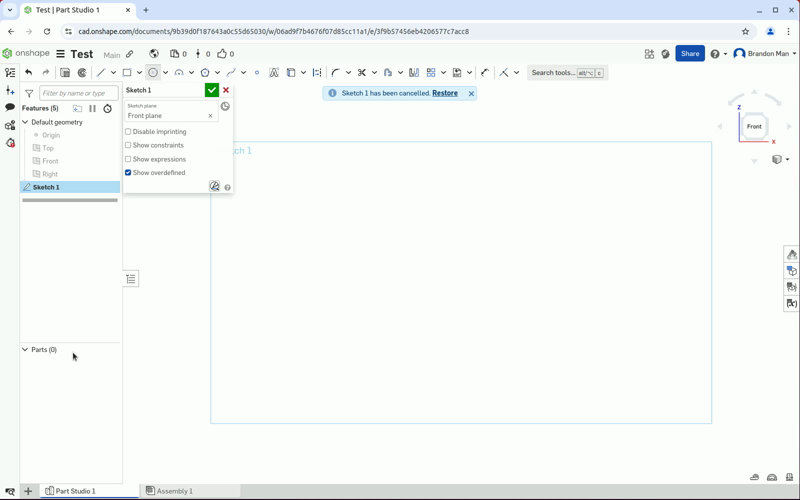
mouse_move(461, 196)
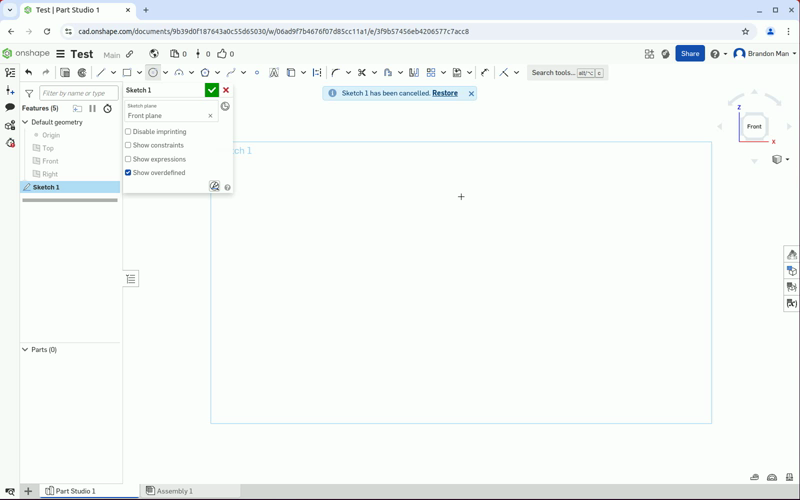
click(461, 196)
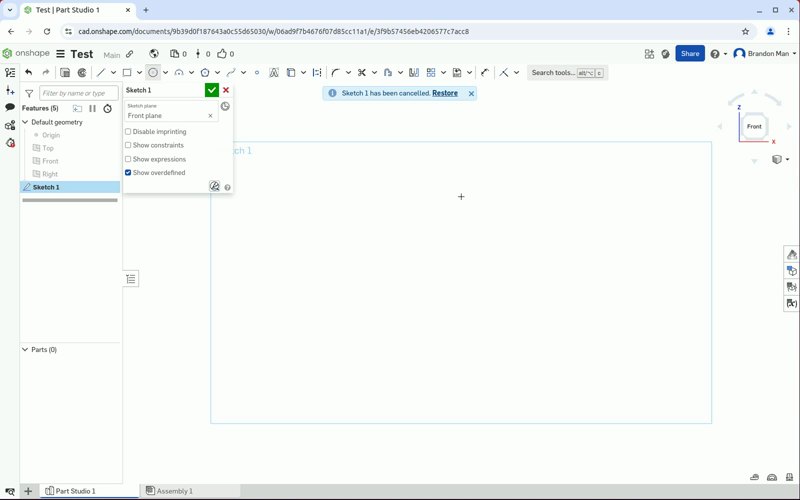
key_up(shift)
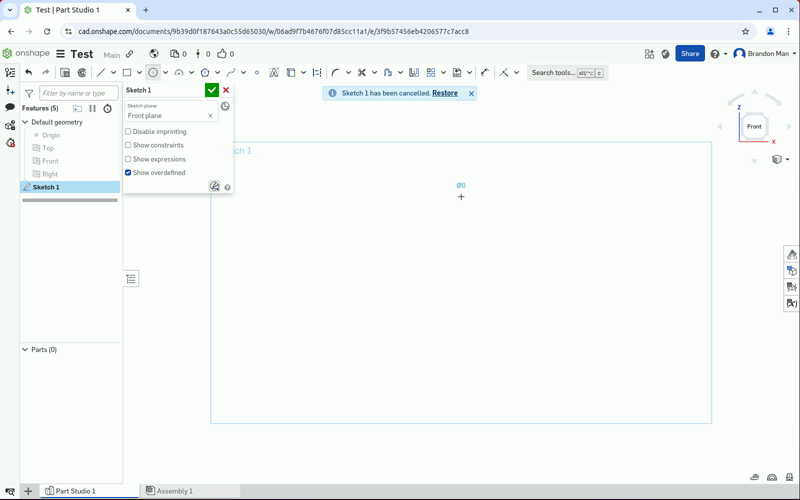
mouse_move(487, 196)
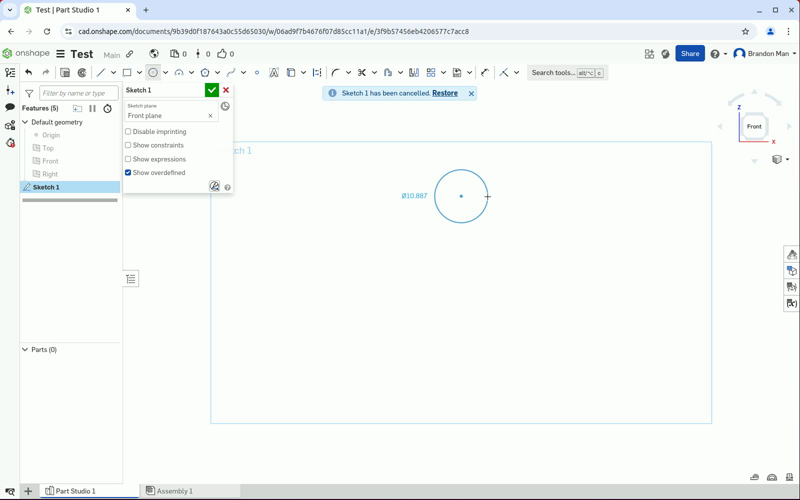
click(487, 196)
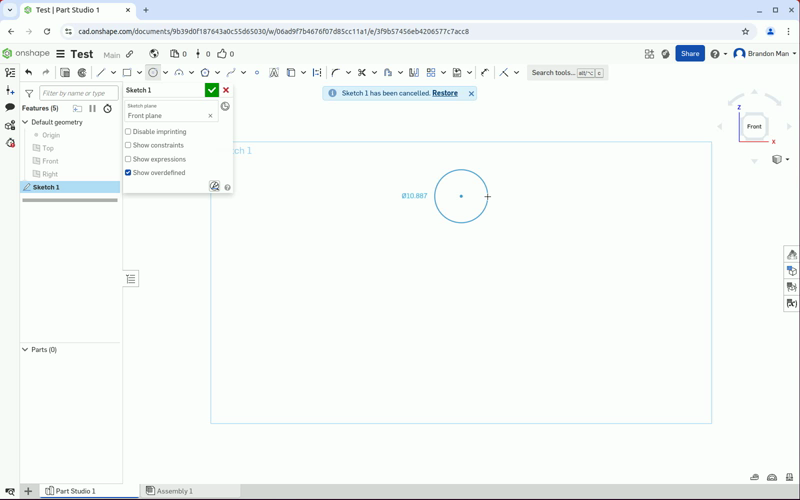
key(esc)
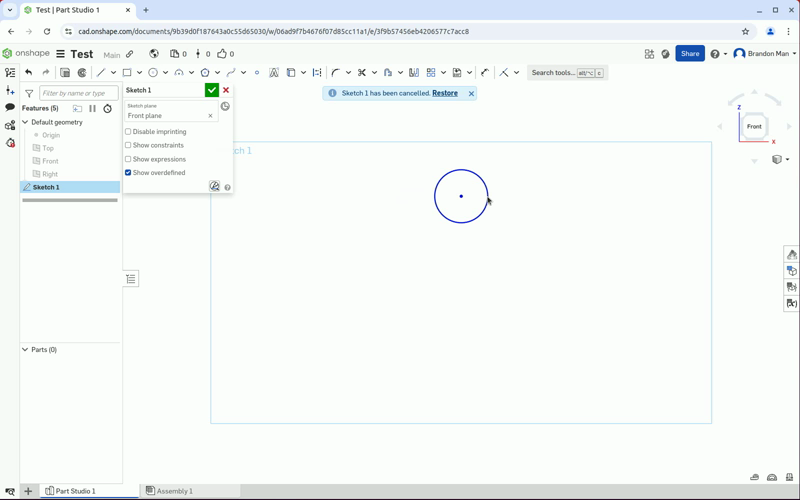
mouse_move(478, 185)
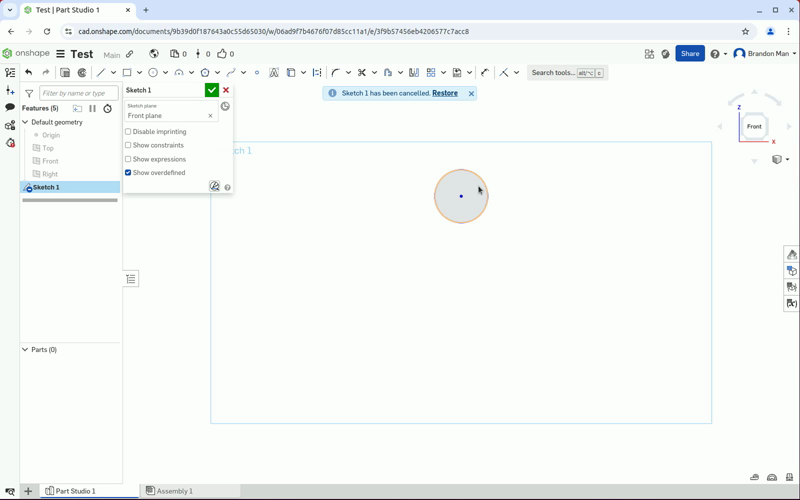
click(478, 185)
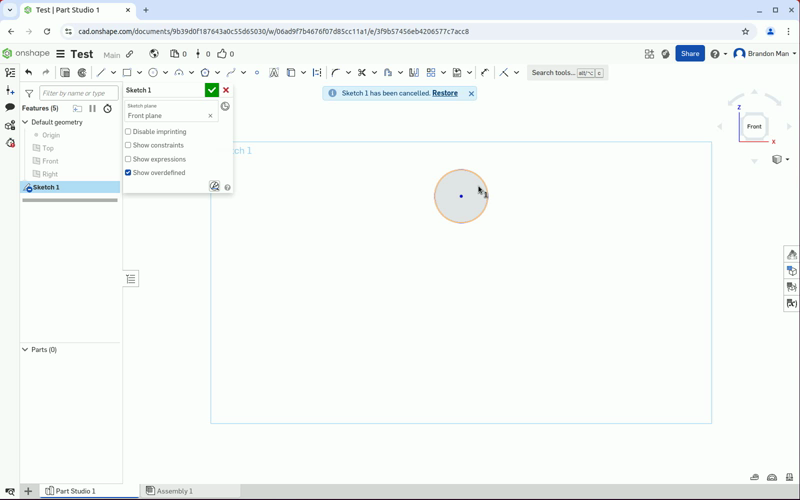
mouse_move(73, 352)
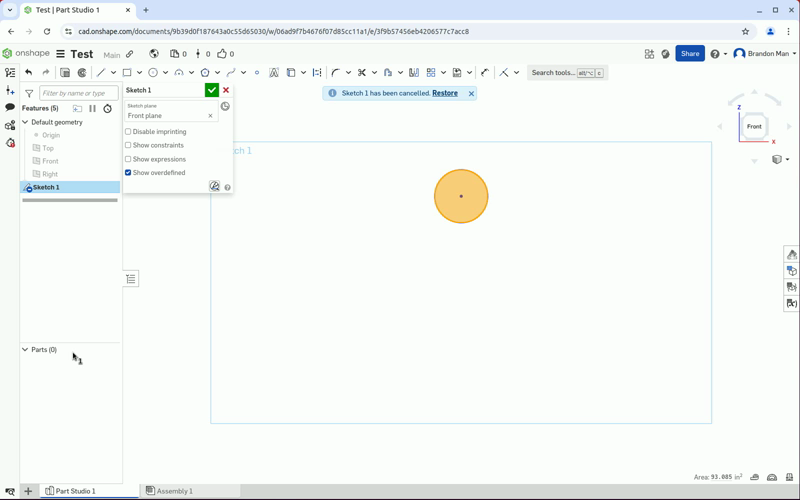
key(shift+y)
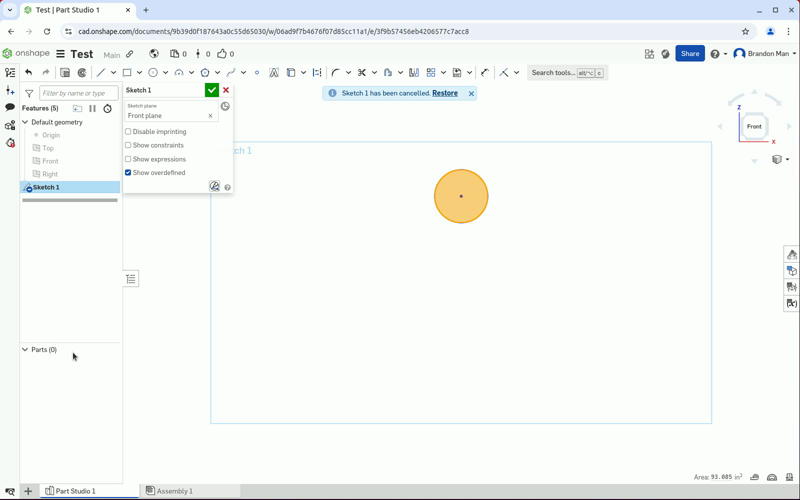
key(shift+e)
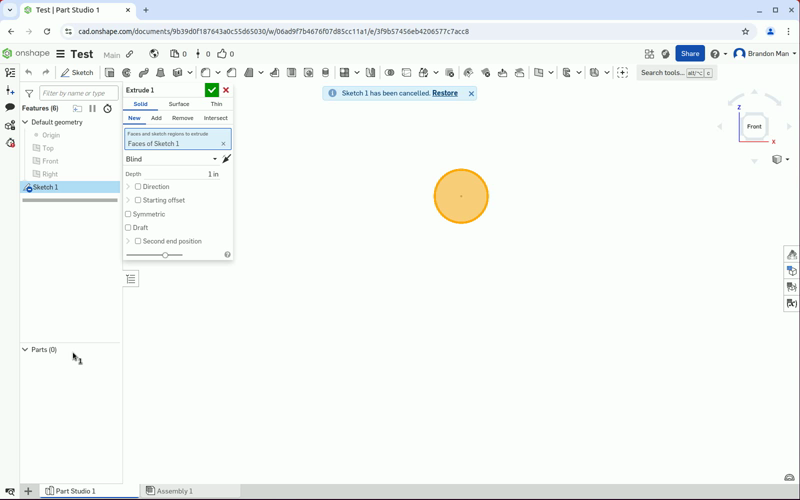
mouse_move(143, 106)
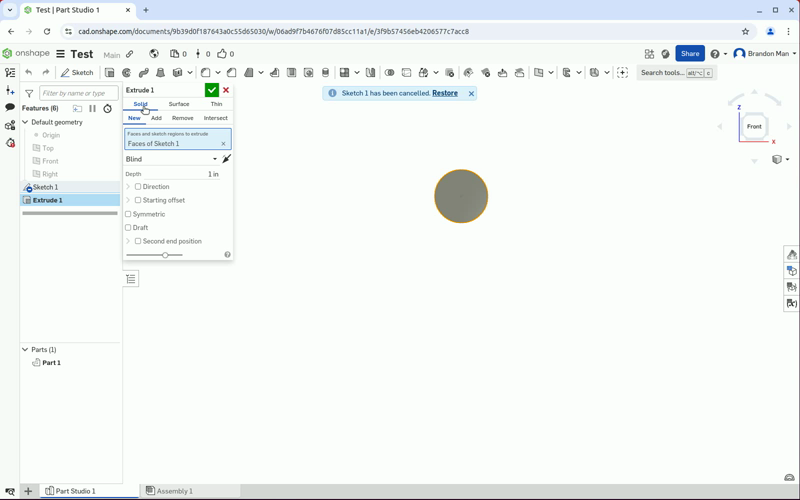
click(143, 106)
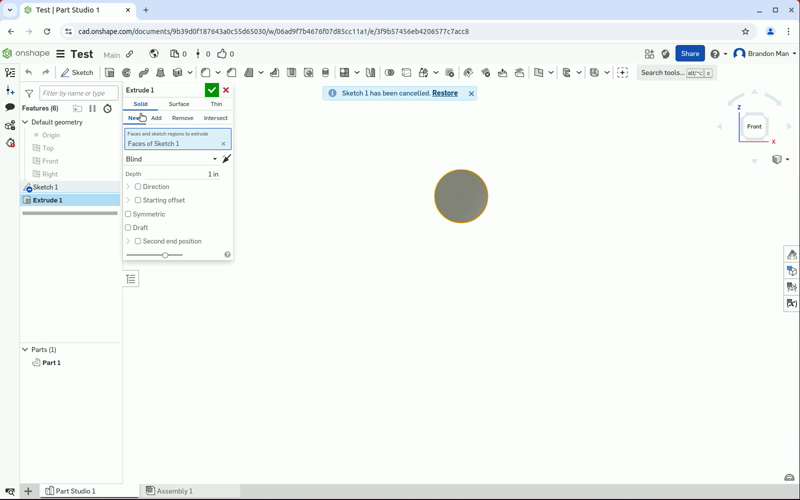
mouse_move(137, 120)
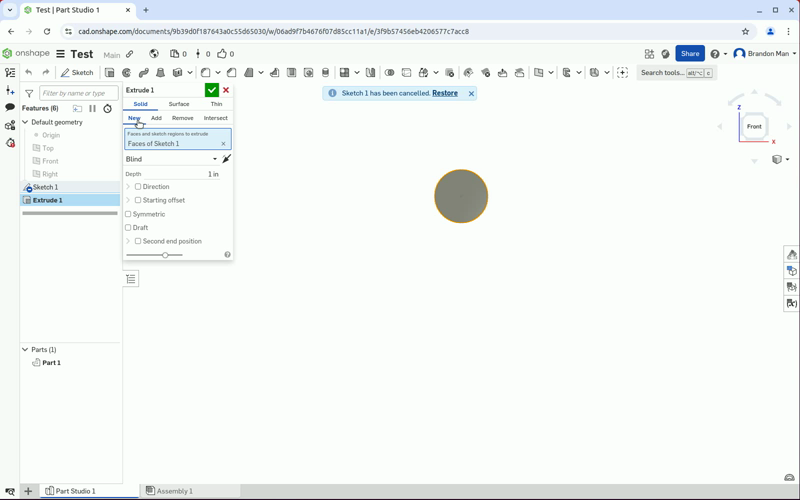
click(137, 120)
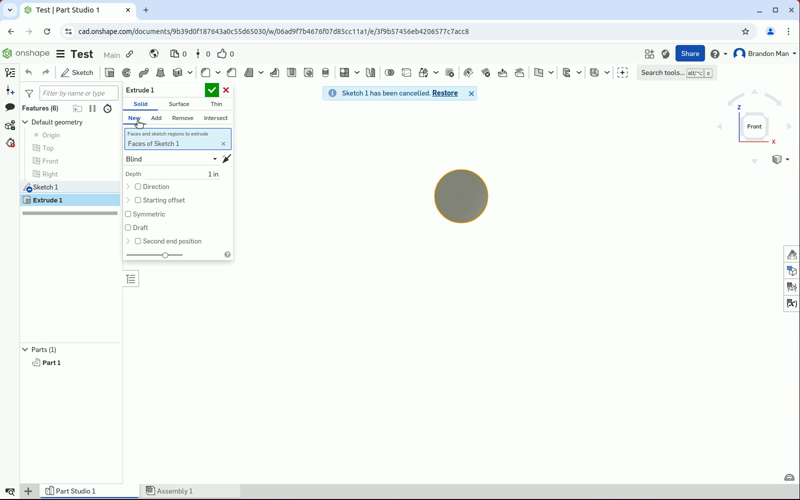
key(tab, 4)
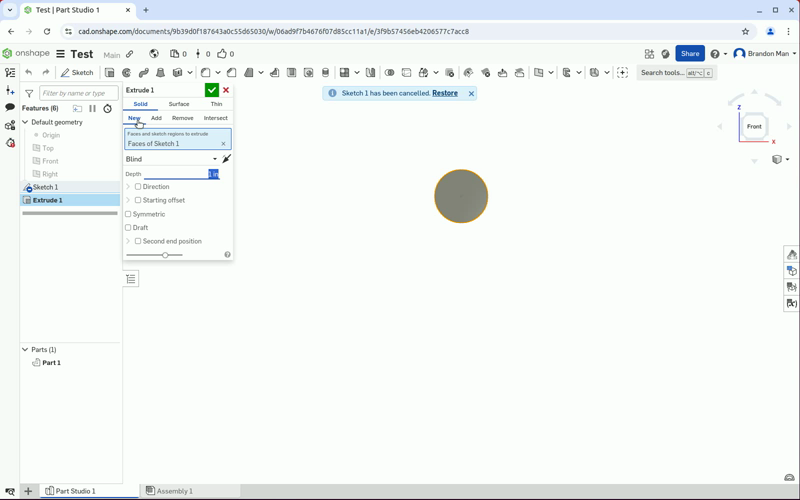
text(2.166)
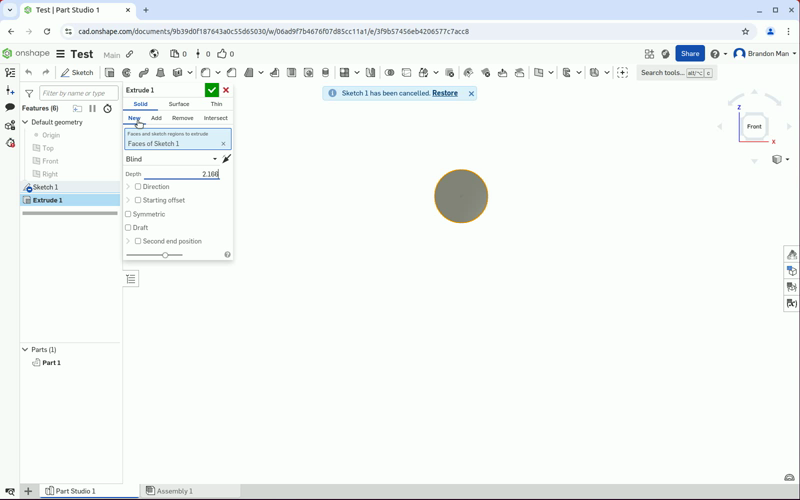
key(enter)
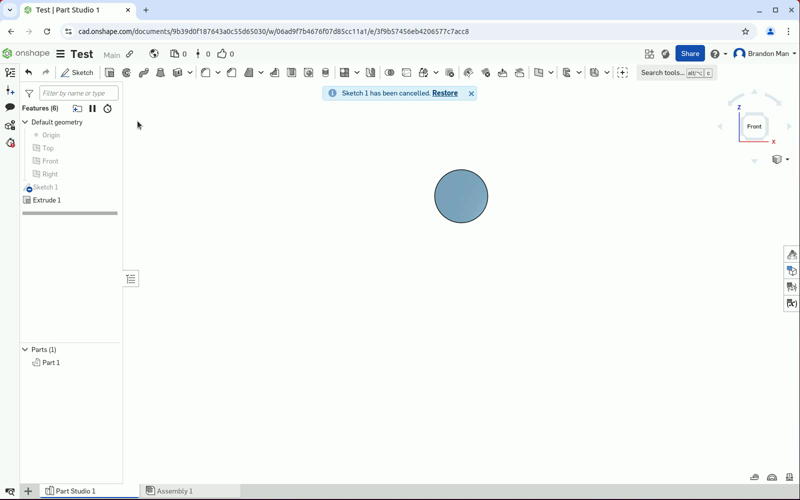
key(shift+h)
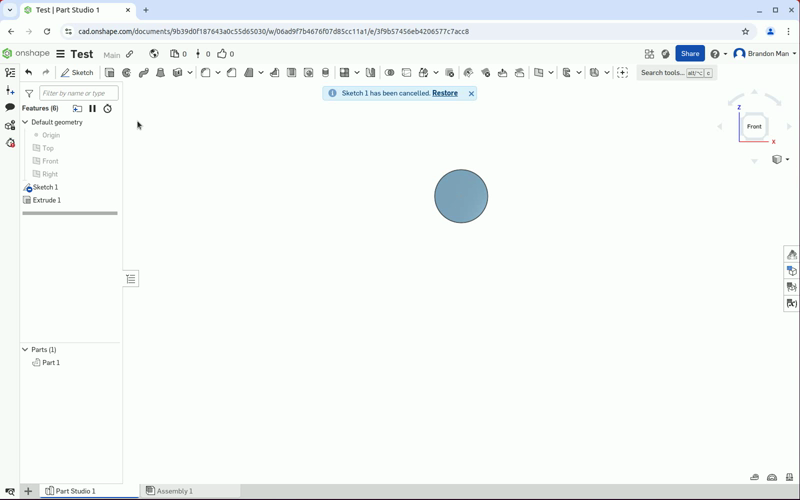
key(shift+h)
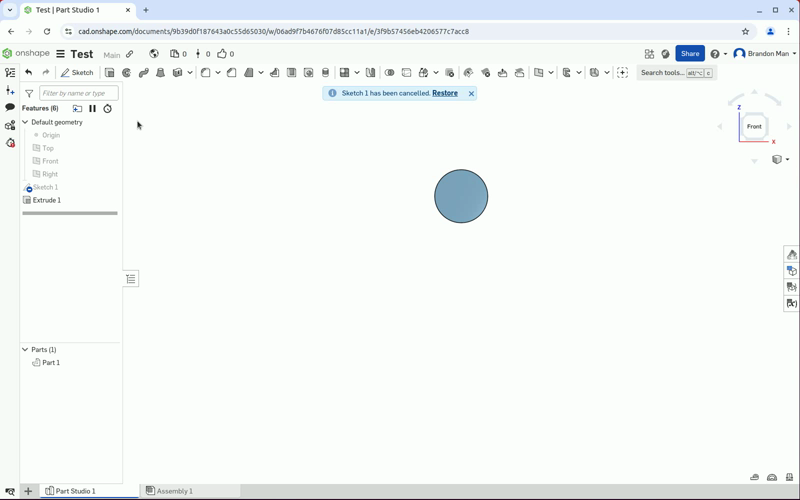
mouse_move(73, 189)
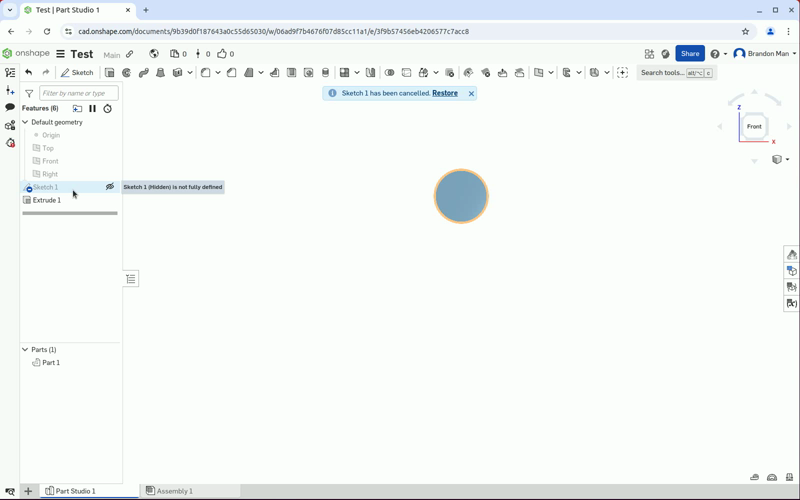
click(73, 189)
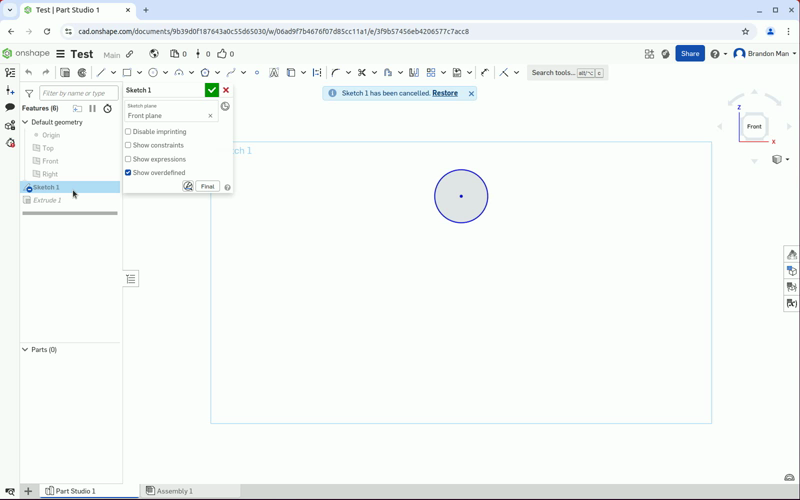
mouse_move(229, 92)
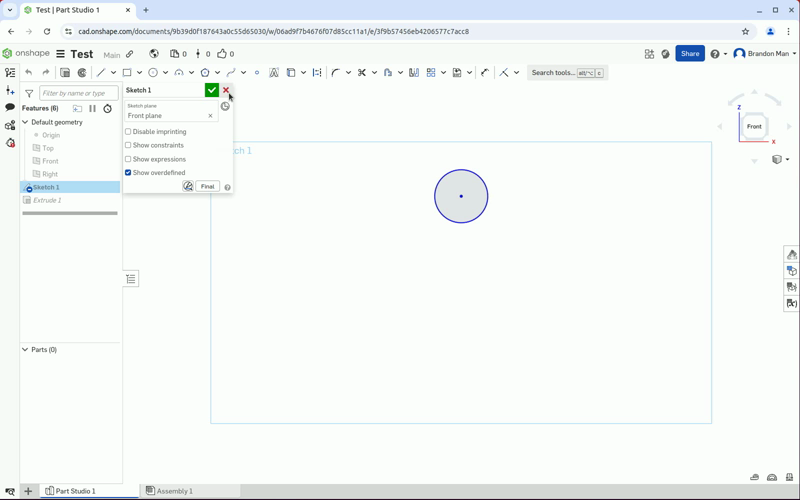
click(229, 92)
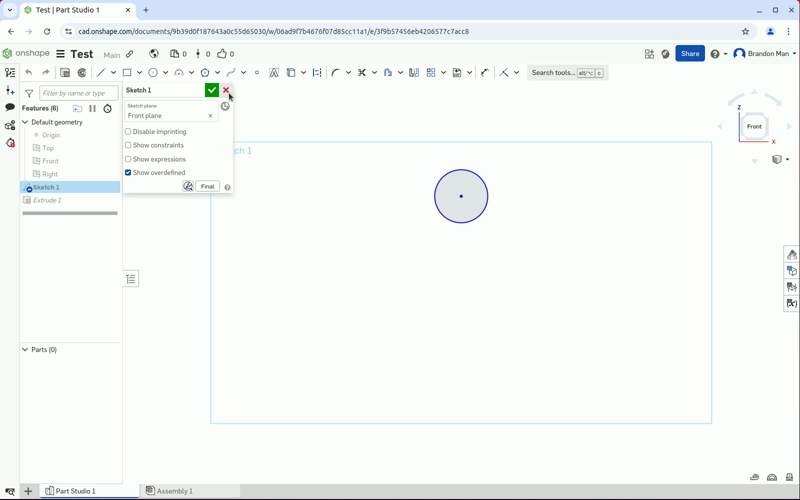
key(shift+s)
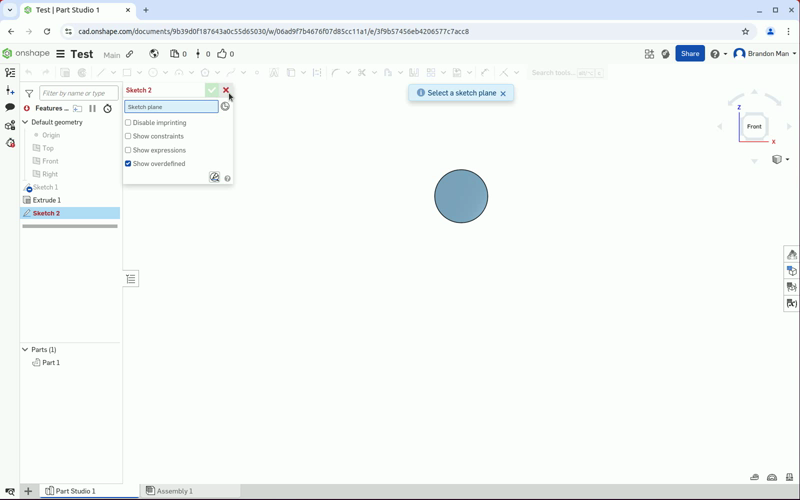
mouse_move(73, 163)
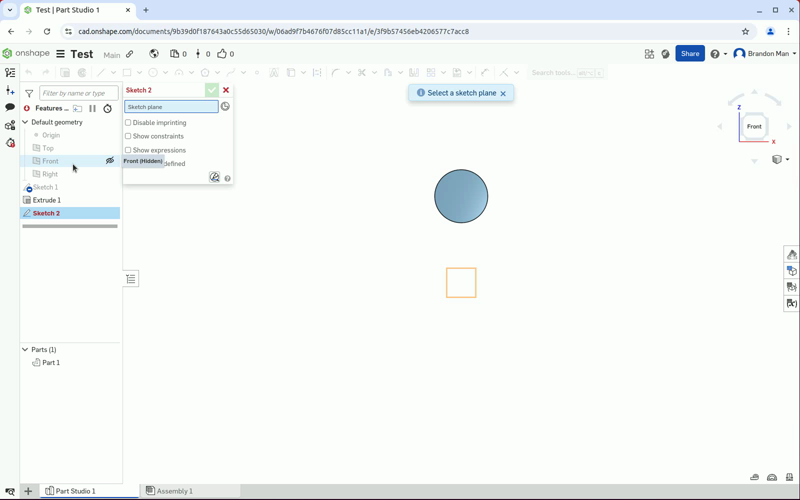
click(73, 163)
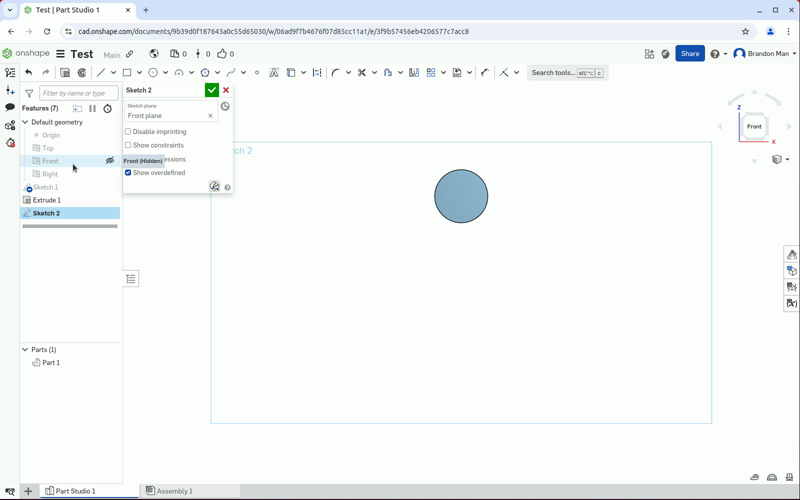
mouse_move(73, 352)
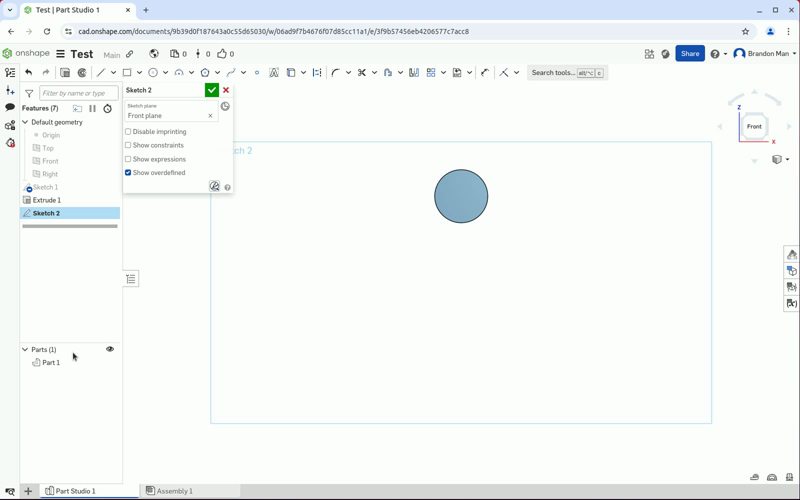
key(y)
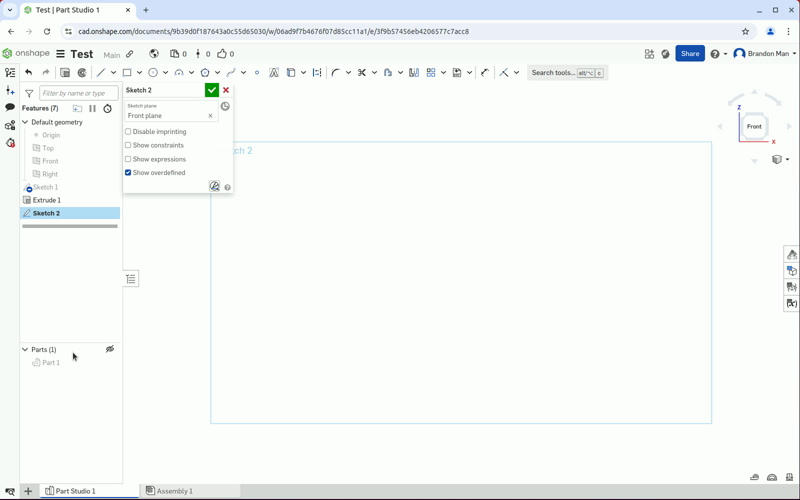
key(a)
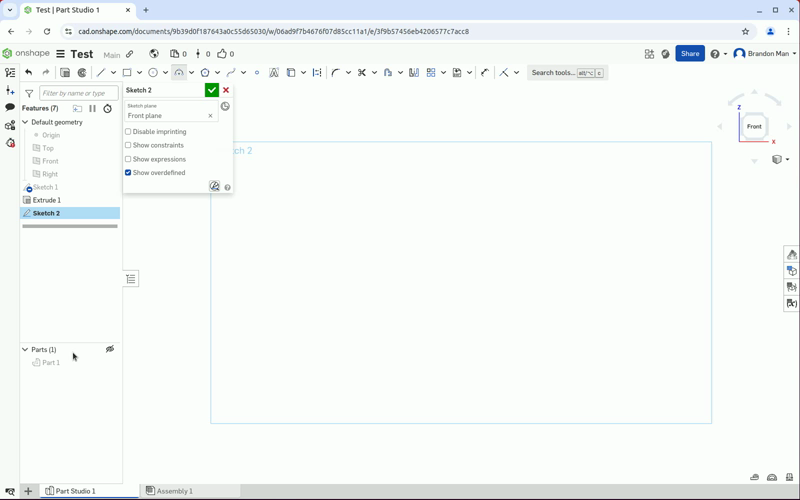
key_down(shift)
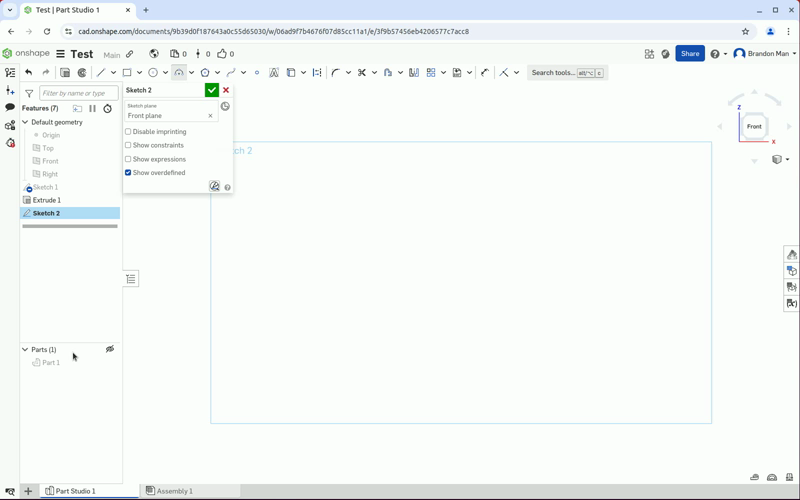
mouse_move(434, 282)
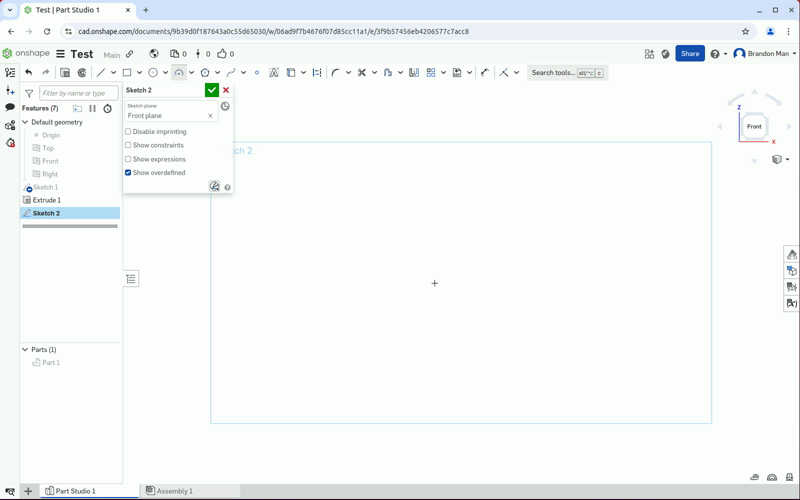
click(434, 282)
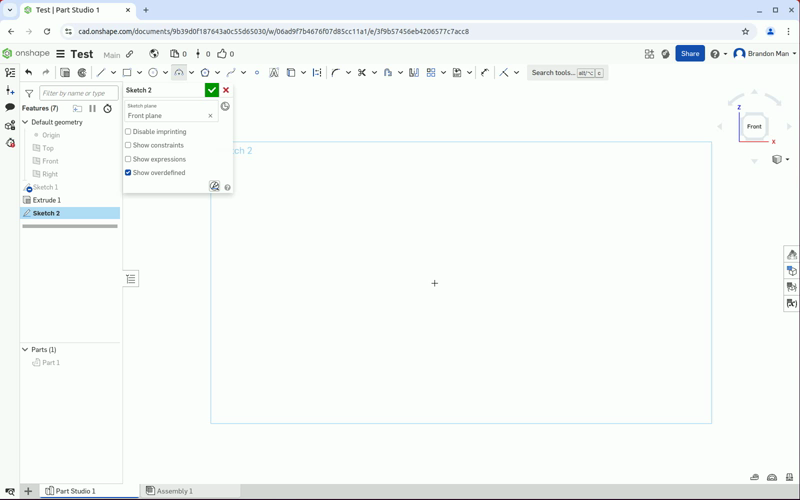
key_up(shift)
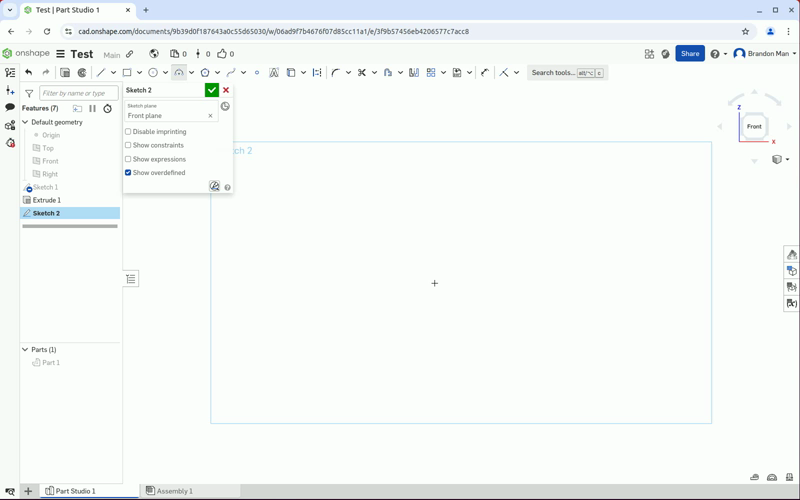
key_down(shift)
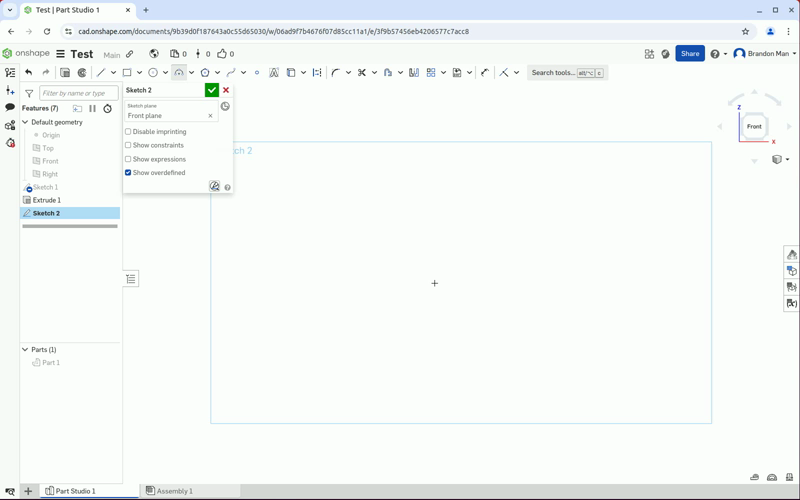
mouse_move(487, 282)
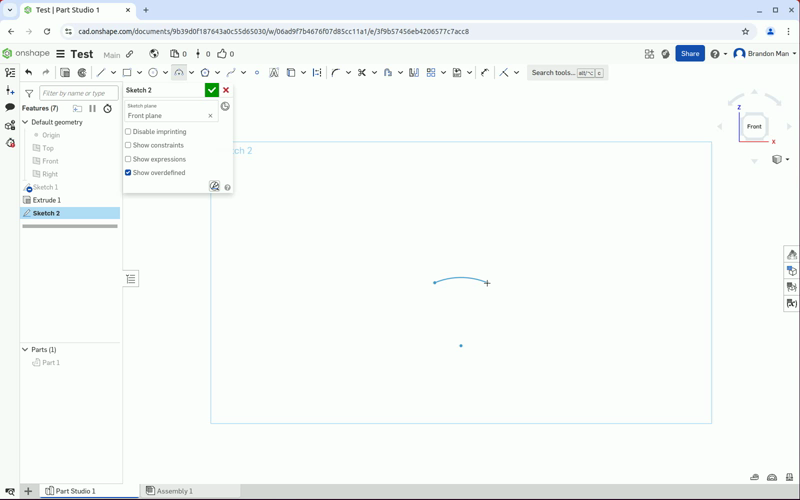
click(487, 282)
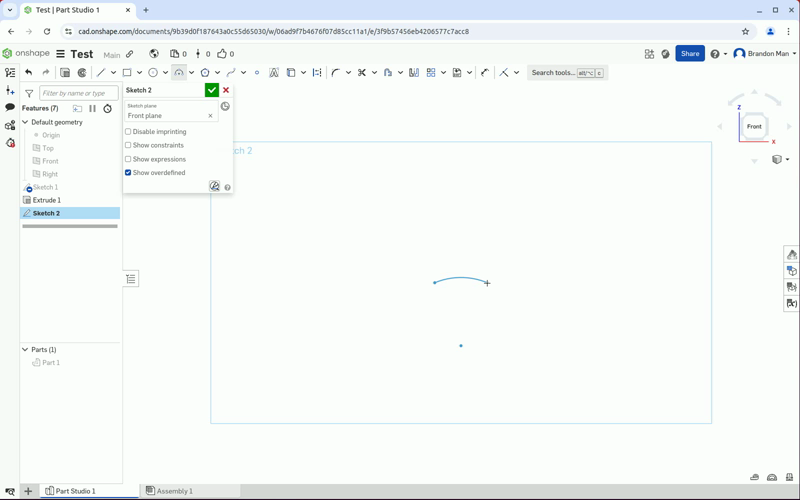
mouse_move(461, 256)
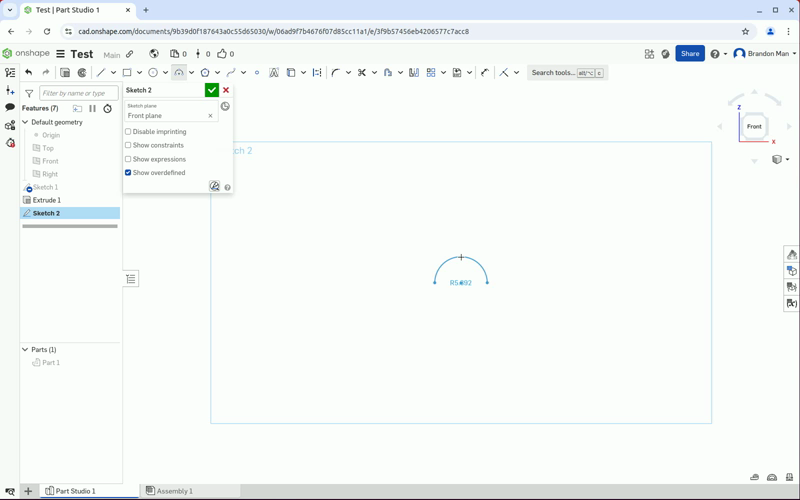
click(461, 256)
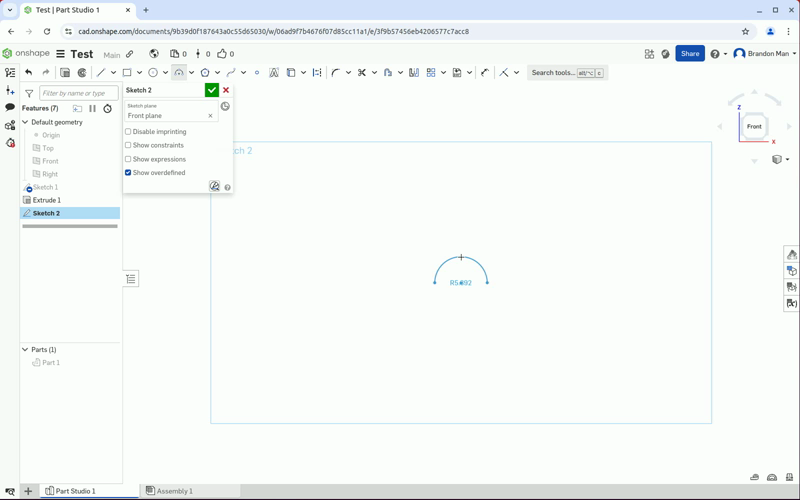
key_up(shift)
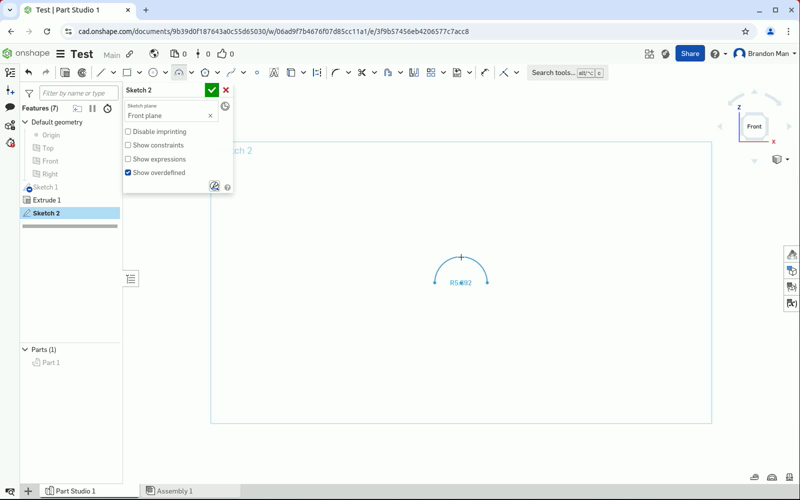
key(esc)
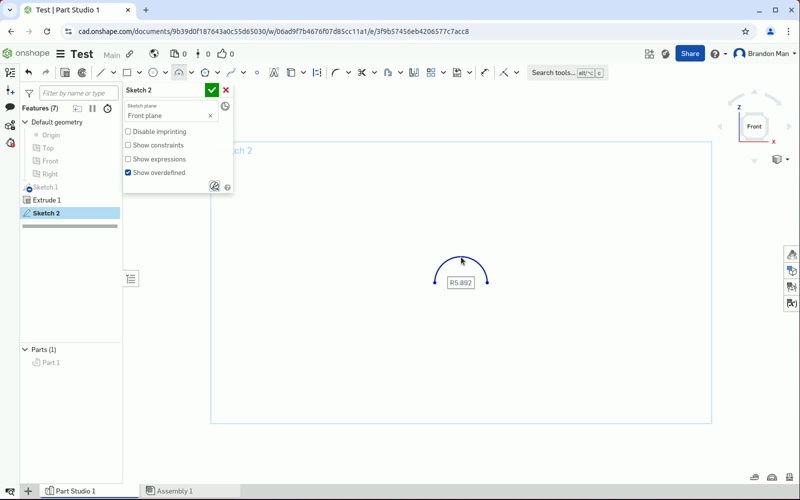
key(l)
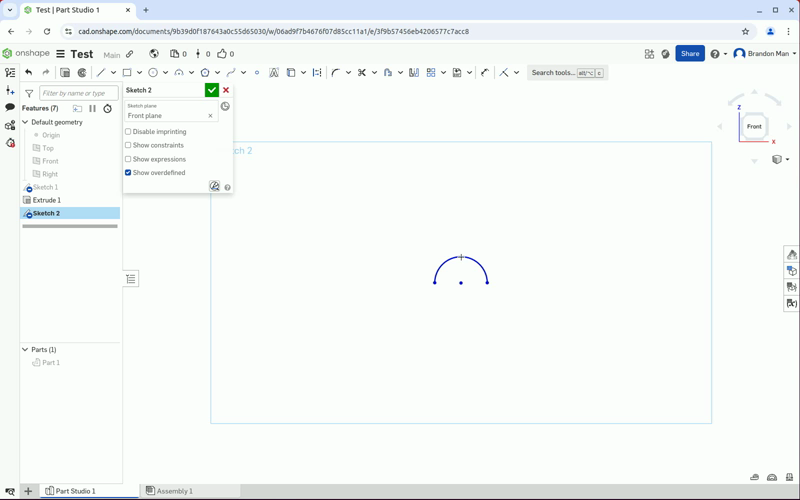
mouse_move(487, 282)
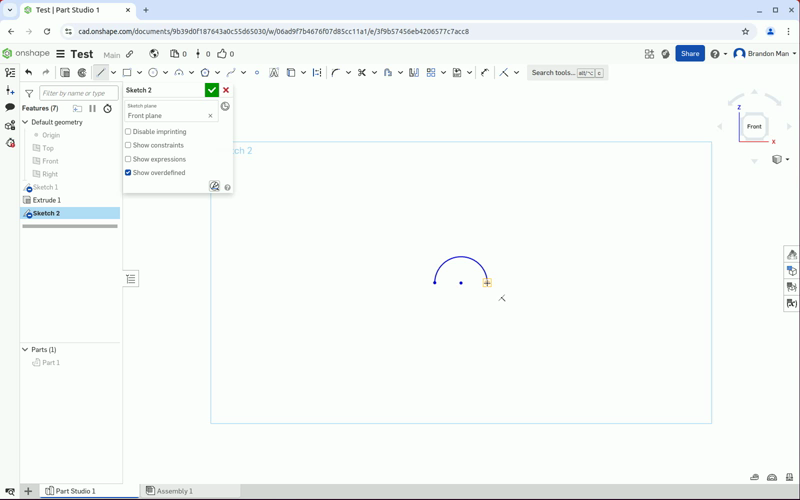
click(487, 282)
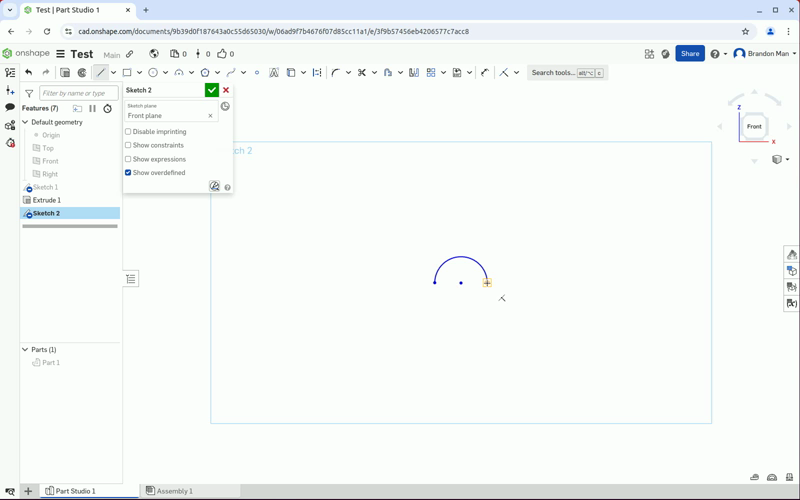
key_down(shift)
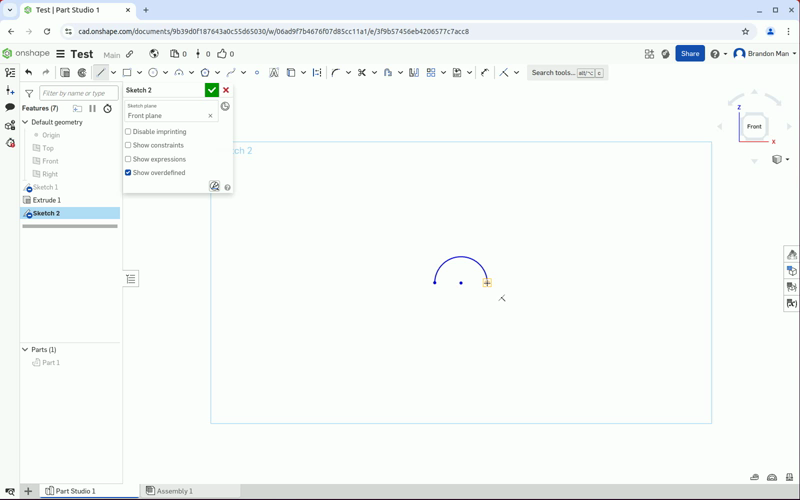
mouse_move(487, 195)
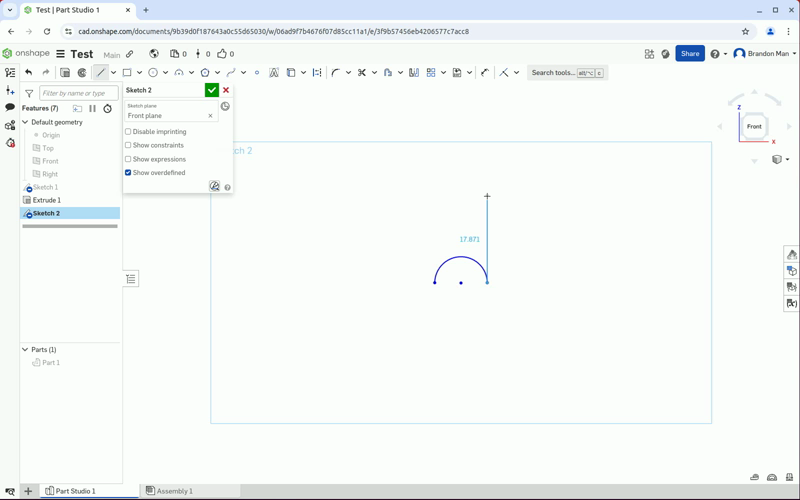
click(487, 195)
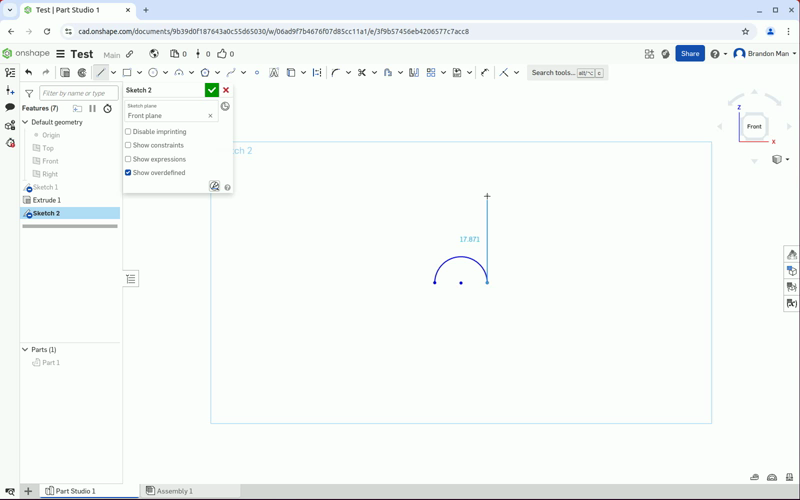
key_up(shift)
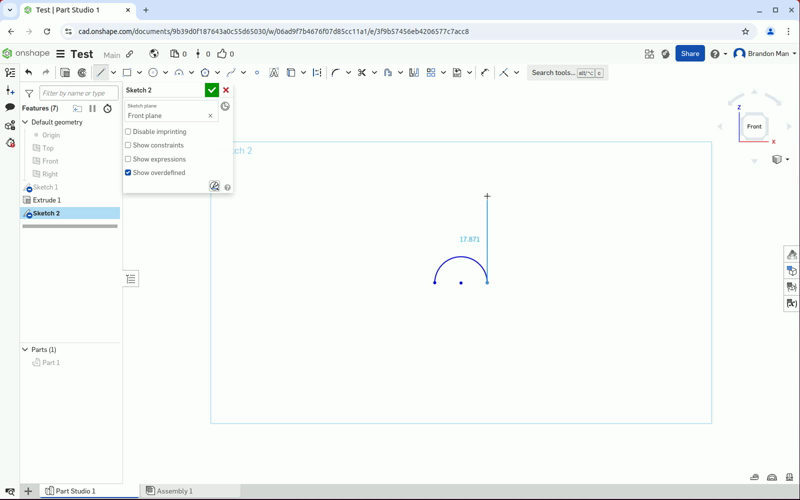
key(esc)
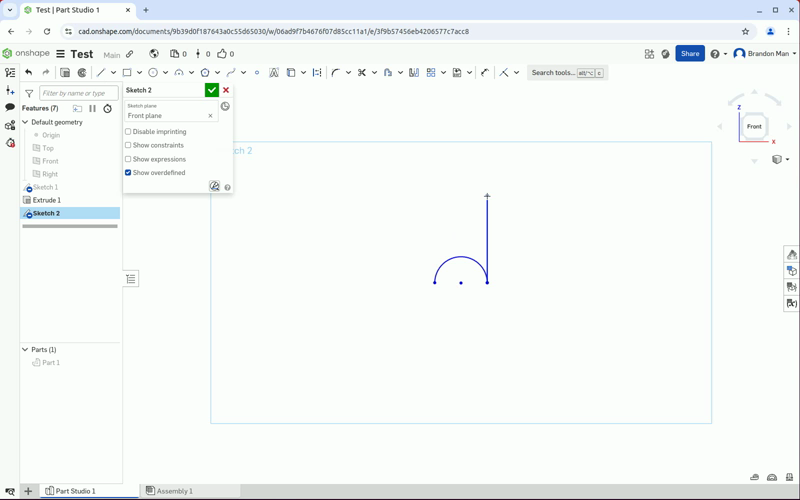
key(a)
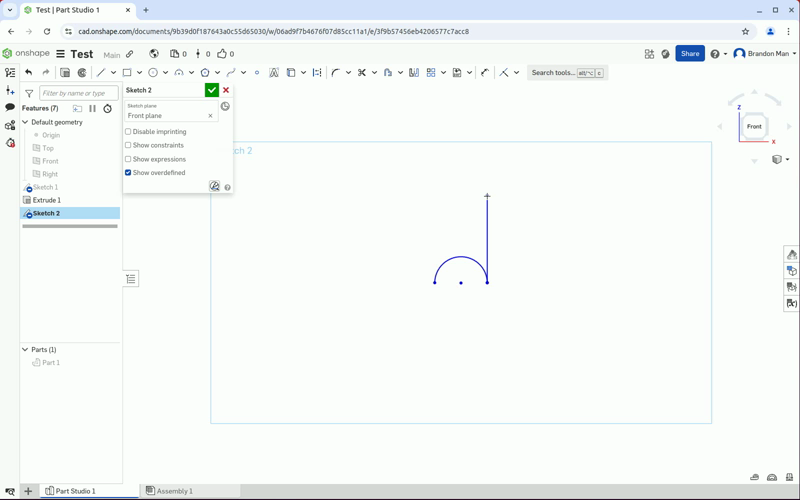
mouse_move(487, 195)
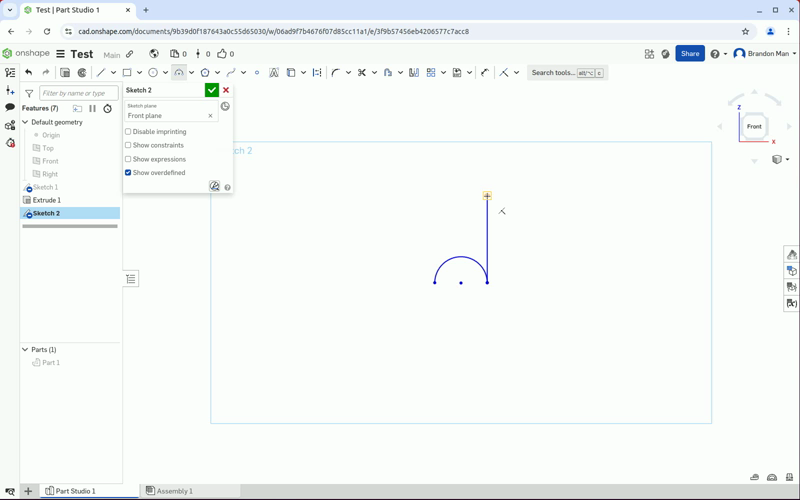
click(487, 195)
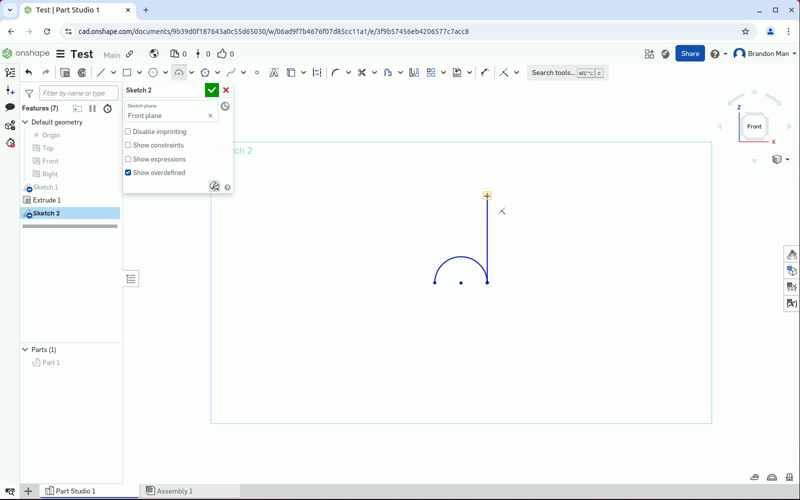
key_down(shift)
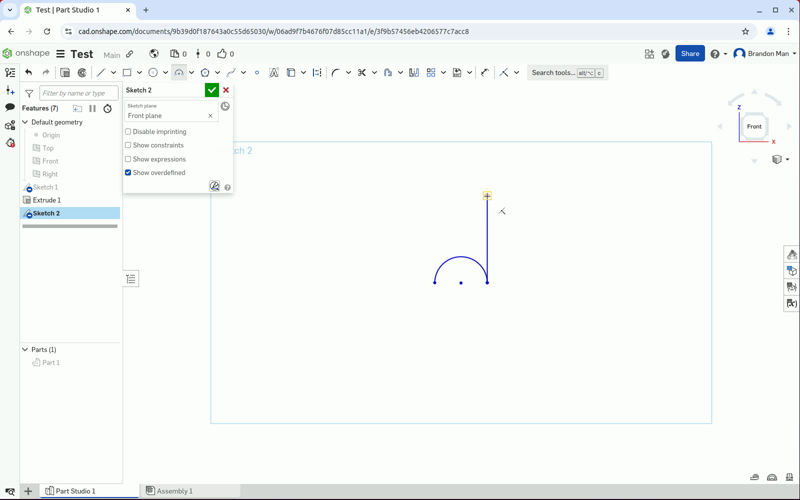
mouse_move(434, 195)
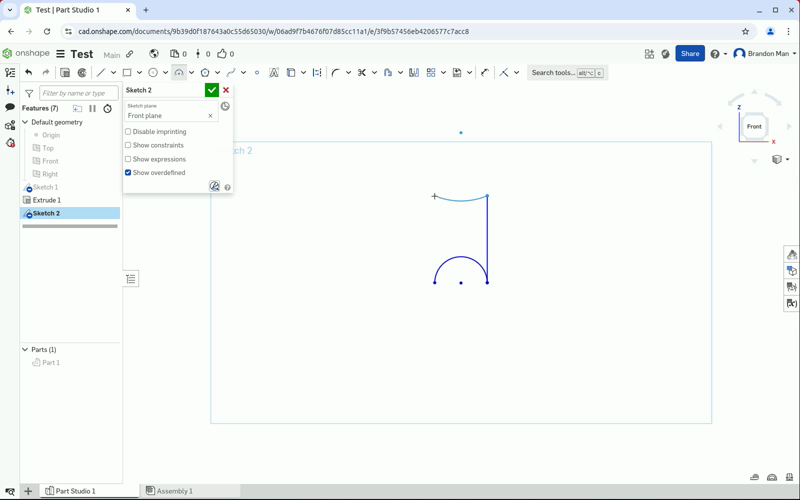
click(434, 195)
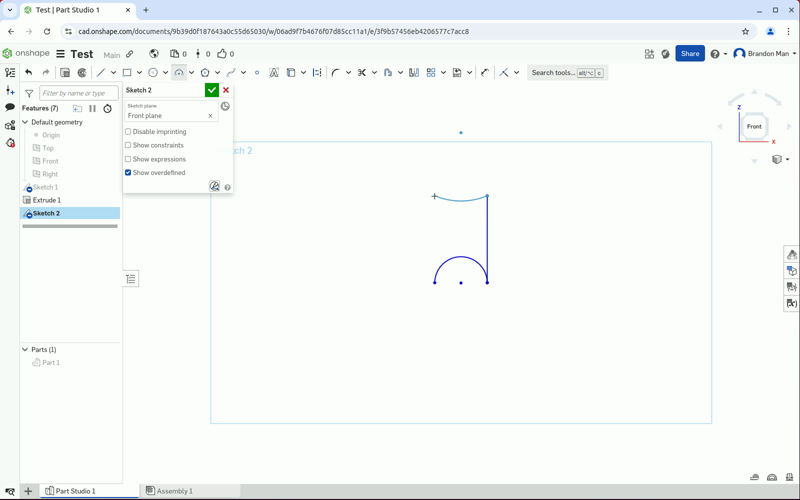
mouse_move(461, 222)
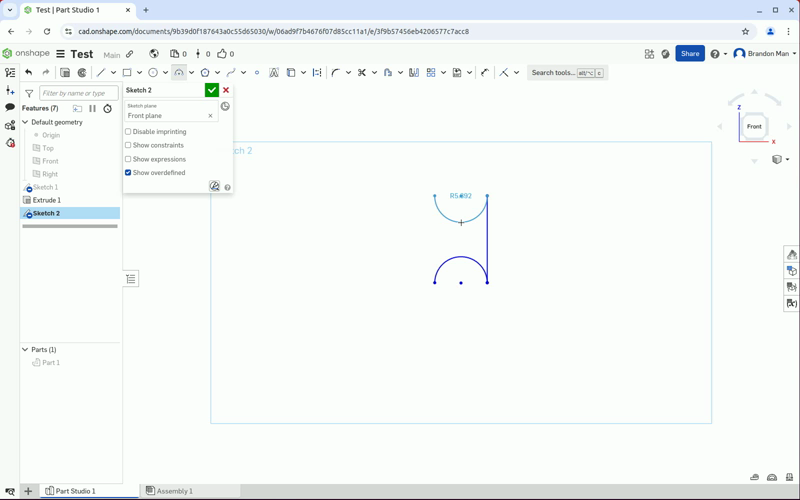
click(461, 222)
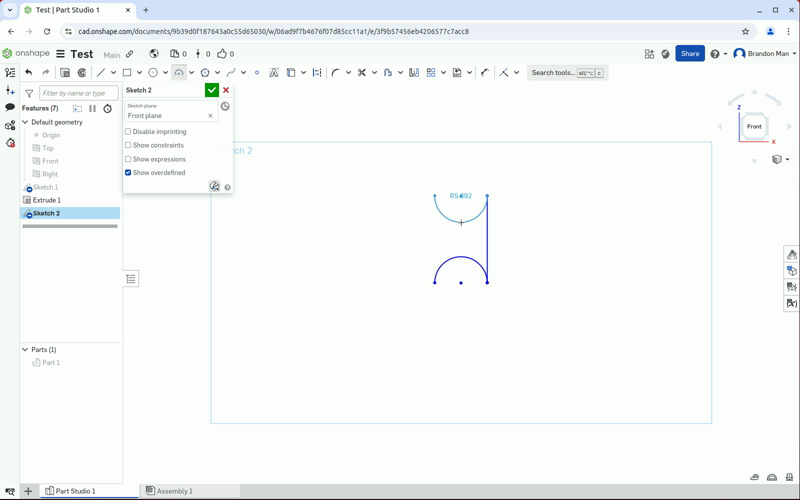
key_up(shift)
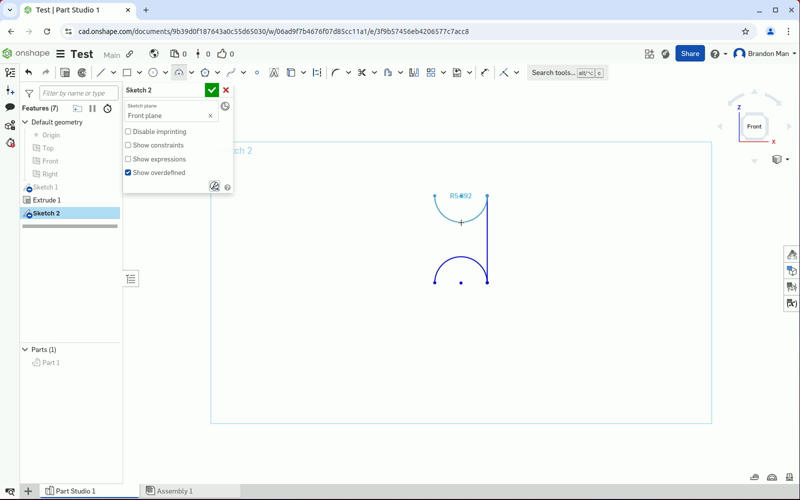
key(esc)
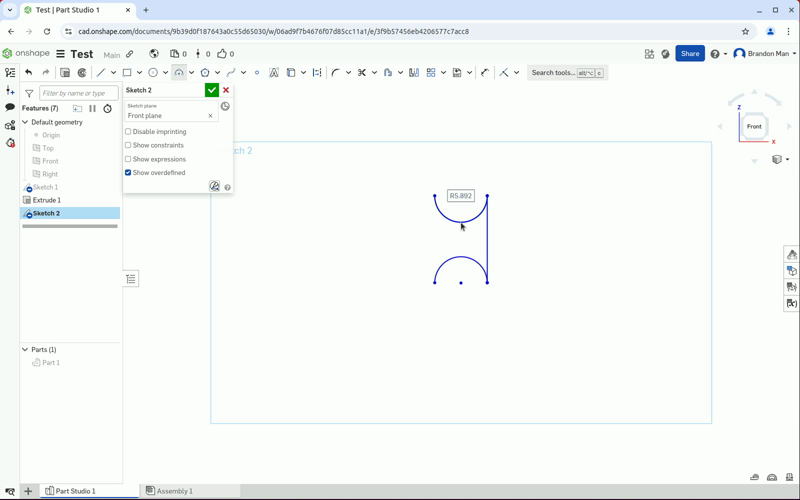
key(l)
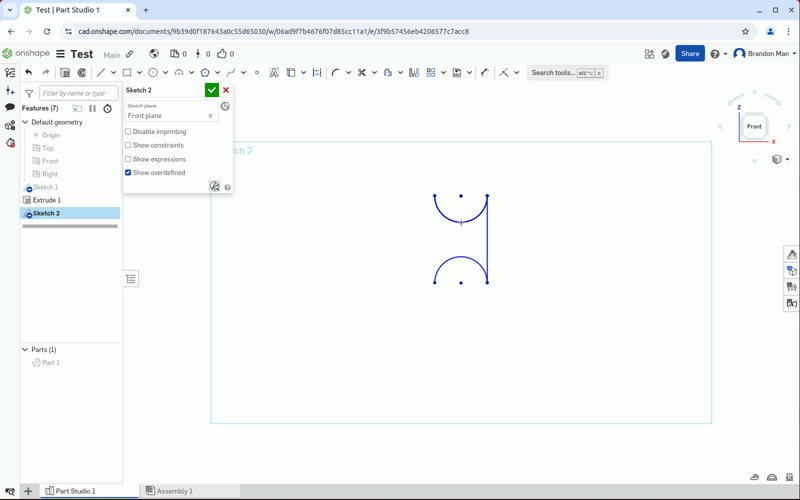
mouse_move(434, 195)
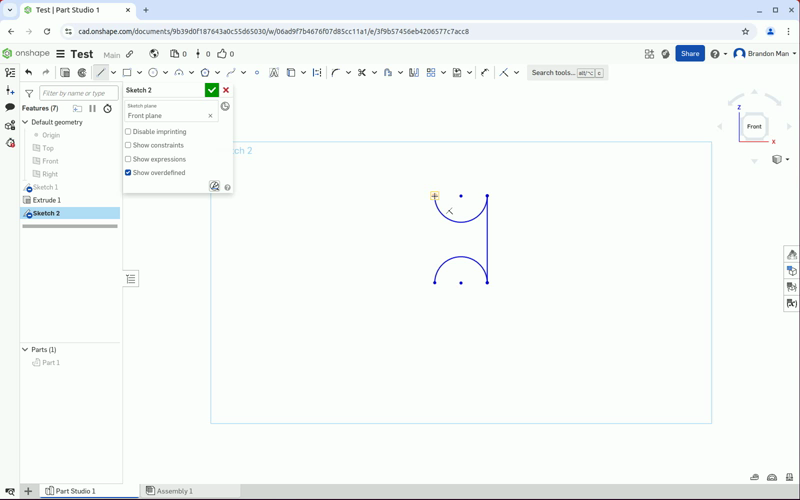
click(434, 195)
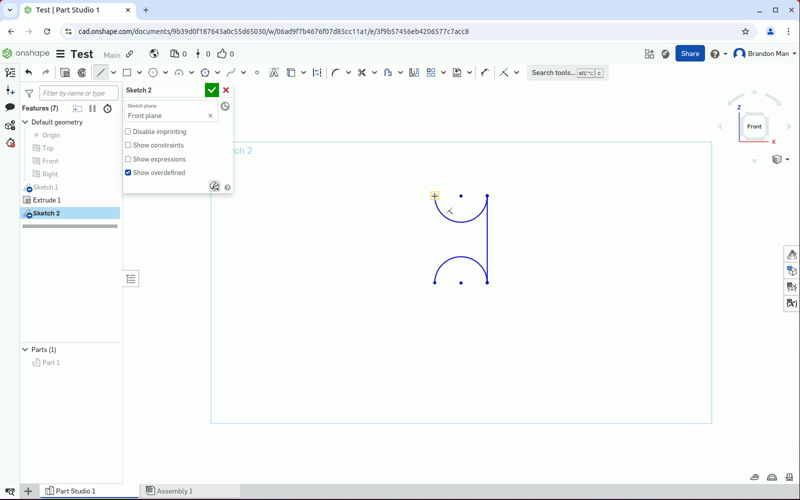
key_down(shift)
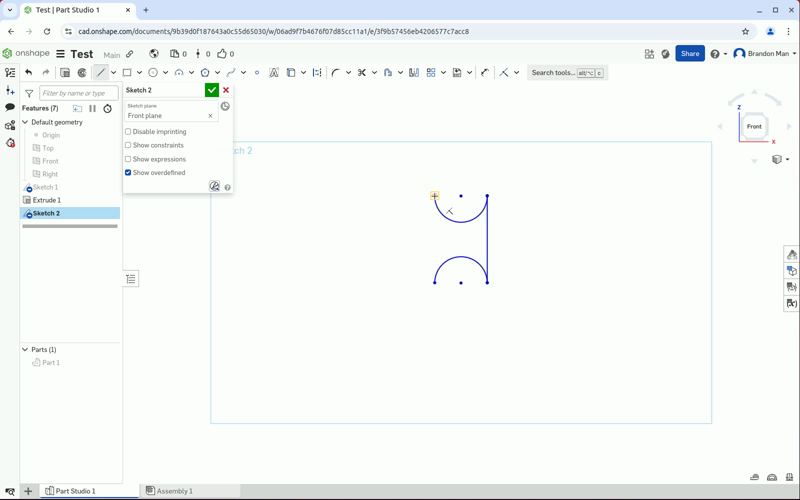
mouse_move(434, 282)
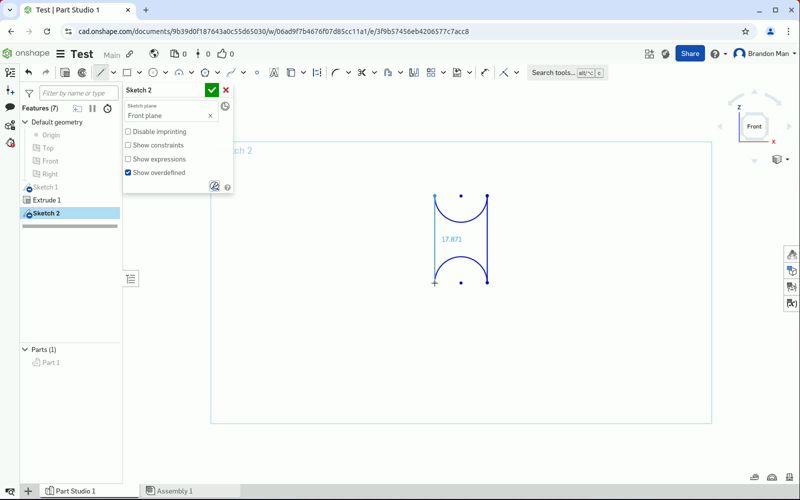
key_up(shift)
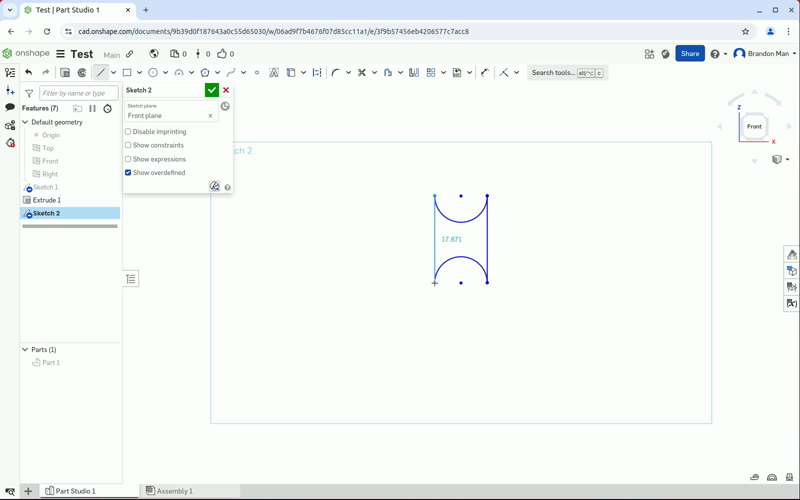
click(434, 282)
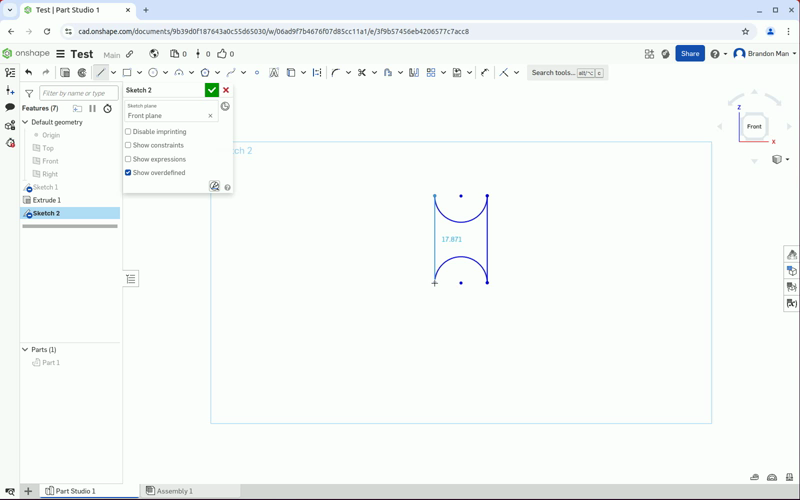
key(esc)
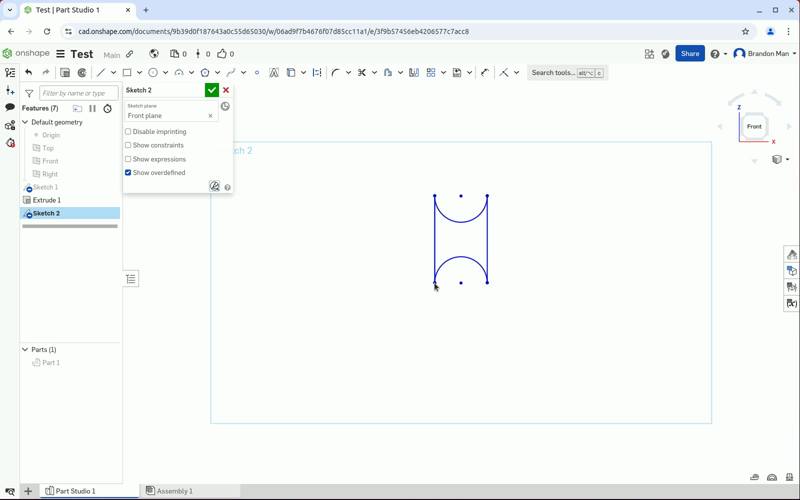
mouse_move(475, 239)
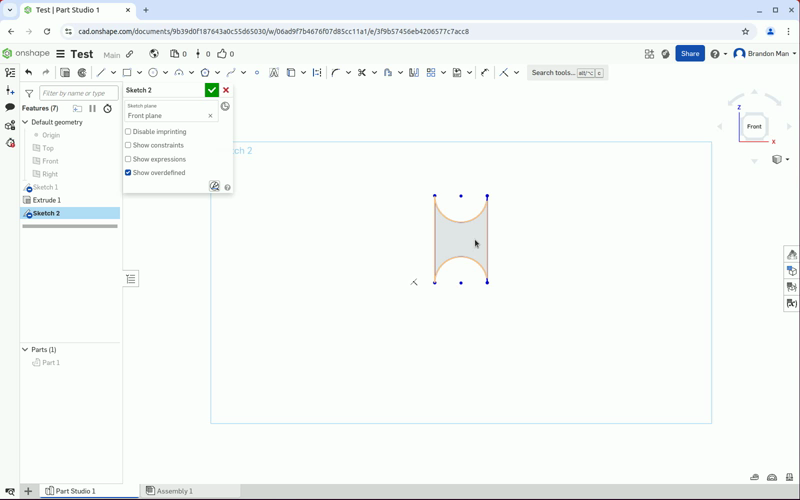
scroll(6)
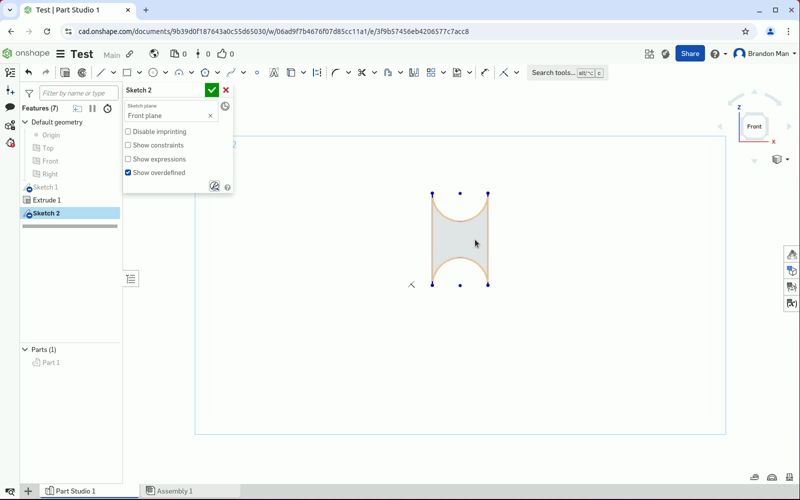
scroll(6)
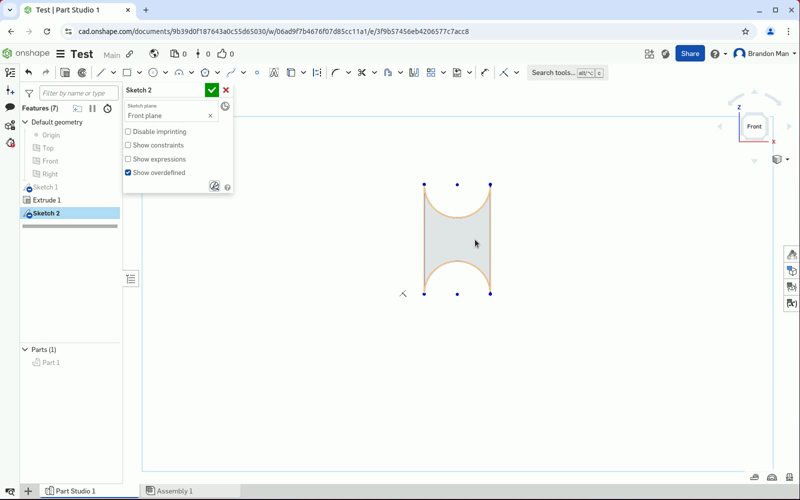
scroll(6)
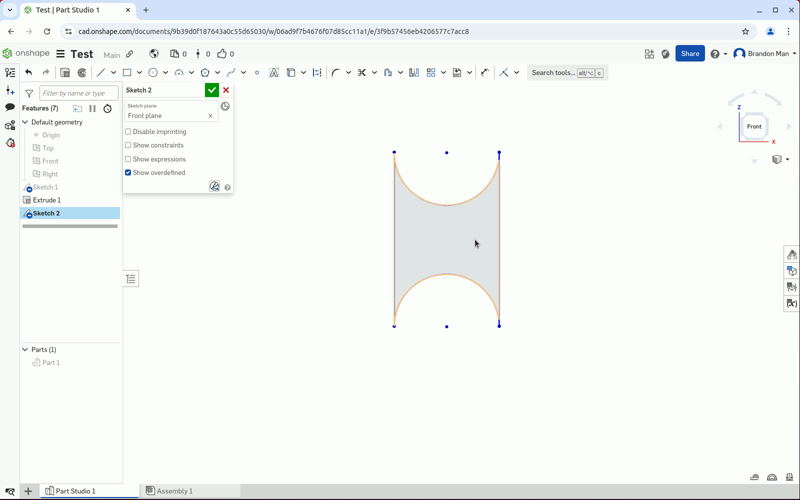
scroll(6)
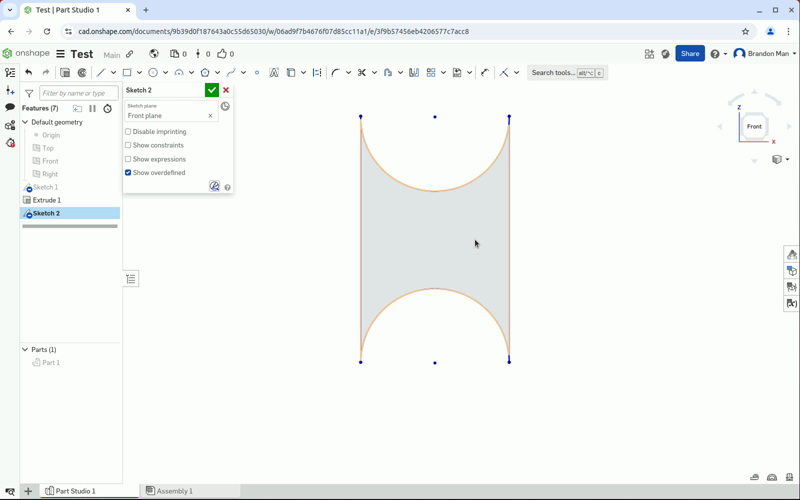
scroll(6)
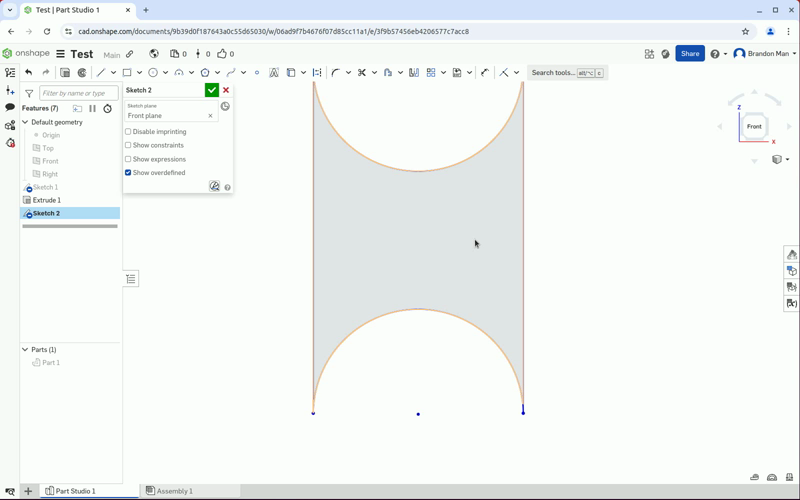
scroll(6)
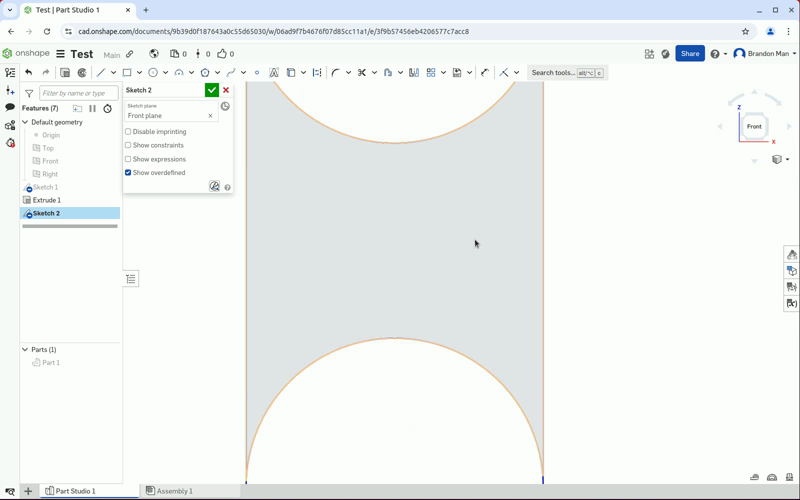
scroll(6)
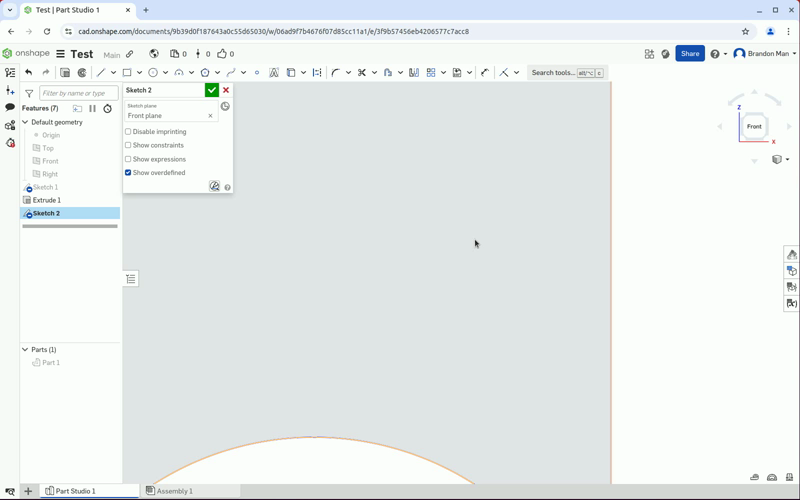
click(475, 239)
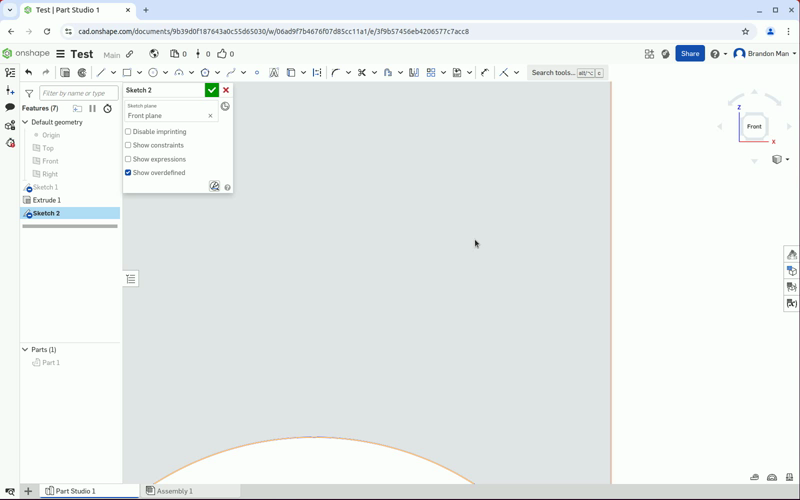
scroll(-6)
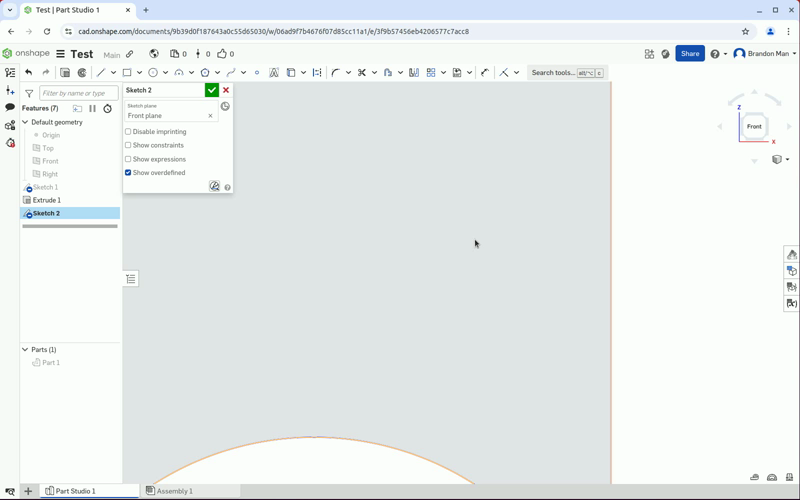
scroll(-6)
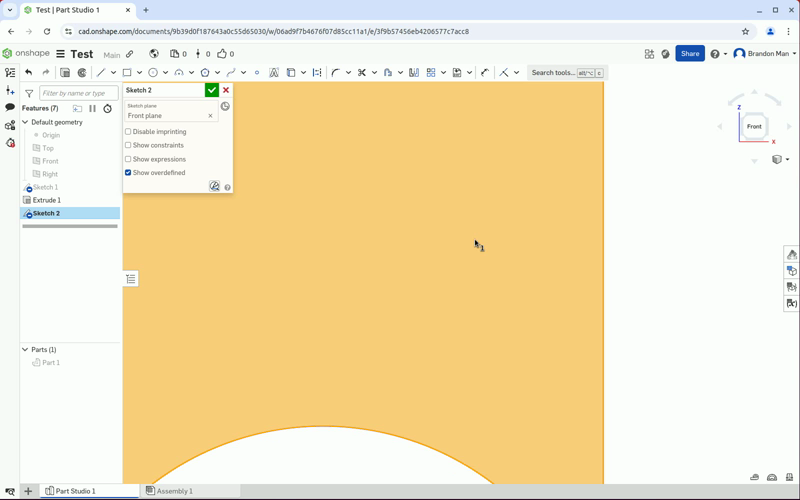
scroll(-6)
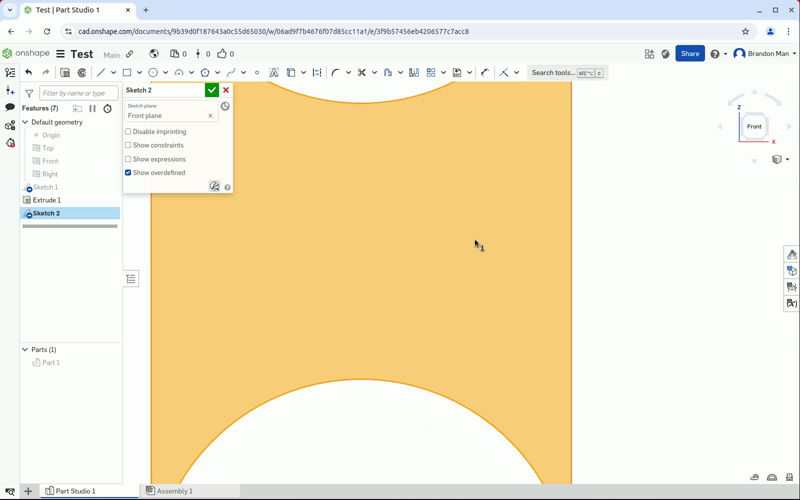
scroll(-6)
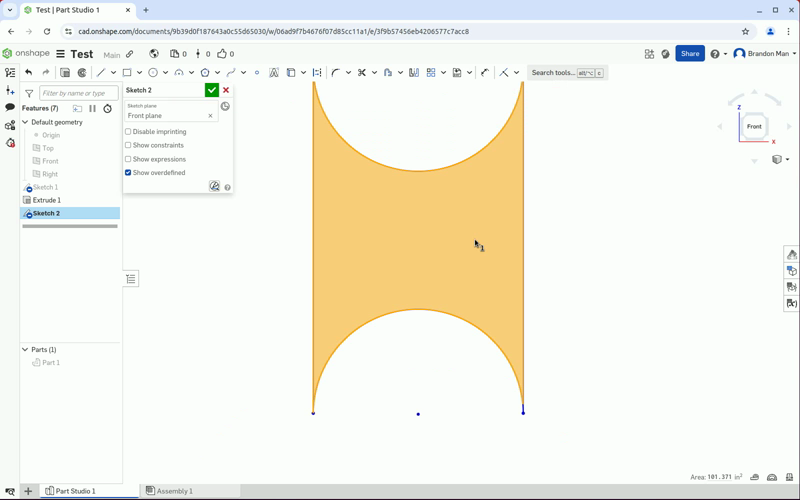
scroll(-6)
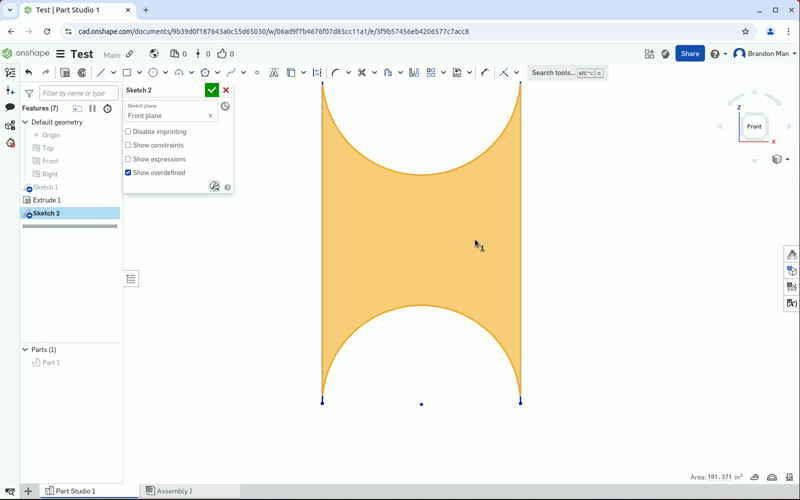
scroll(-6)
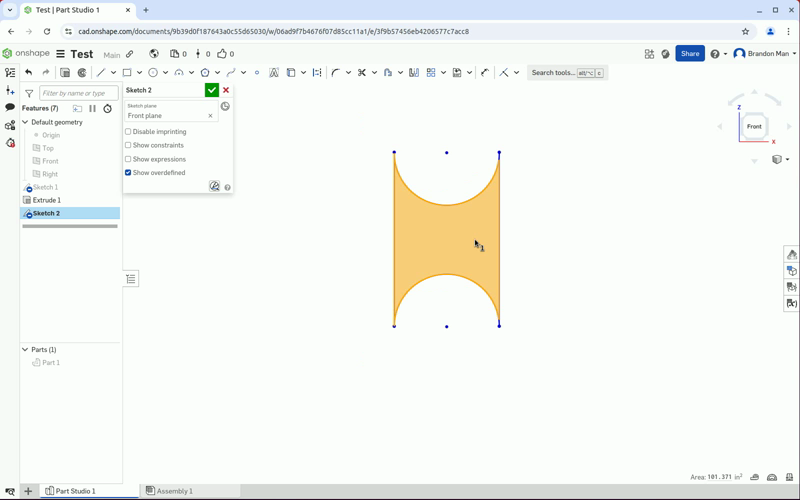
scroll(-6)
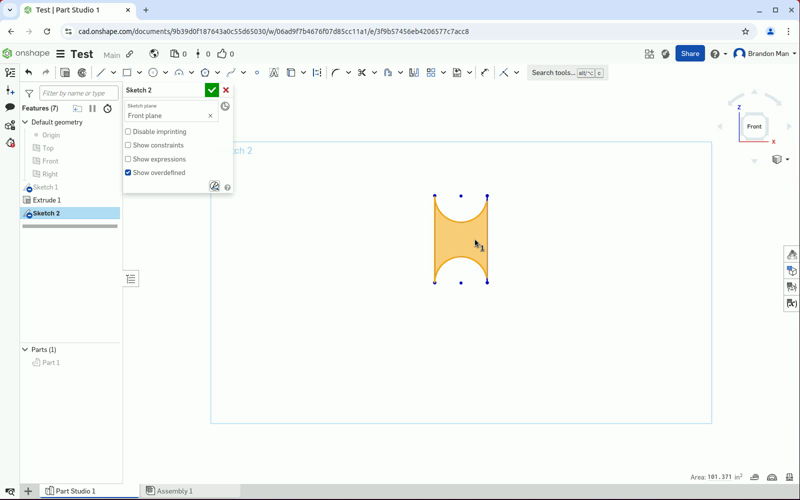
mouse_move(73, 352)
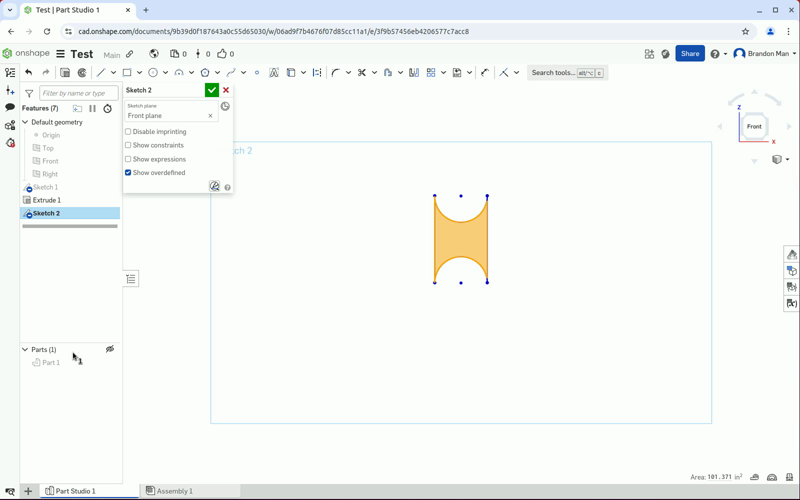
key(shift+y)
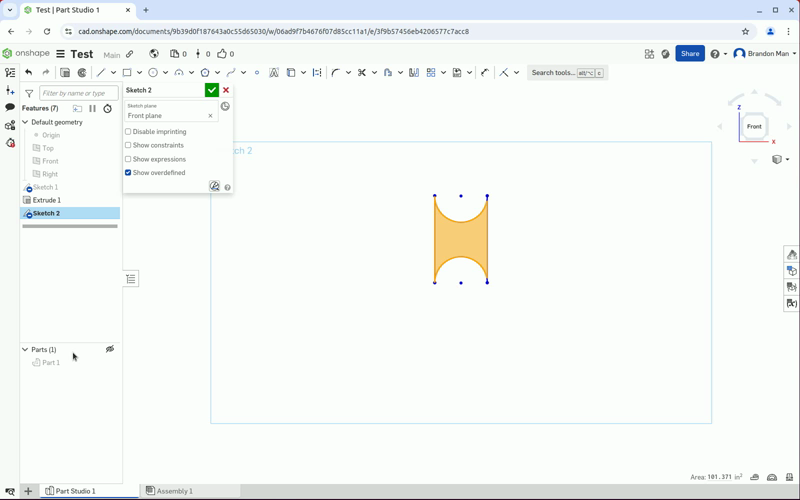
key(shift+e)
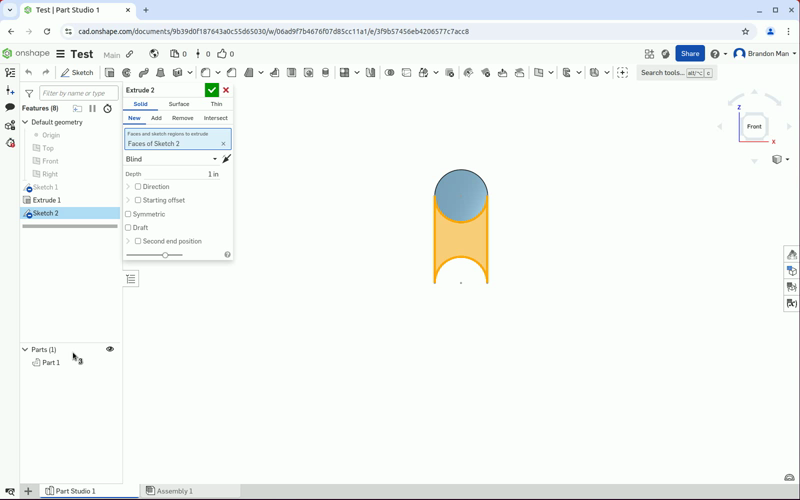
mouse_move(143, 106)
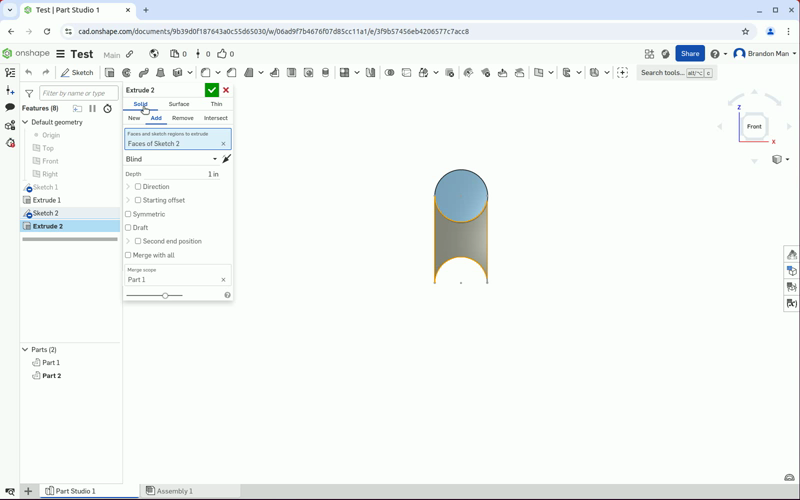
click(143, 106)
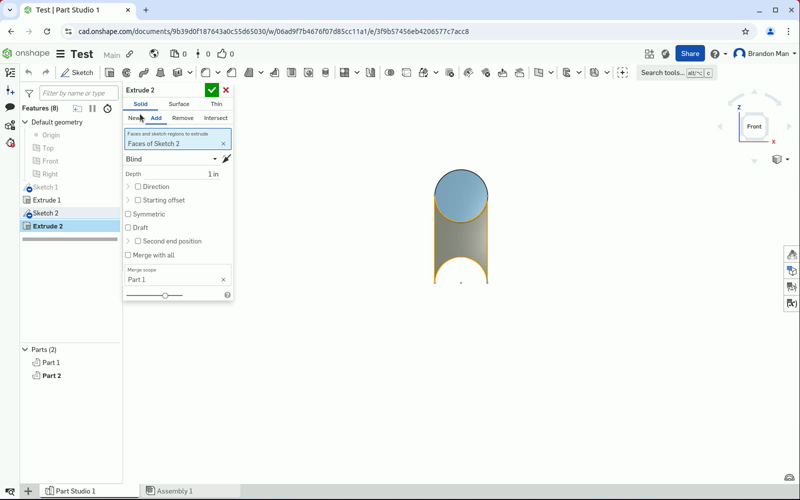
mouse_move(137, 120)
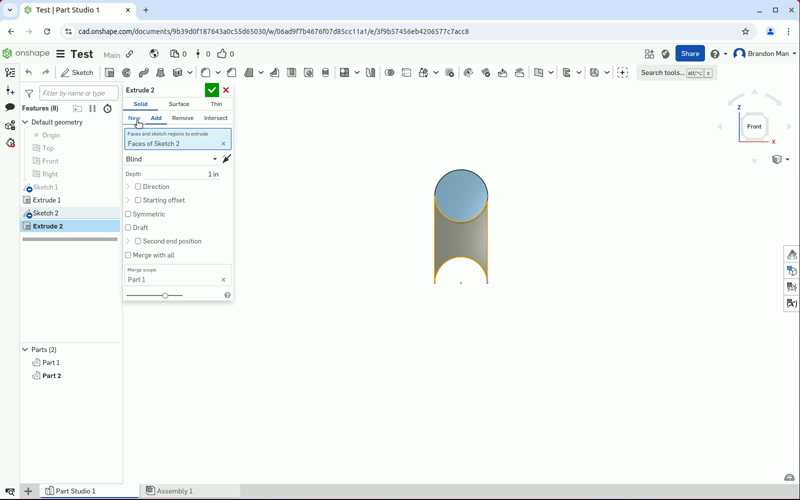
click(137, 120)
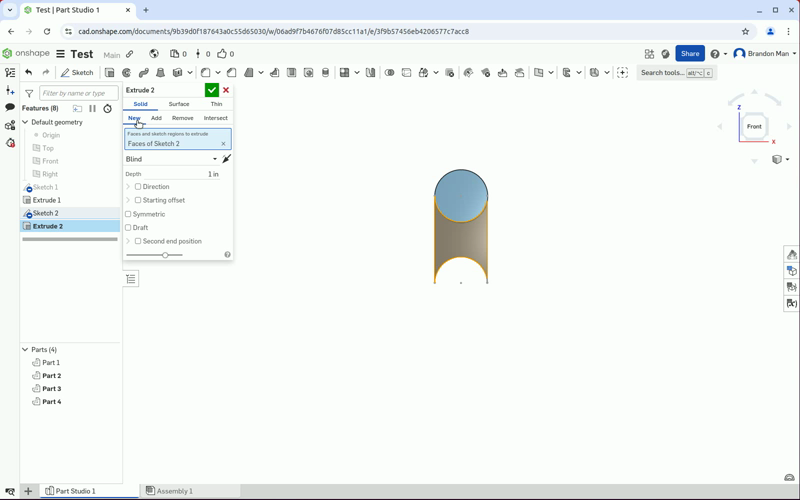
key(tab, 4)
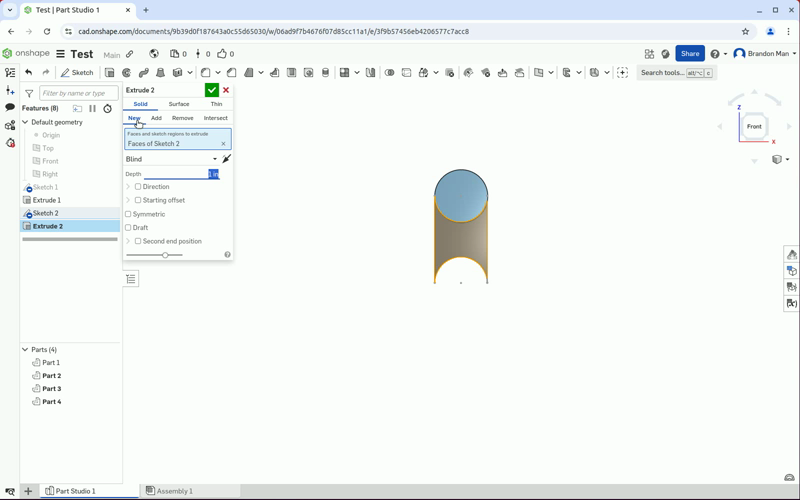
text(2.166)
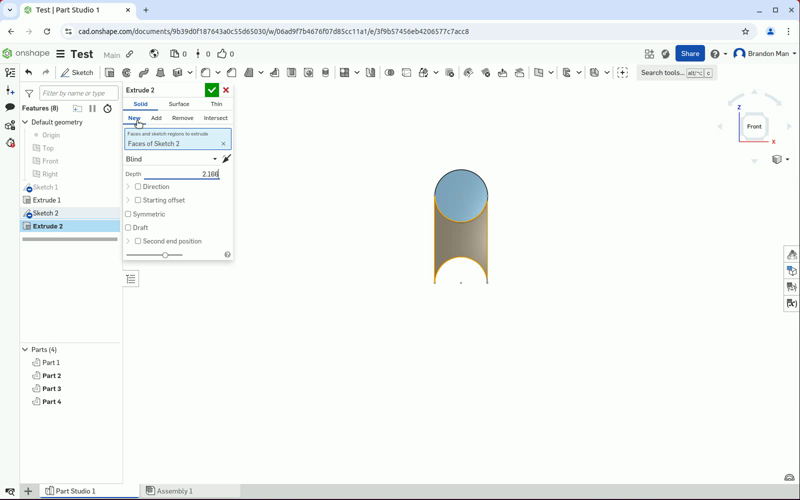
key(enter)
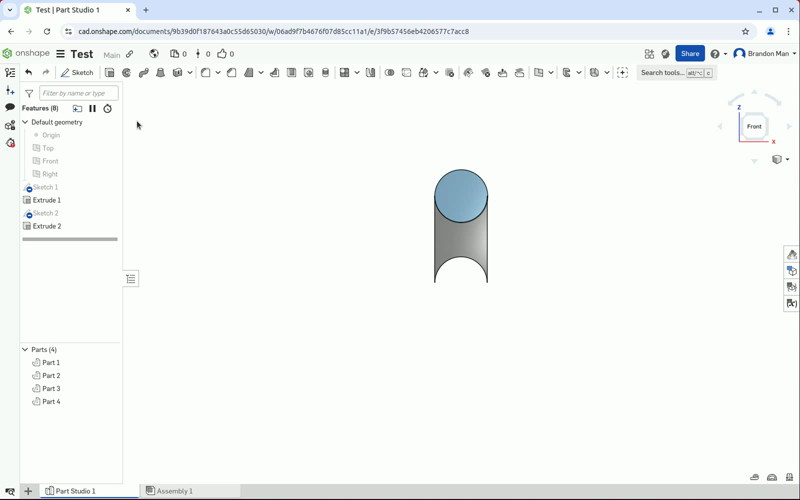
key(shift+h)
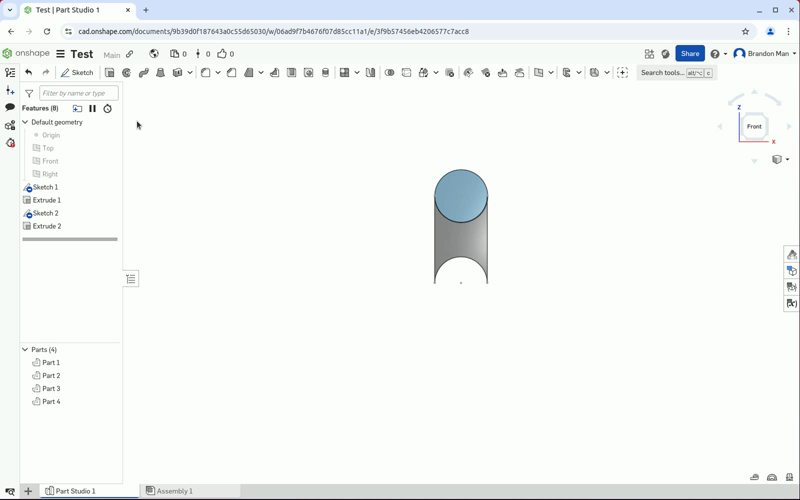
key(shift+h)
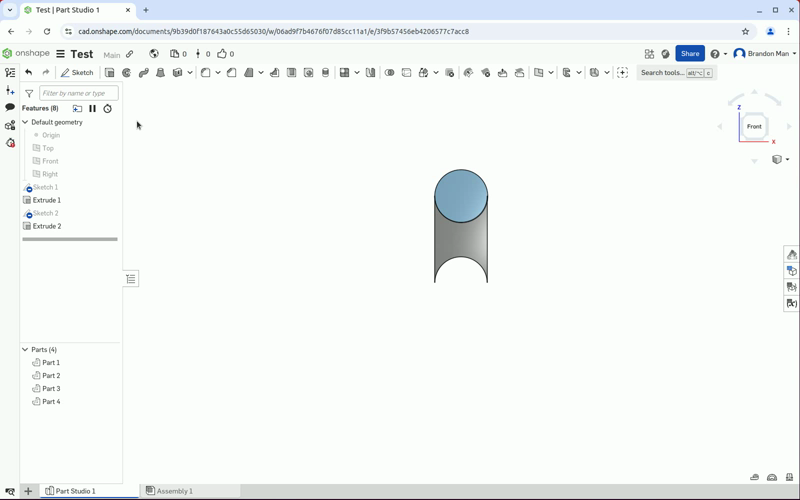
mouse_move(73, 189)
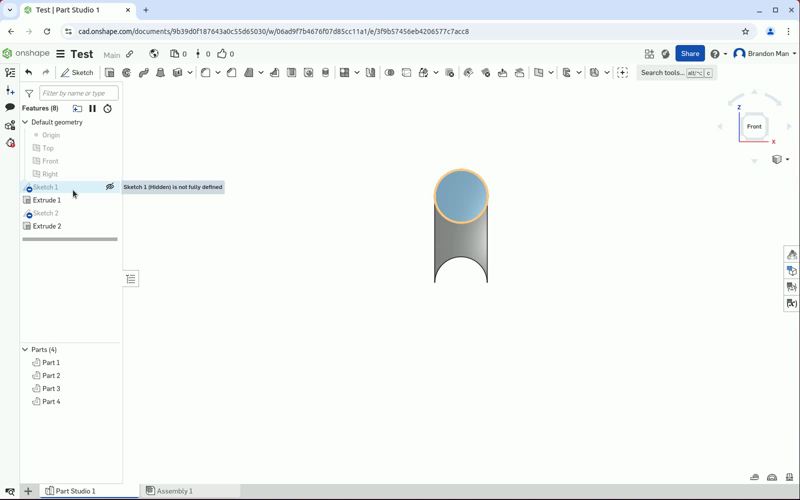
click(73, 189)
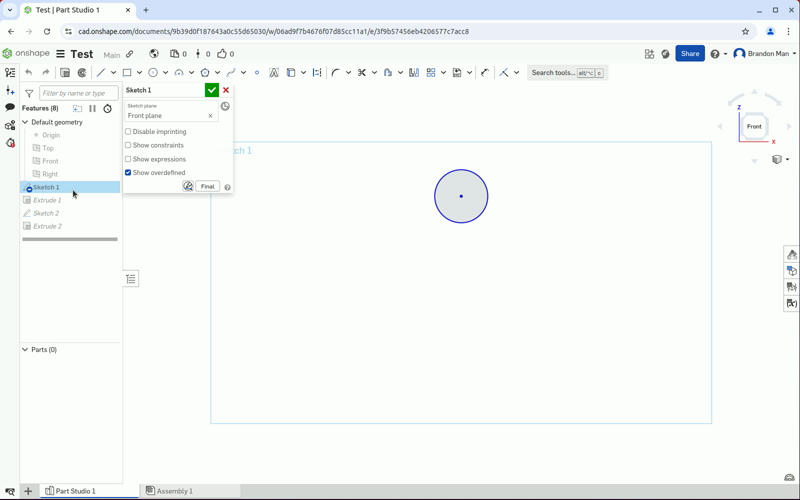
mouse_move(229, 92)
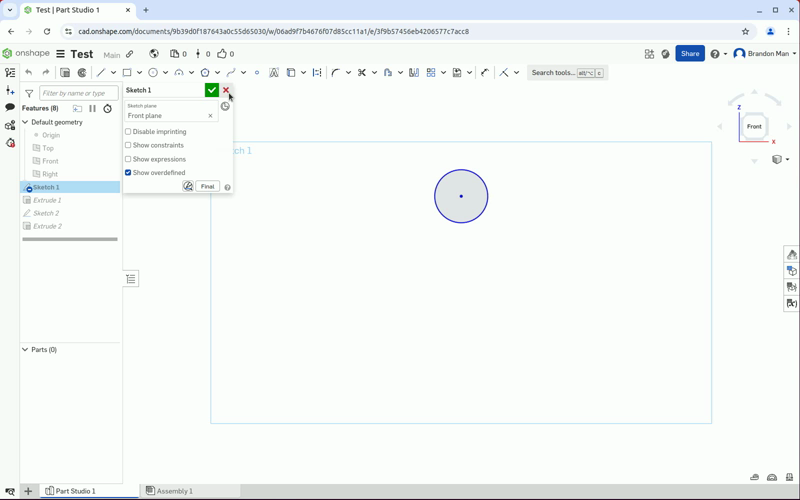
click(229, 92)
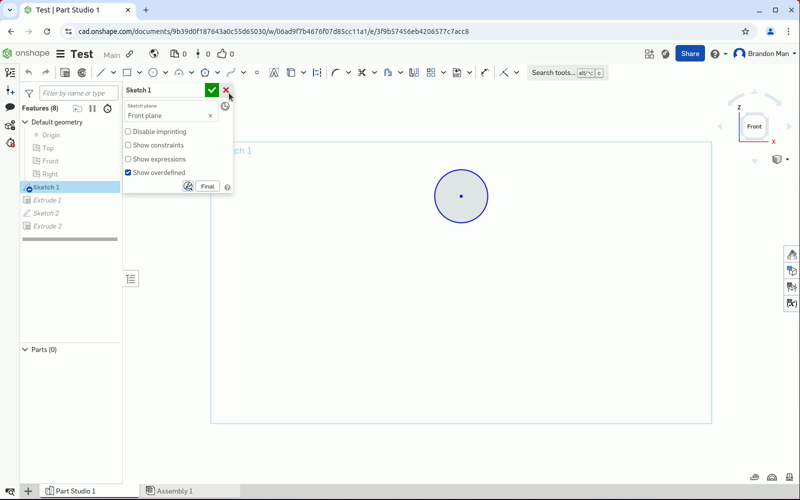
key(shift+s)
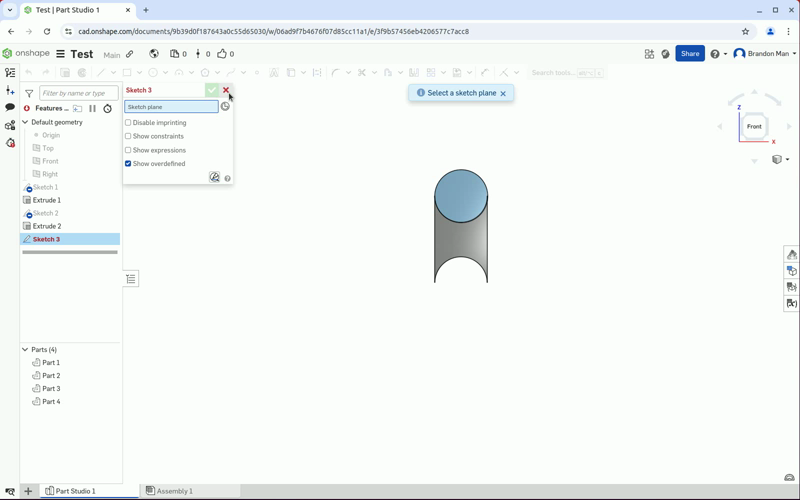
mouse_move(73, 163)
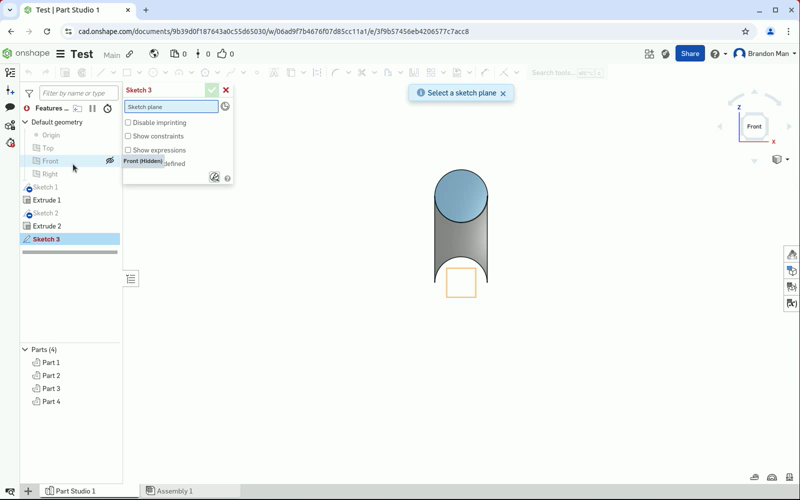
click(73, 163)
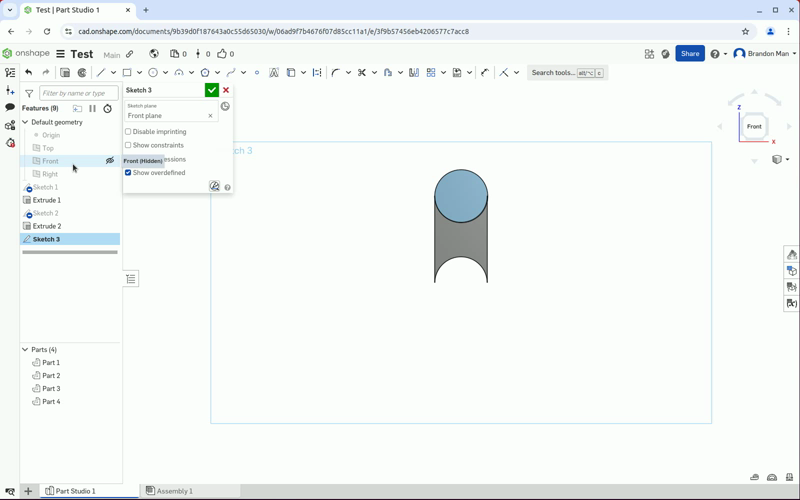
mouse_move(73, 352)
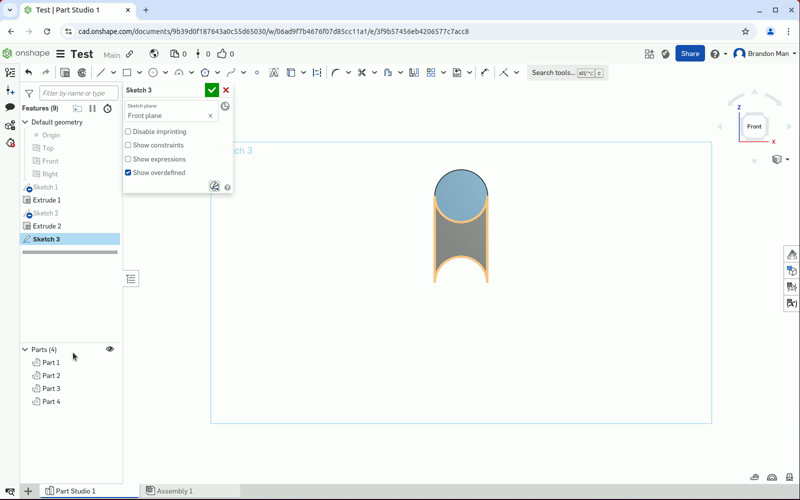
key(y)
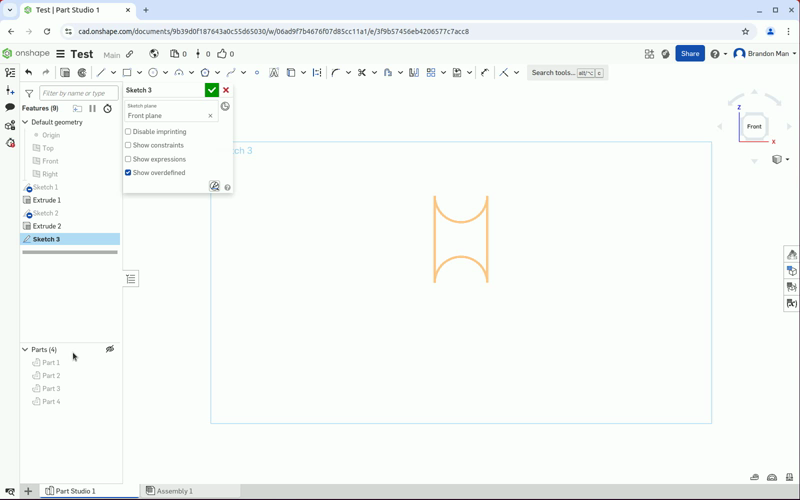
key(c)
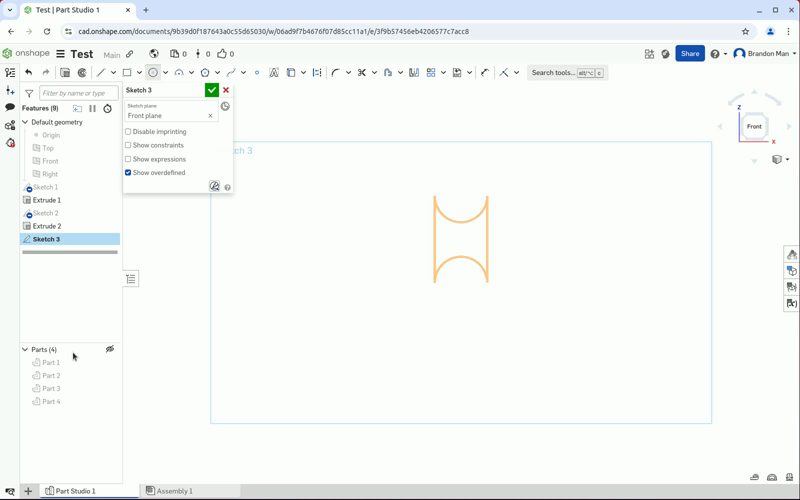
key_down(shift)
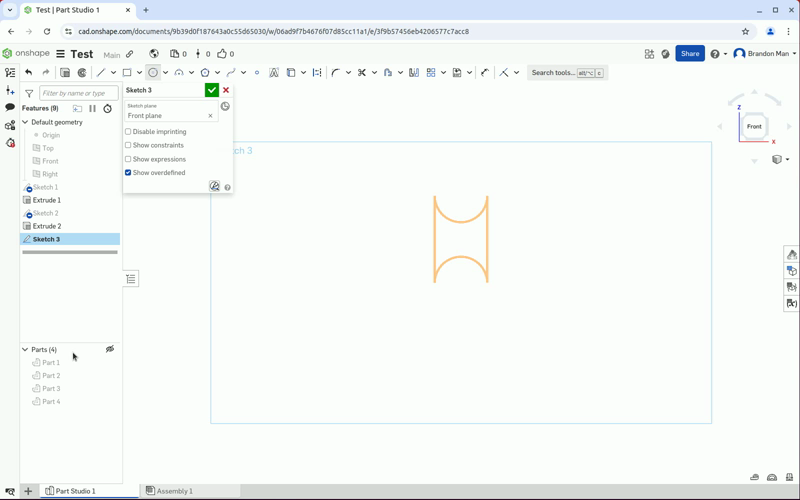
mouse_move(461, 282)
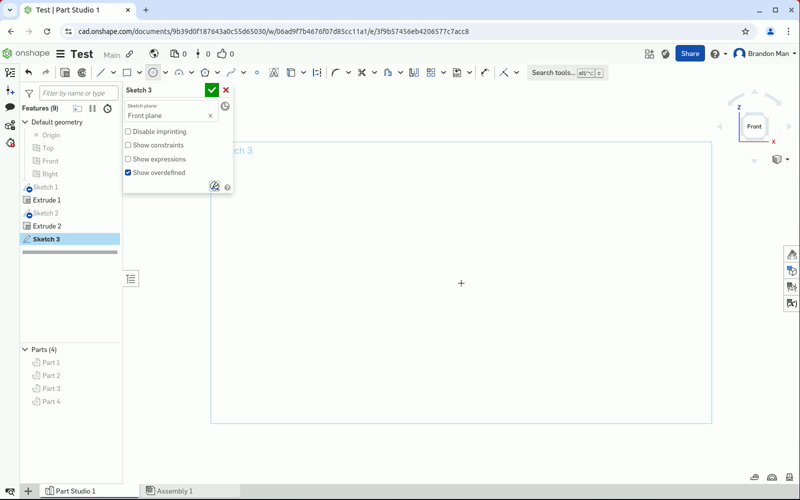
click(461, 282)
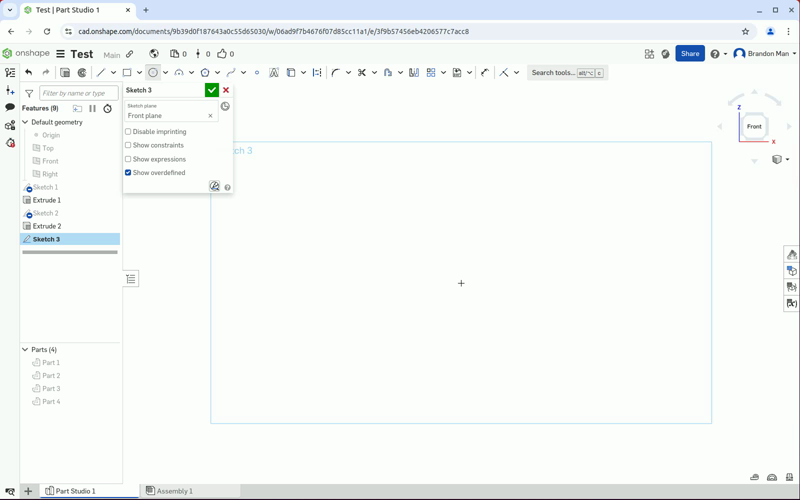
key_up(shift)
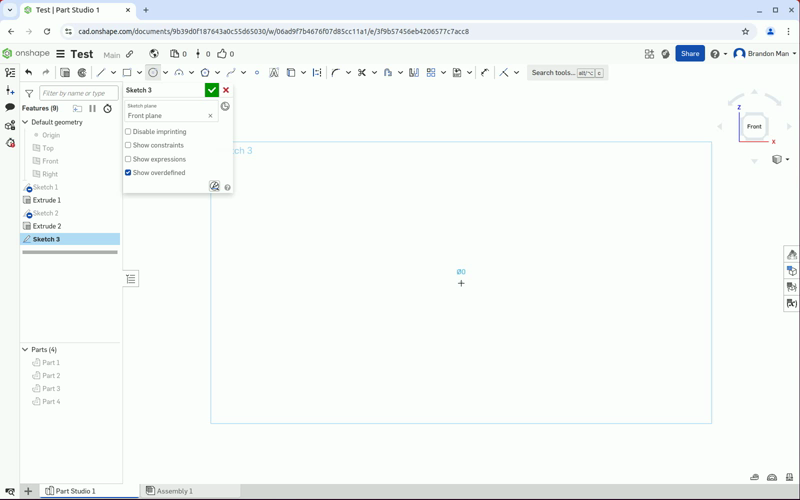
mouse_move(487, 282)
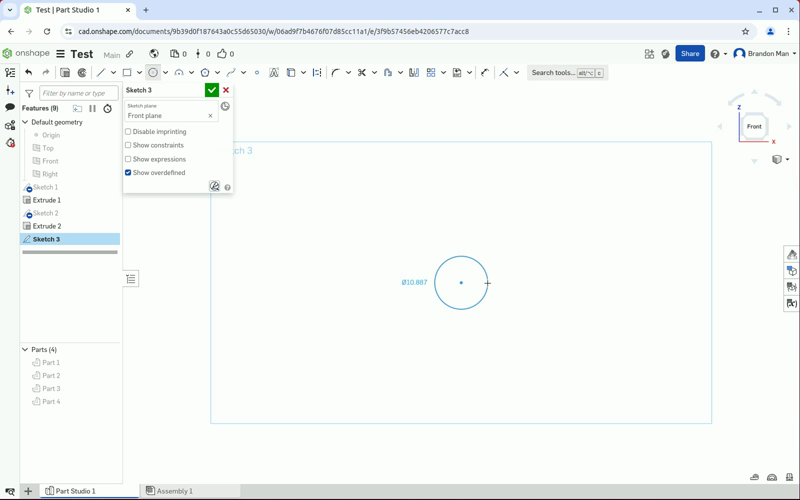
click(487, 282)
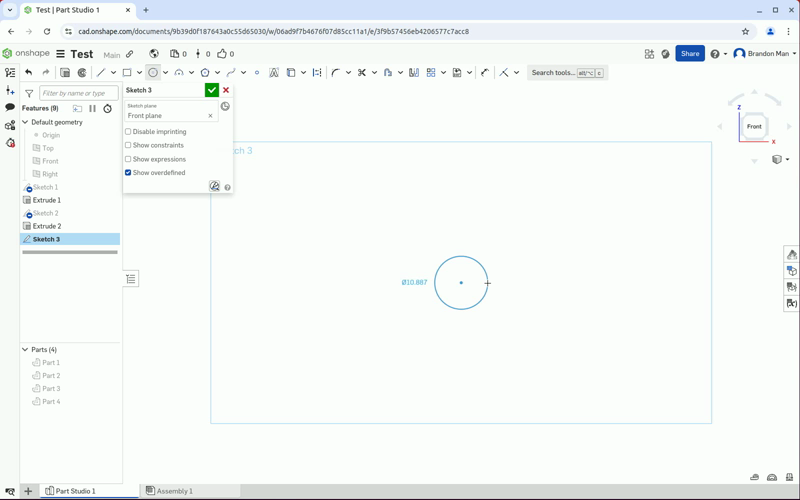
key(esc)
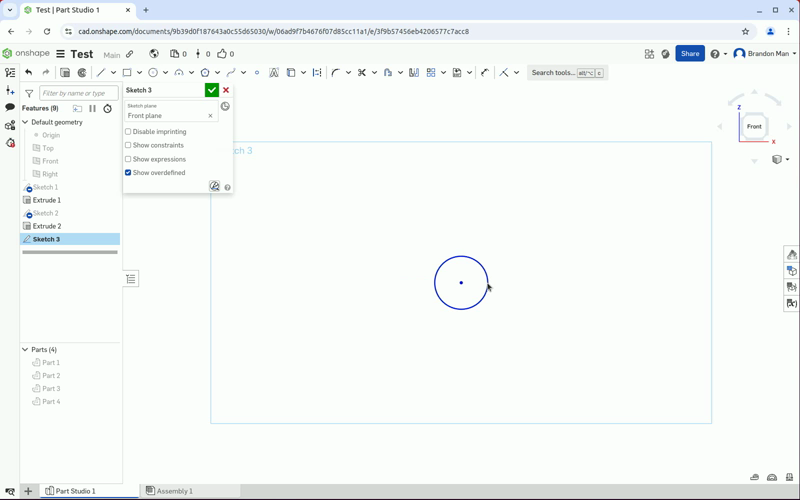
mouse_move(438, 279)
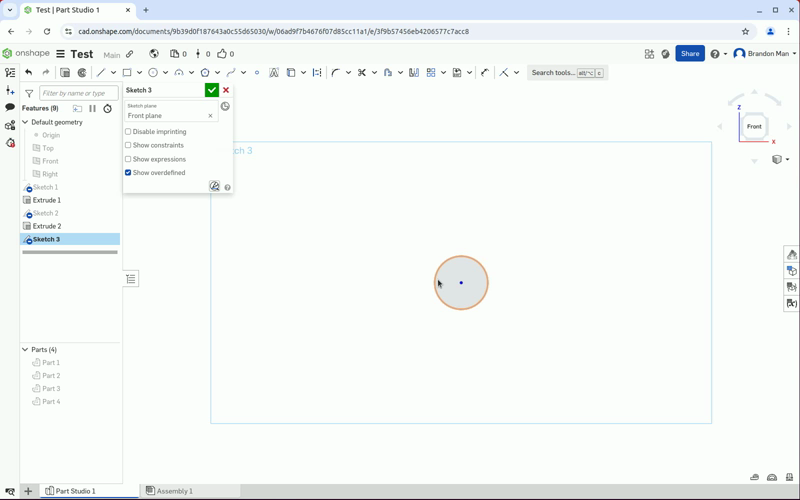
click(438, 279)
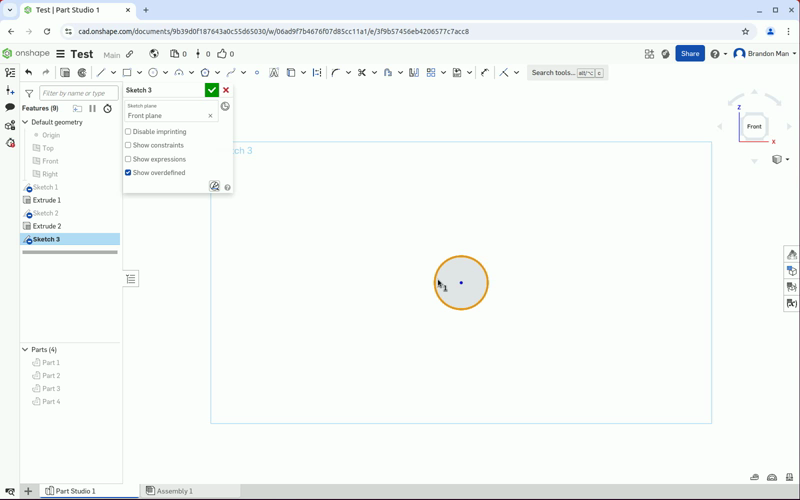
mouse_move(73, 352)
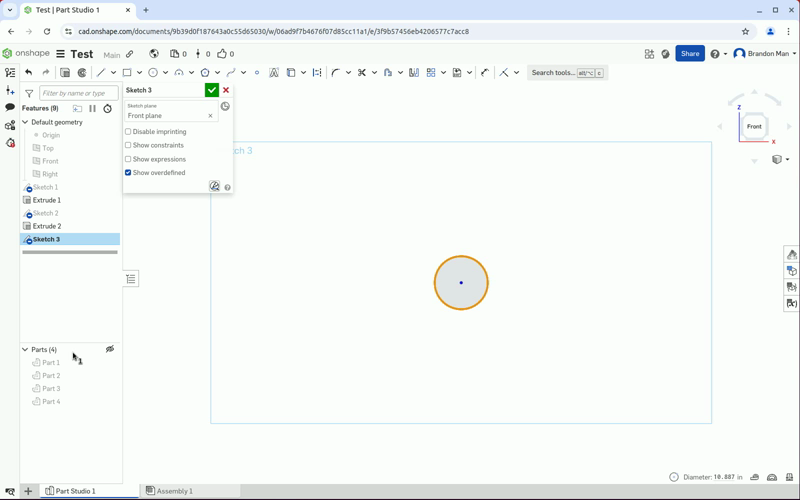
key(shift+y)
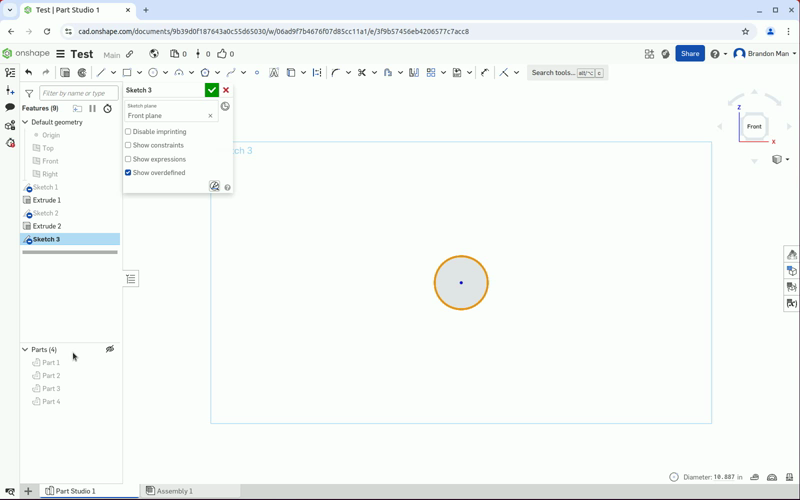
key(shift+e)
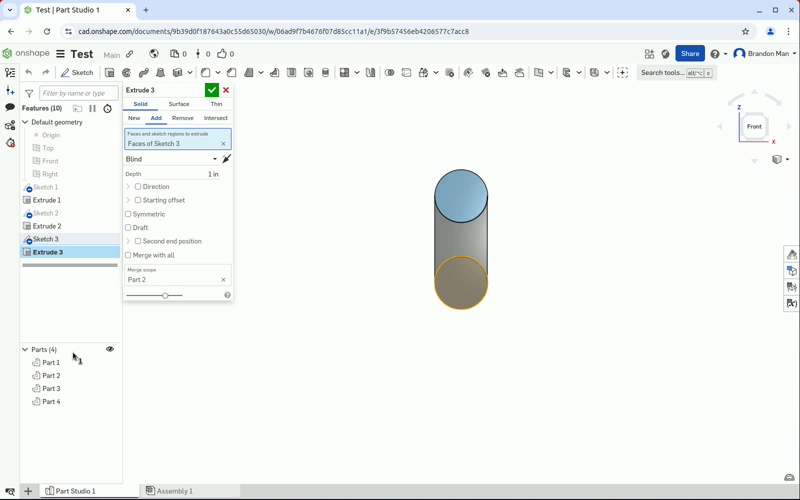
mouse_move(143, 106)
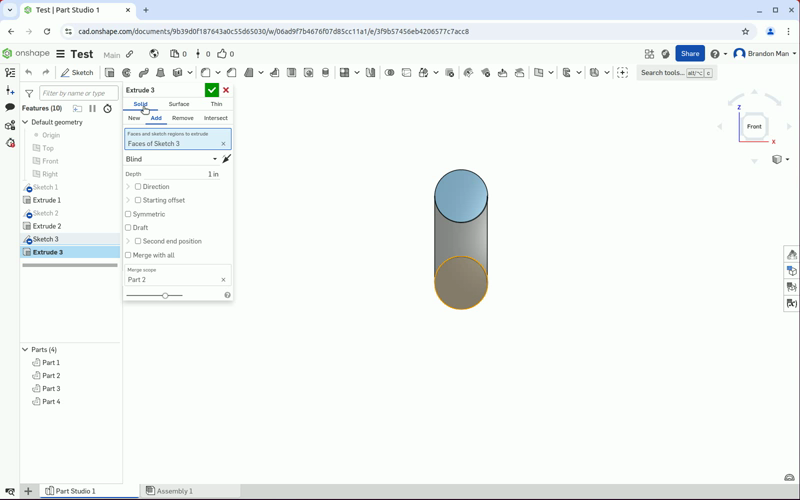
click(143, 106)
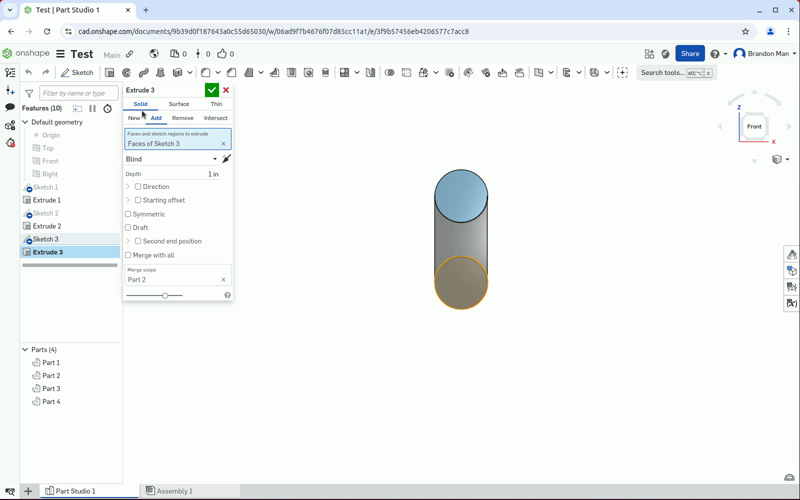
mouse_move(137, 120)
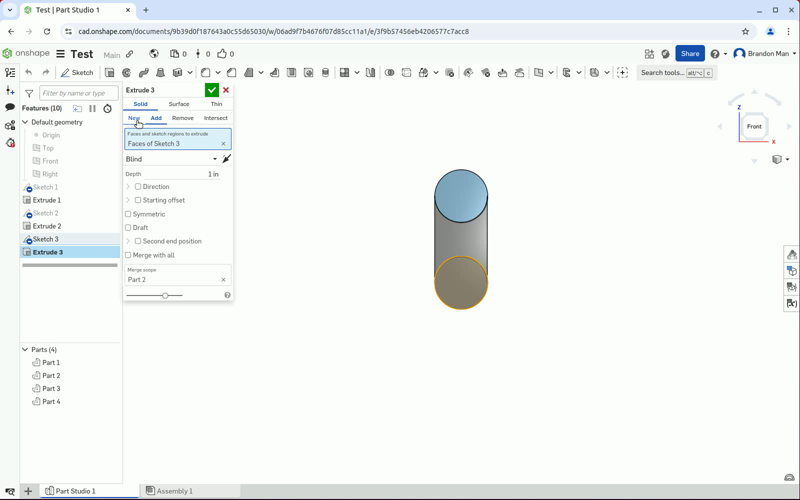
click(137, 120)
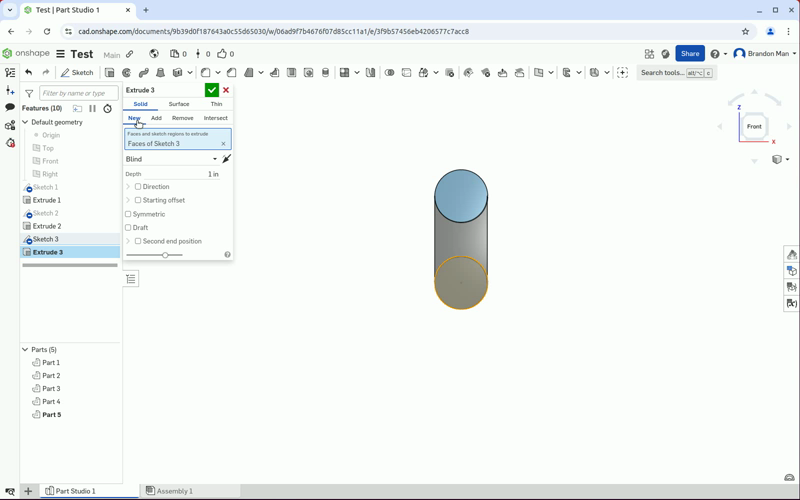
key(tab, 4)
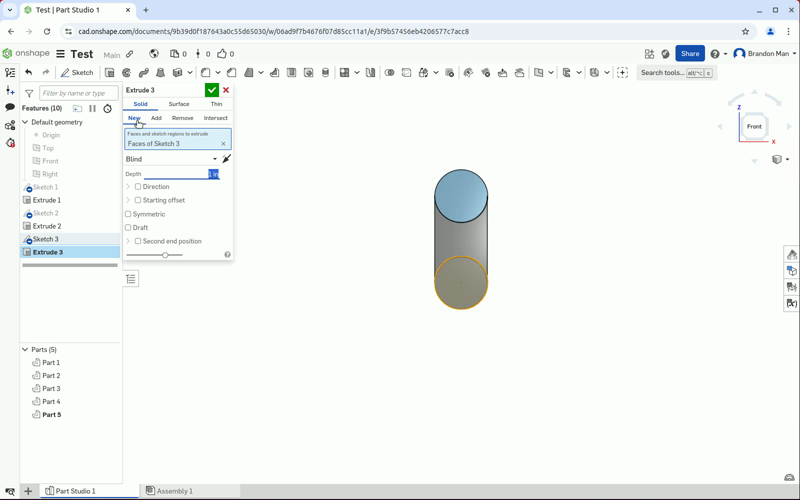
text(2.166)
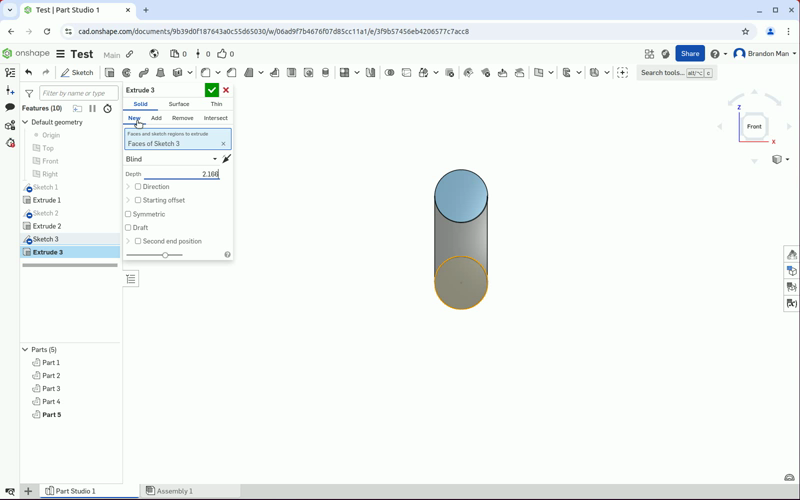
key(enter)
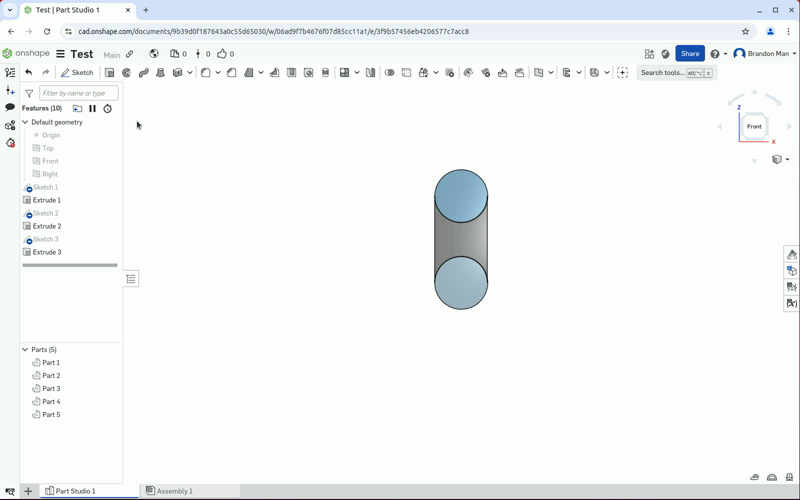
key(shift+h)
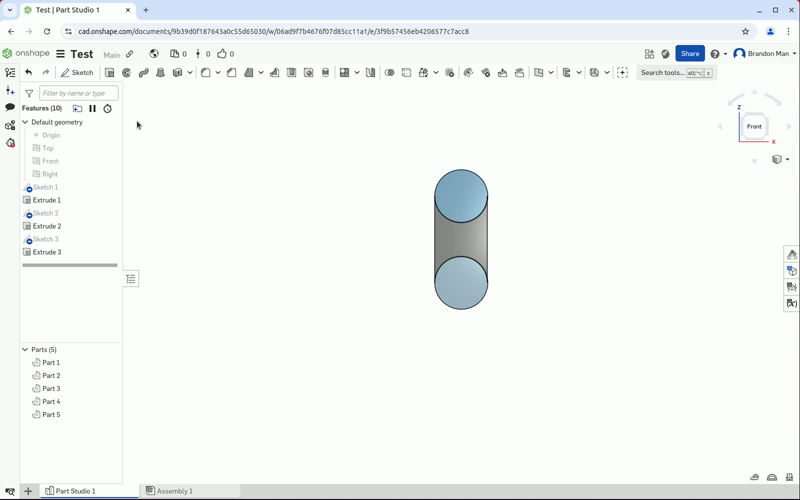
key(shift+h)
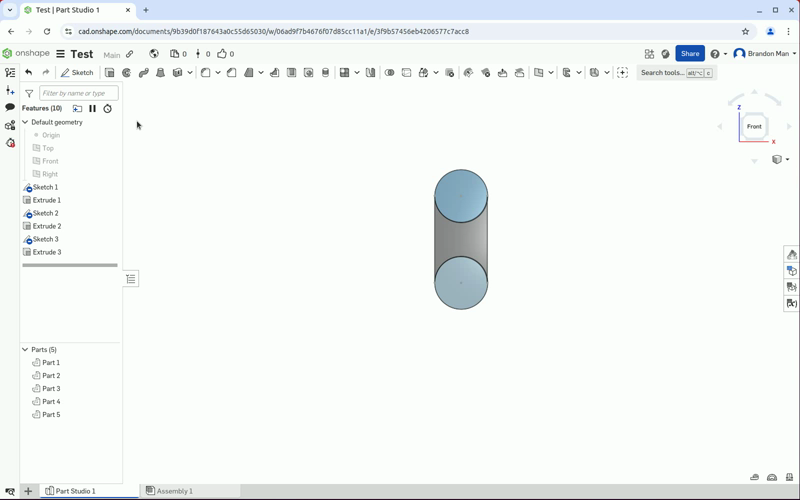
mouse_move(73, 189)
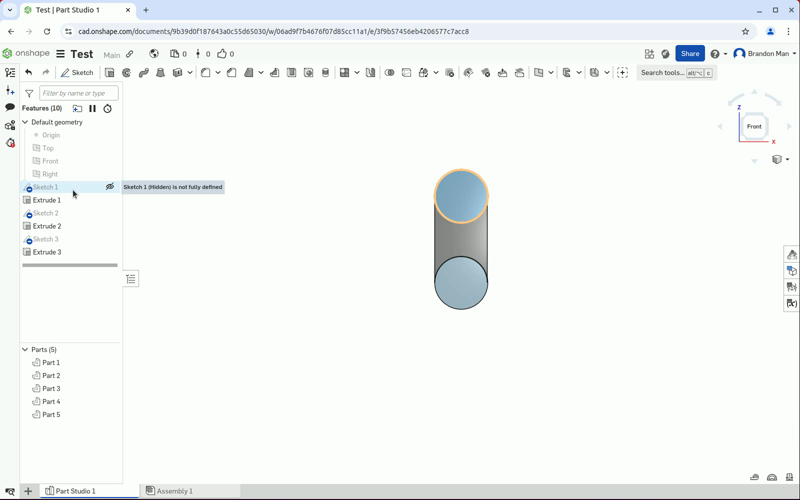
click(73, 189)
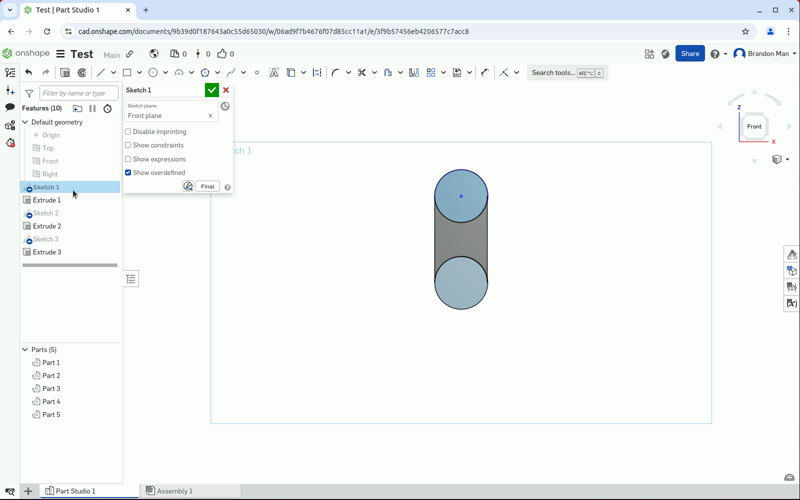
mouse_move(229, 92)
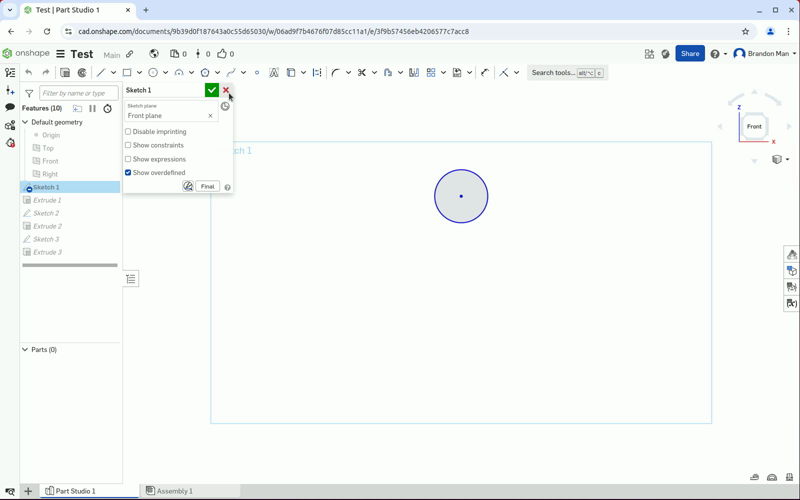
click(229, 92)
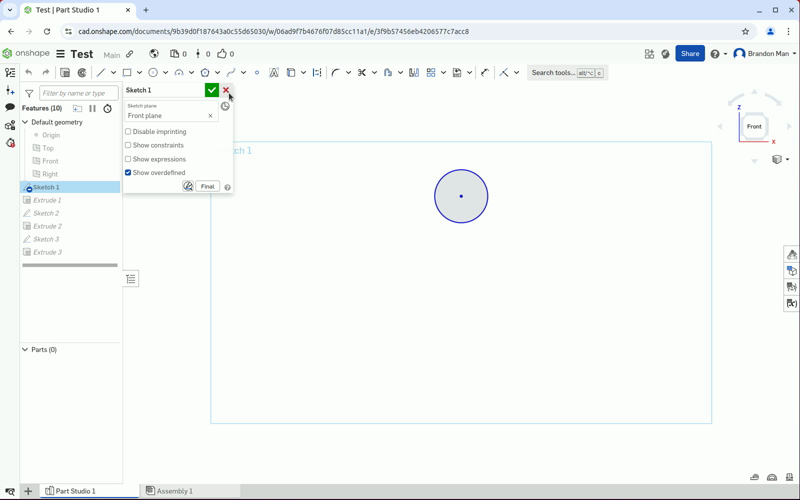
key(shift+s)
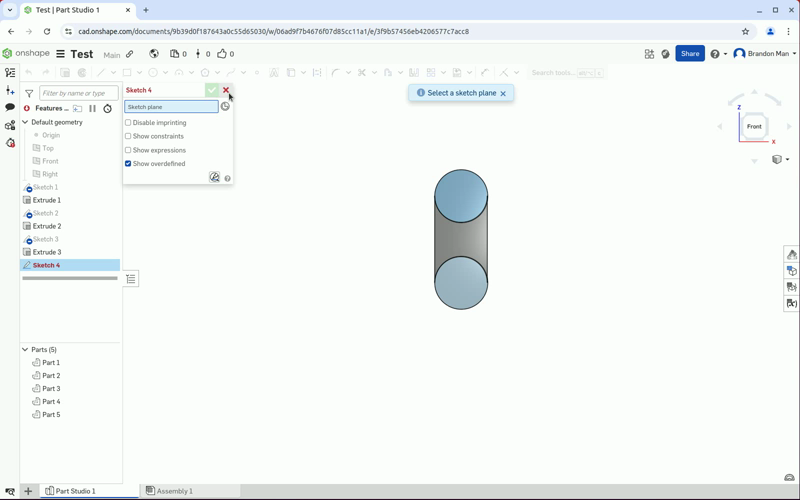
mouse_move(73, 163)
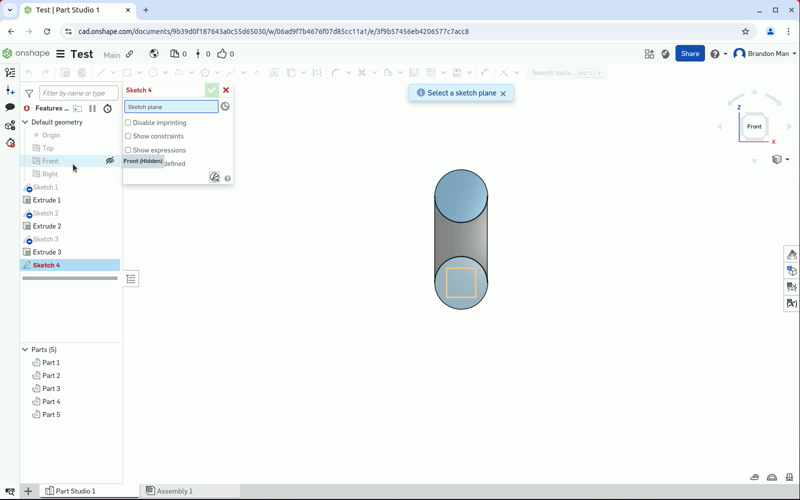
click(73, 163)
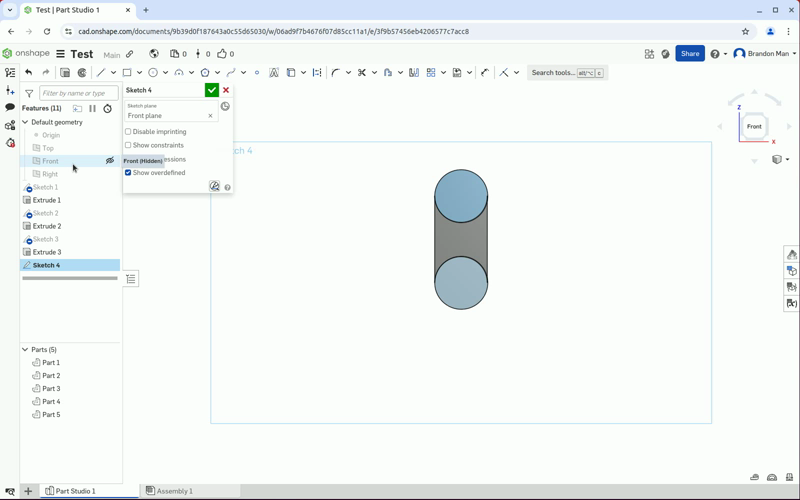
mouse_move(73, 352)
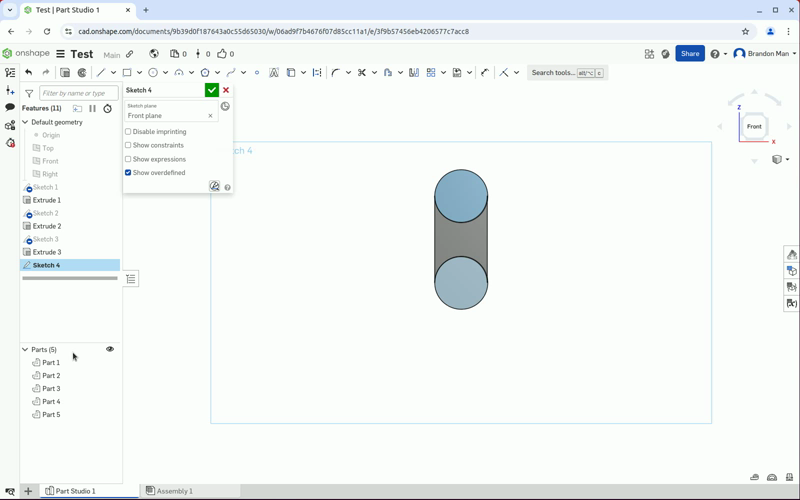
key(y)
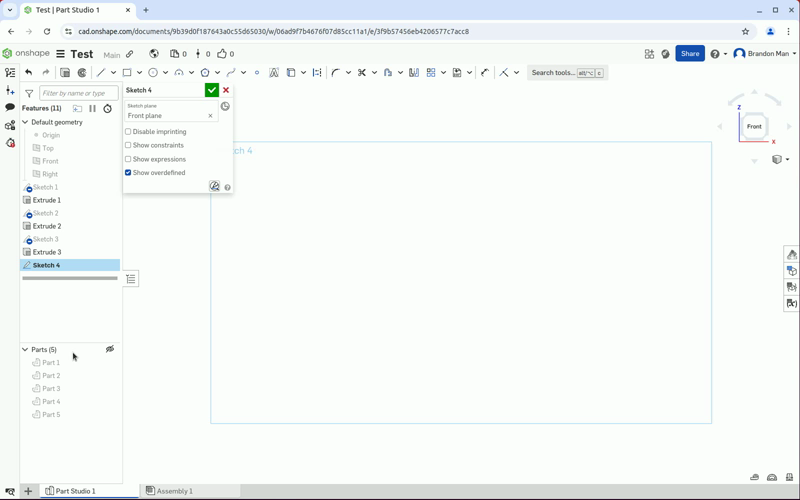
key(c)
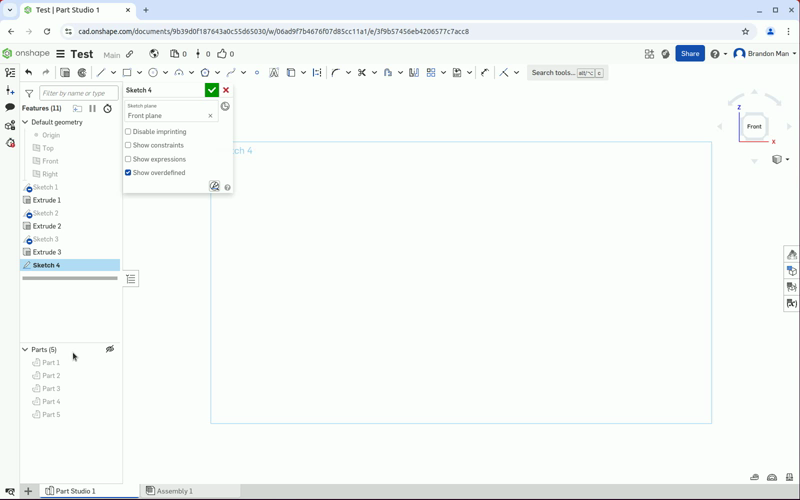
key_down(shift)
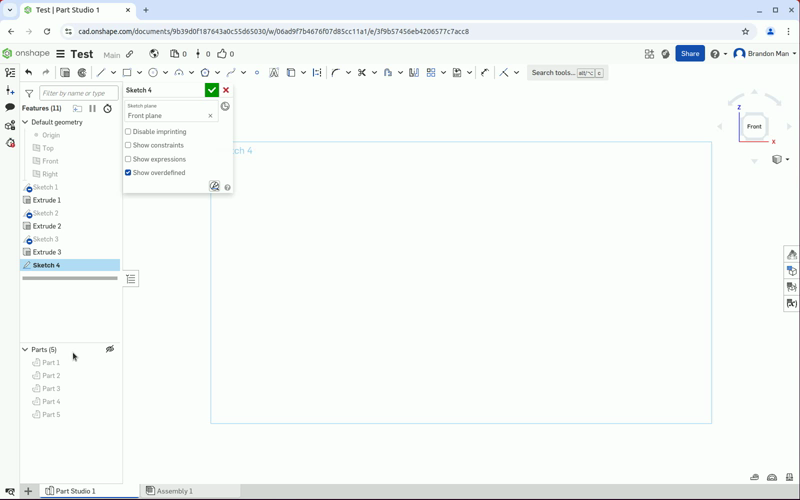
mouse_move(461, 282)
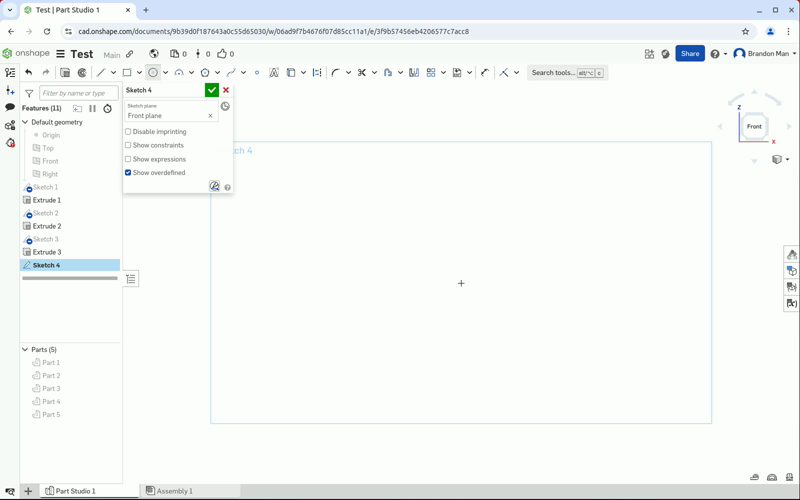
click(461, 282)
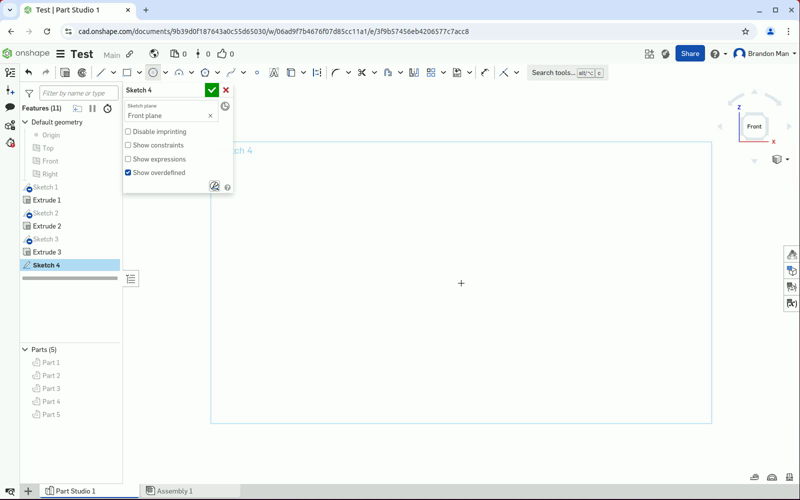
key_up(shift)
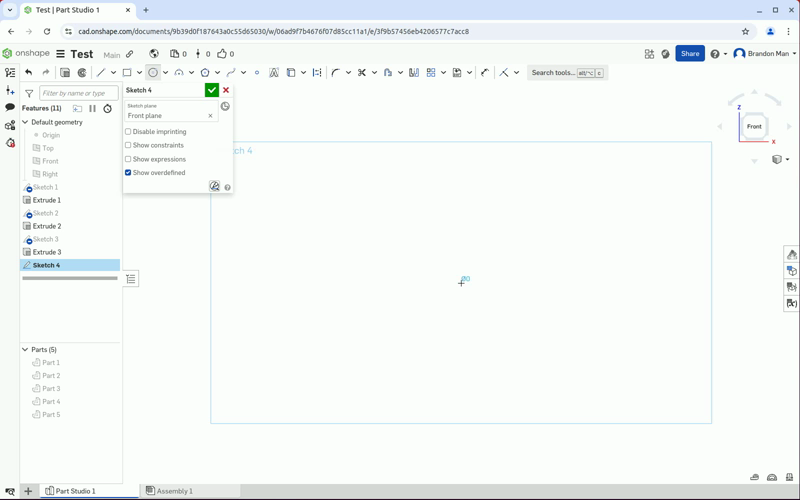
mouse_move(487, 282)
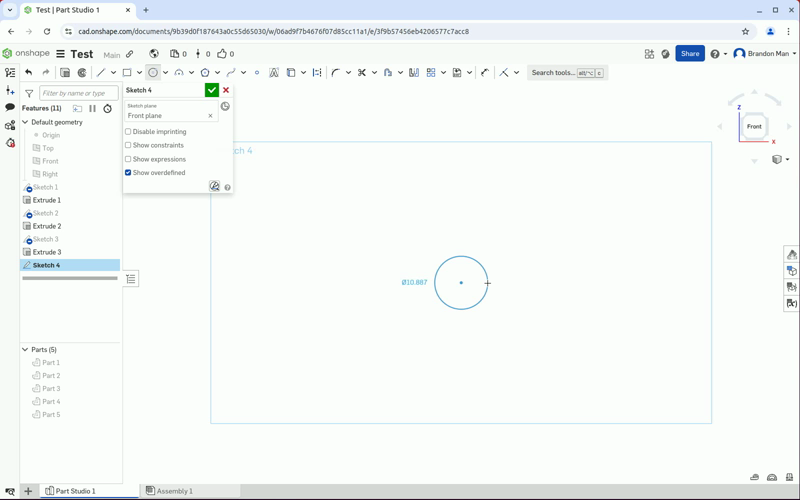
click(487, 282)
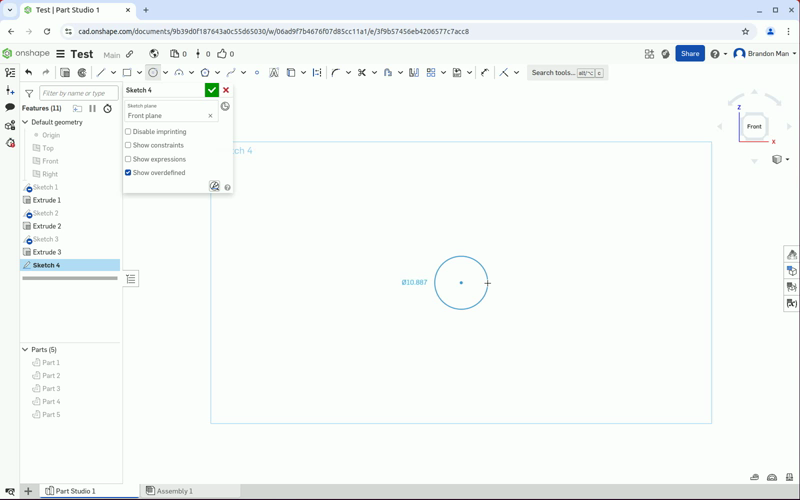
key(esc)
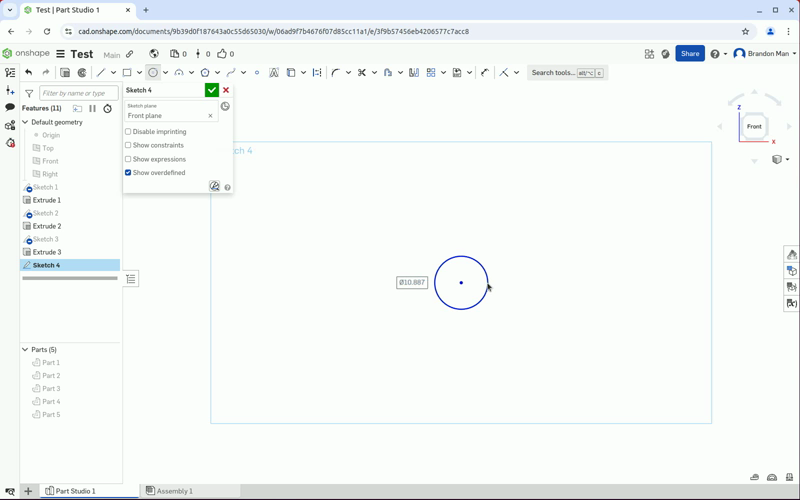
mouse_move(479, 282)
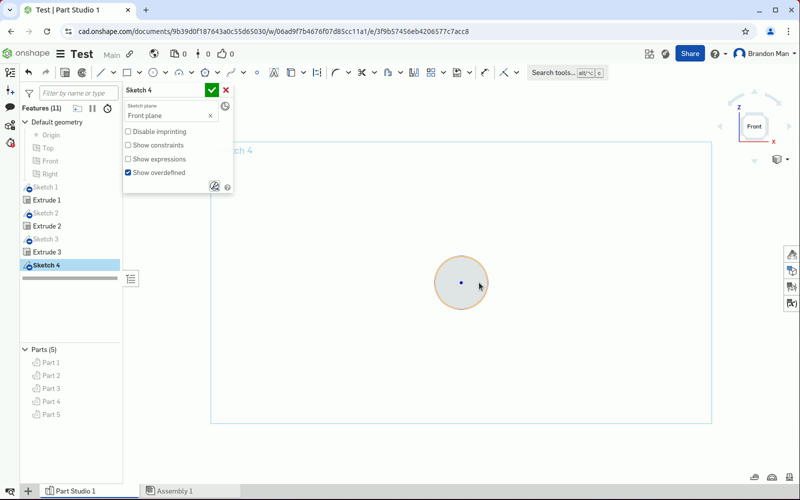
click(479, 282)
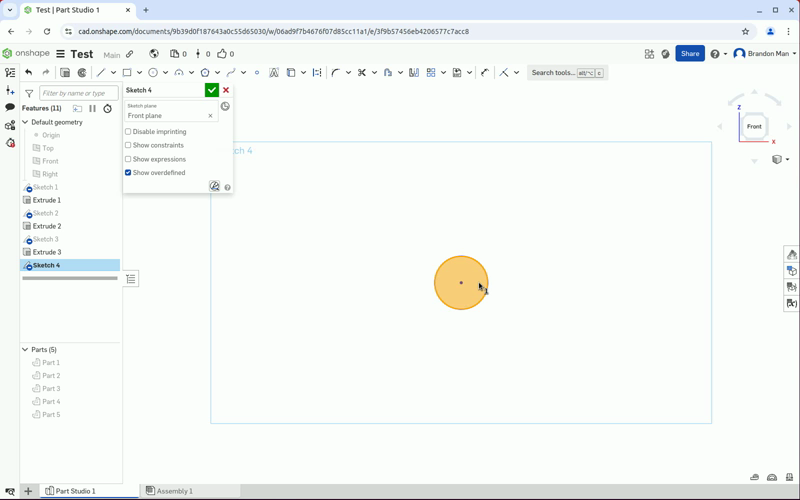
mouse_move(73, 352)
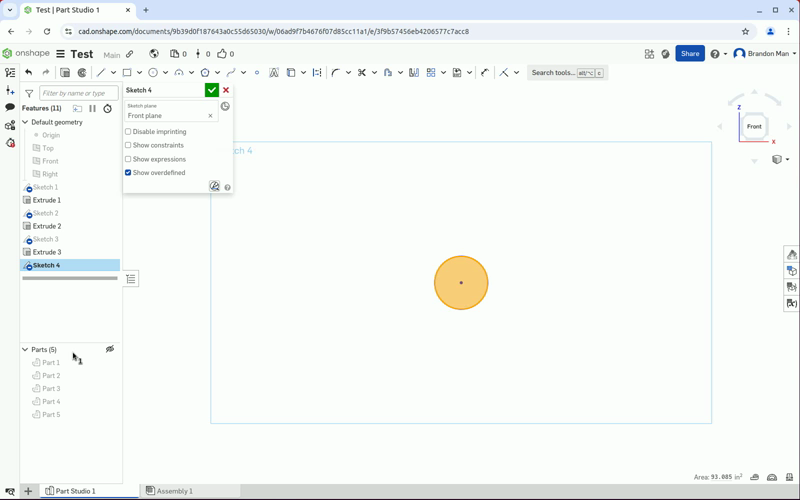
key(shift+y)
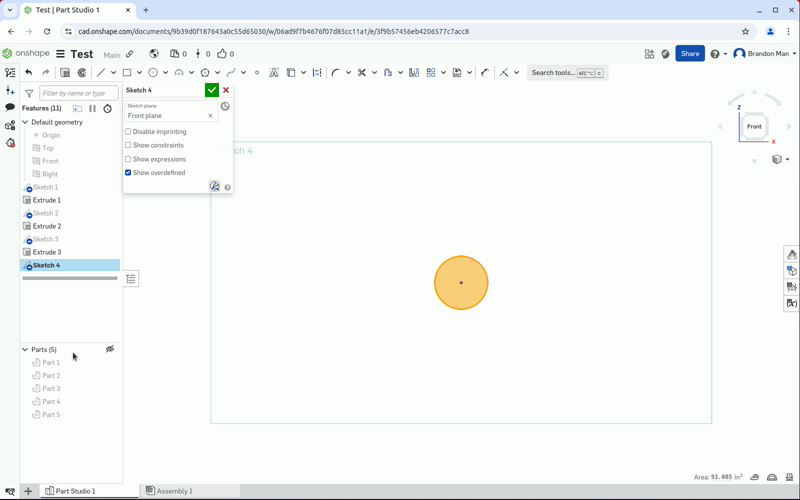
key(shift+e)
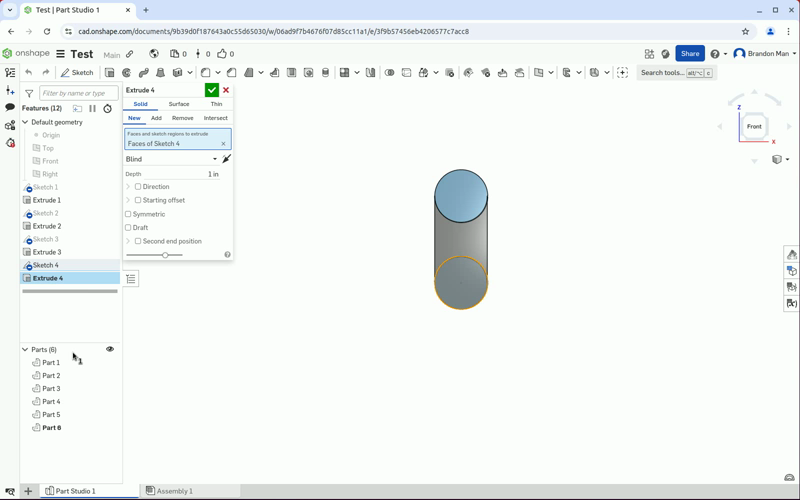
mouse_move(143, 106)
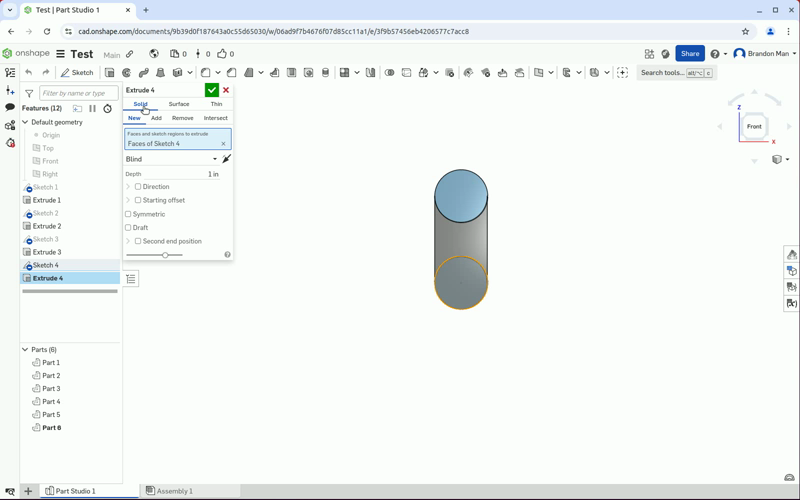
click(143, 106)
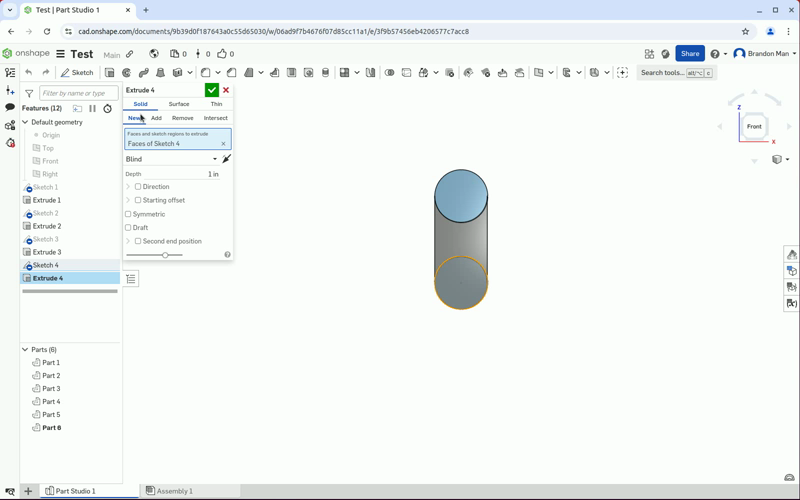
mouse_move(137, 120)
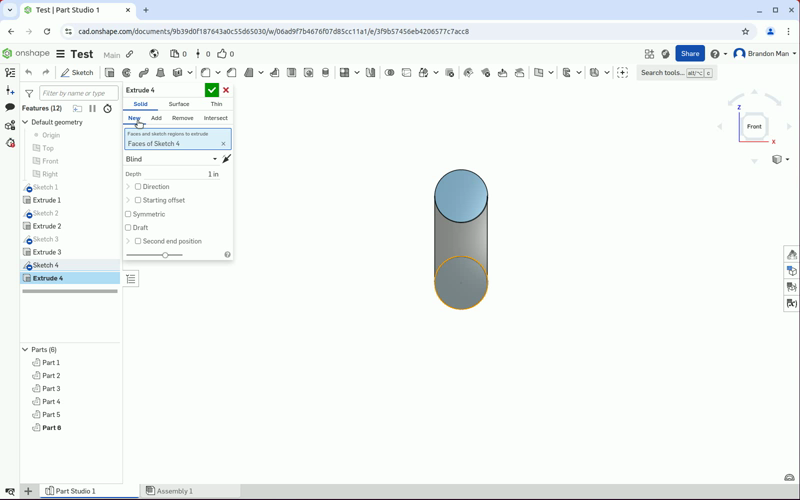
click(137, 120)
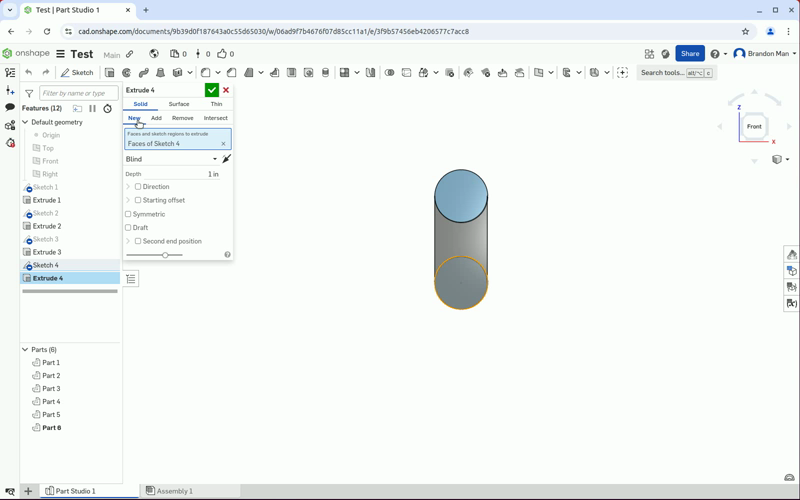
key(tab, 4)
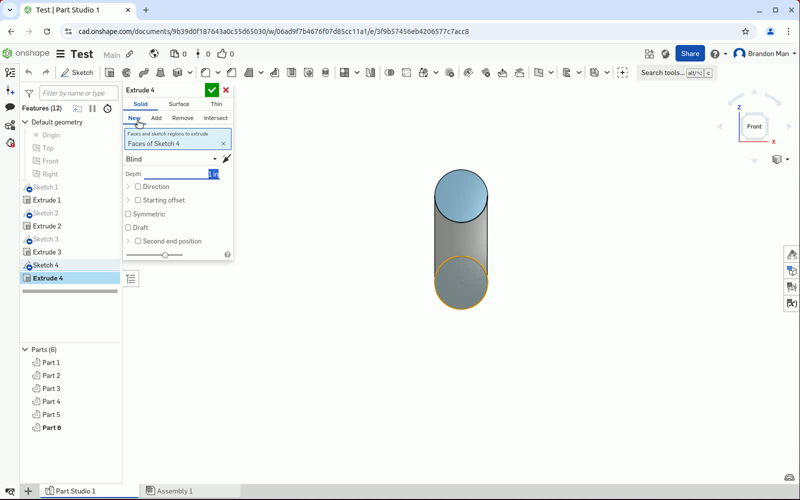
text(-11.073)
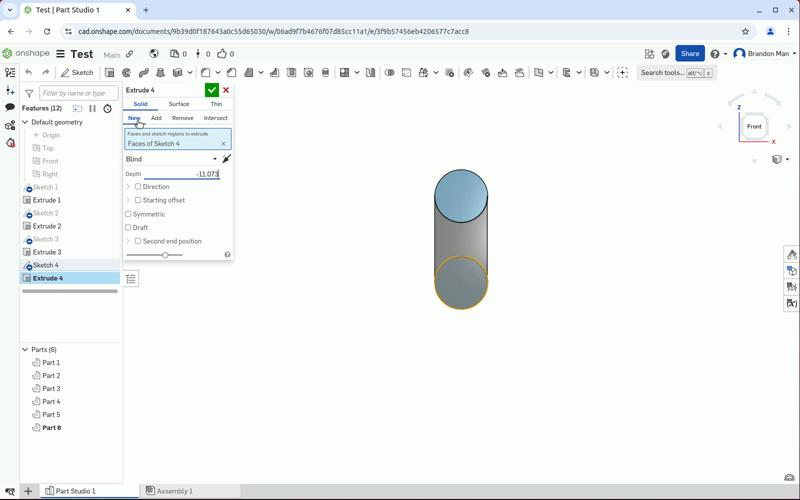
key(enter)
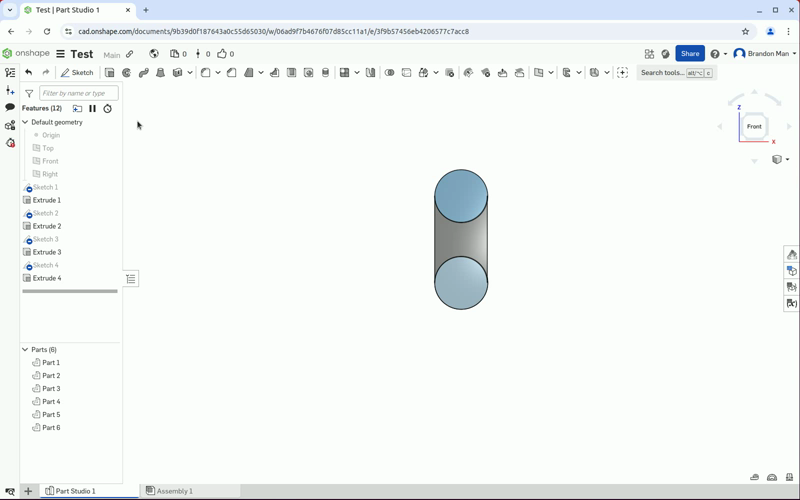
key(shift+h)
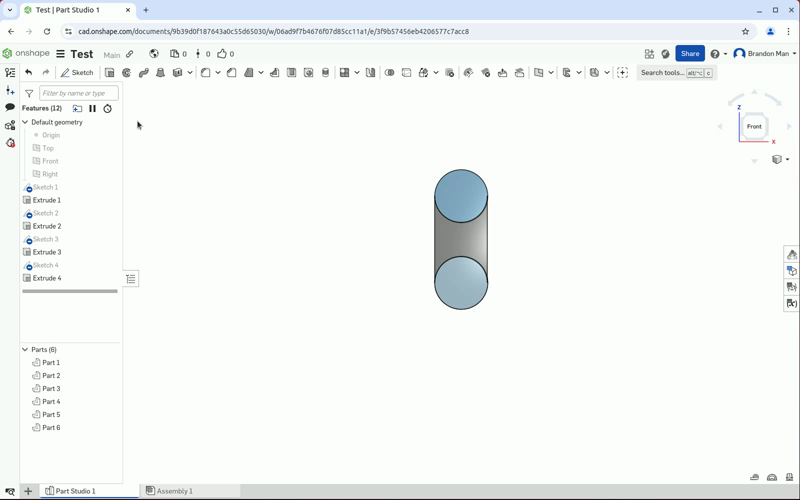
key(shift+h)
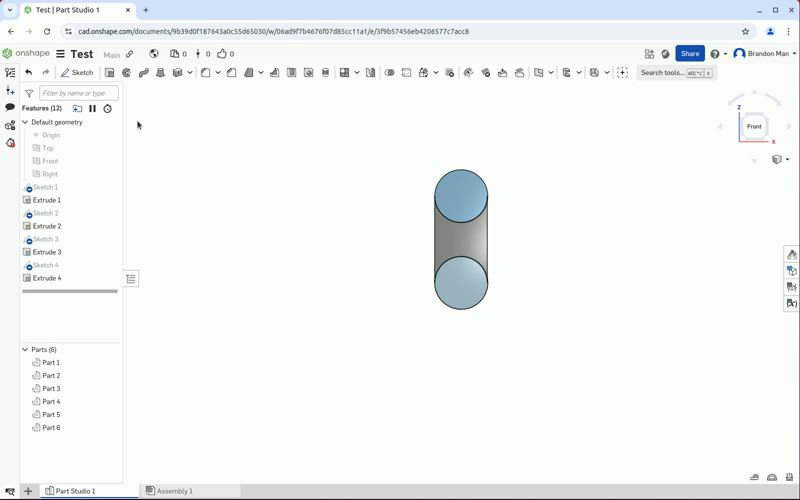
mouse_move(73, 189)
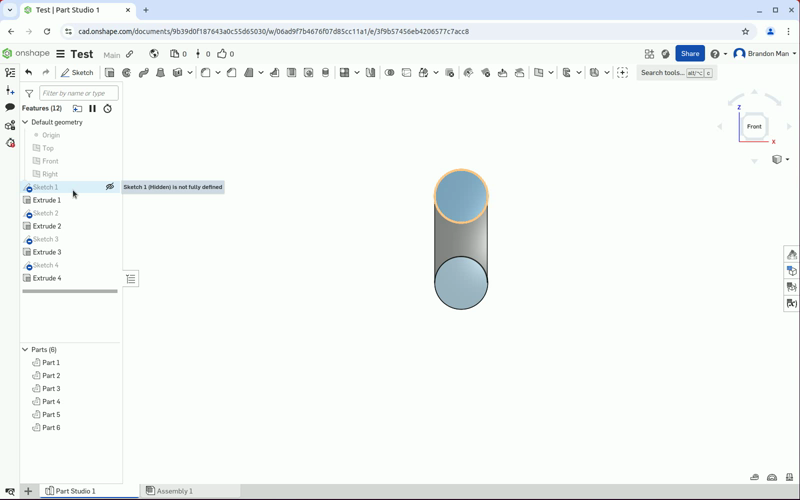
click(73, 189)
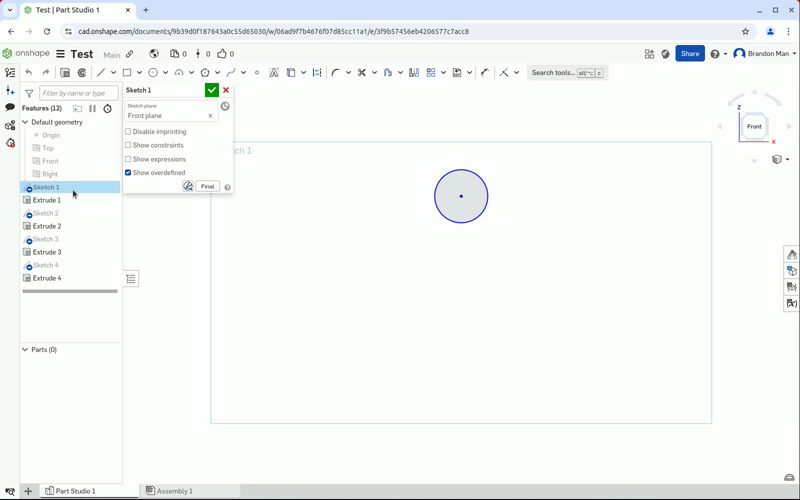
mouse_move(229, 92)
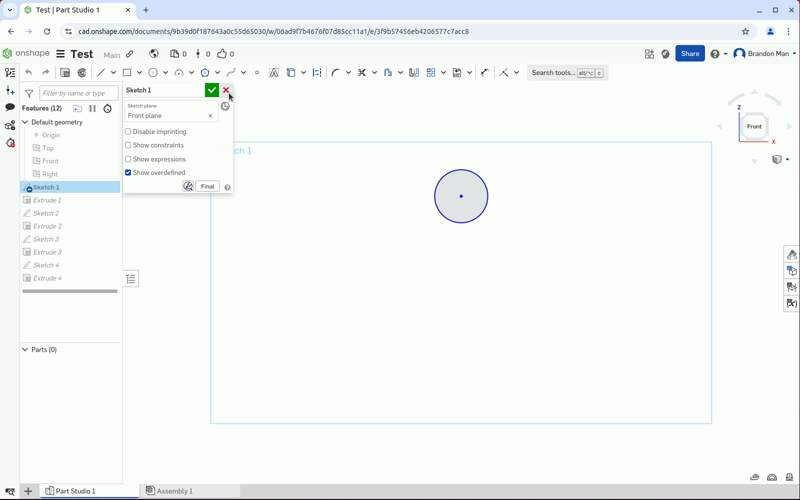
click(229, 92)
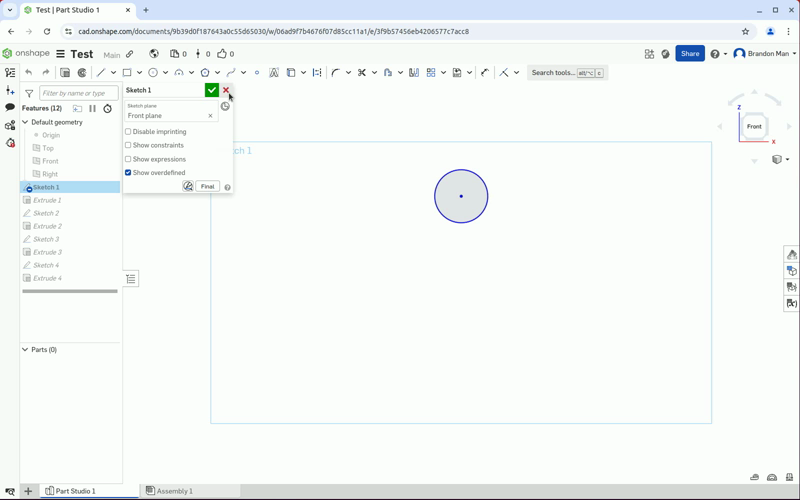
key(shift+s)
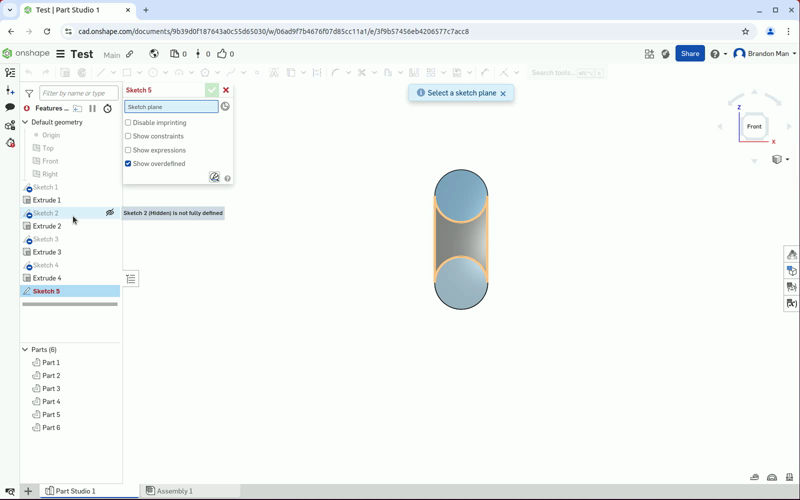
scroll(3)
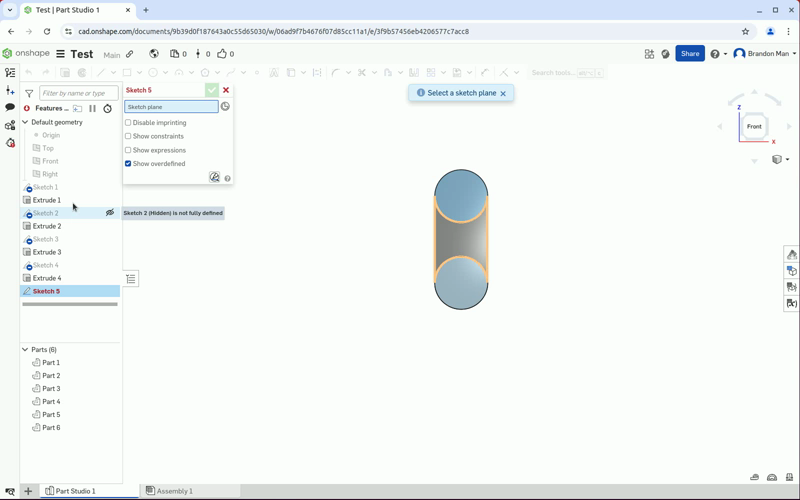
mouse_move(73, 163)
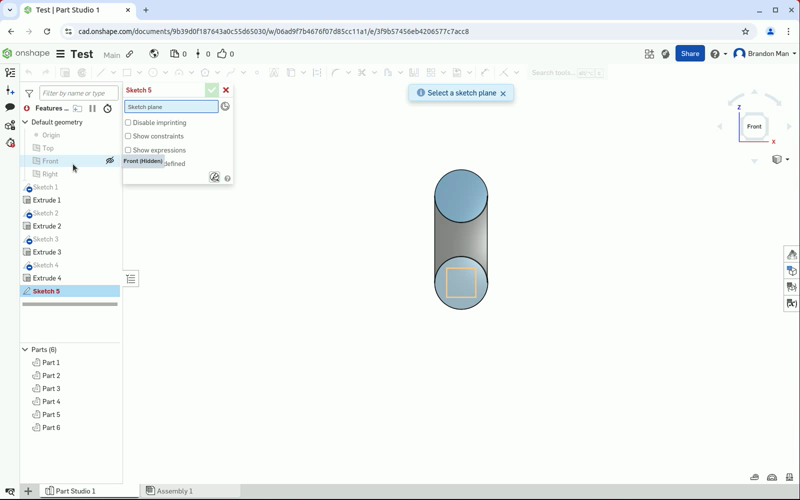
click(73, 163)
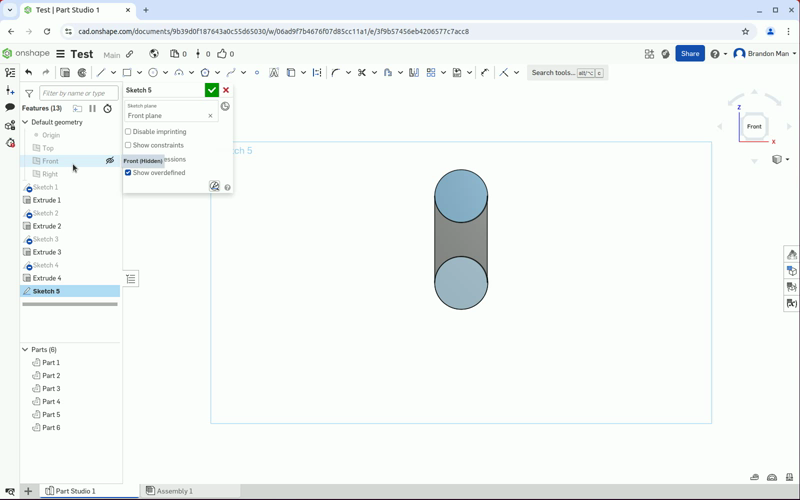
mouse_move(73, 352)
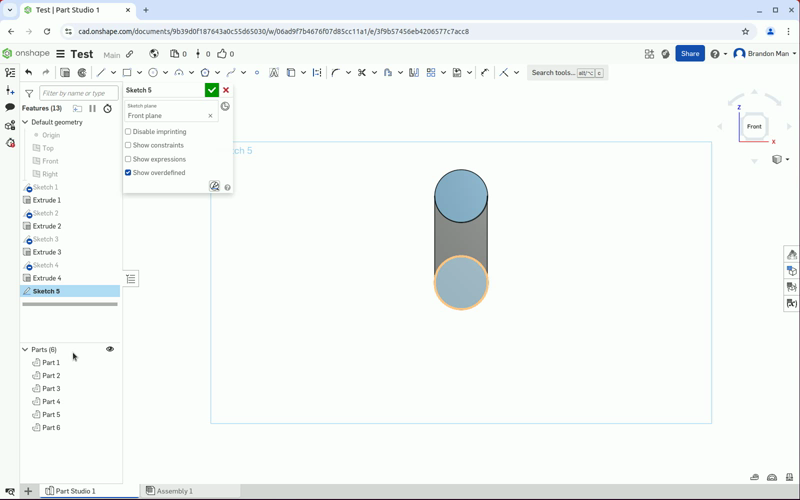
key(y)
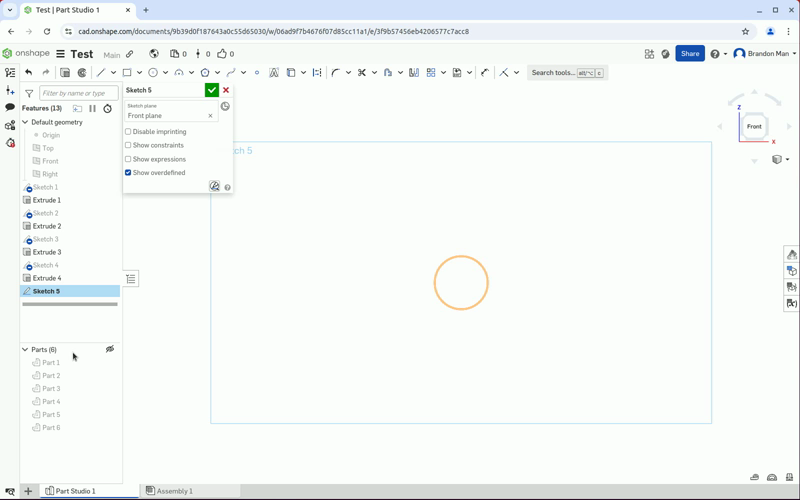
key(a)
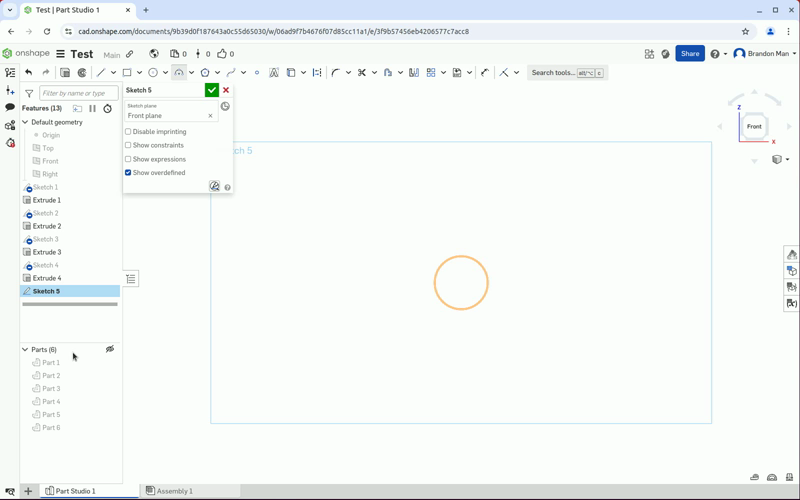
key_down(shift)
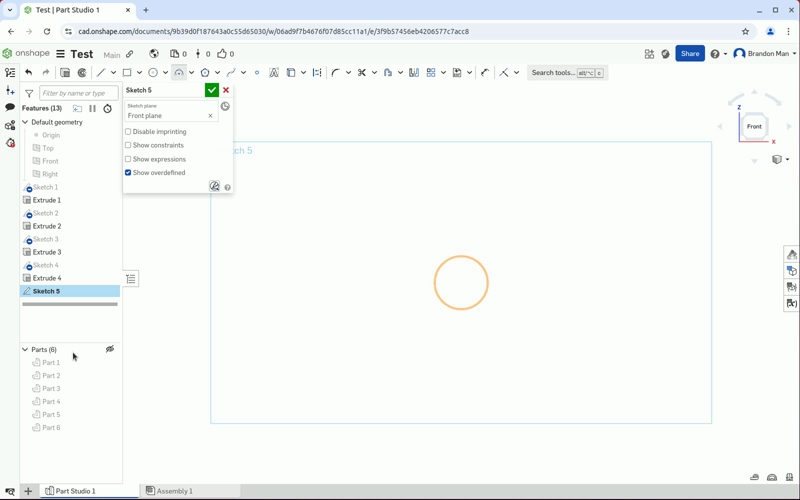
mouse_move(434, 282)
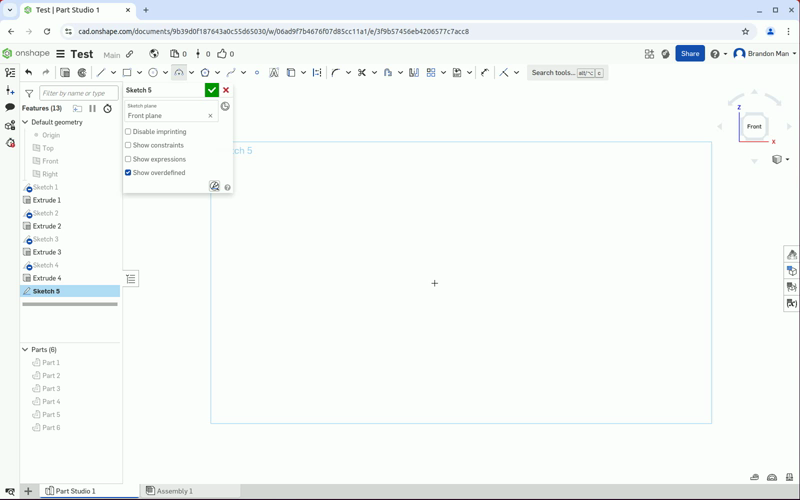
click(434, 282)
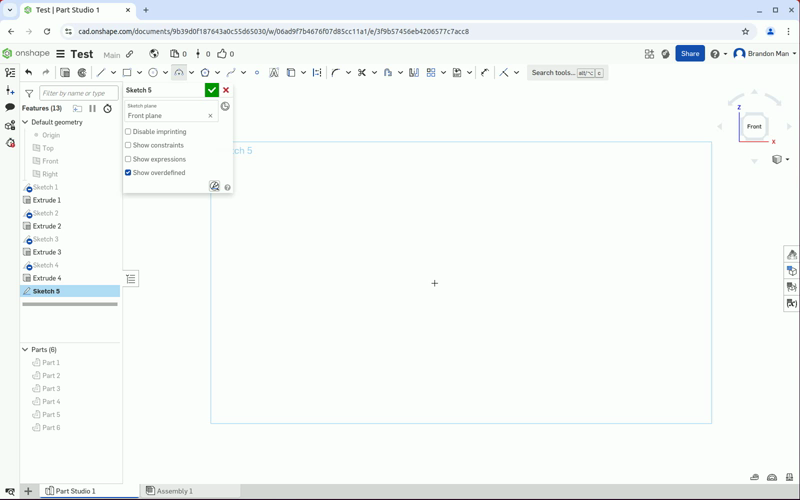
key_up(shift)
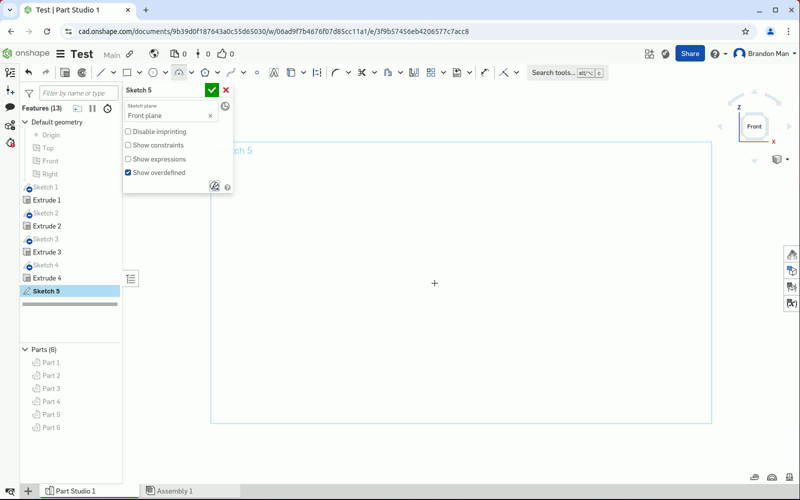
key_down(shift)
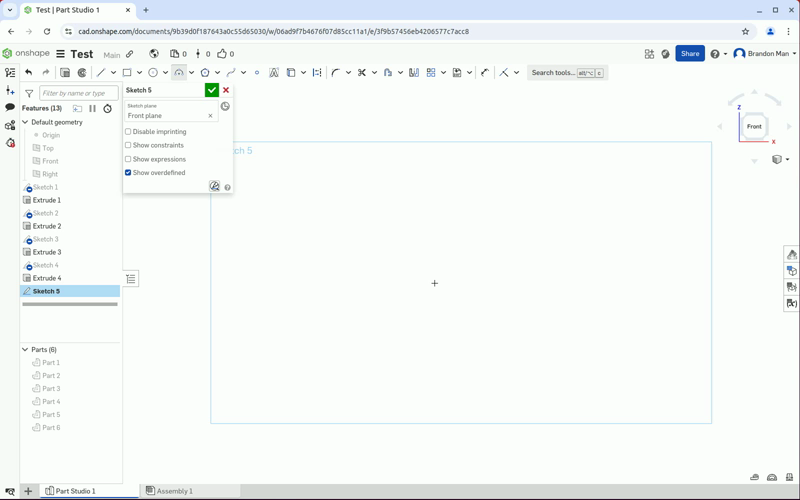
mouse_move(487, 282)
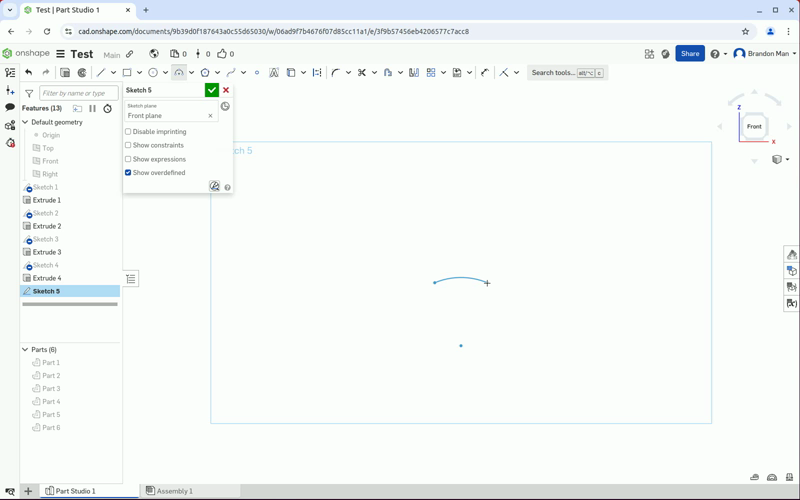
click(487, 282)
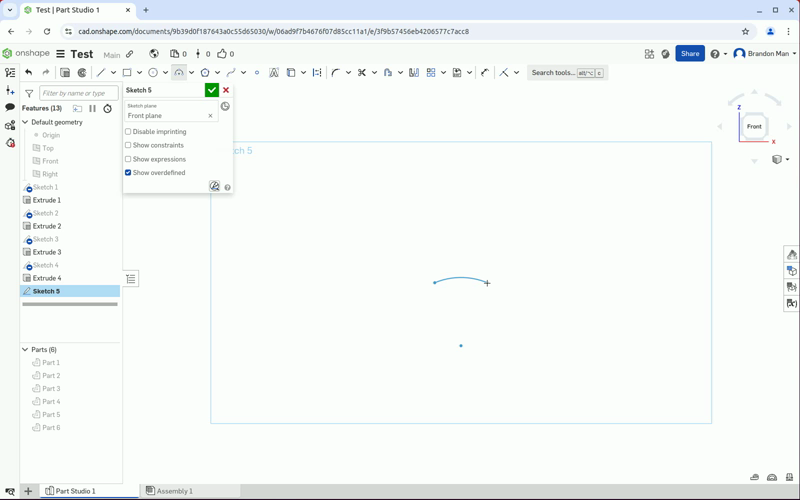
mouse_move(461, 256)
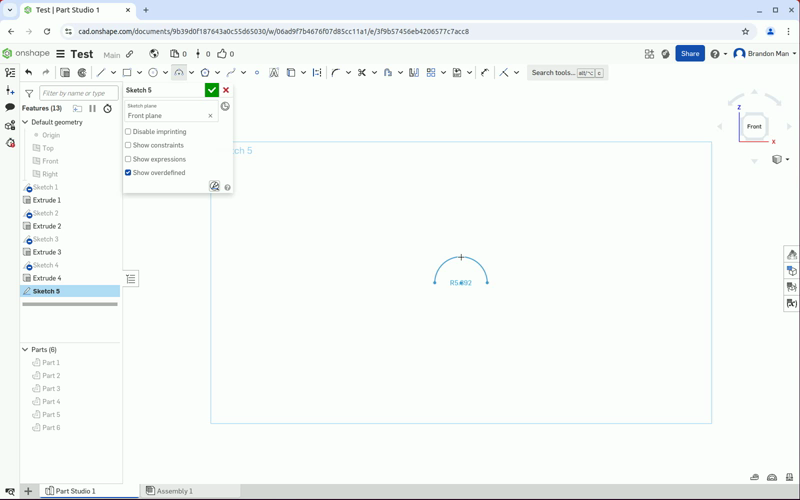
click(461, 256)
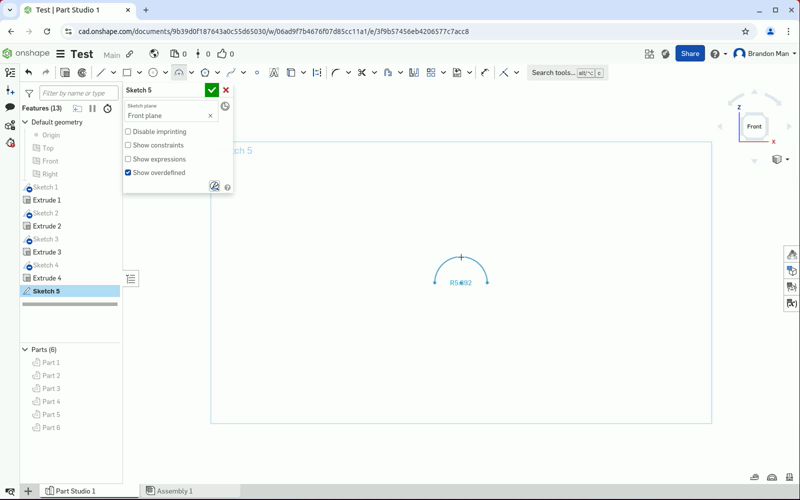
key_up(shift)
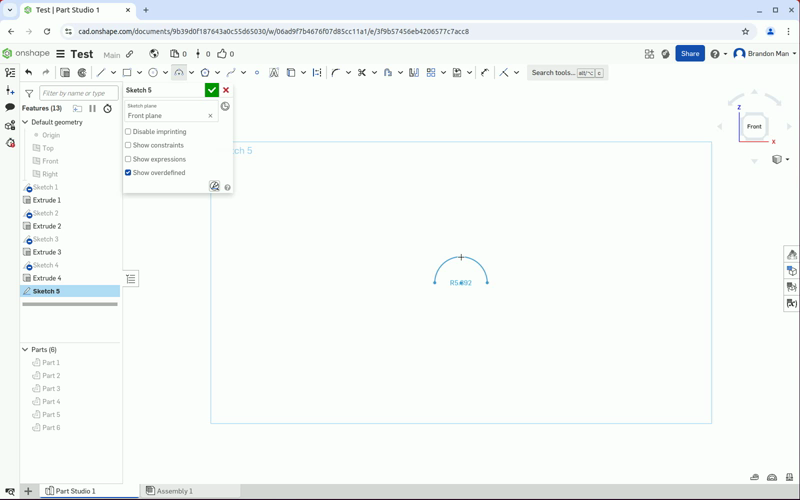
key(esc)
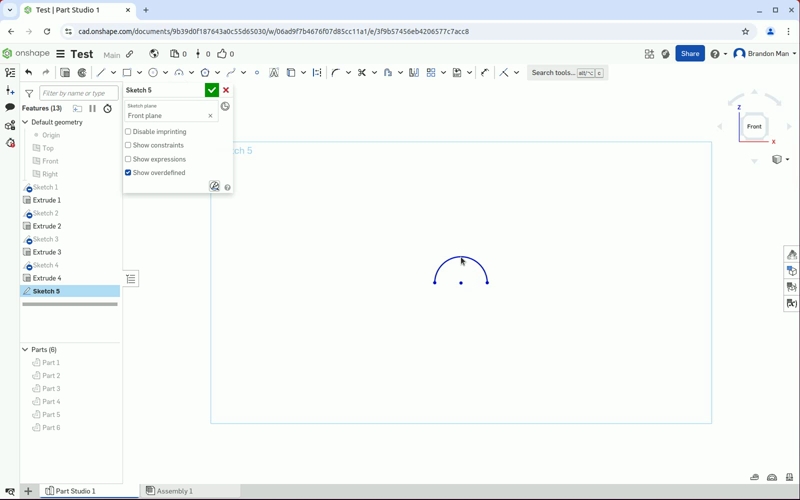
key(l)
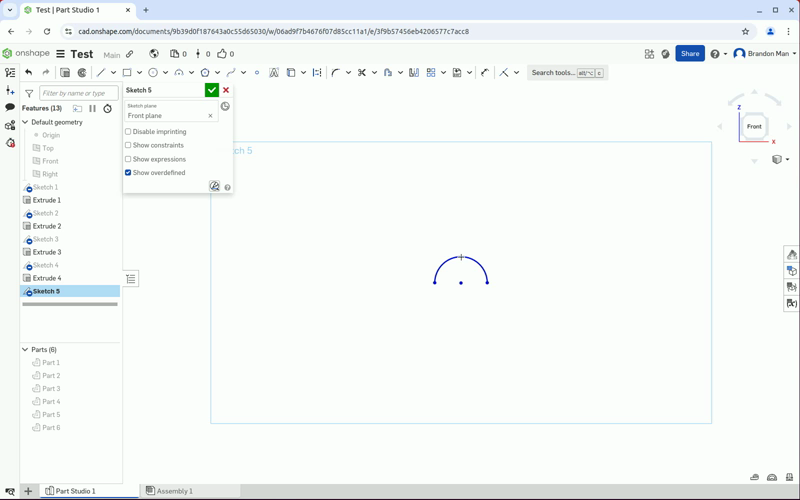
mouse_move(487, 282)
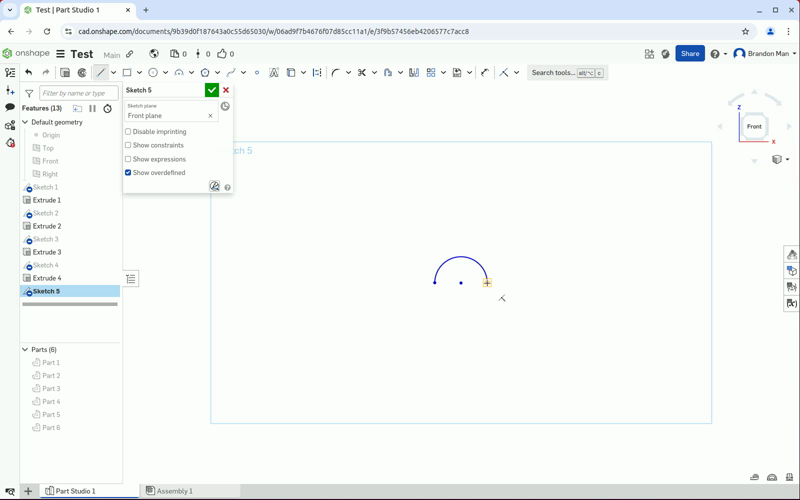
click(487, 282)
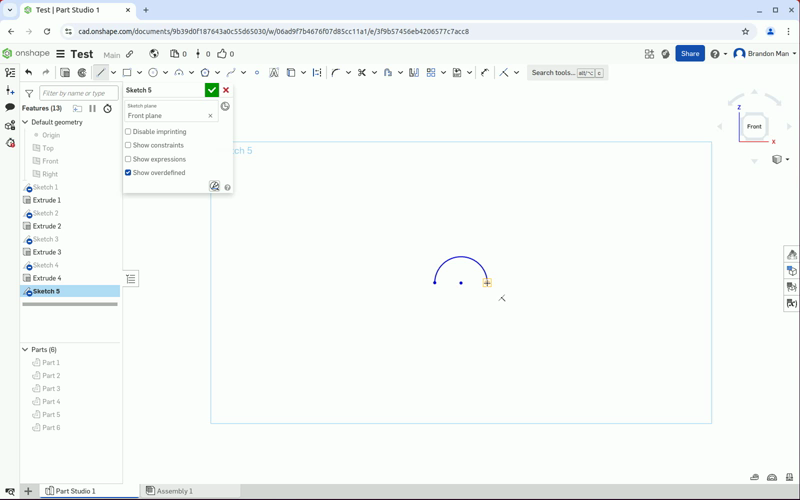
key_down(shift)
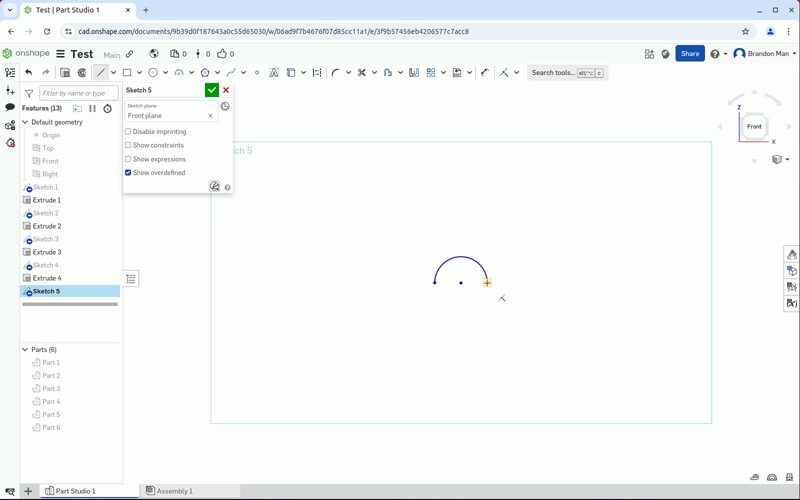
mouse_move(487, 195)
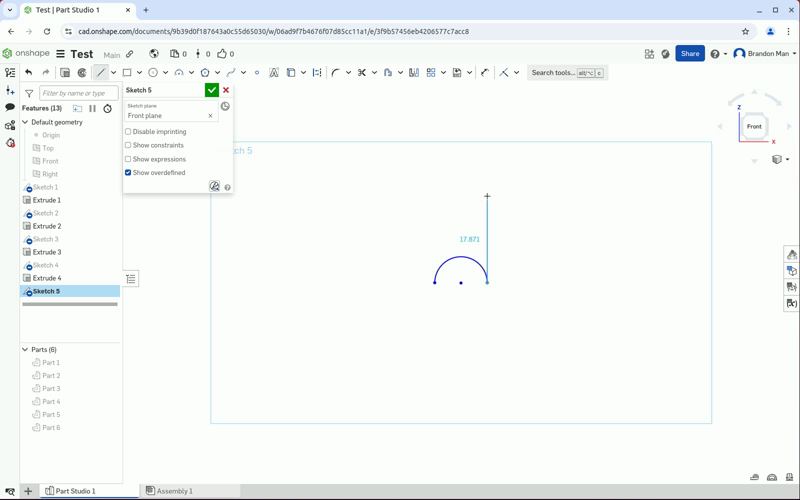
click(487, 195)
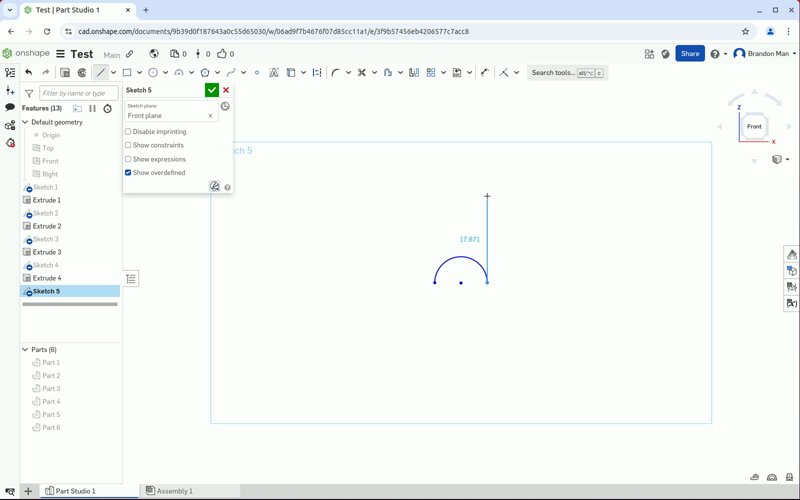
key_up(shift)
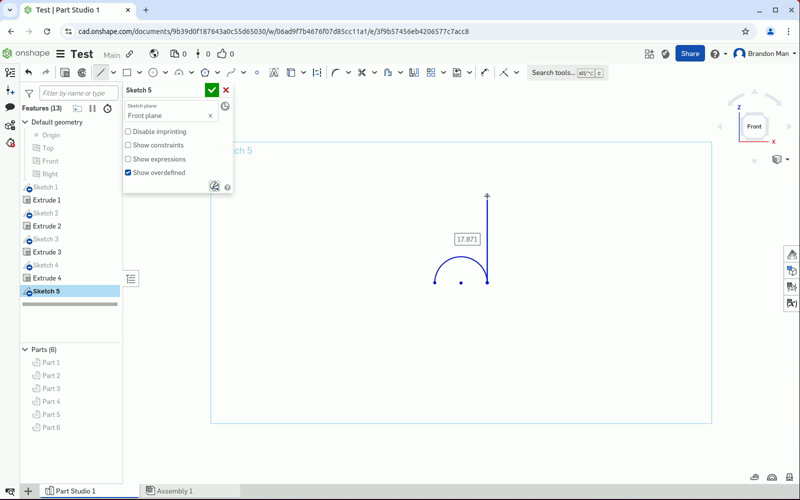
key(esc)
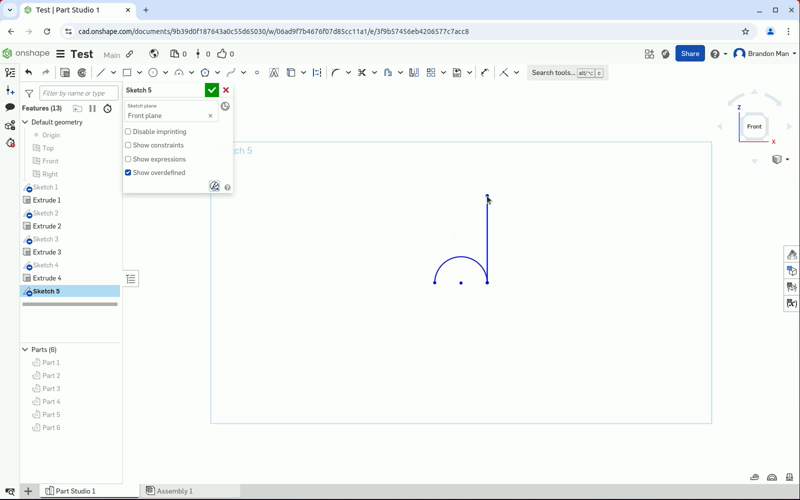
key(a)
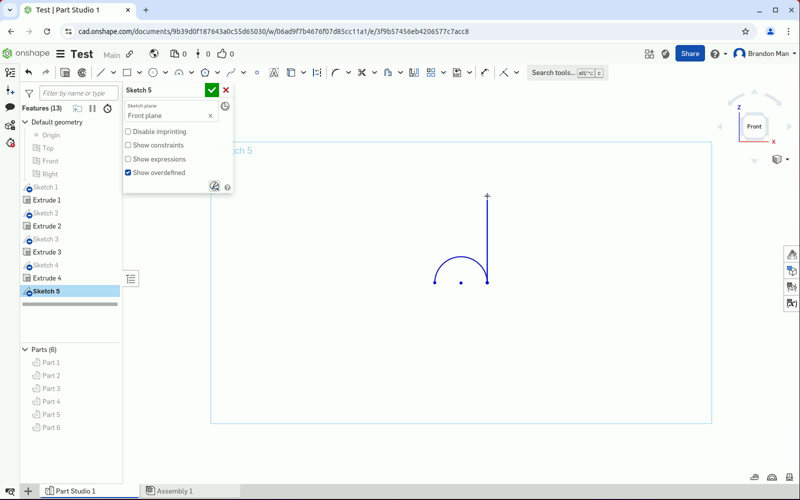
mouse_move(487, 195)
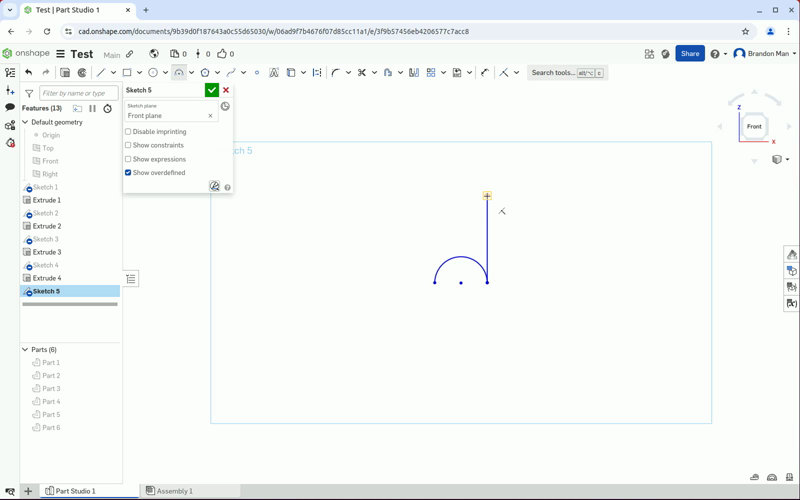
click(487, 195)
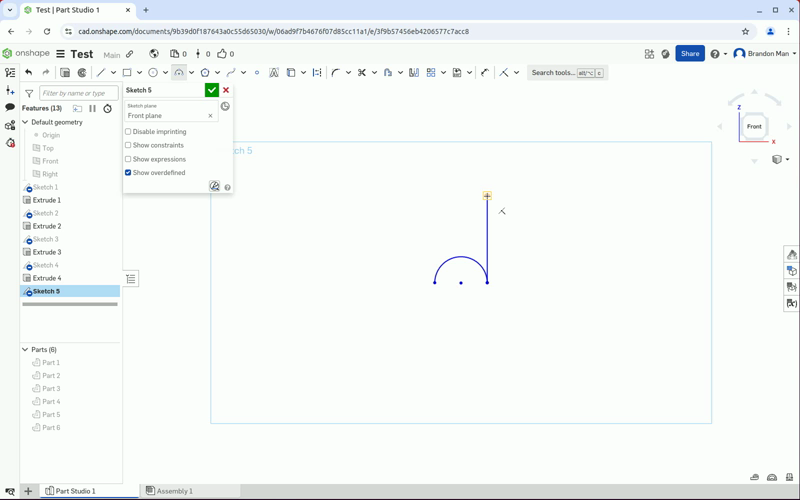
key_down(shift)
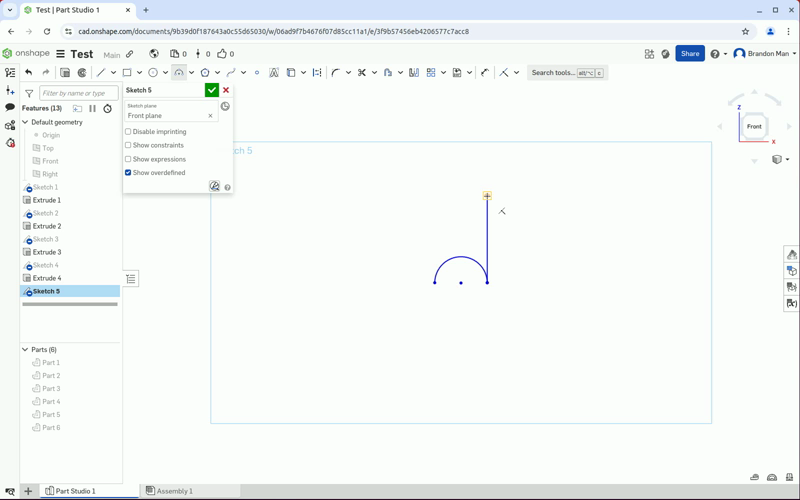
mouse_move(434, 195)
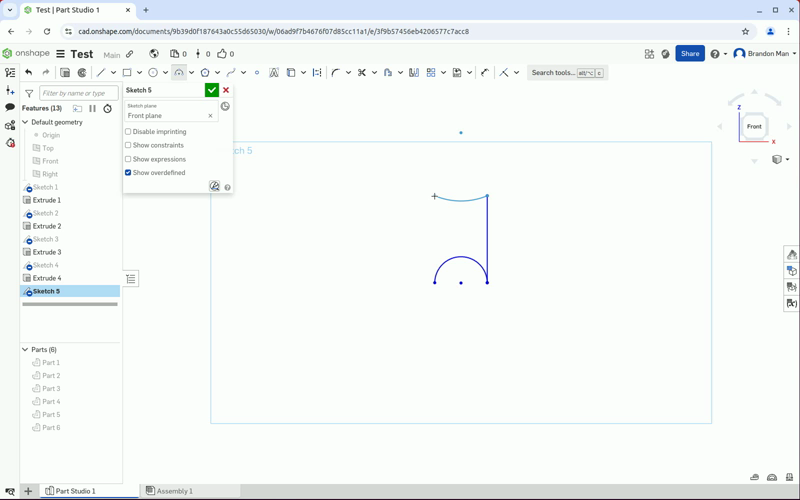
click(434, 195)
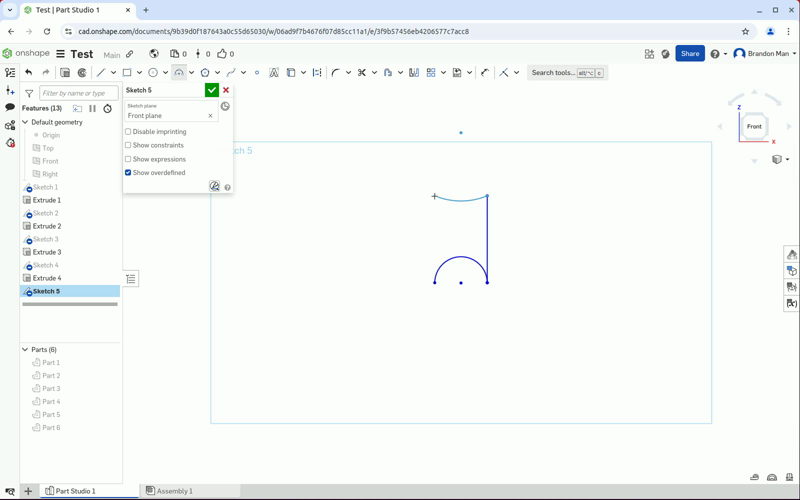
mouse_move(461, 222)
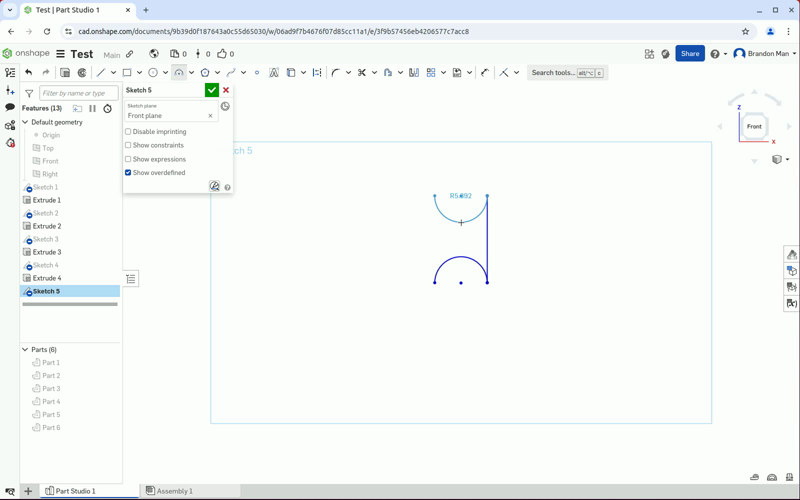
click(461, 222)
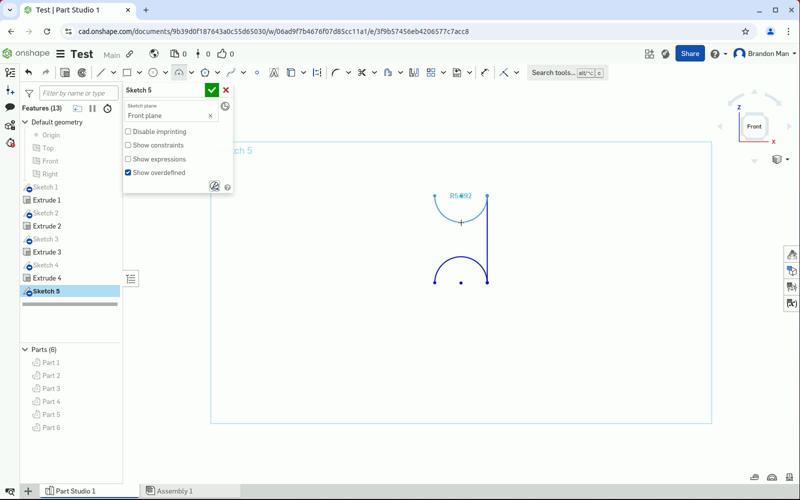
key_up(shift)
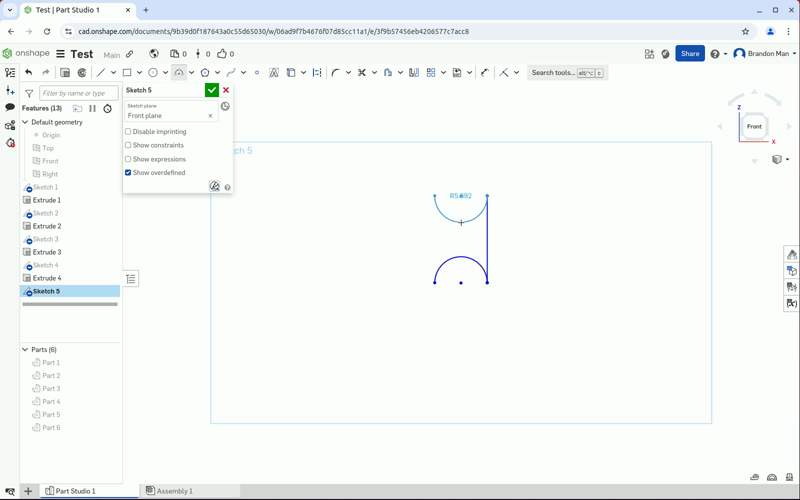
key(esc)
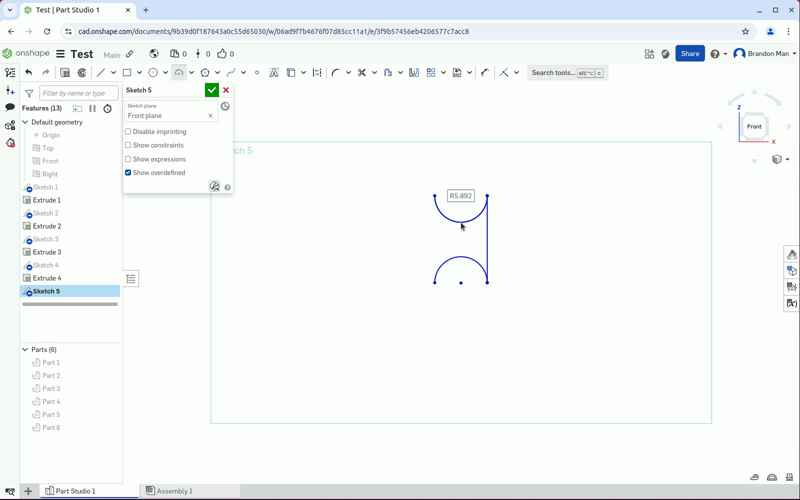
key(l)
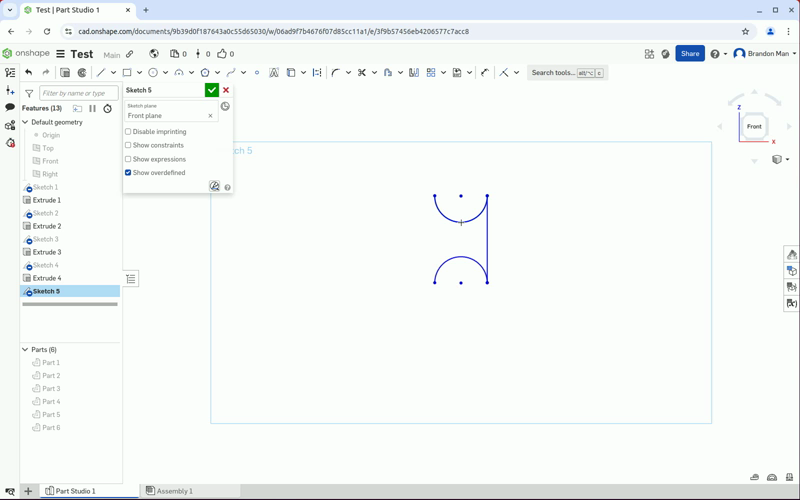
mouse_move(434, 195)
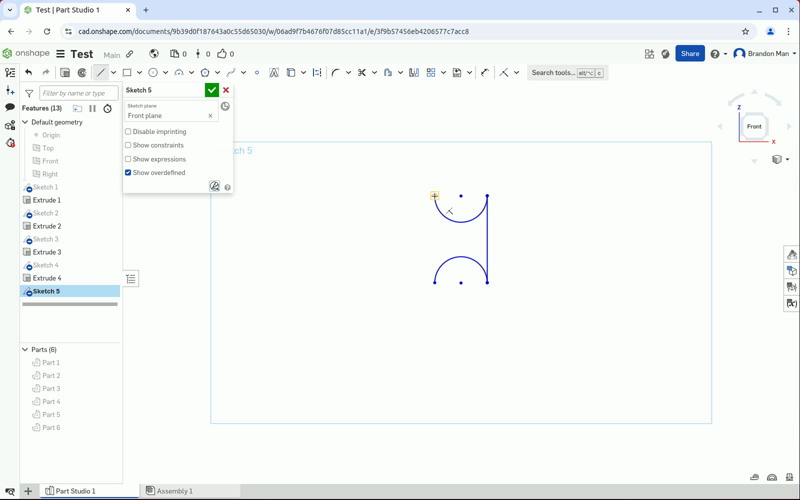
click(434, 195)
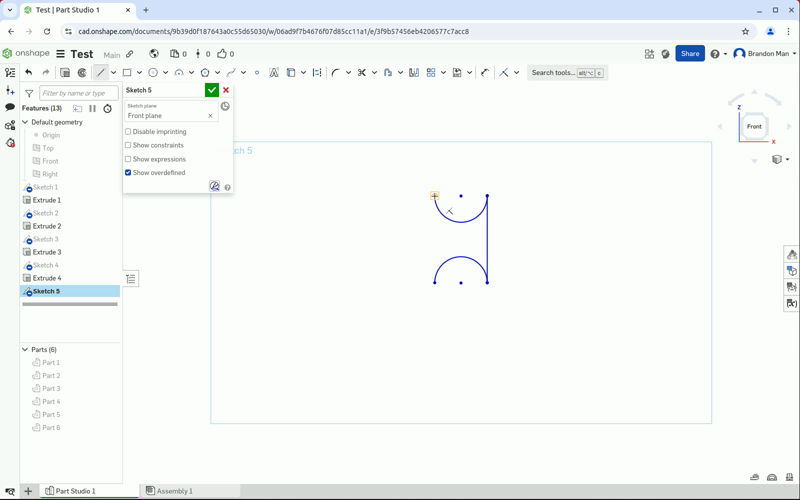
key_down(shift)
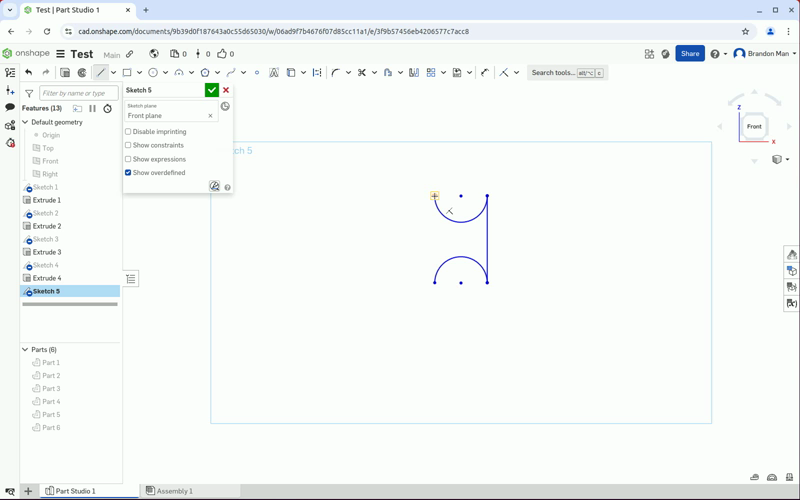
mouse_move(434, 282)
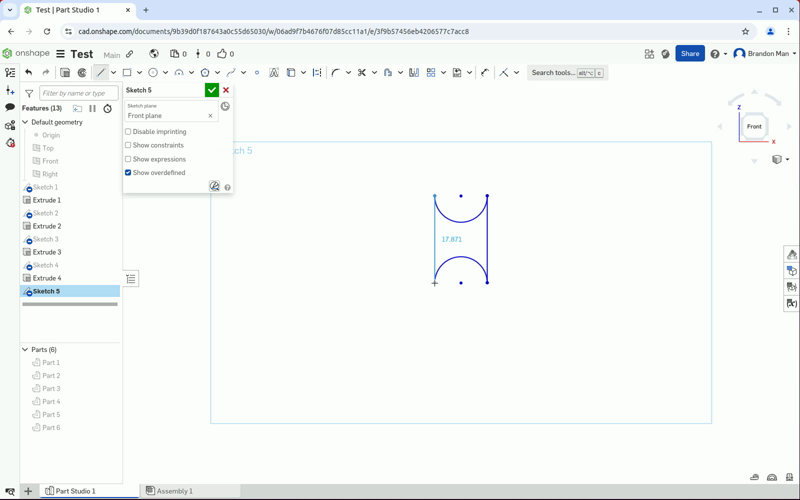
key_up(shift)
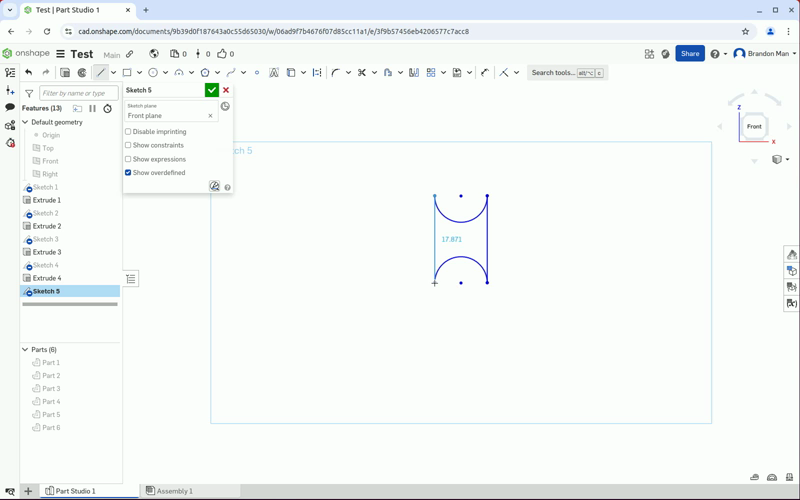
click(434, 282)
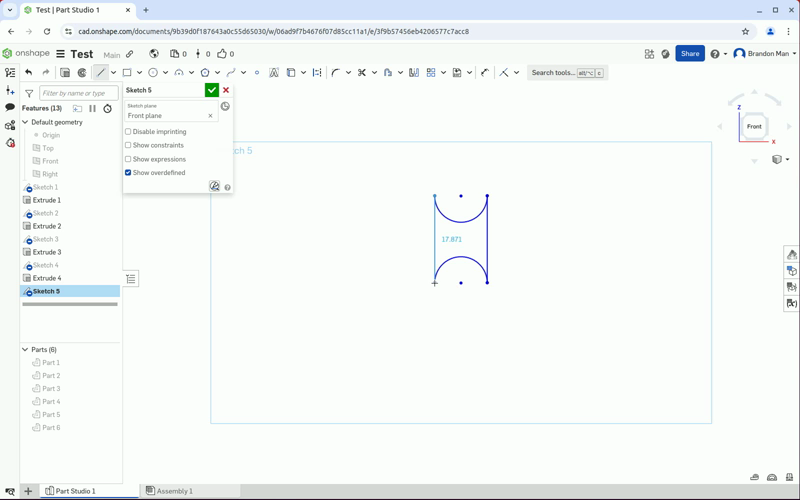
key(esc)
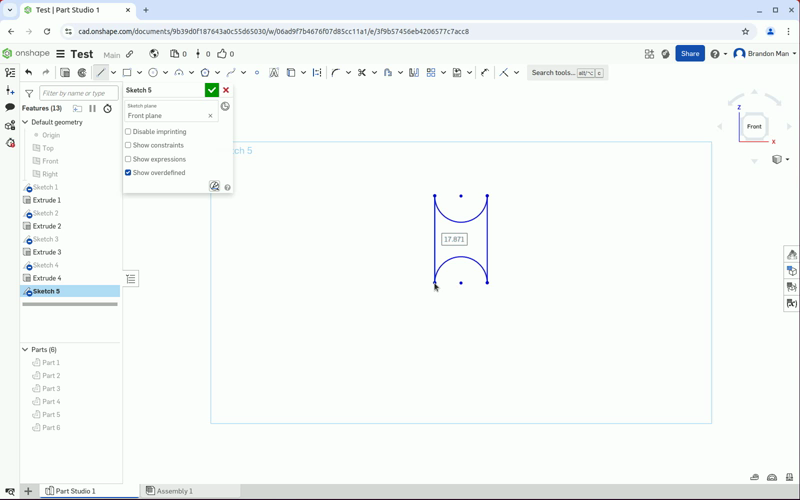
mouse_move(464, 265)
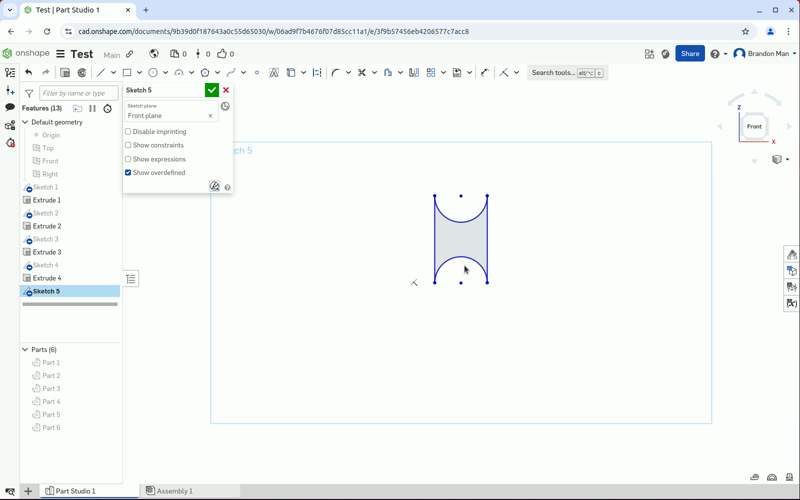
scroll(6)
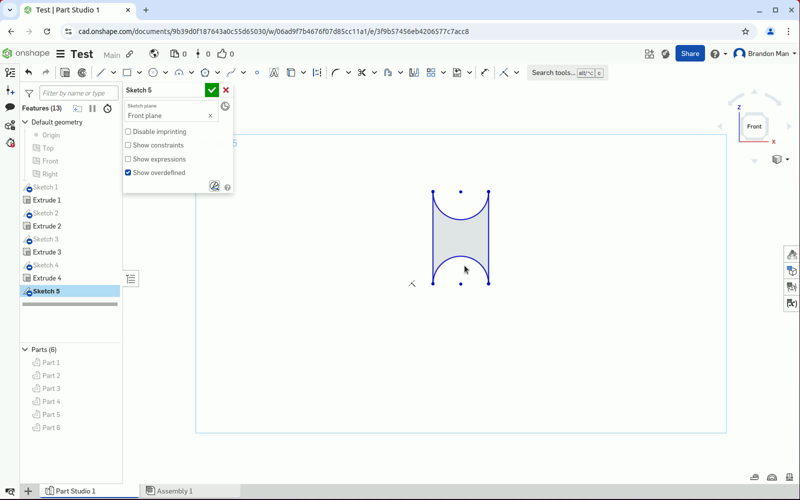
scroll(6)
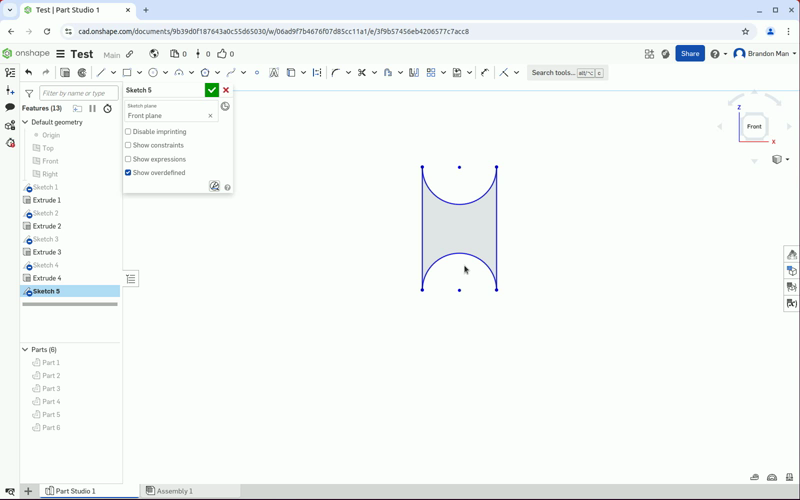
scroll(6)
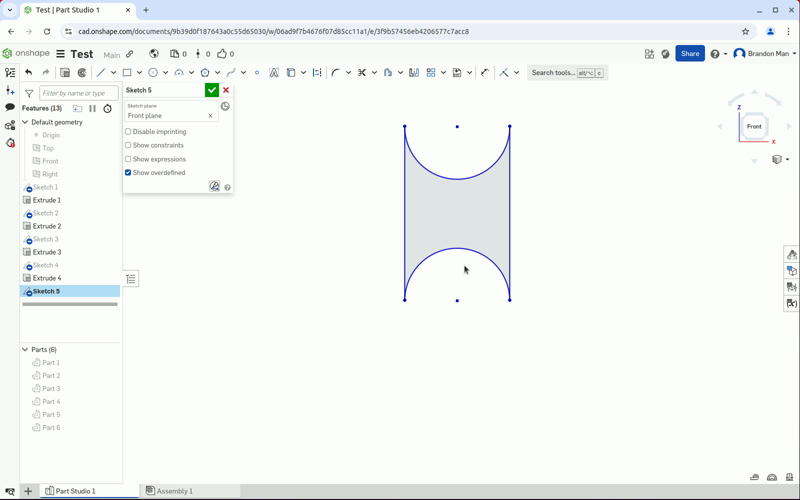
scroll(6)
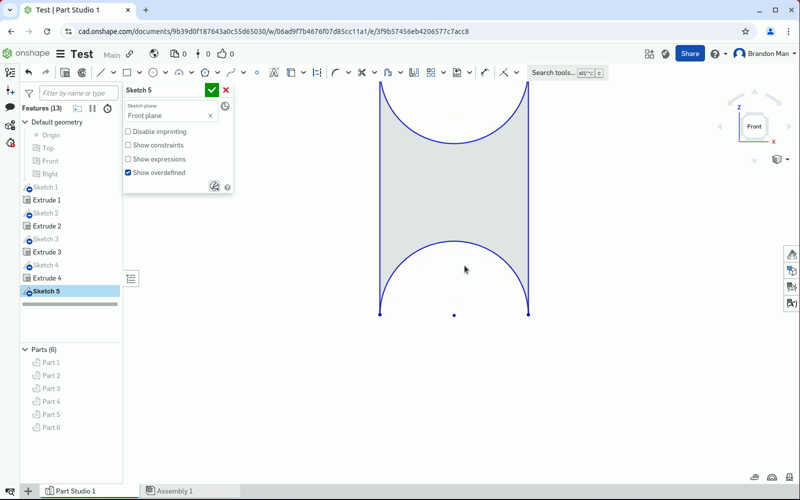
scroll(6)
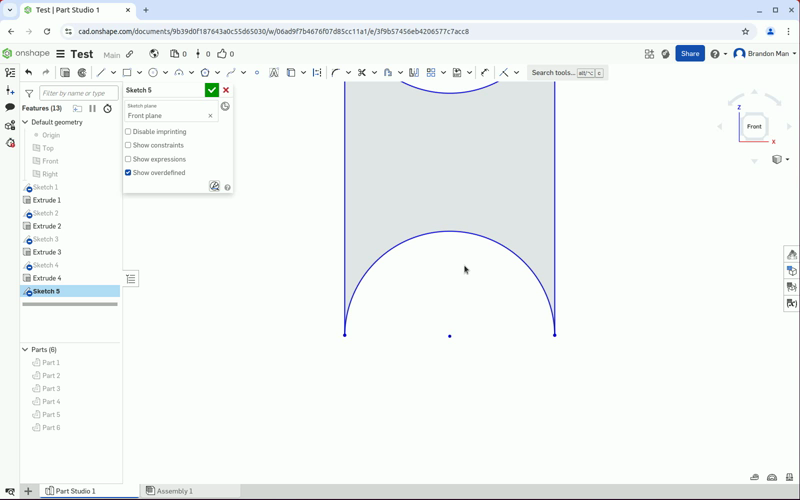
scroll(6)
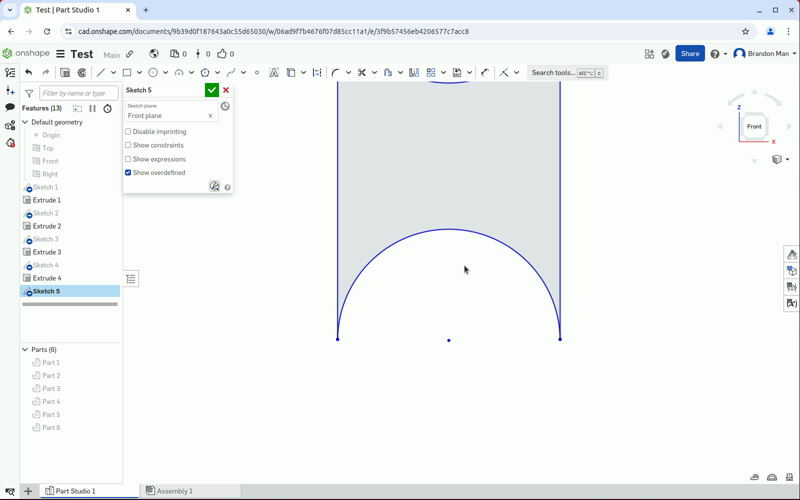
scroll(6)
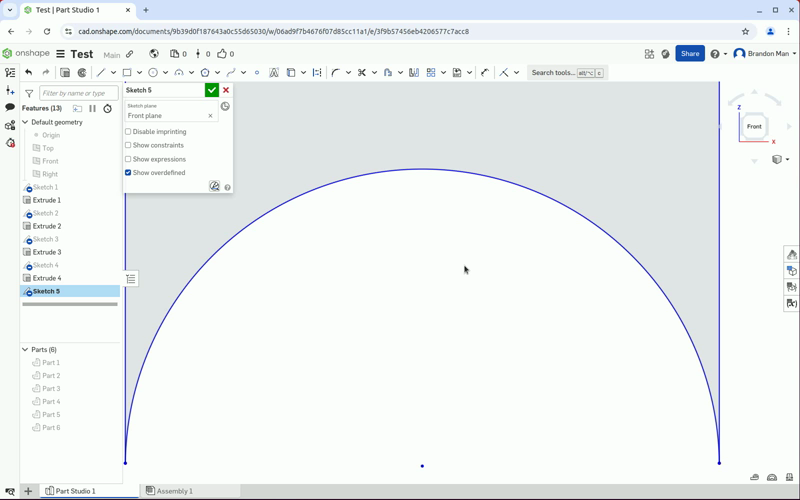
click(464, 265)
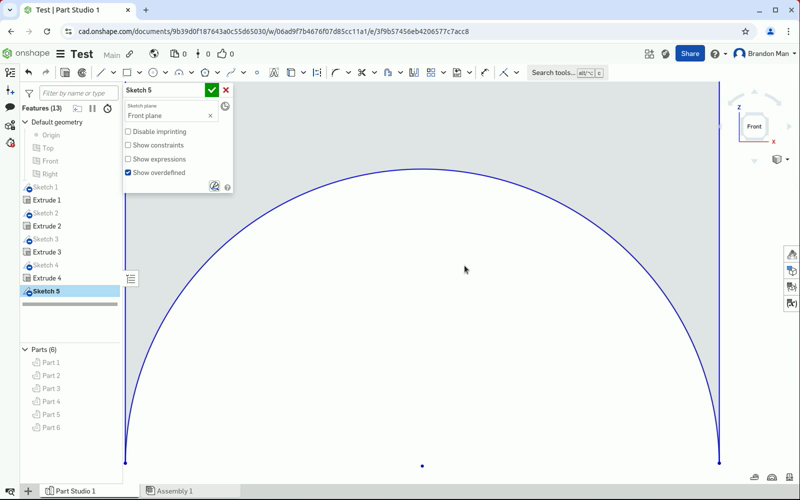
scroll(-6)
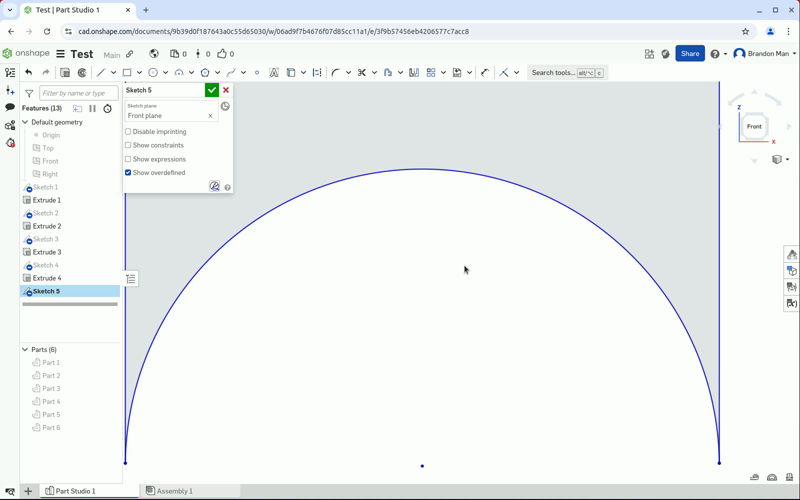
scroll(-6)
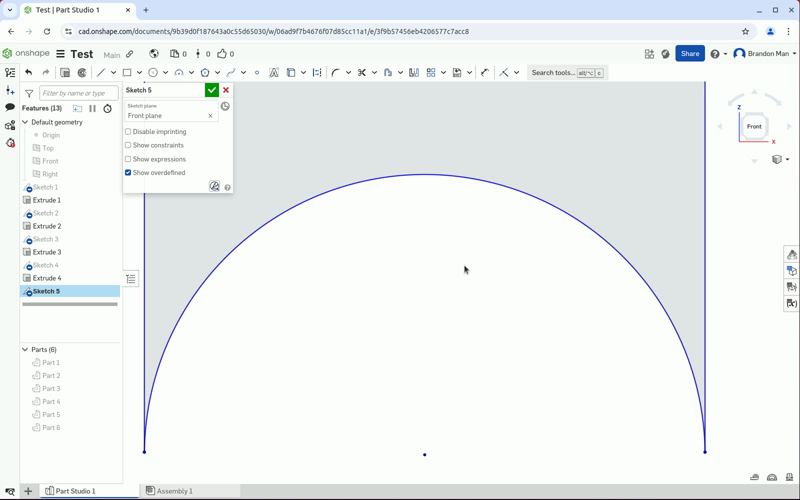
scroll(-6)
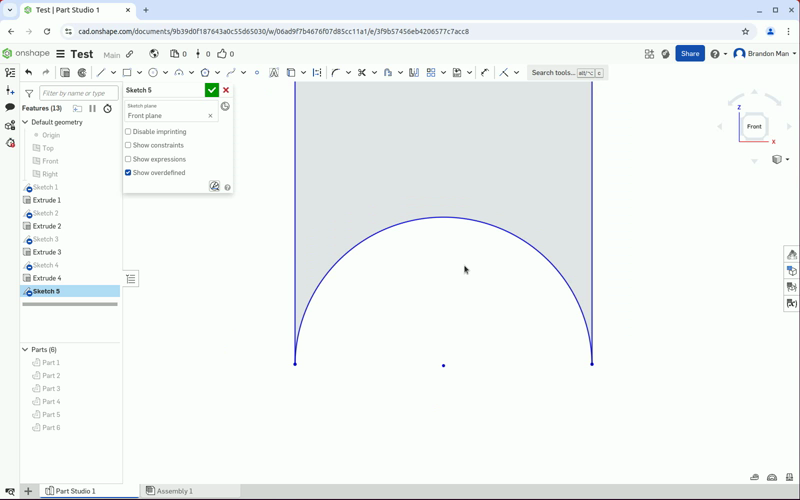
scroll(-6)
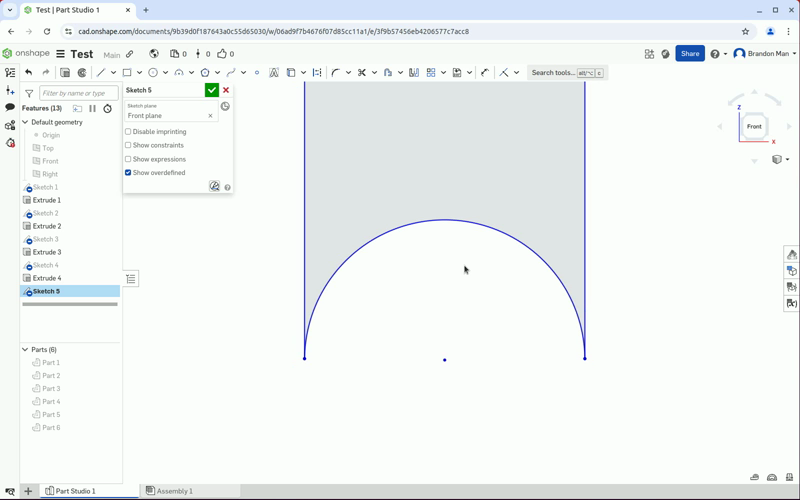
scroll(-6)
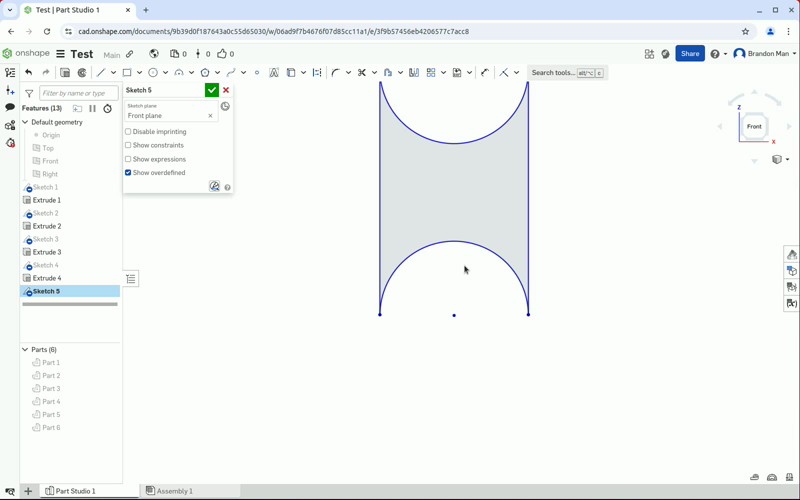
scroll(-6)
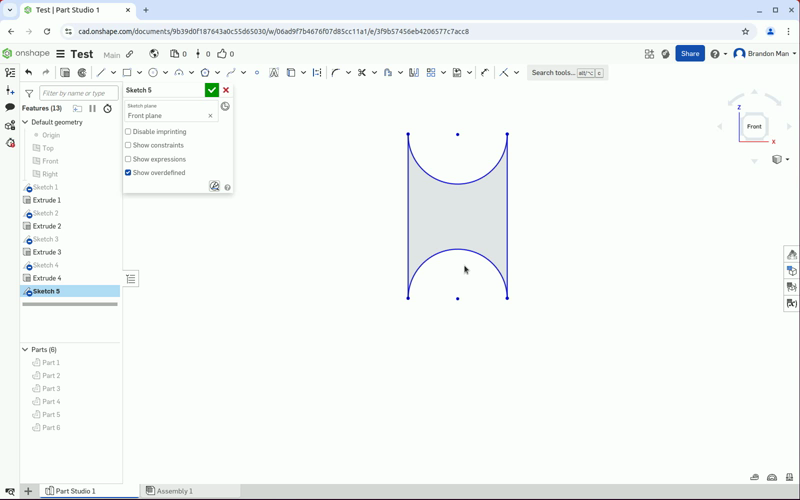
scroll(-6)
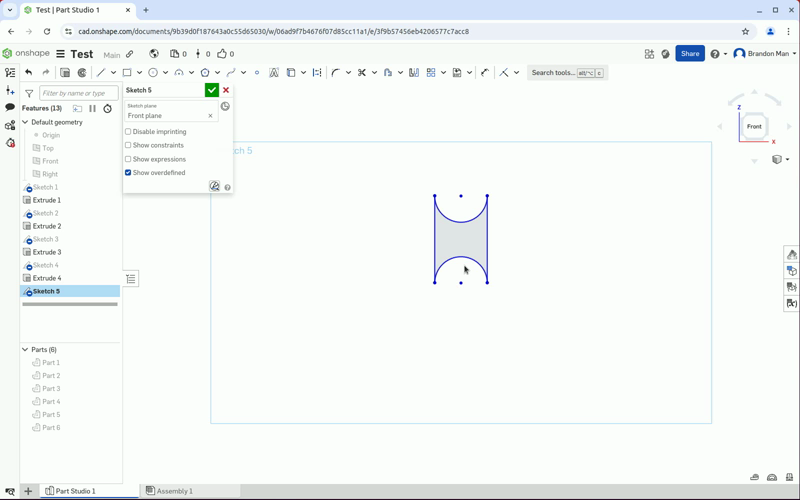
mouse_move(73, 352)
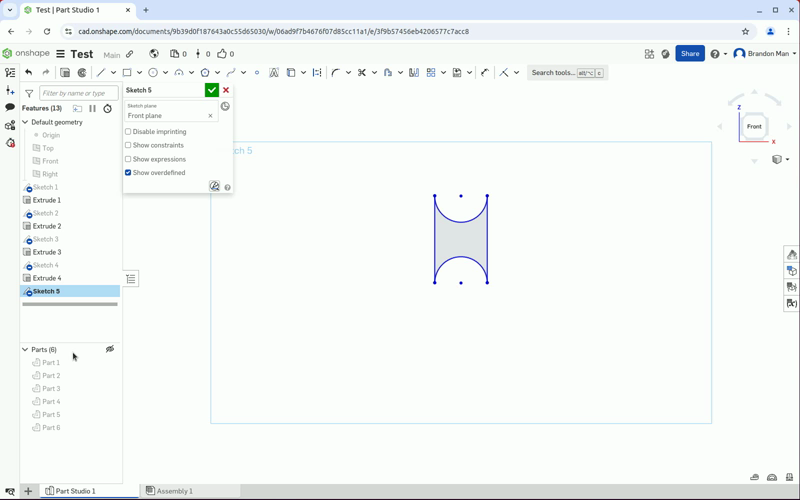
key(shift+y)
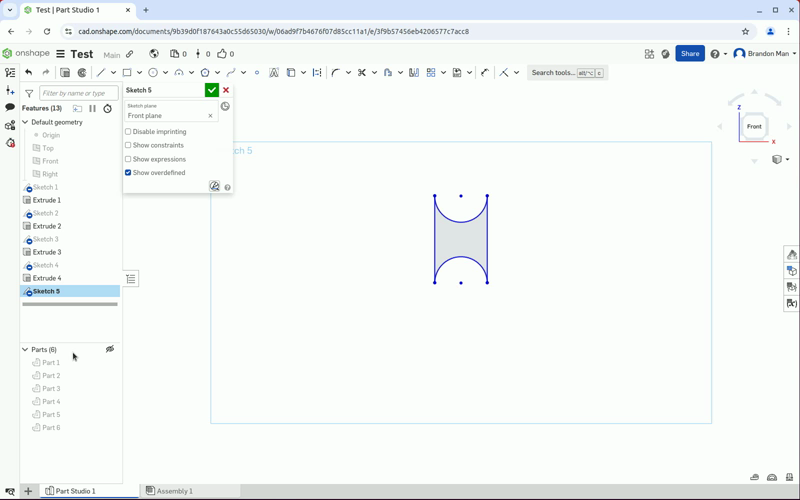
key(shift+e)
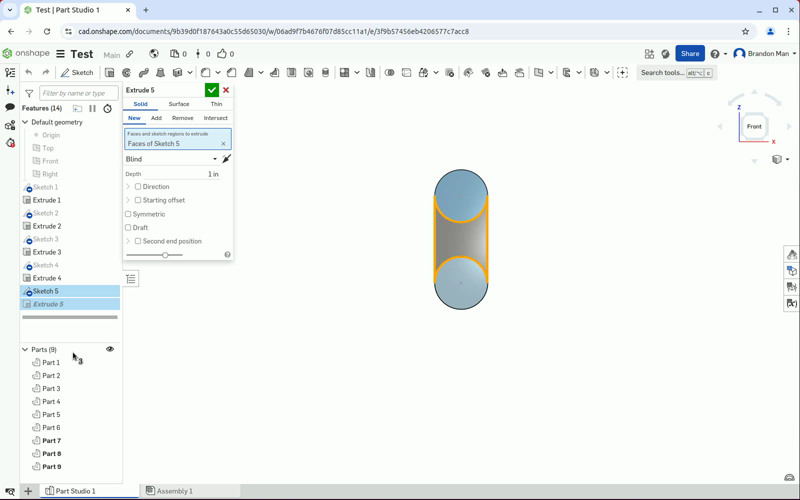
mouse_move(143, 106)
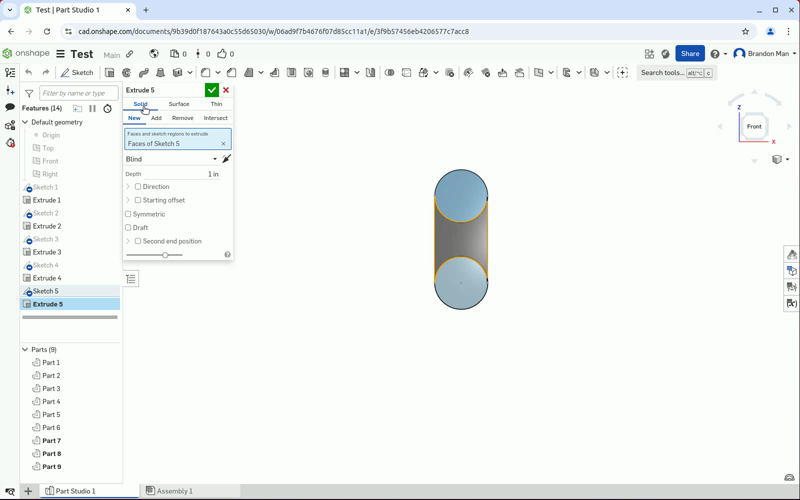
click(143, 106)
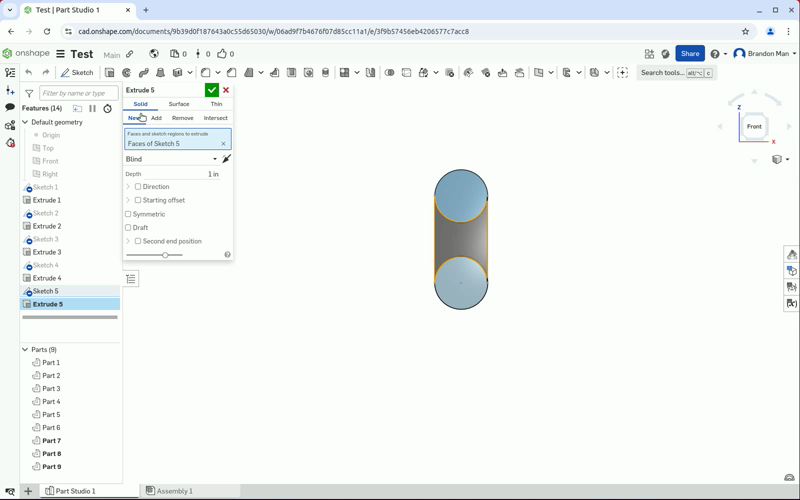
mouse_move(137, 120)
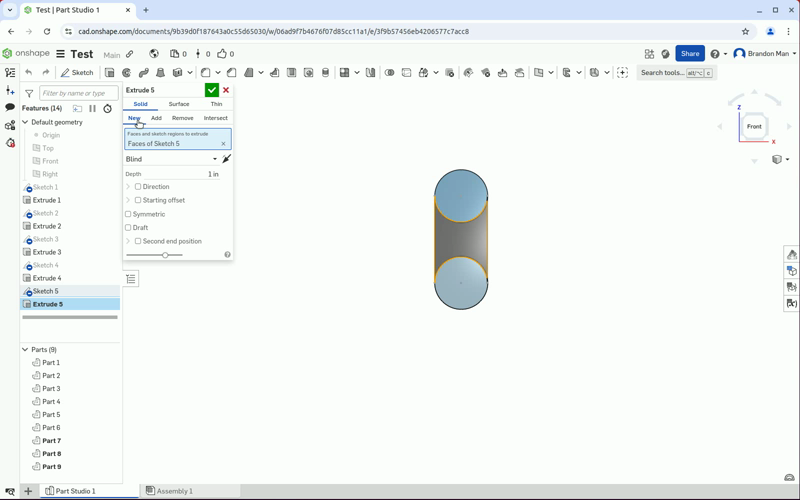
click(137, 120)
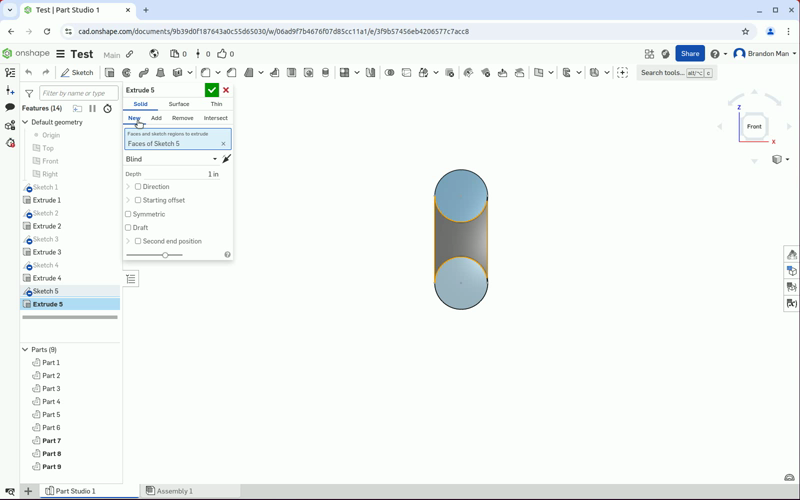
key(tab, 4)
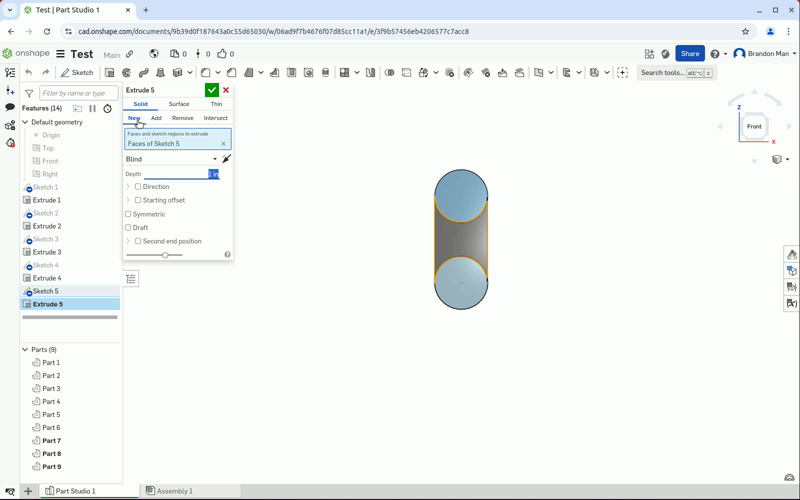
text(-11.073)
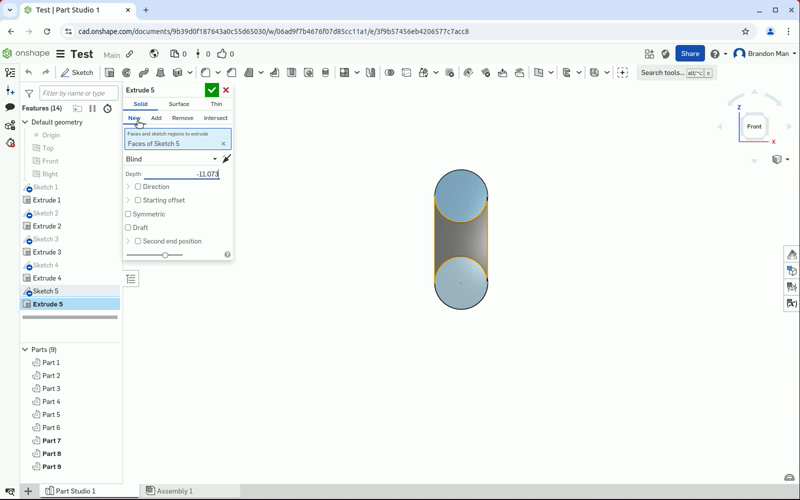
key(enter)
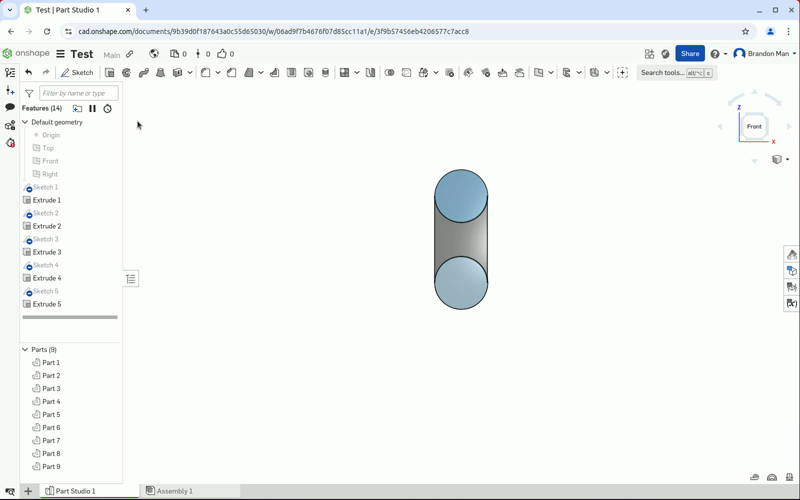
key(shift+h)
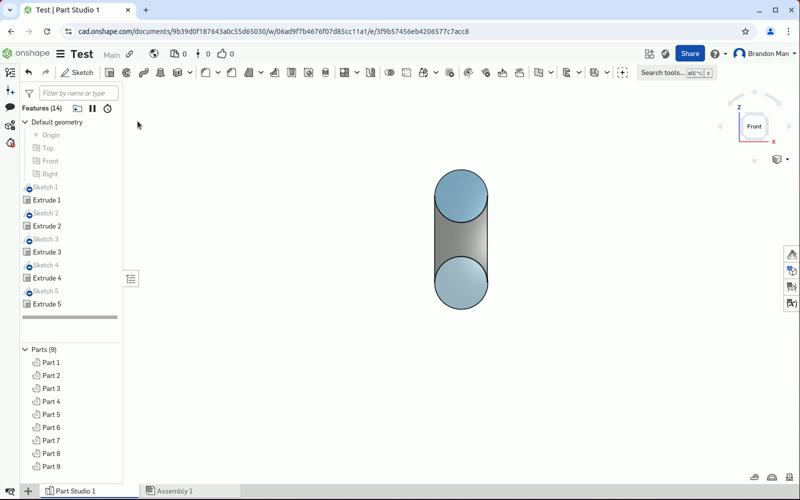
key(shift+h)
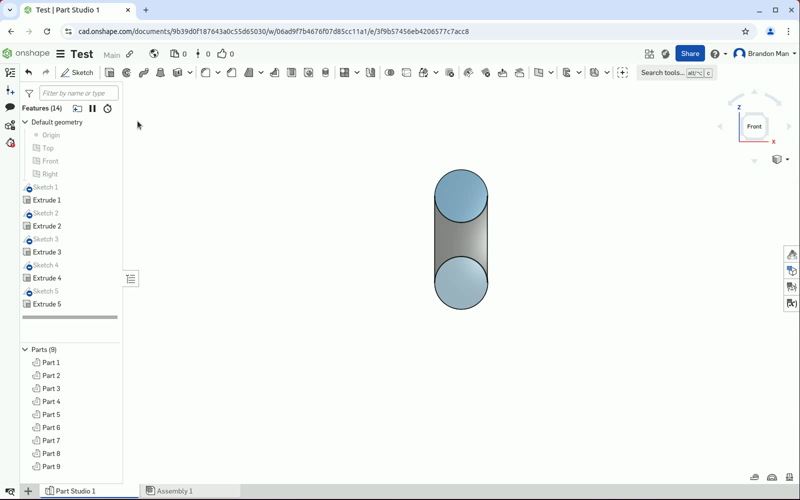
mouse_move(73, 189)
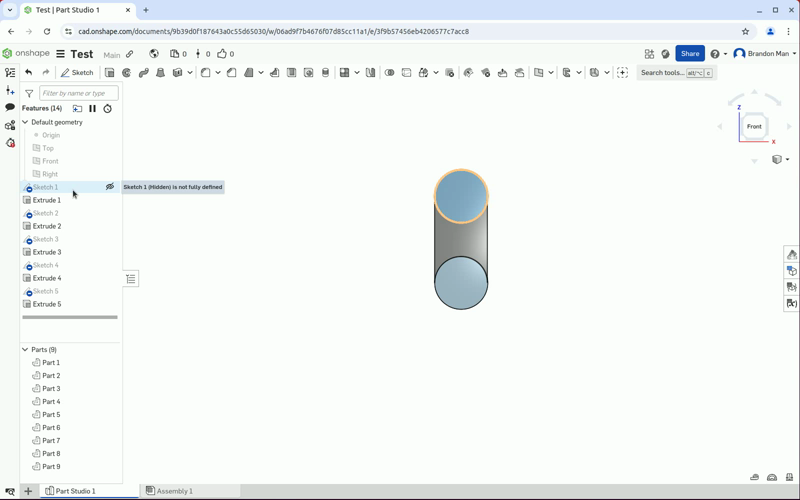
click(73, 189)
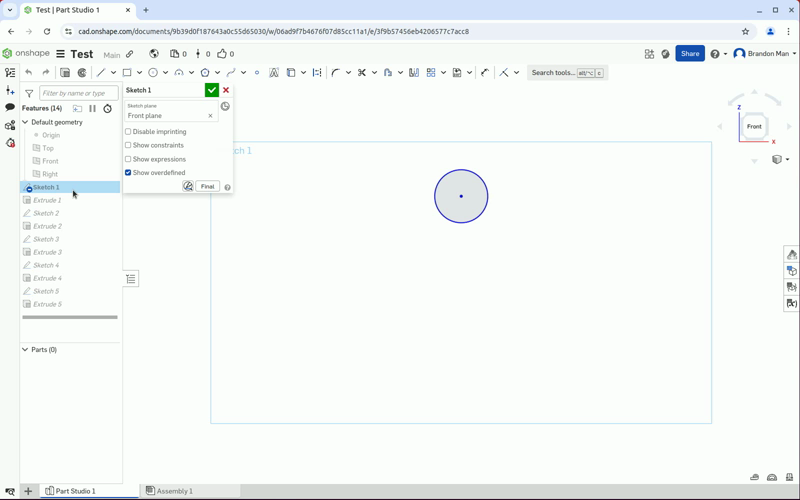
mouse_move(229, 92)
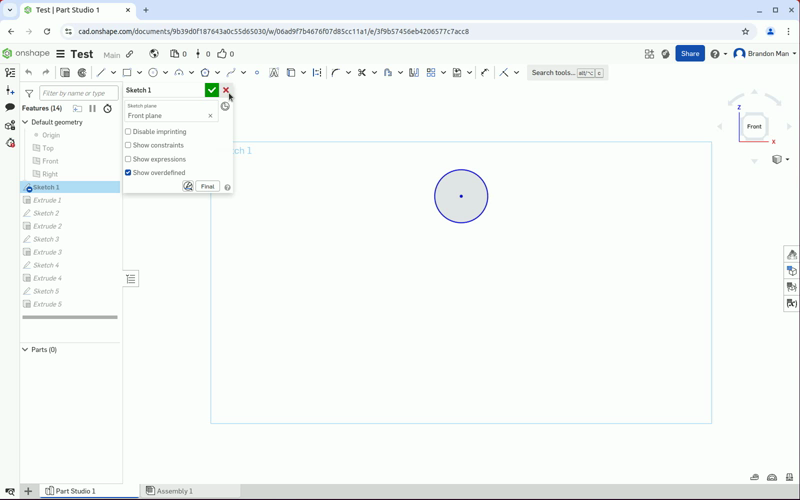
click(229, 92)
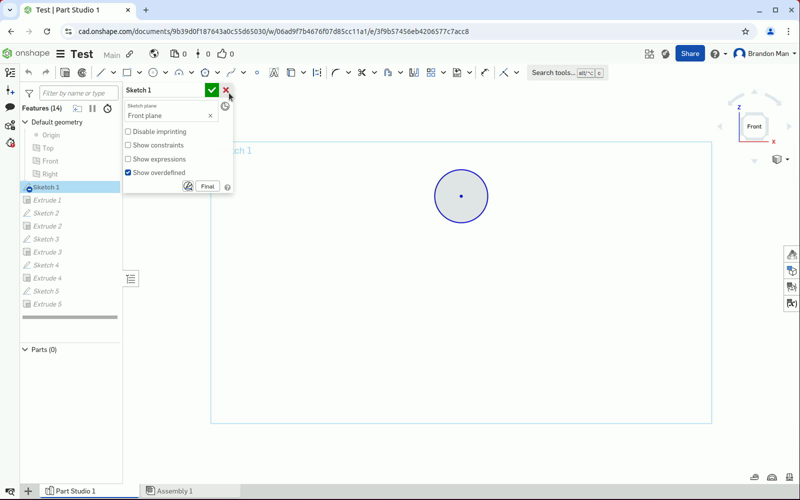
key(shift+s)
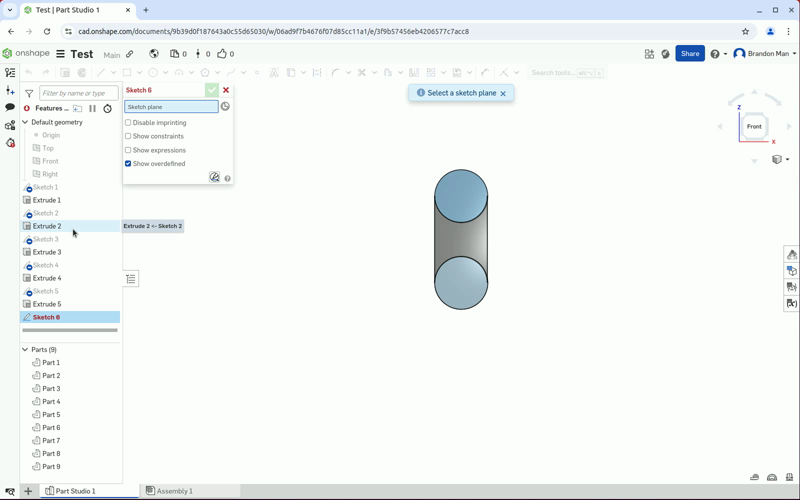
scroll(3)
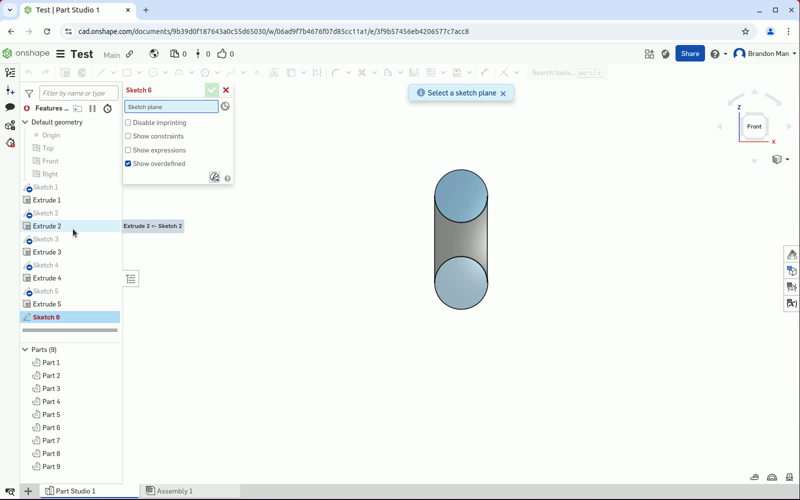
mouse_move(73, 163)
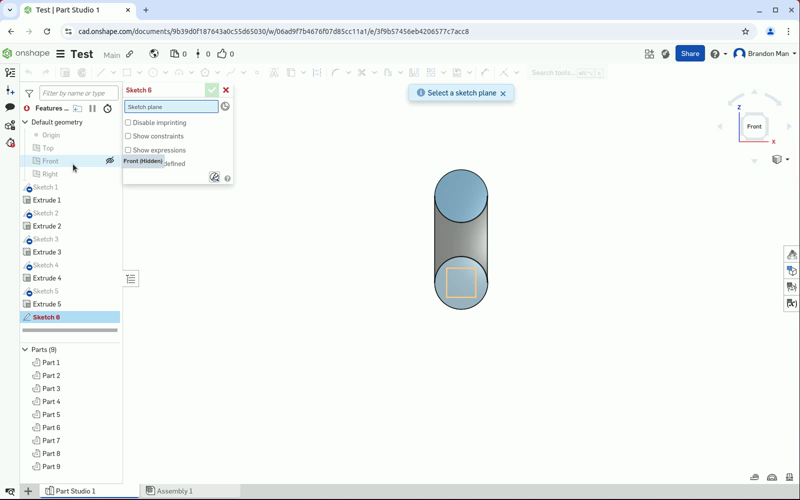
click(73, 163)
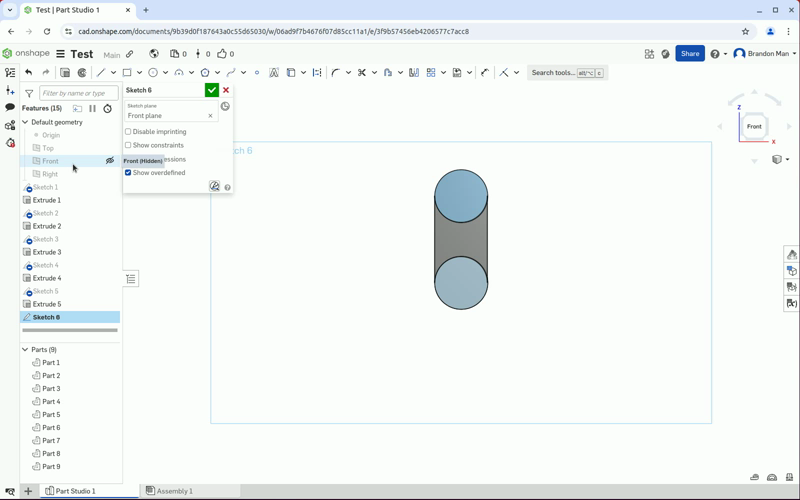
mouse_move(73, 352)
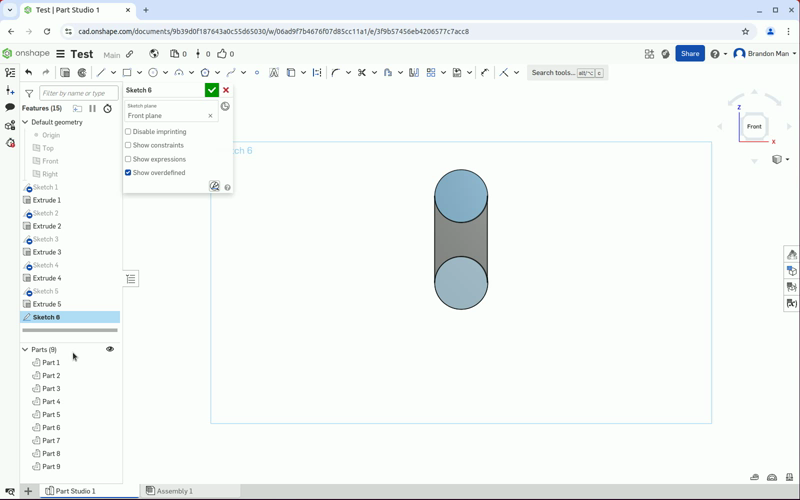
key(y)
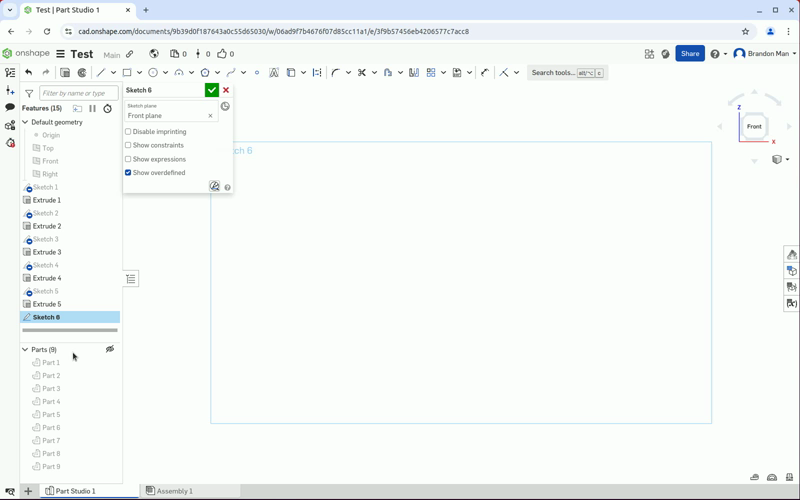
key(c)
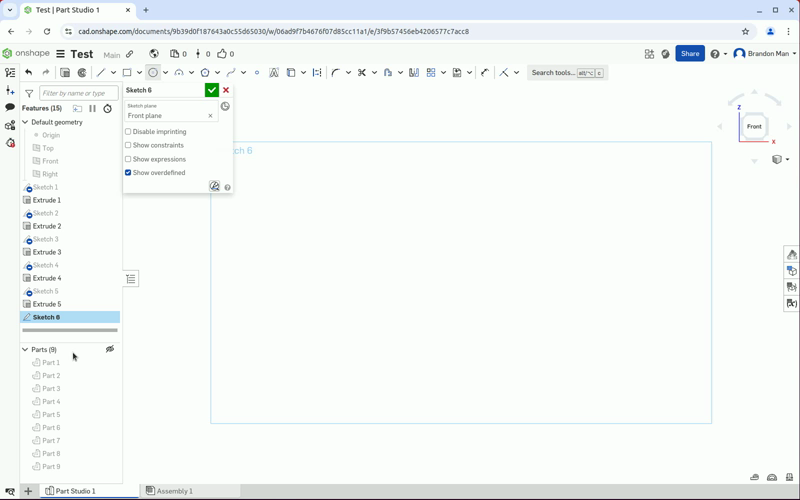
key_down(shift)
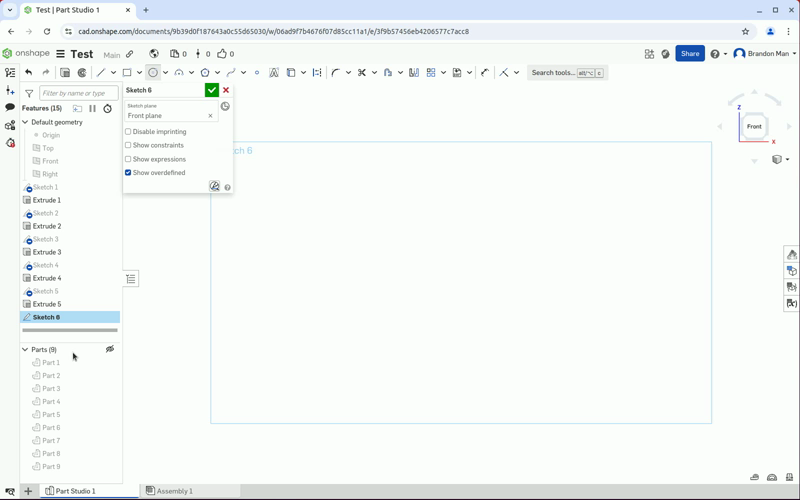
mouse_move(461, 196)
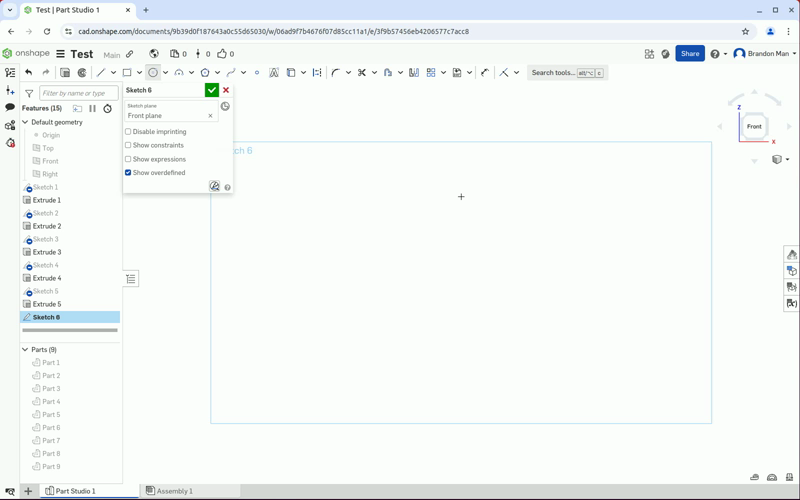
click(461, 196)
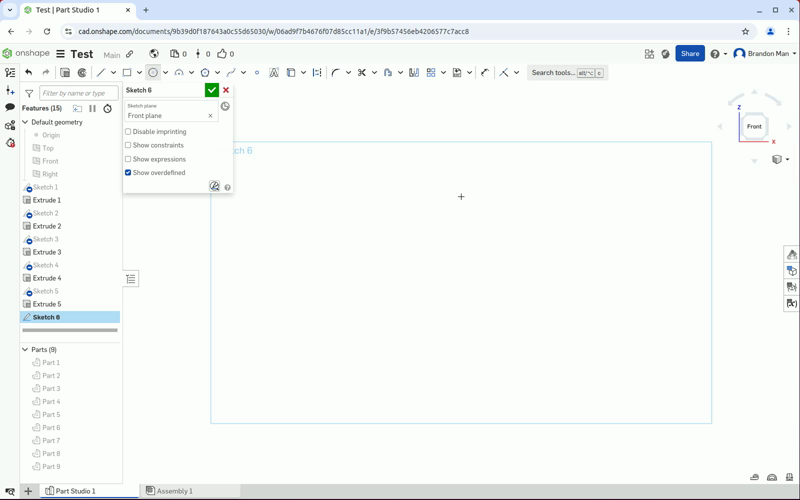
key_up(shift)
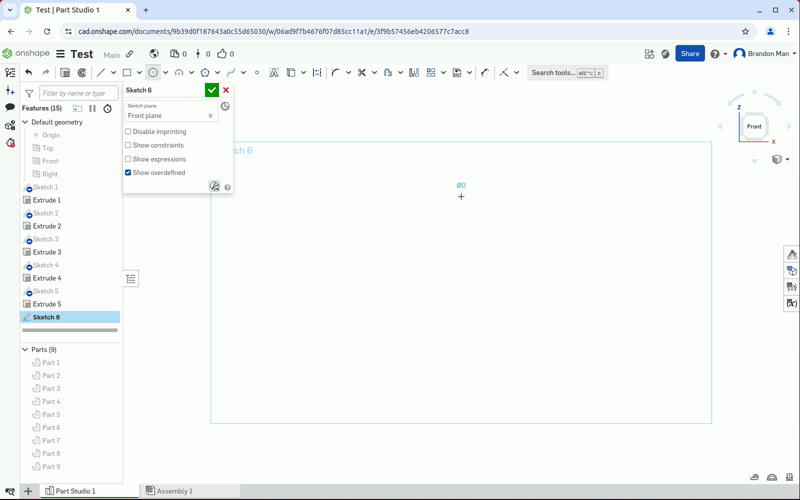
mouse_move(487, 196)
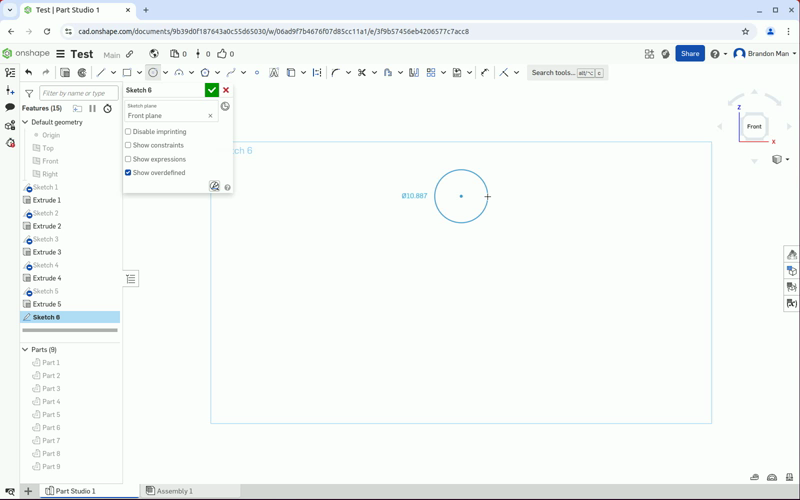
click(487, 196)
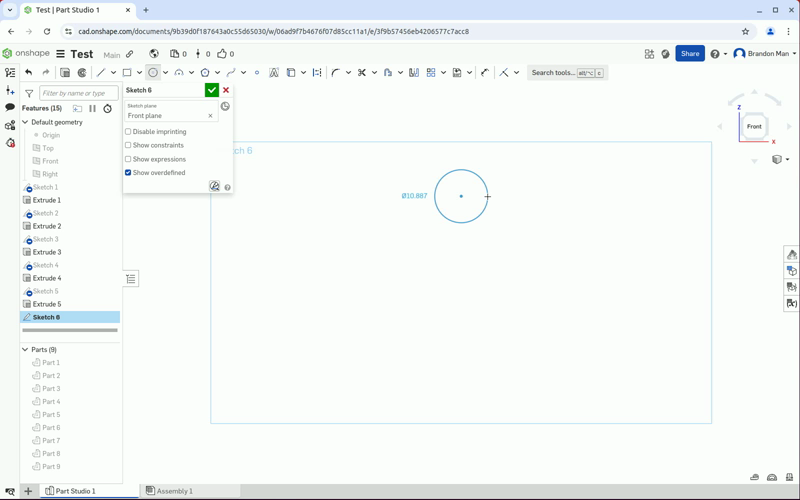
key(esc)
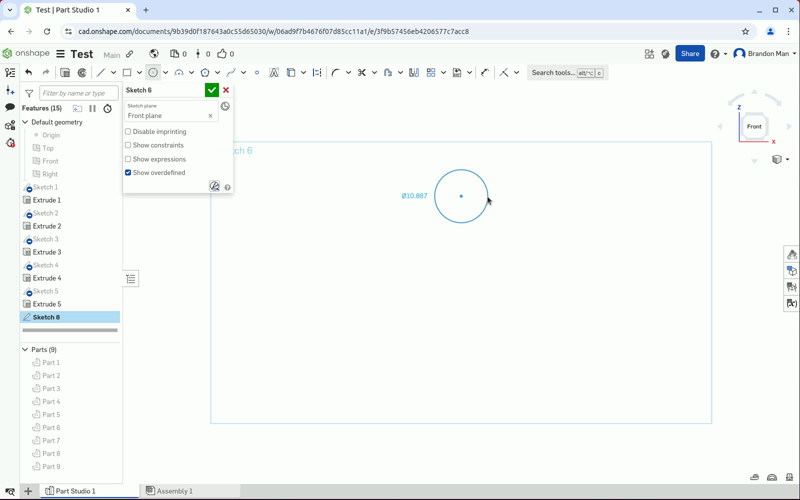
mouse_move(472, 187)
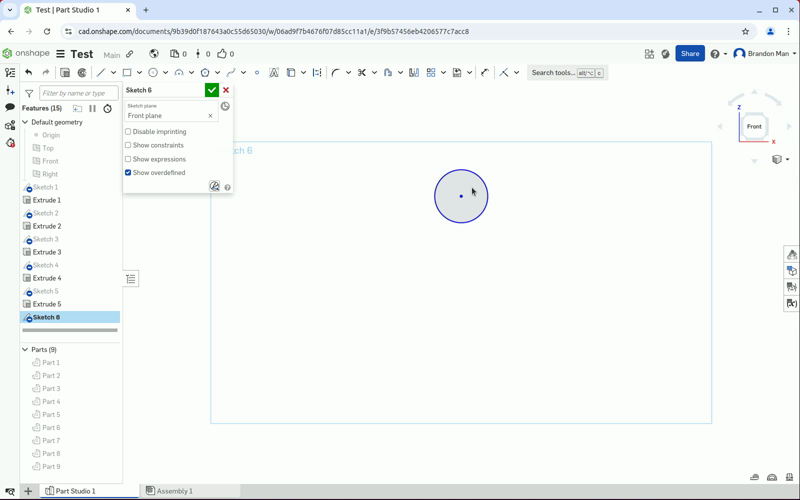
click(472, 187)
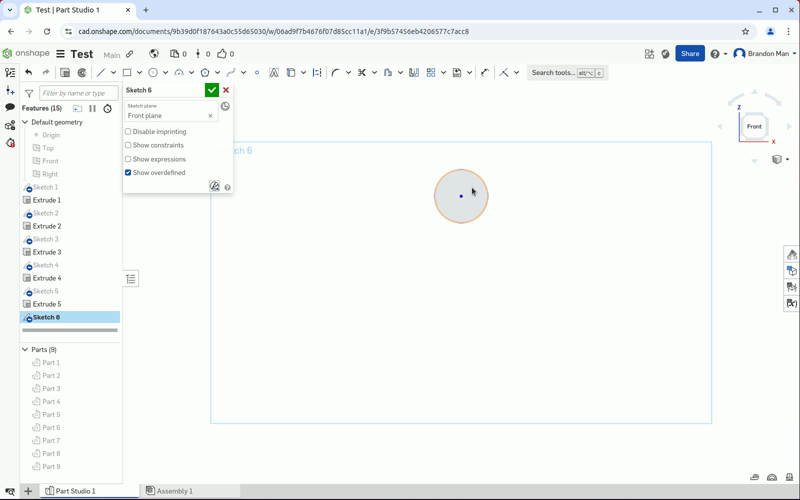
mouse_move(73, 352)
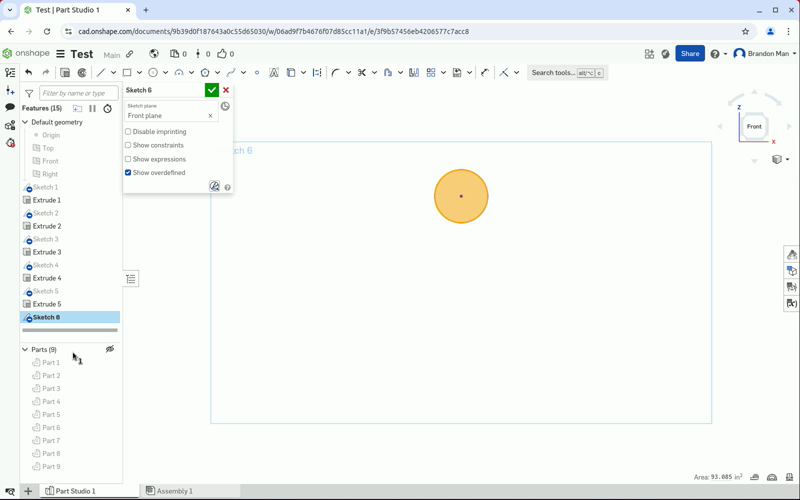
key(shift+y)
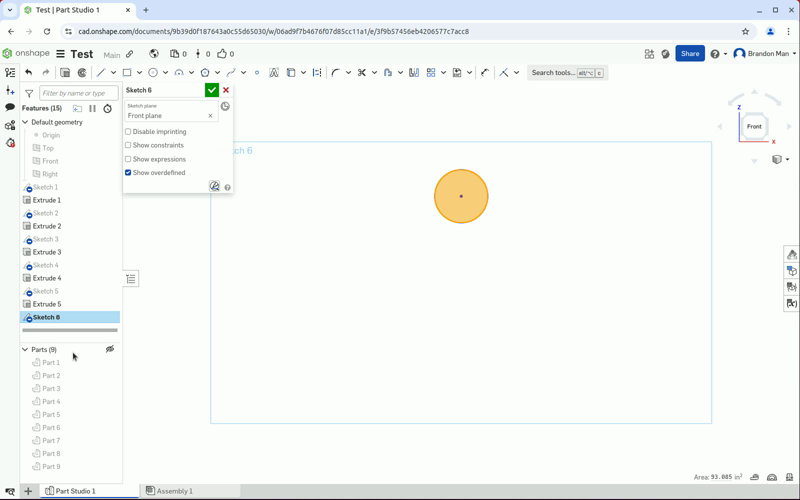
key(shift+e)
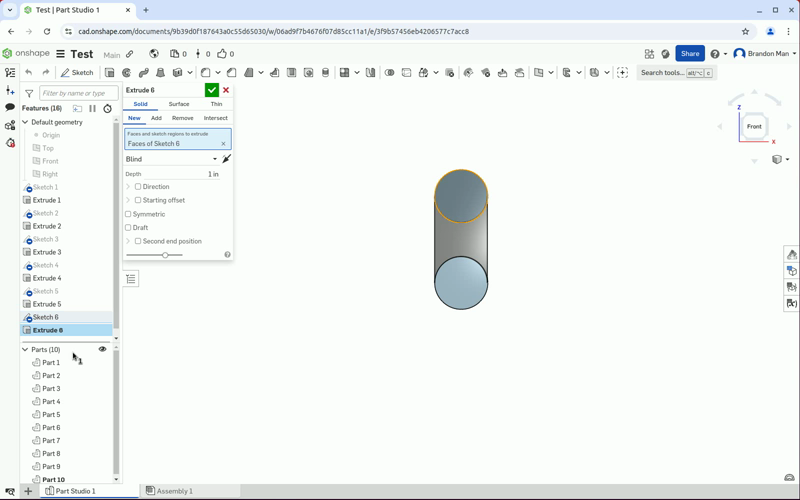
mouse_move(143, 106)
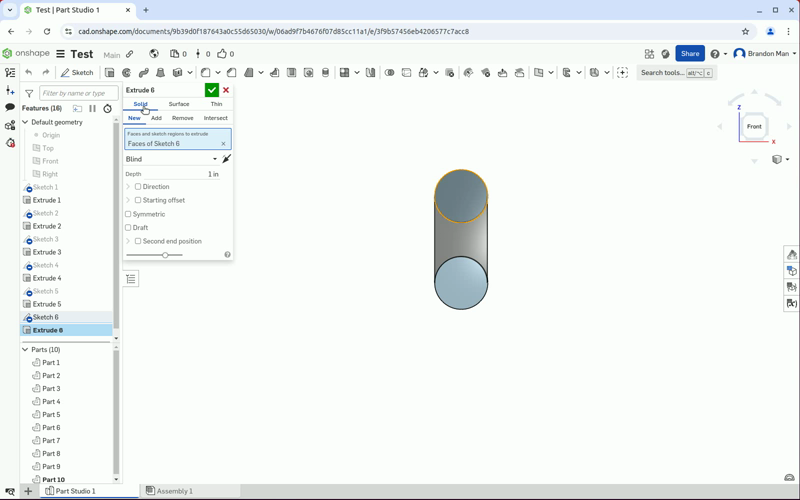
click(143, 106)
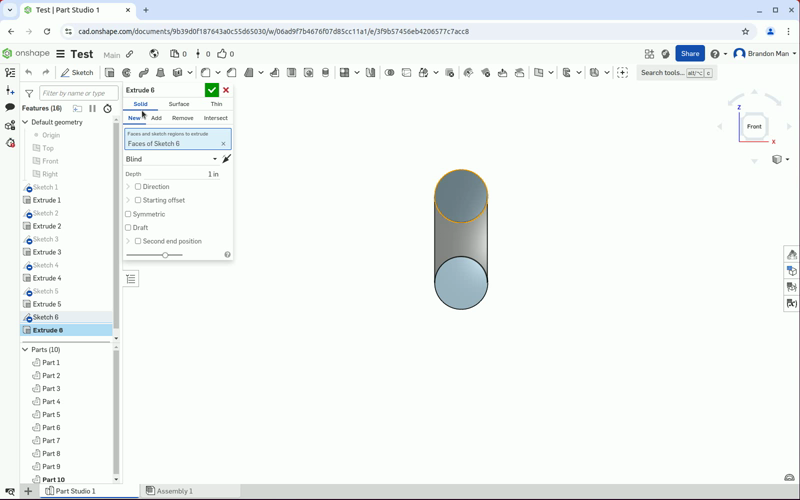
mouse_move(137, 120)
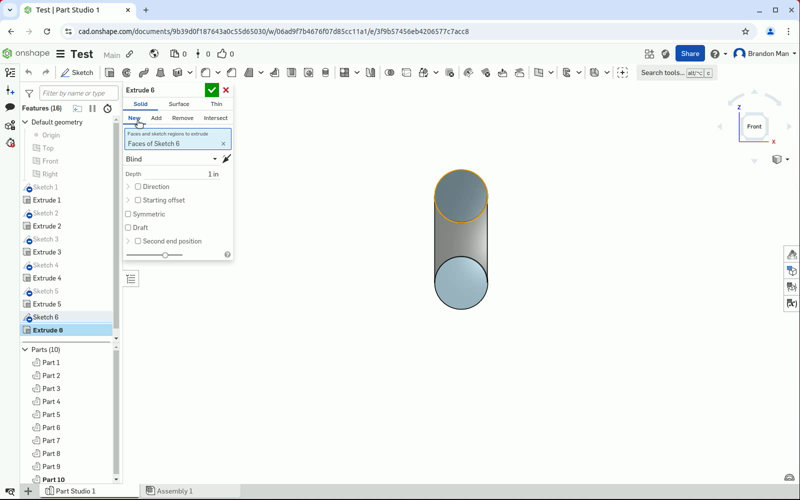
click(137, 120)
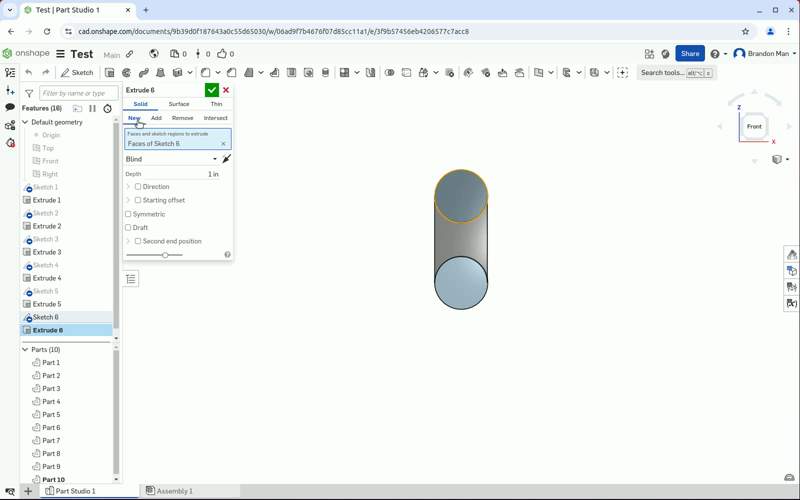
key(tab, 4)
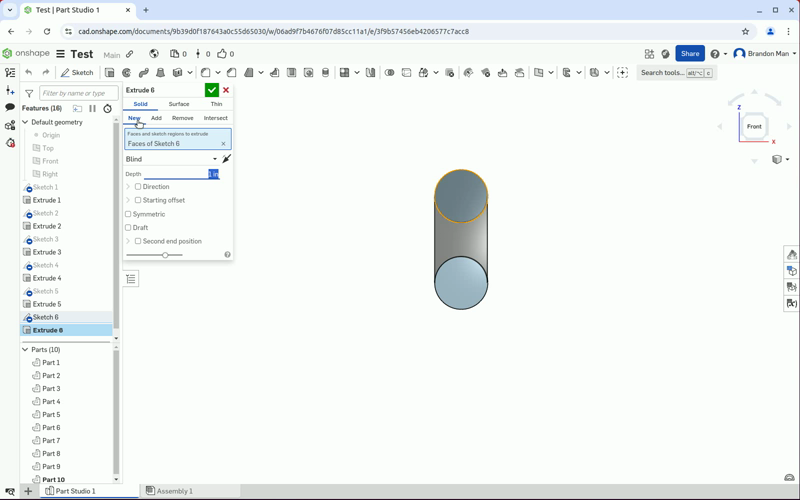
text(-11.073)
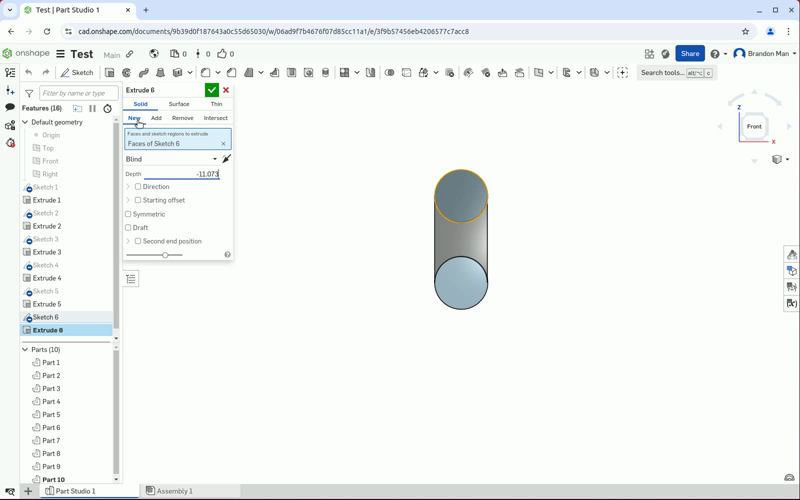
key(enter)
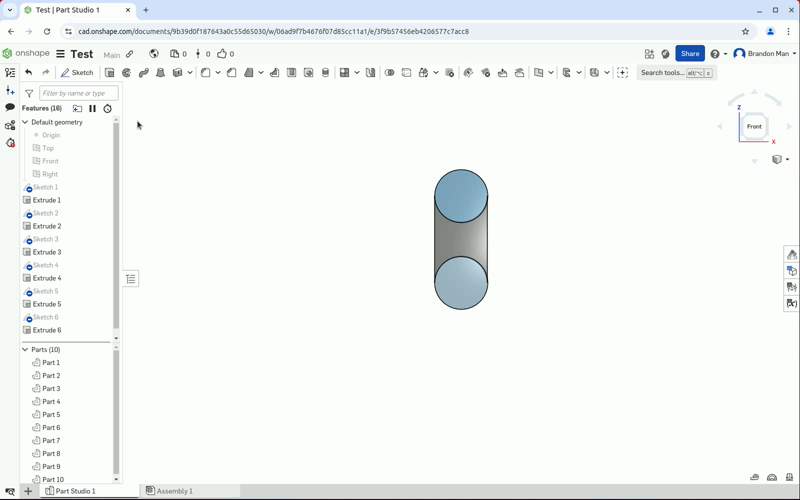
key(shift+h)
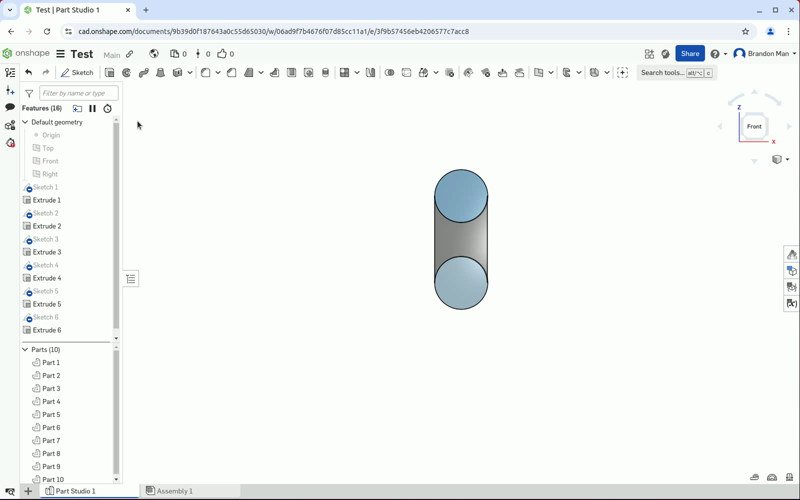
key(shift+h)
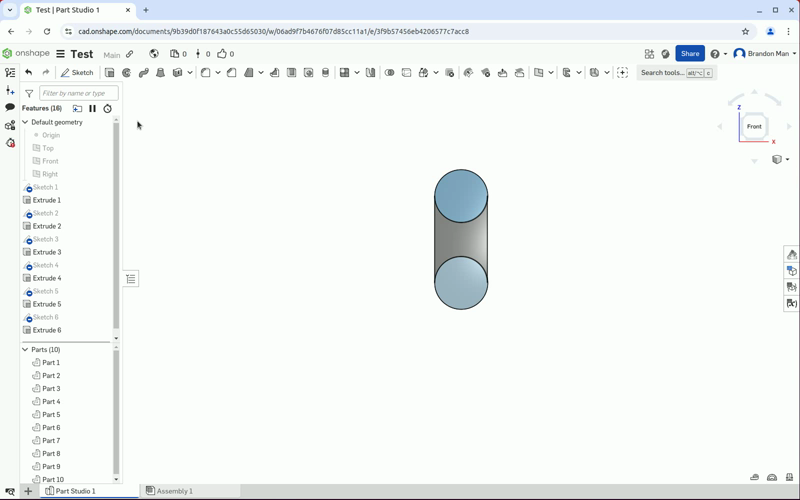
mouse_move(69, 189)
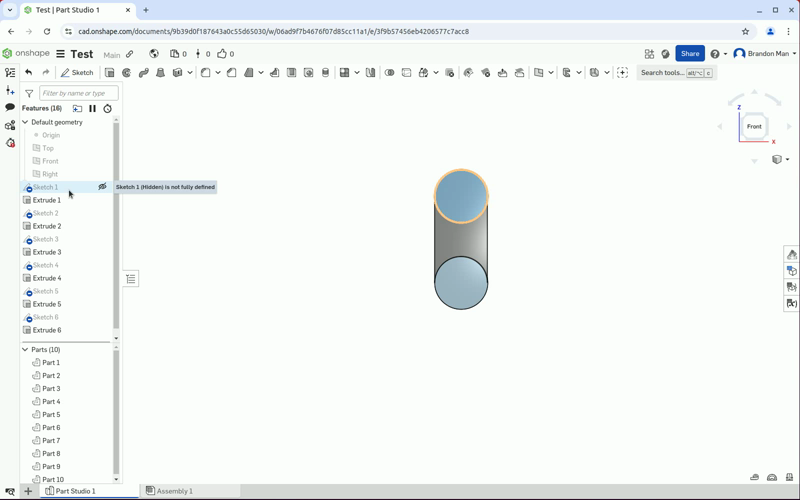
click(69, 189)
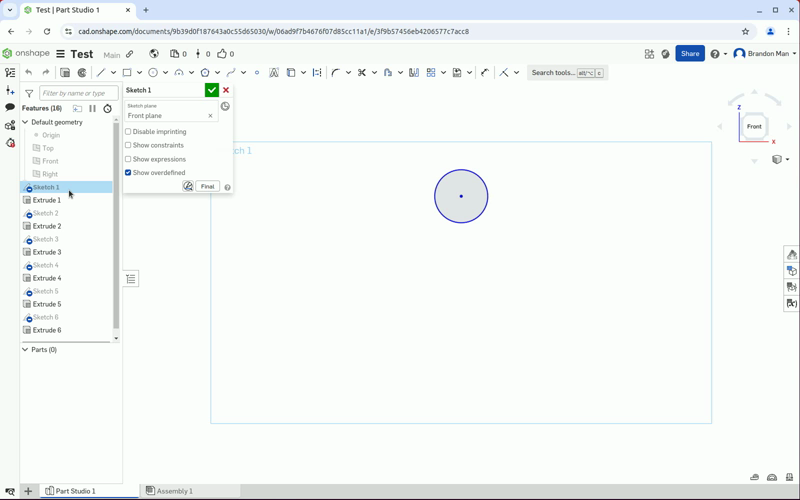
mouse_move(229, 92)
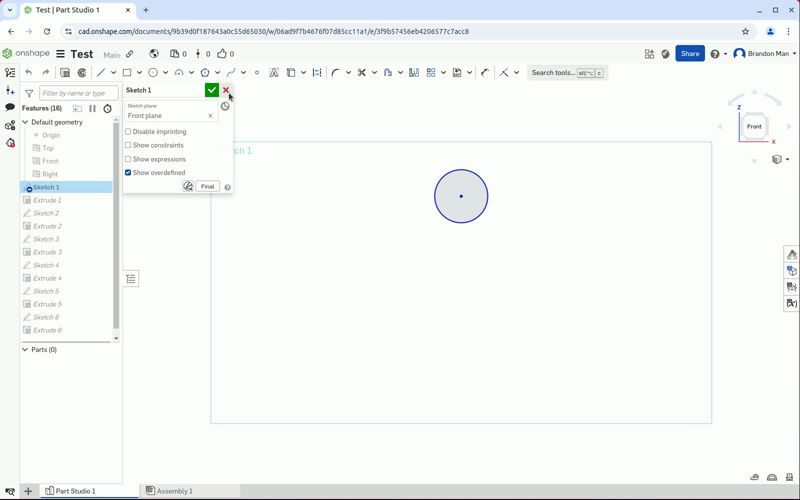
click(229, 92)
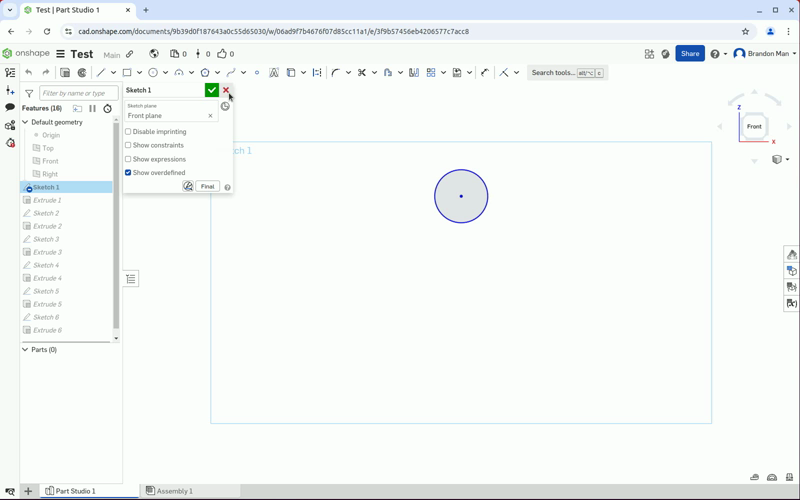
key(shift+s)
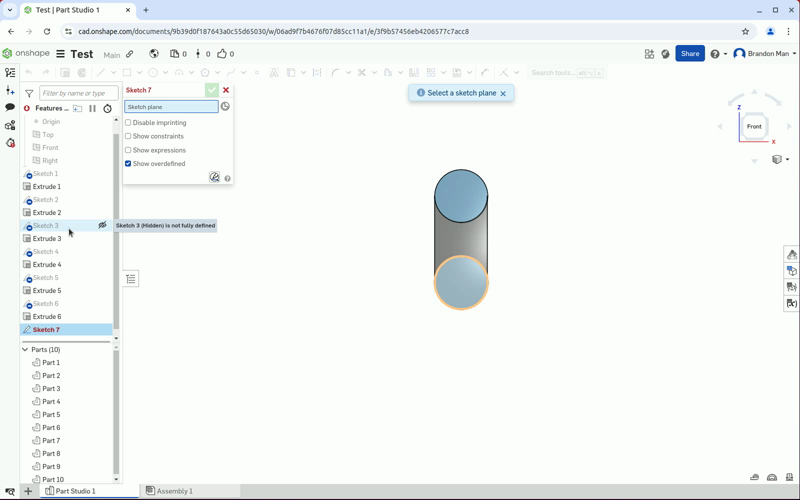
scroll(3)
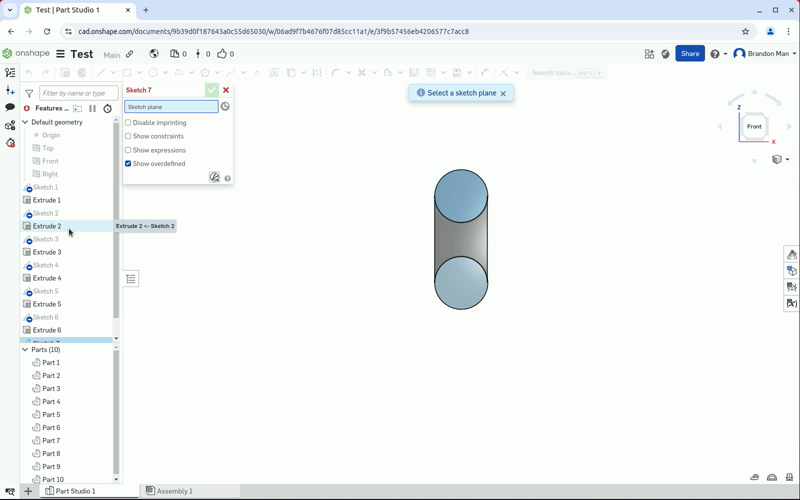
mouse_move(69, 163)
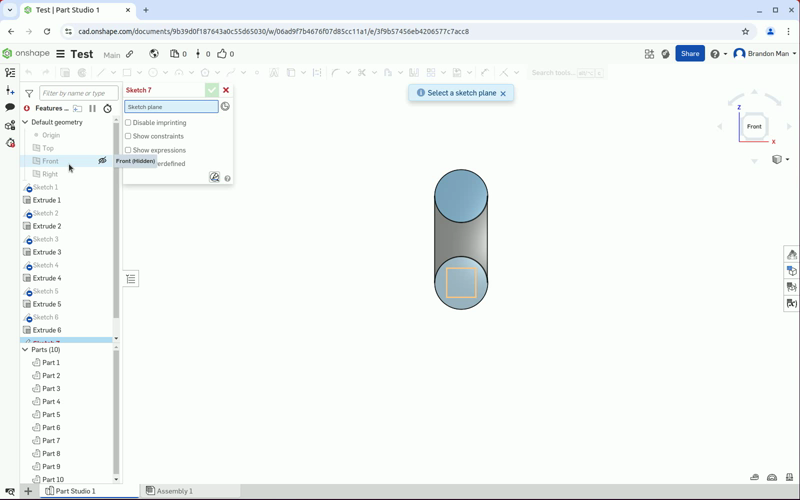
click(69, 163)
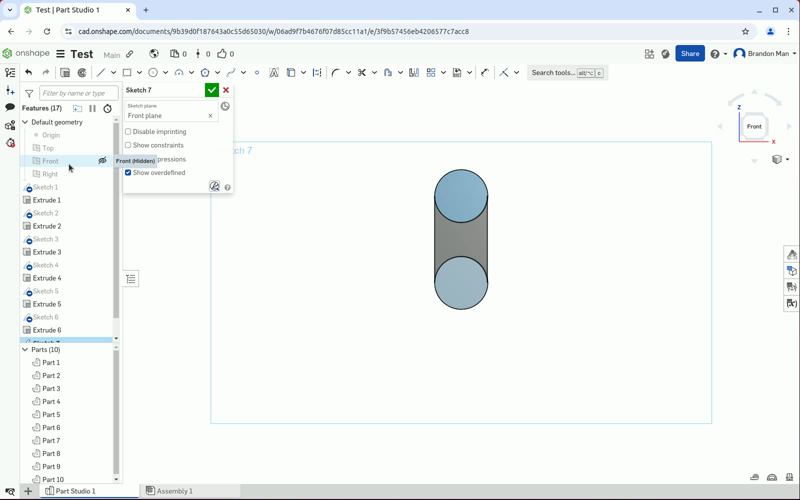
mouse_move(69, 352)
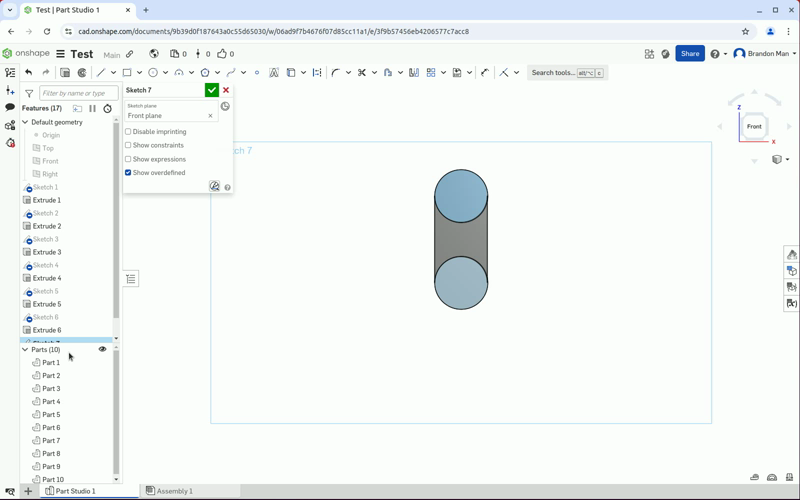
key(y)
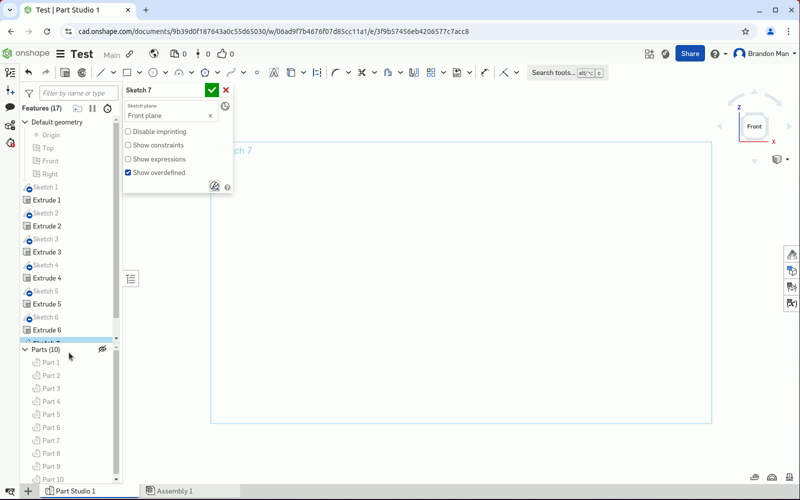
key(c)
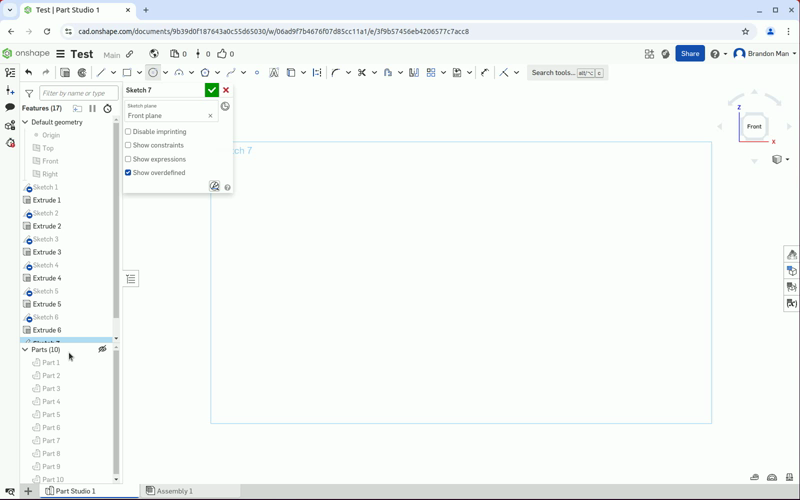
key_down(shift)
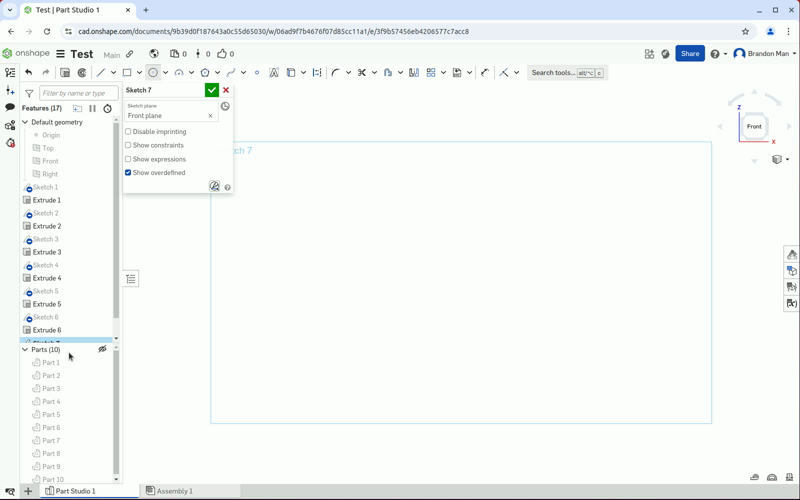
mouse_move(461, 282)
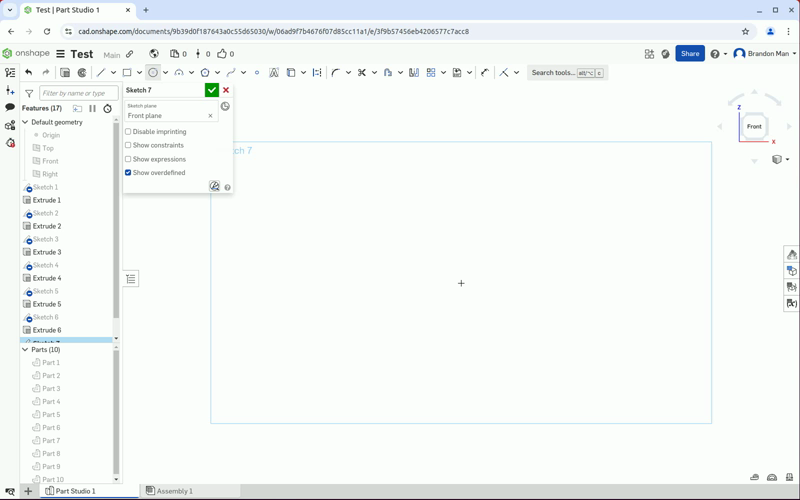
click(461, 282)
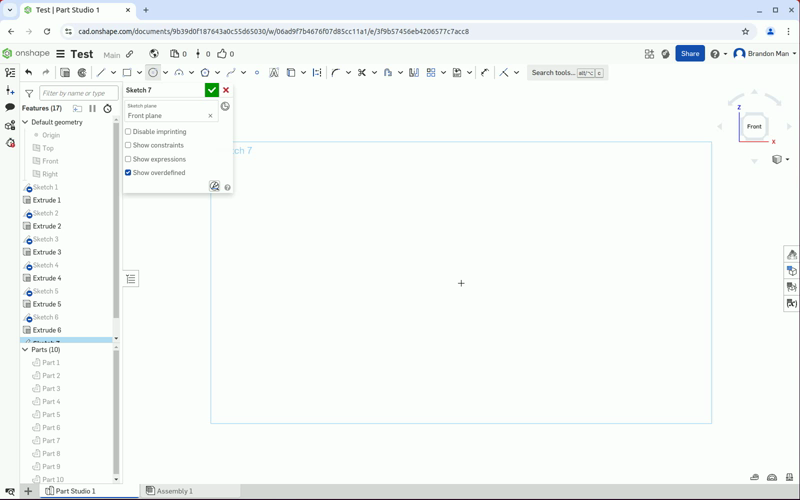
key_up(shift)
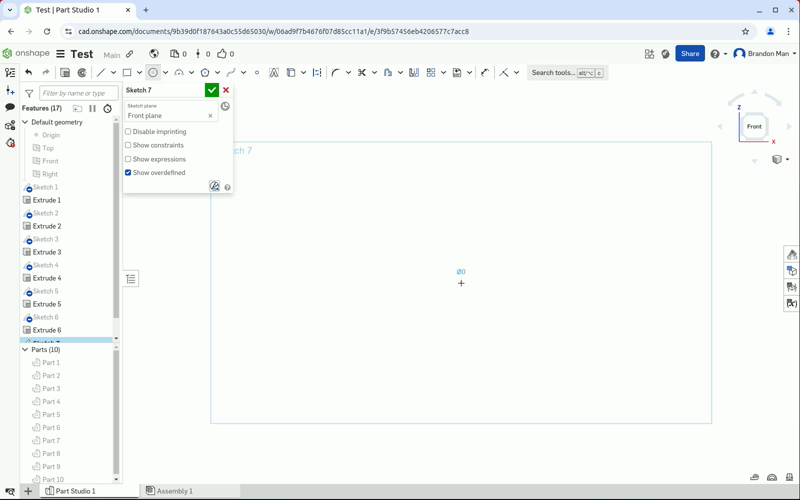
mouse_move(487, 282)
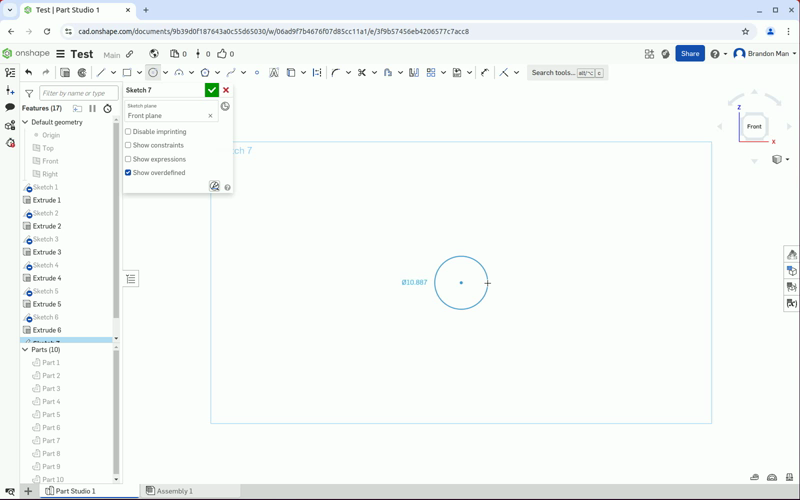
click(487, 282)
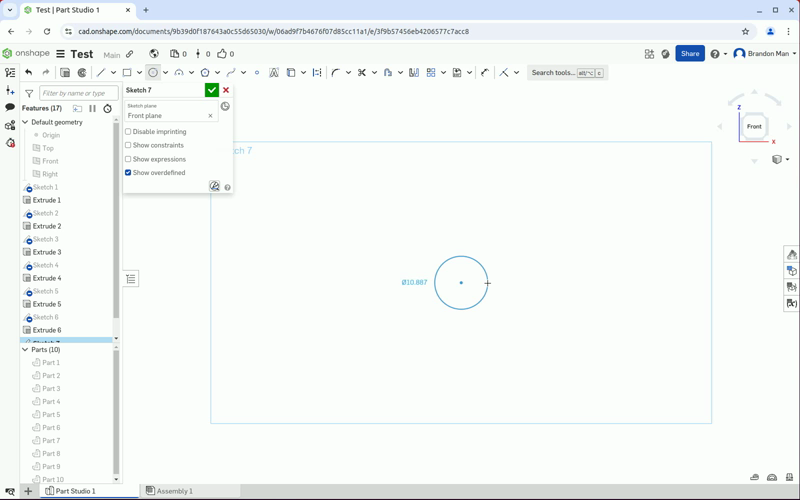
key(esc)
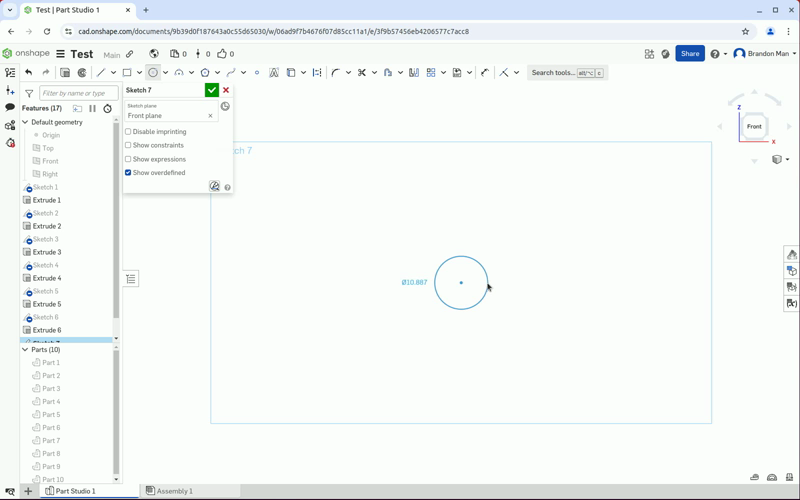
mouse_move(449, 265)
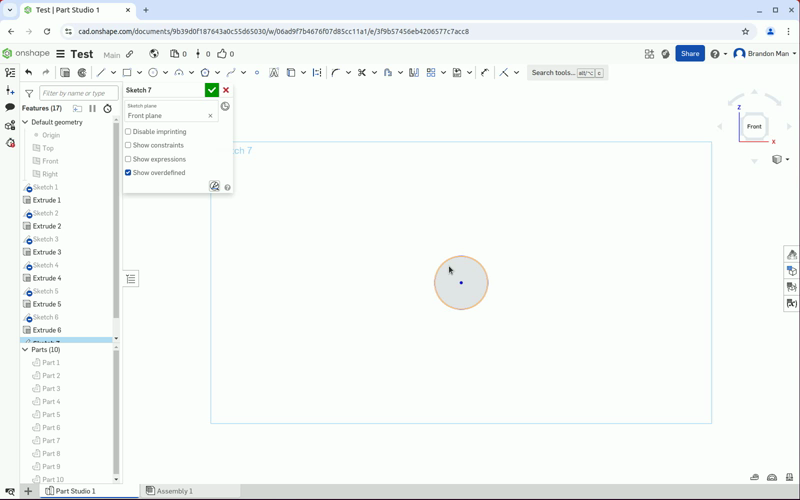
click(449, 265)
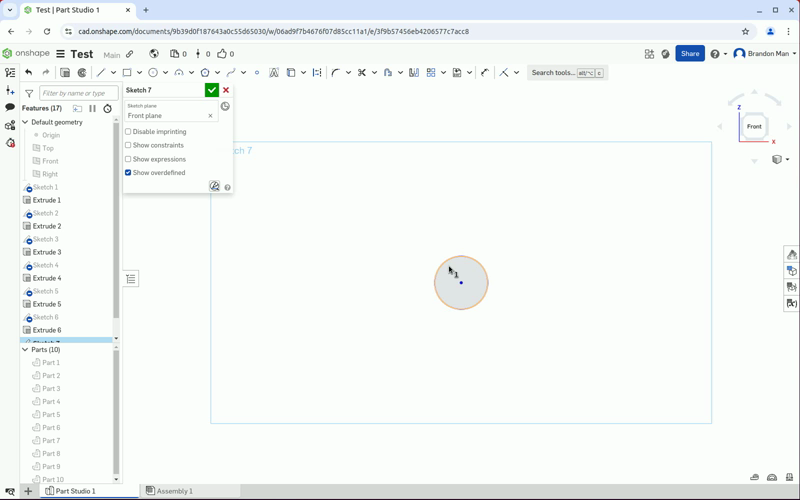
mouse_move(69, 352)
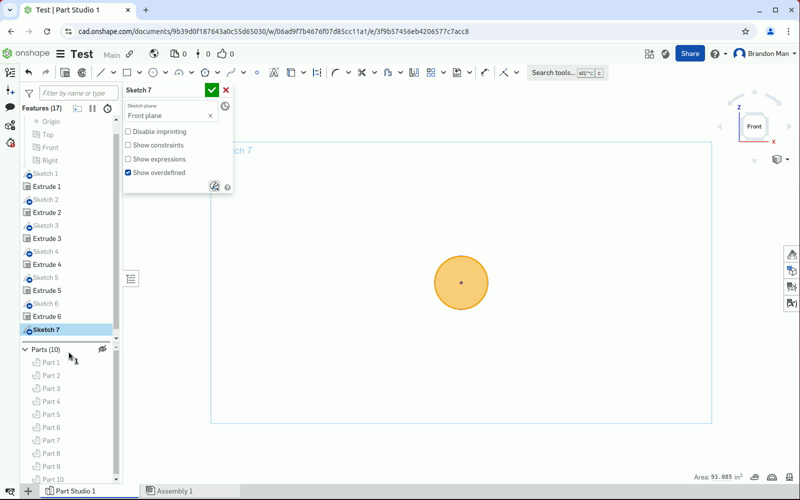
key(shift+y)
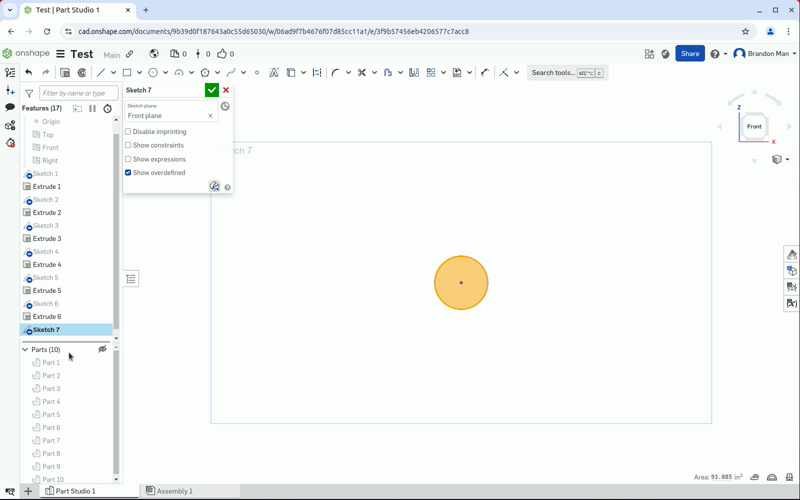
key(shift+e)
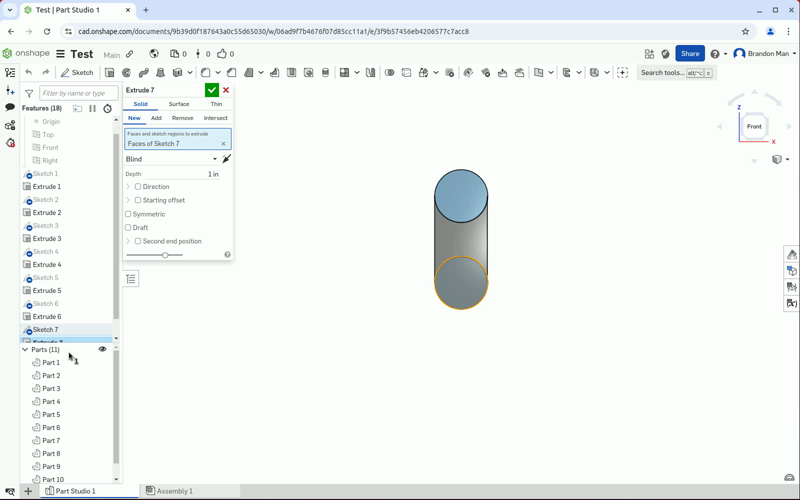
mouse_move(143, 106)
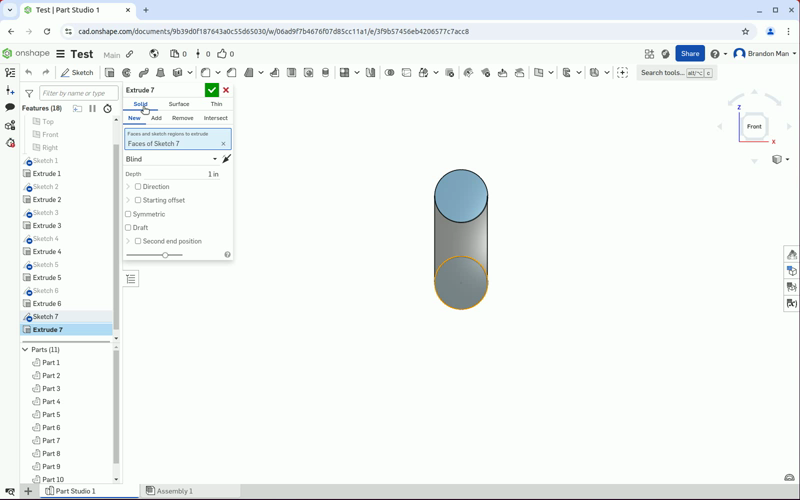
click(143, 106)
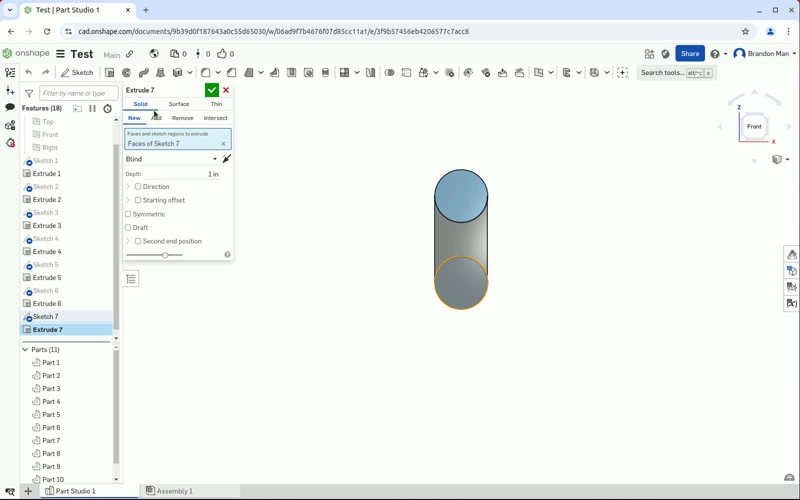
mouse_move(186, 120)
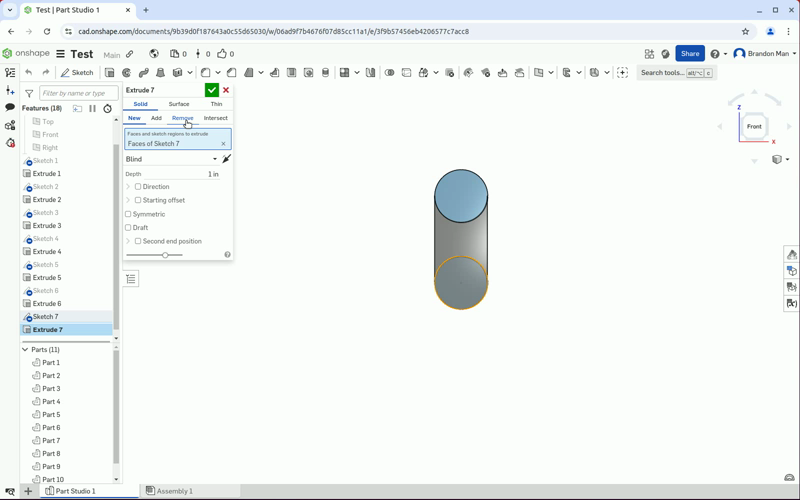
click(186, 120)
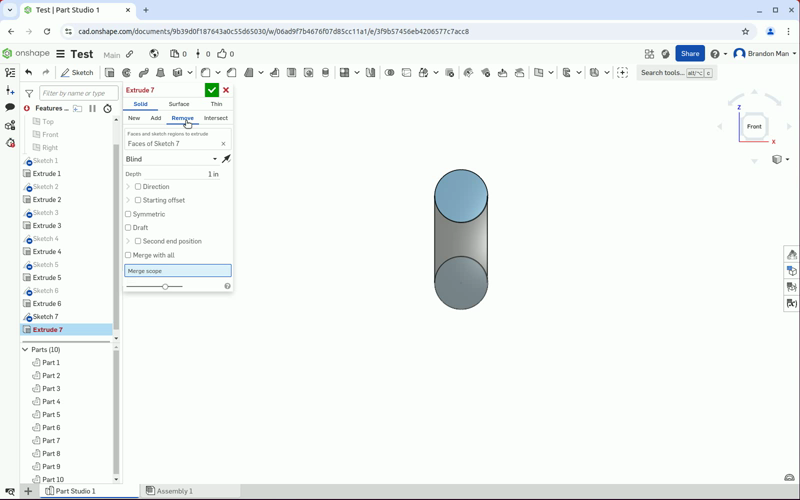
key(tab, 4)
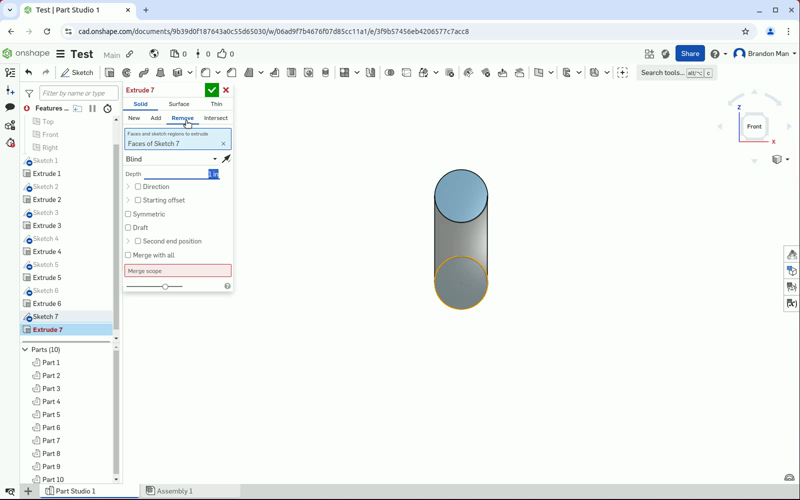
text(8.906)
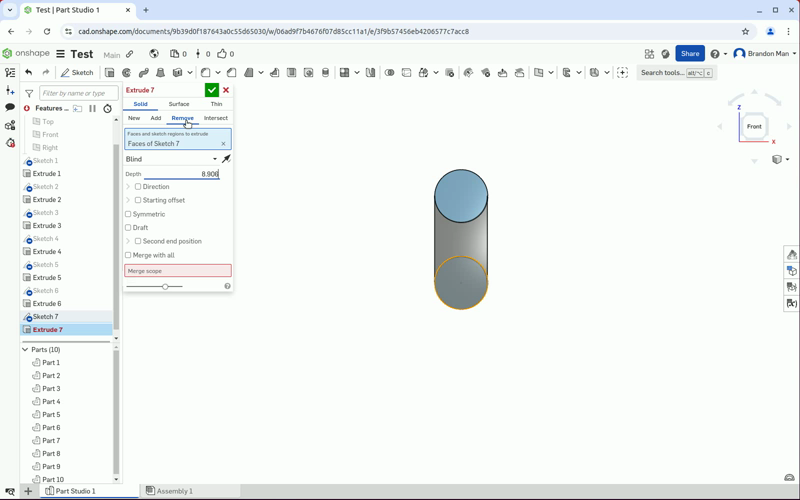
key(tab, 6)
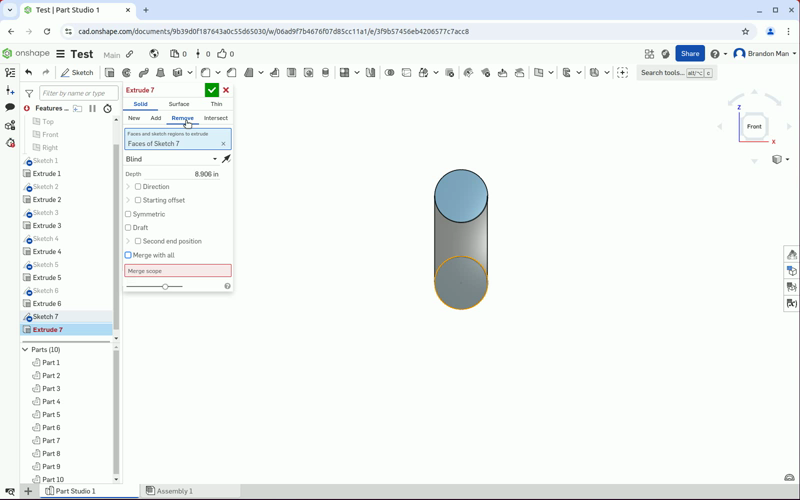
key(space)
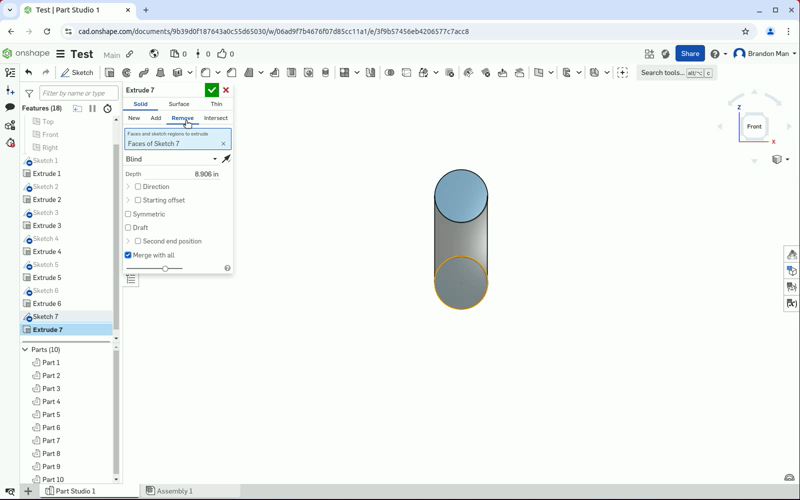
key(enter)
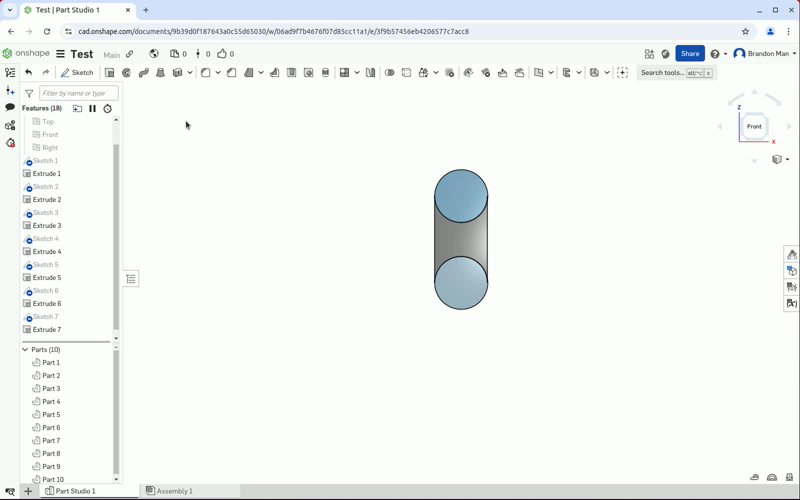
key(shift+h)
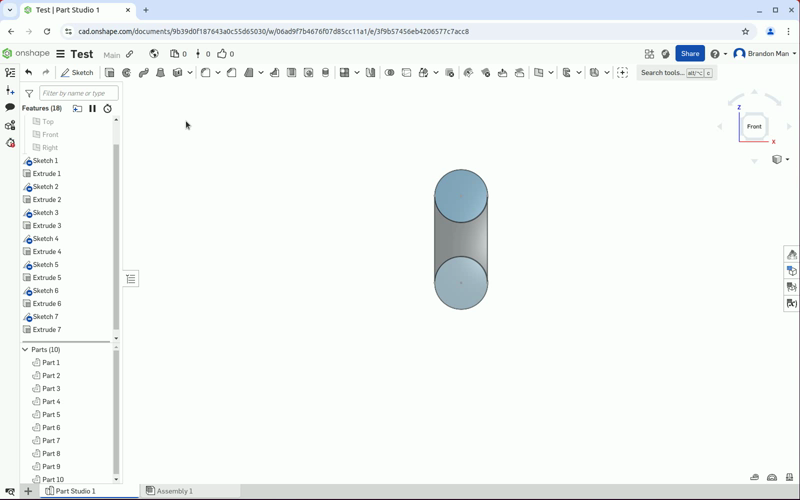
key(shift+h)
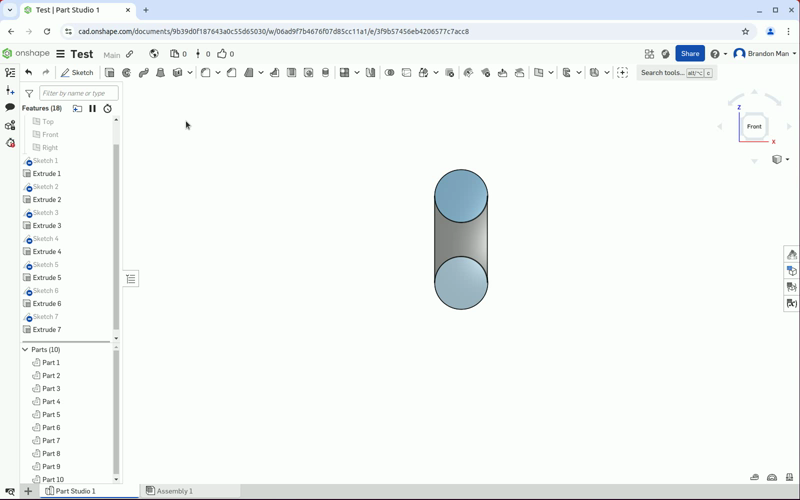
mouse_move(69, 163)
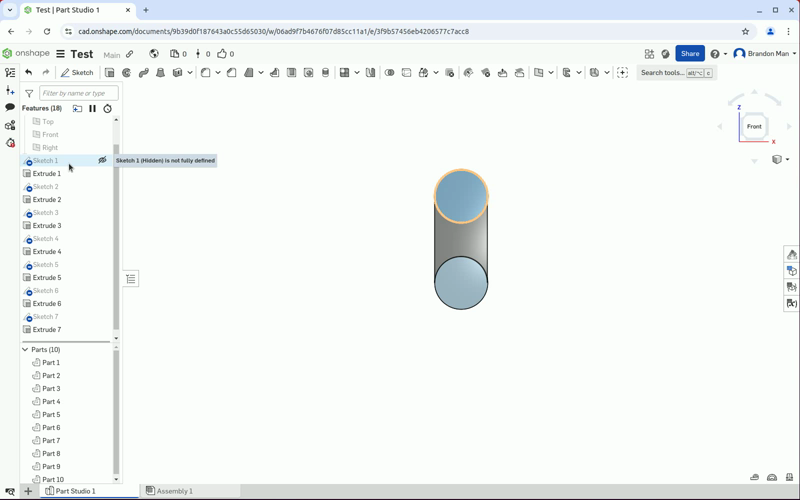
click(69, 163)
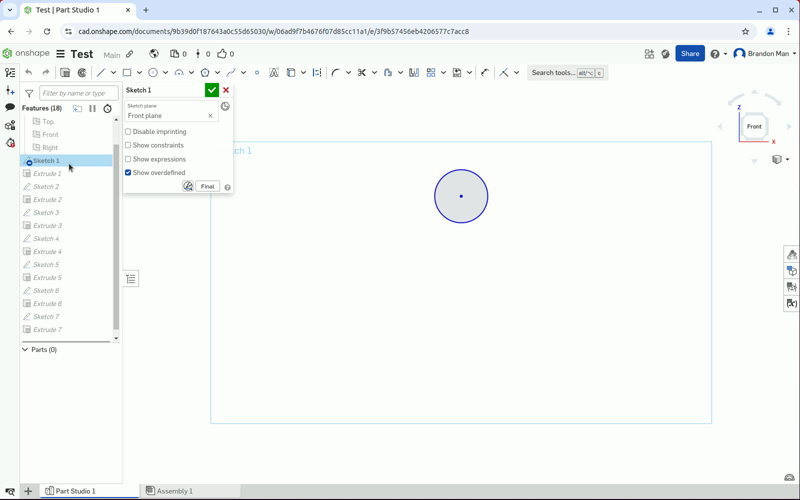
mouse_move(229, 92)
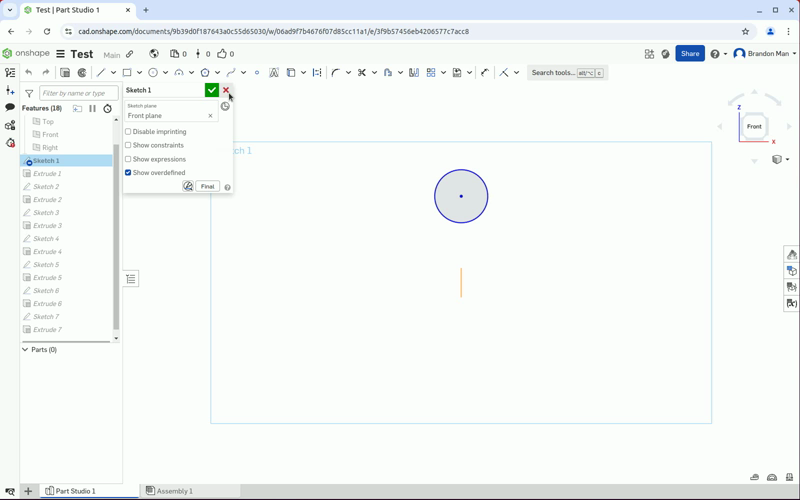
click(229, 92)
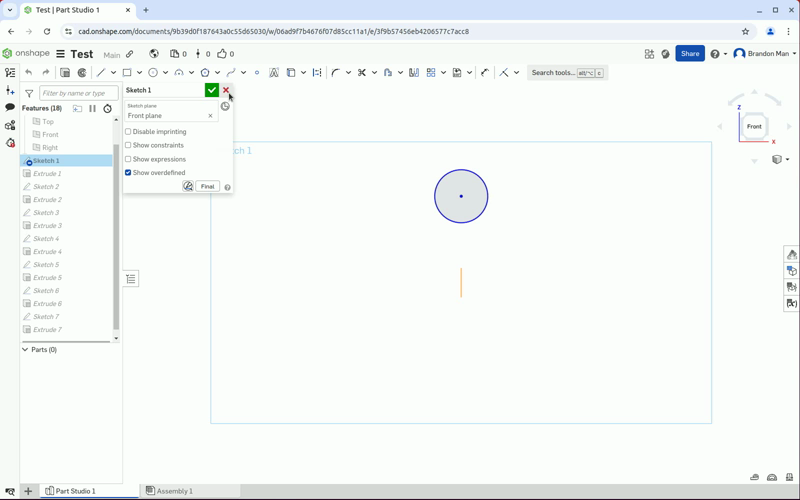
key(shift+s)
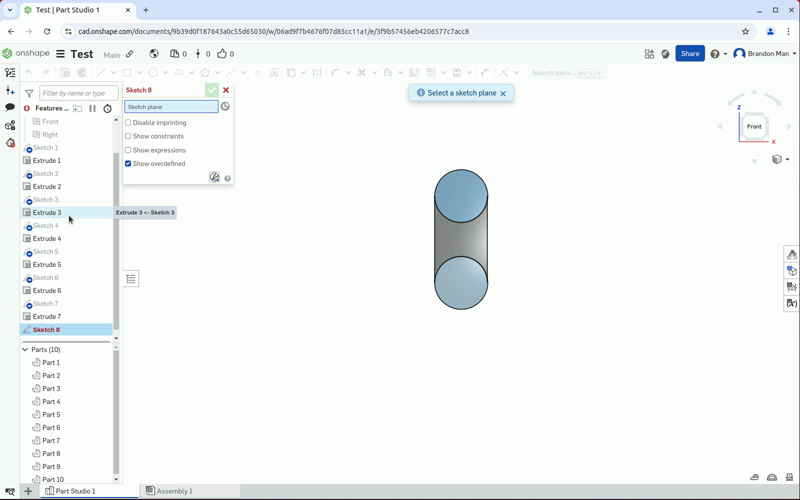
scroll(3)
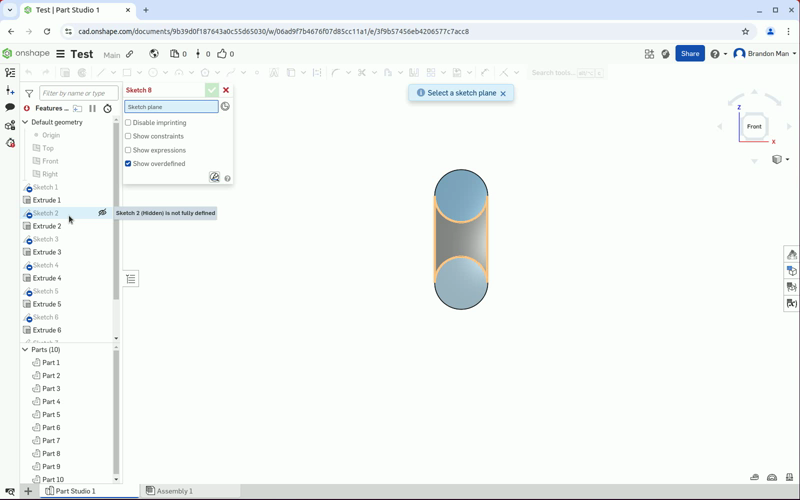
mouse_move(69, 163)
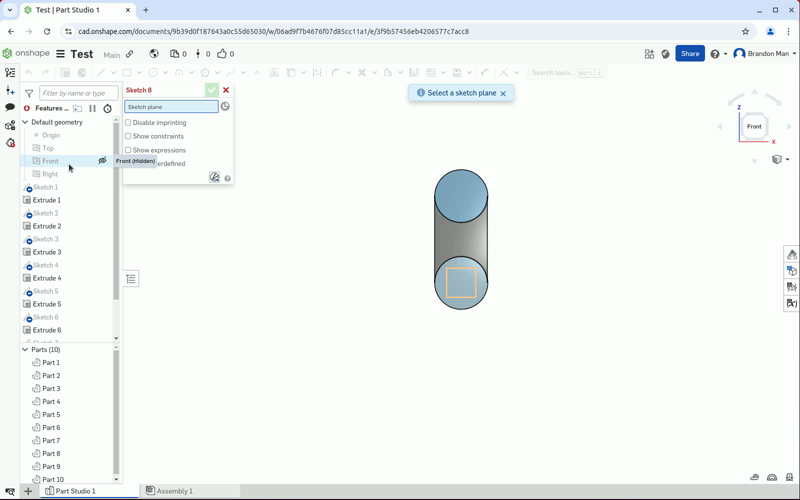
click(69, 163)
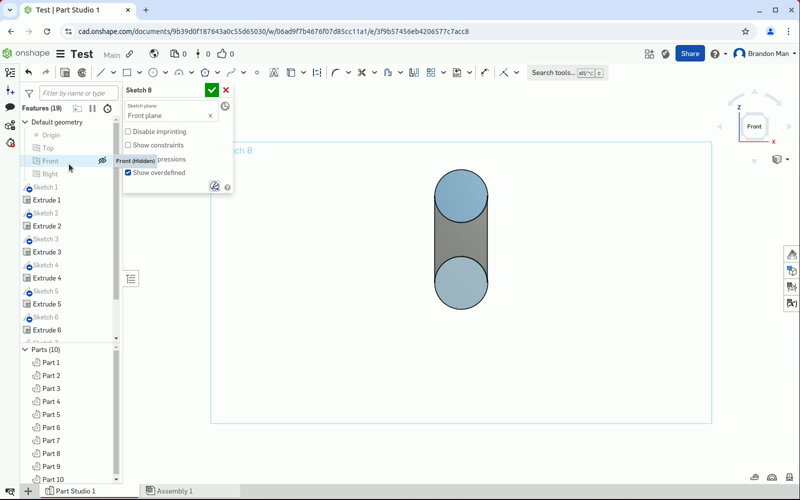
mouse_move(69, 352)
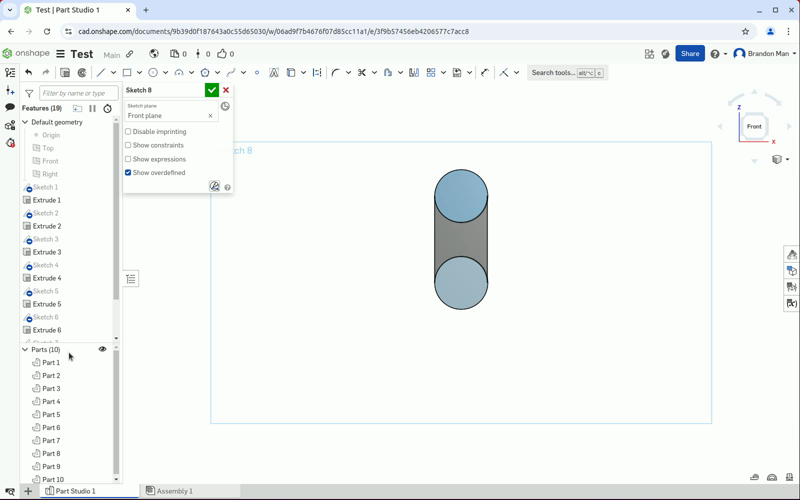
key(y)
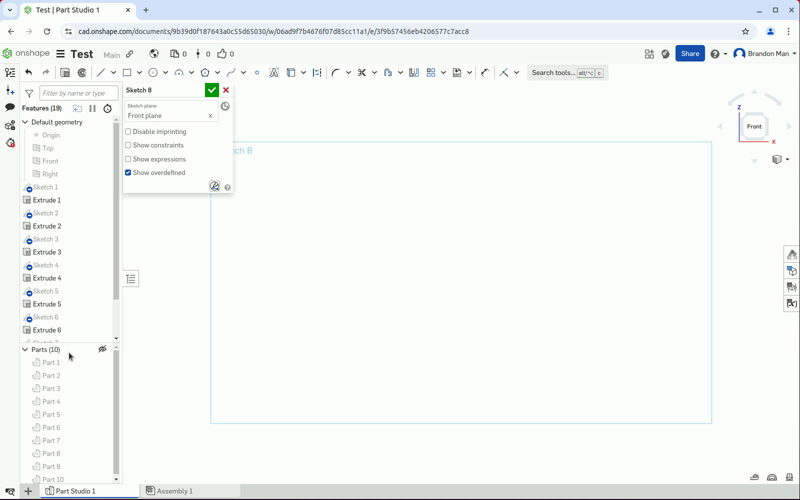
key(c)
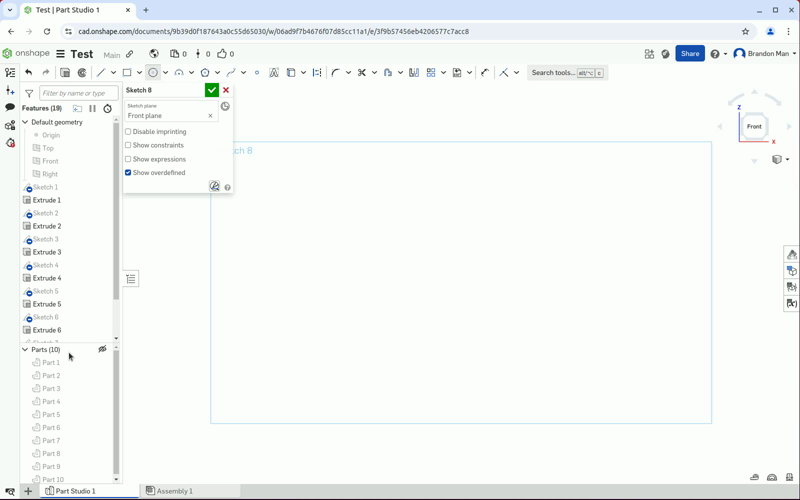
key_down(shift)
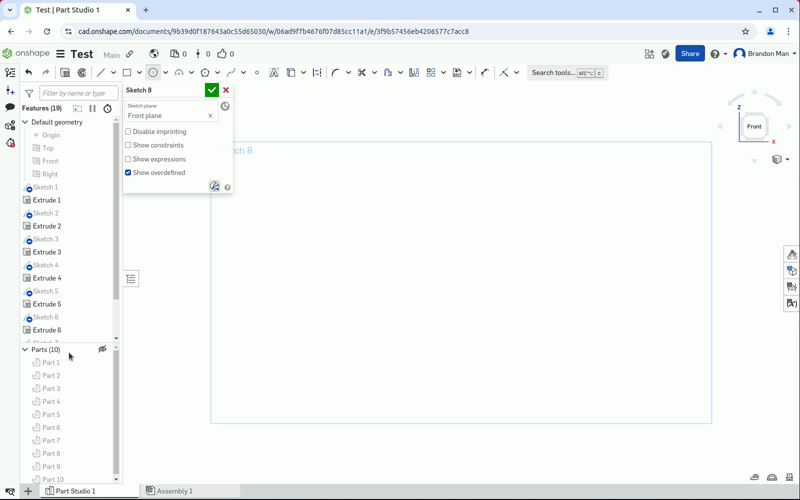
mouse_move(461, 196)
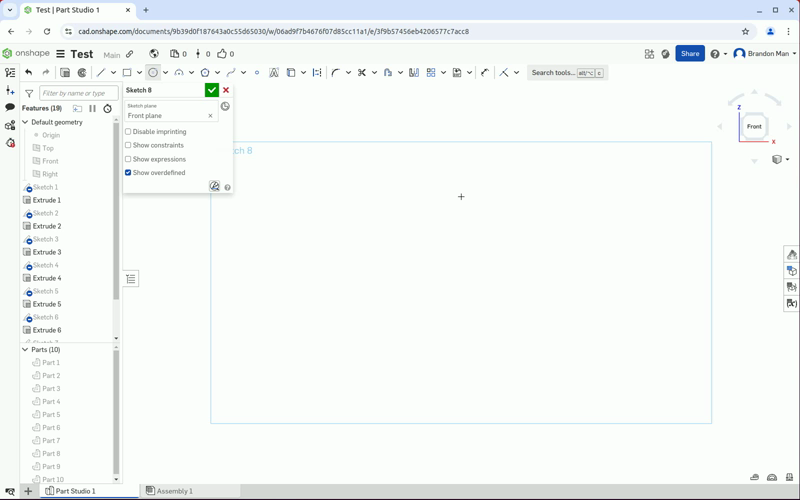
click(461, 196)
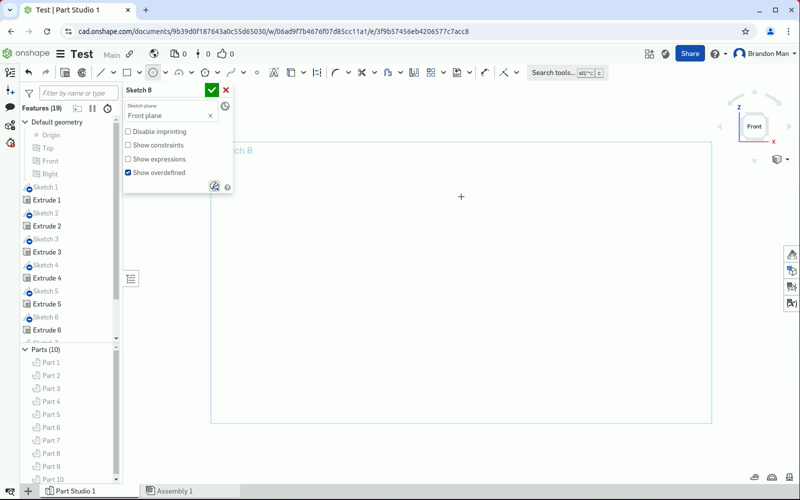
key_up(shift)
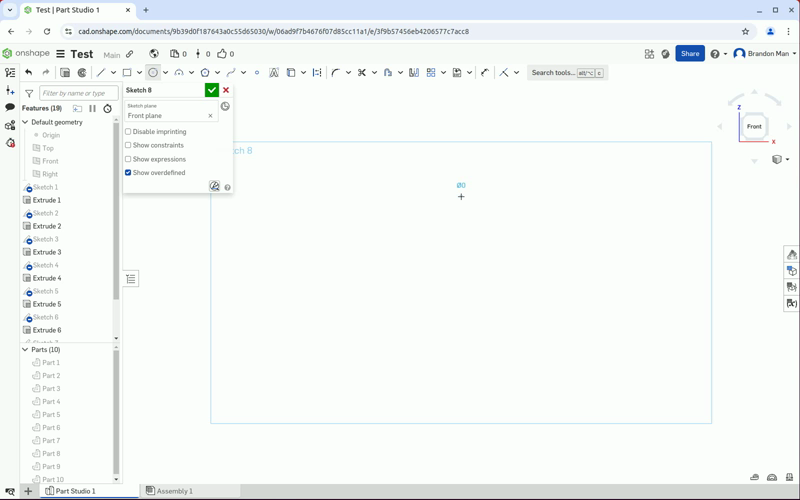
mouse_move(487, 196)
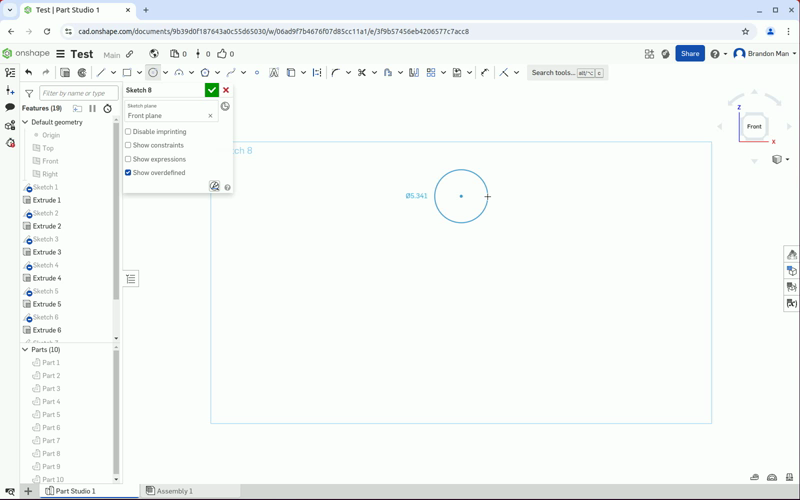
click(487, 196)
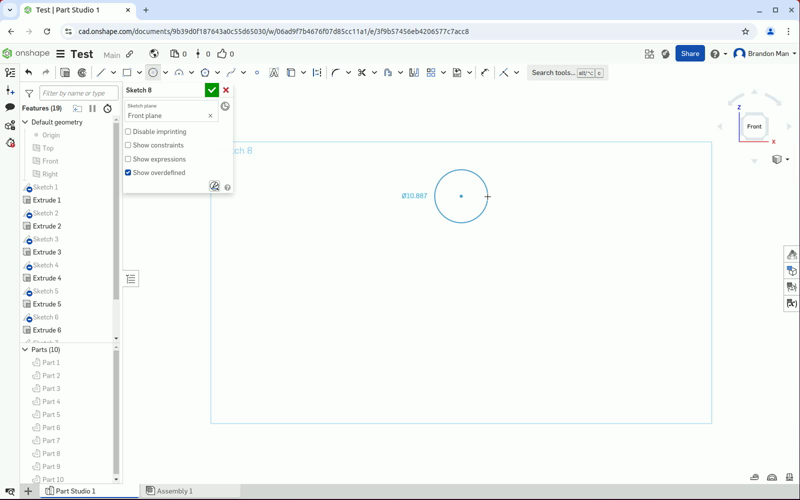
key(esc)
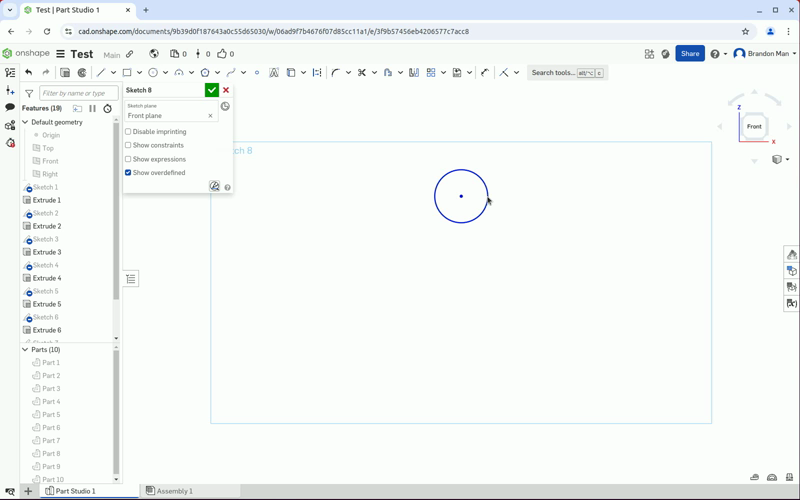
mouse_move(442, 206)
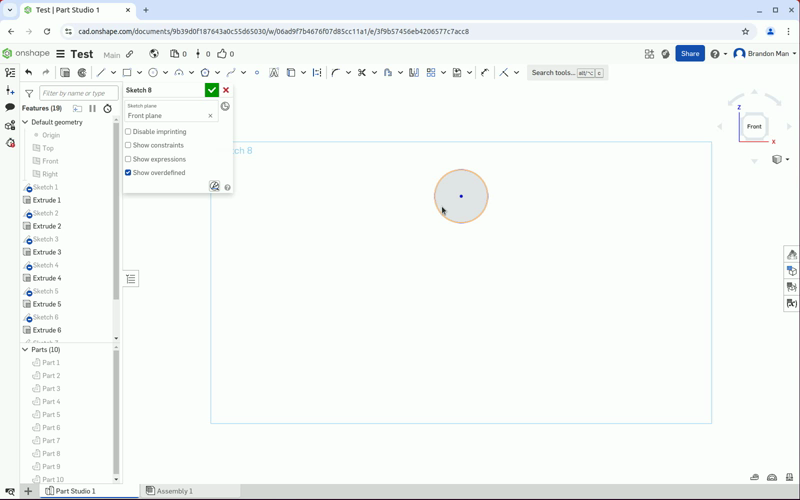
click(442, 206)
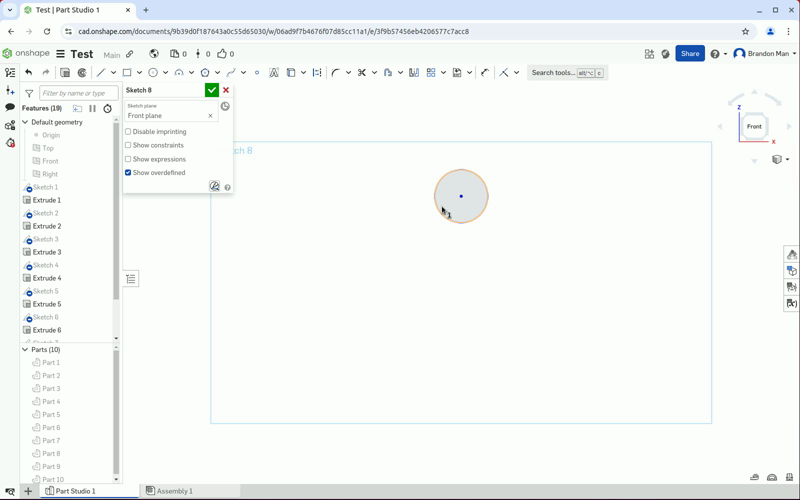
mouse_move(69, 352)
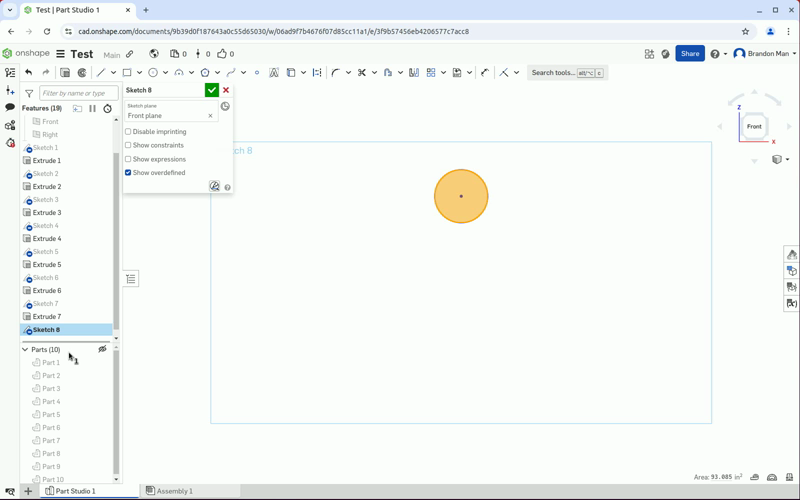
key(shift+y)
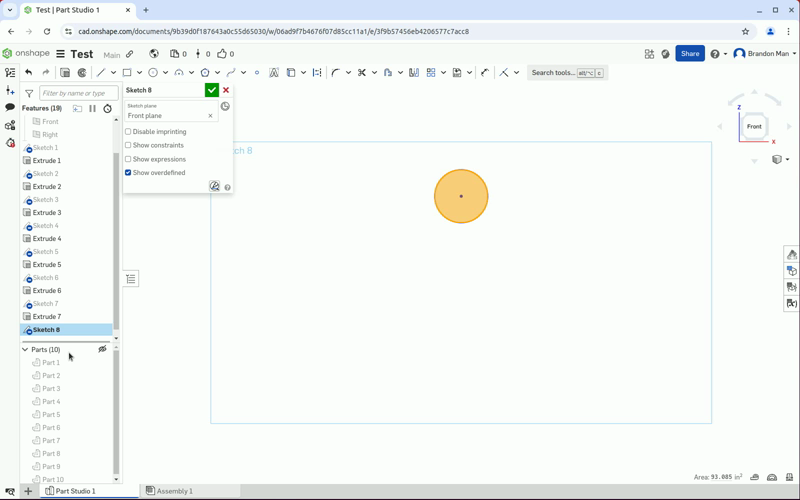
key(shift+e)
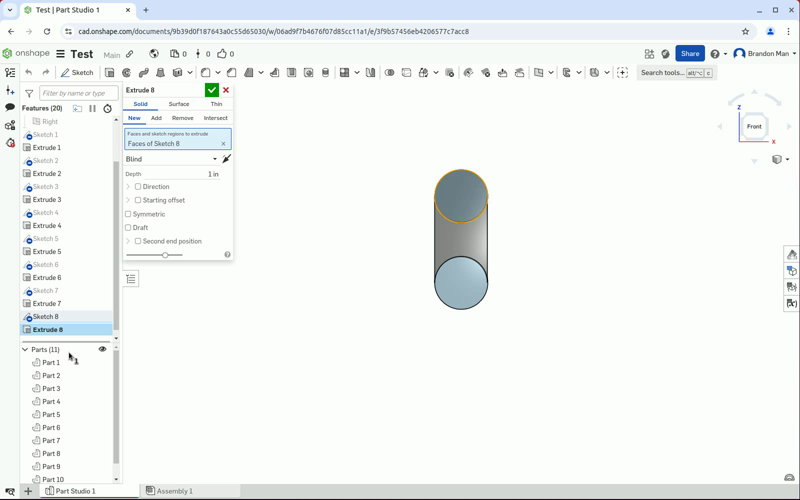
mouse_move(143, 106)
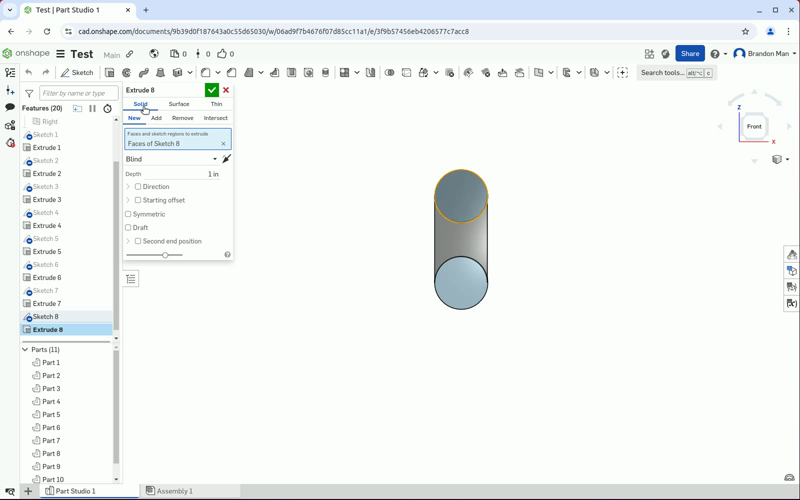
click(143, 106)
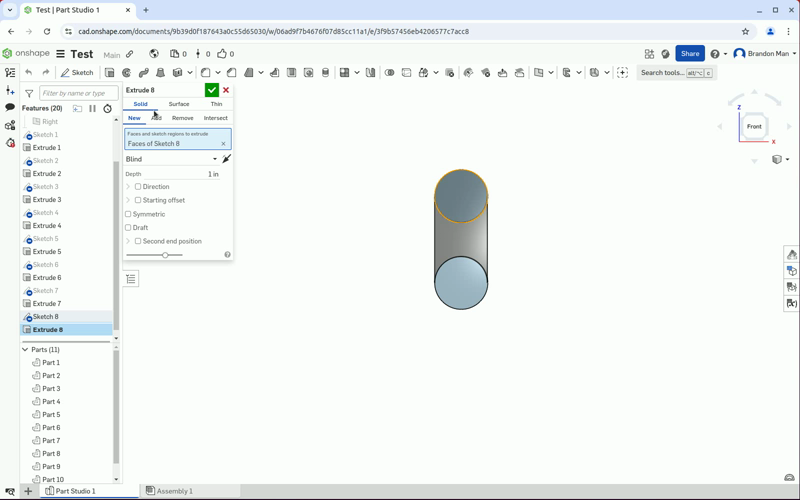
mouse_move(186, 120)
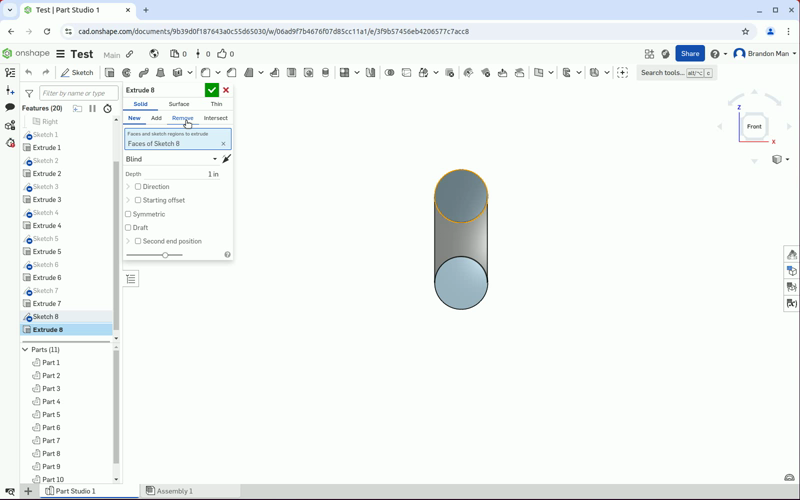
click(186, 120)
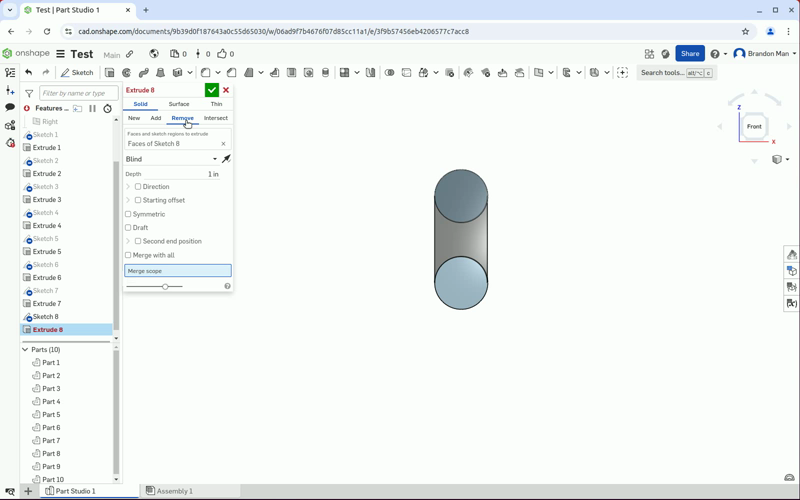
key(tab, 4)
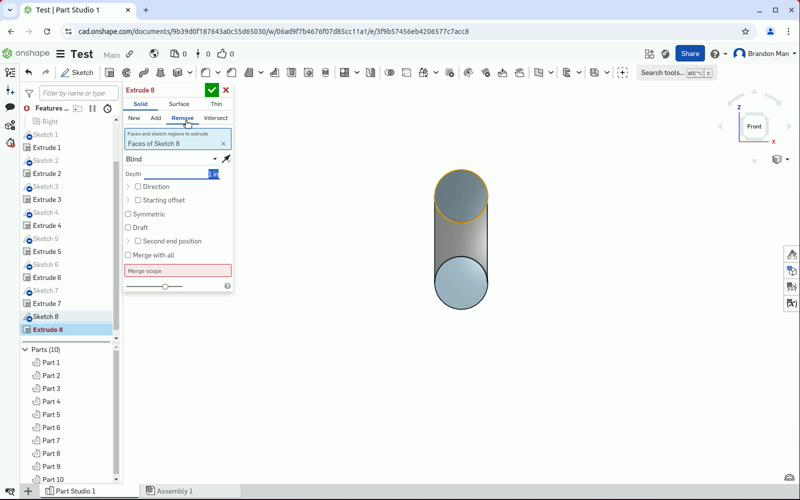
text(8.906)
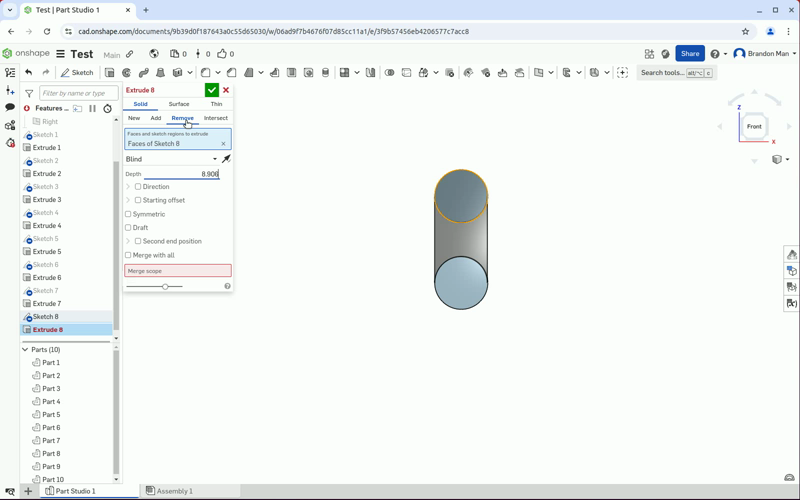
key(tab, 6)
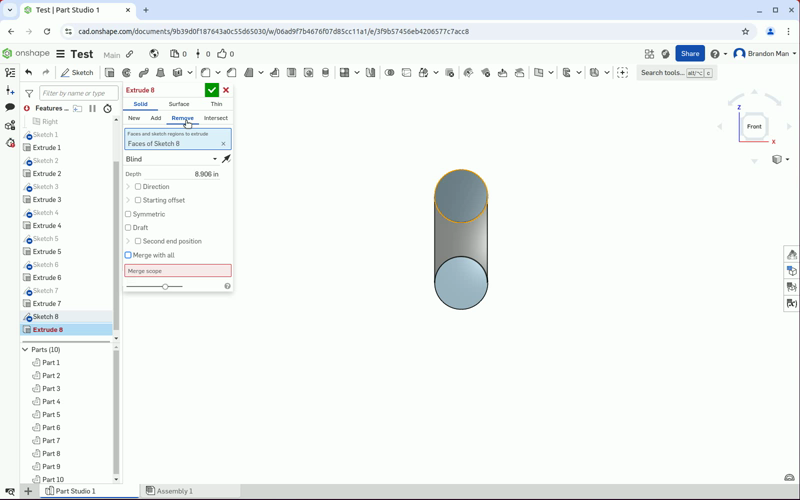
key(space)
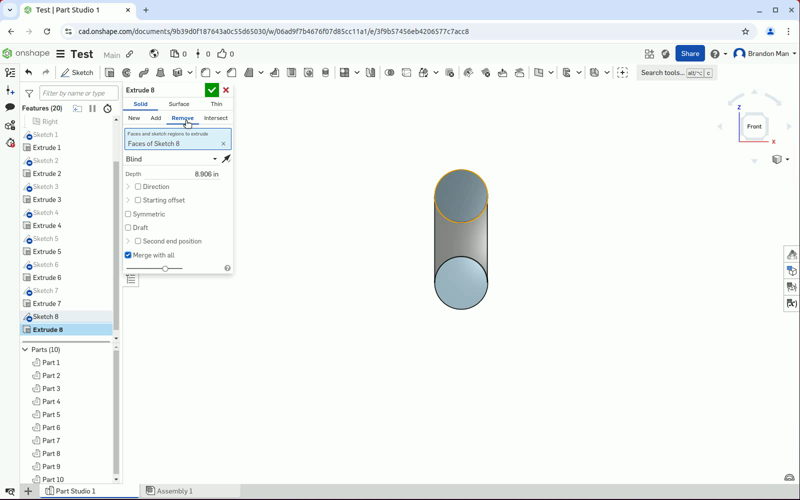
key(enter)
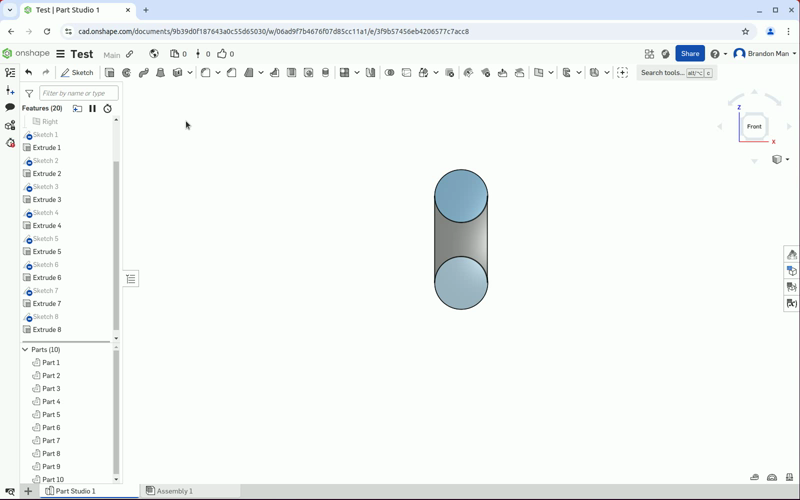
key(shift+h)
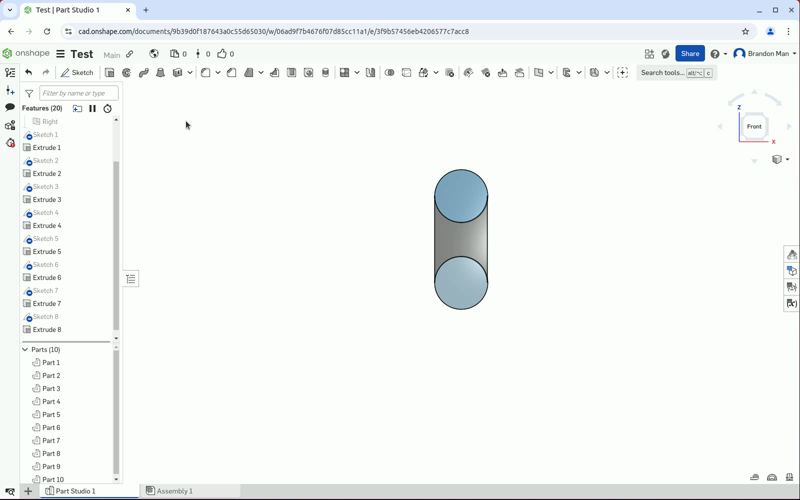
key(shift+h)
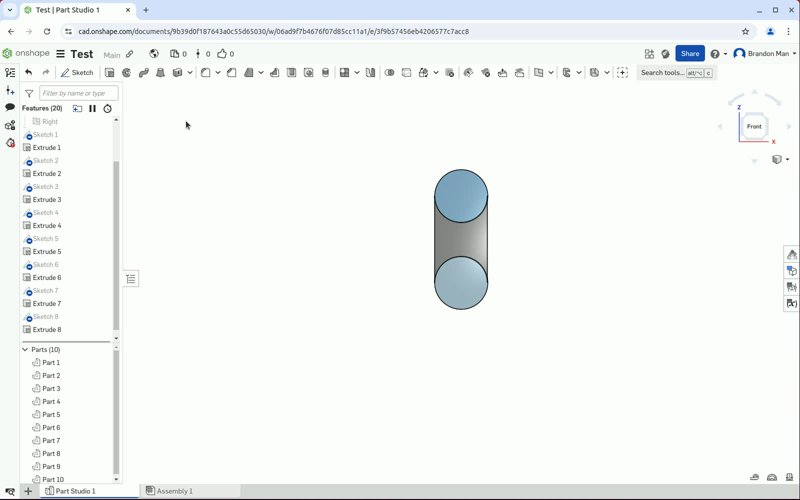
mouse_move(69, 137)
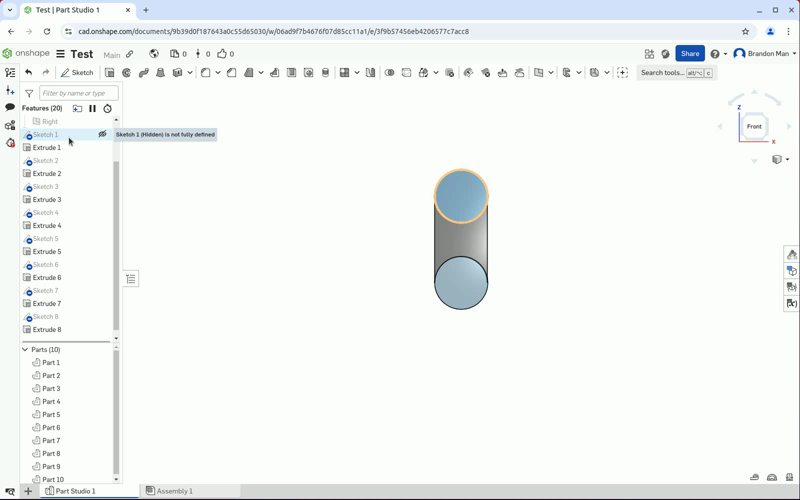
click(69, 137)
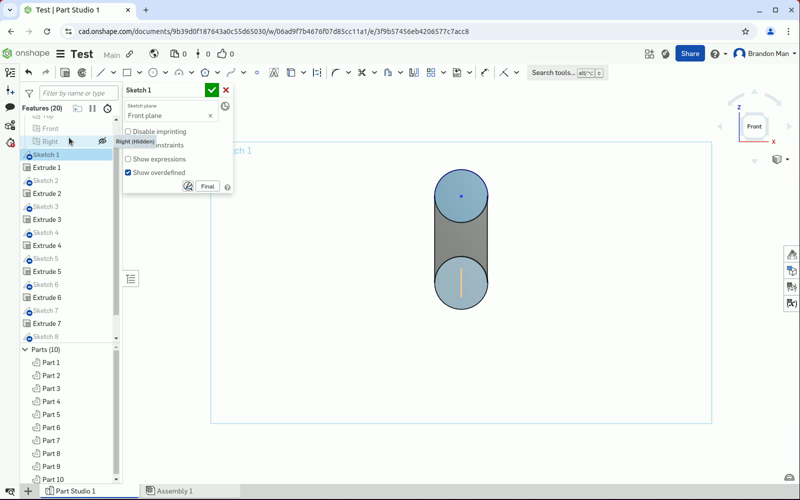
mouse_move(229, 92)
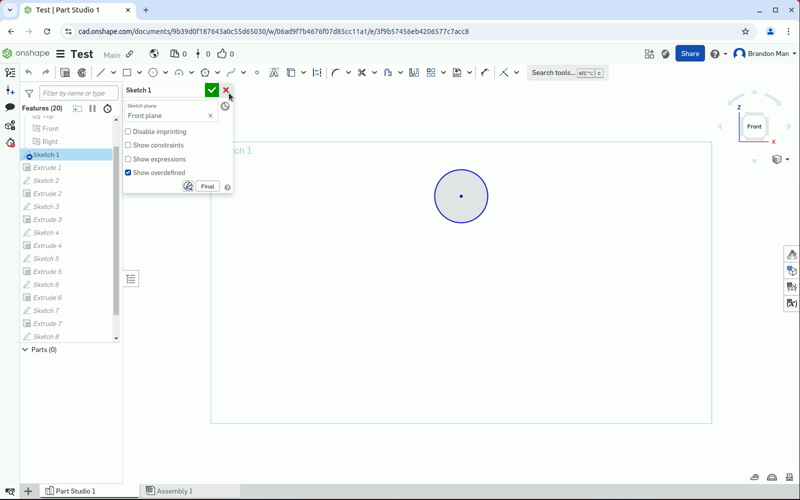
click(229, 92)
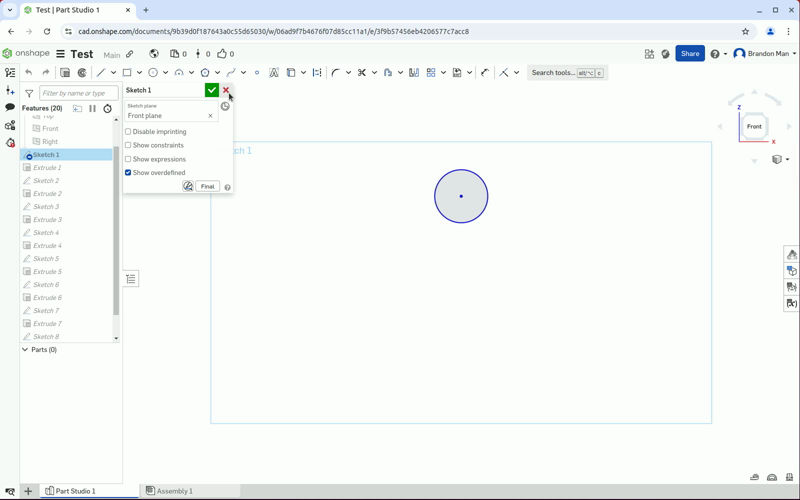
key(shift+s)
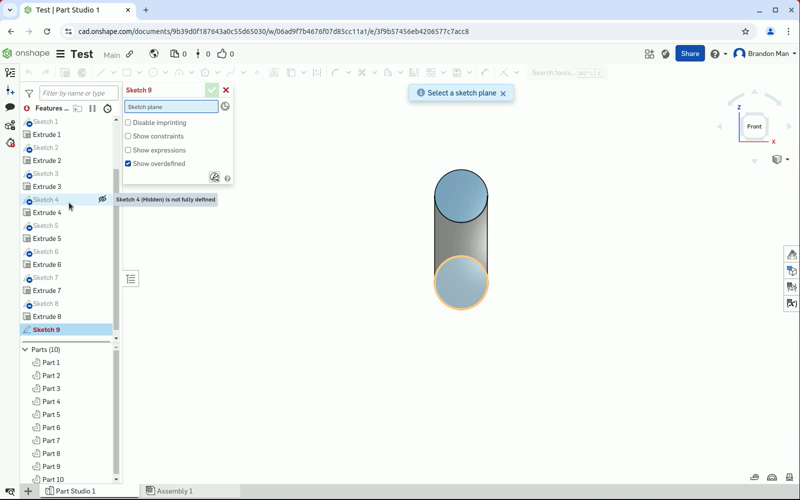
scroll(3)
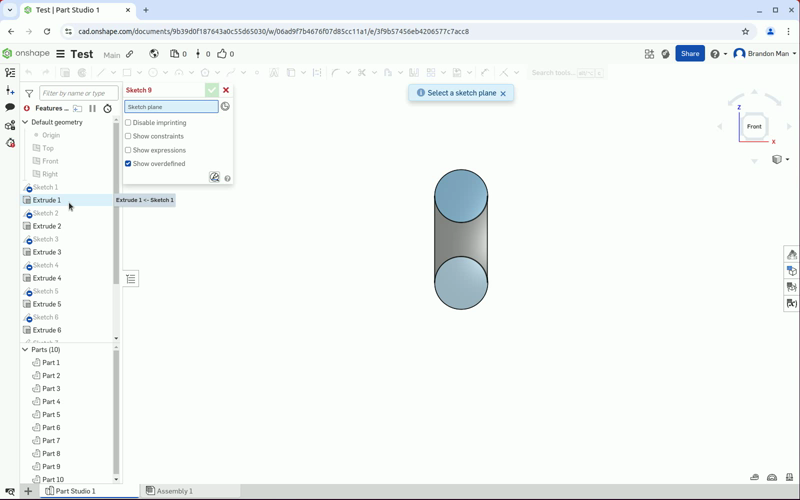
mouse_move(69, 163)
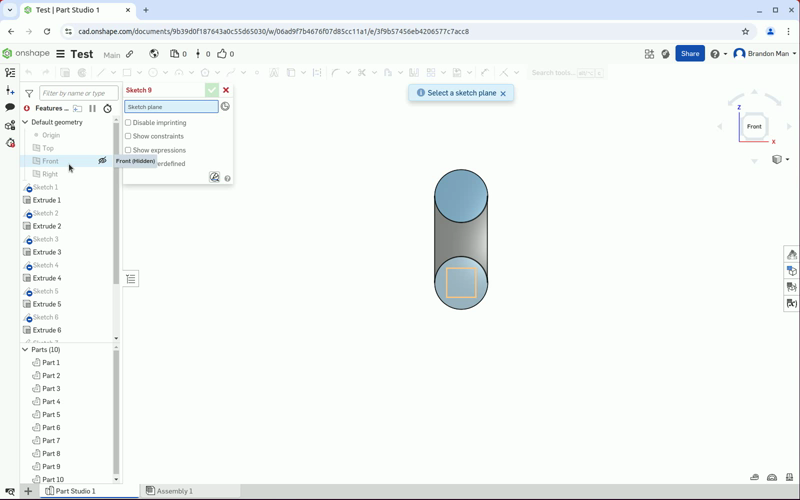
click(69, 163)
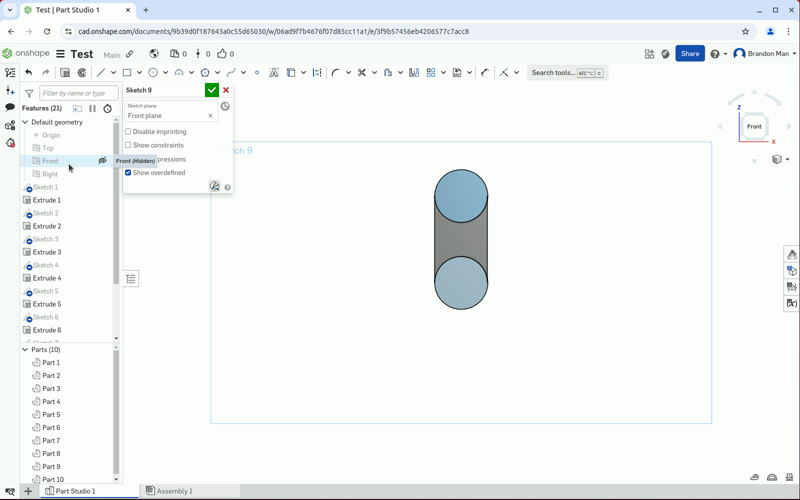
mouse_move(69, 352)
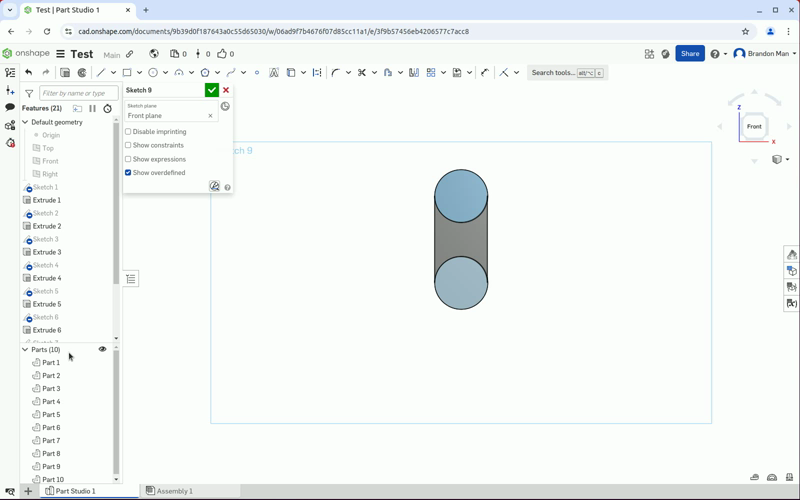
key(y)
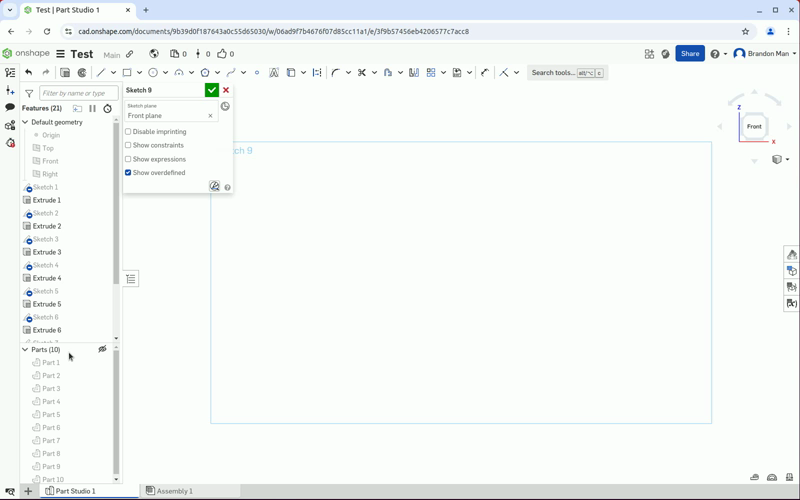
key(a)
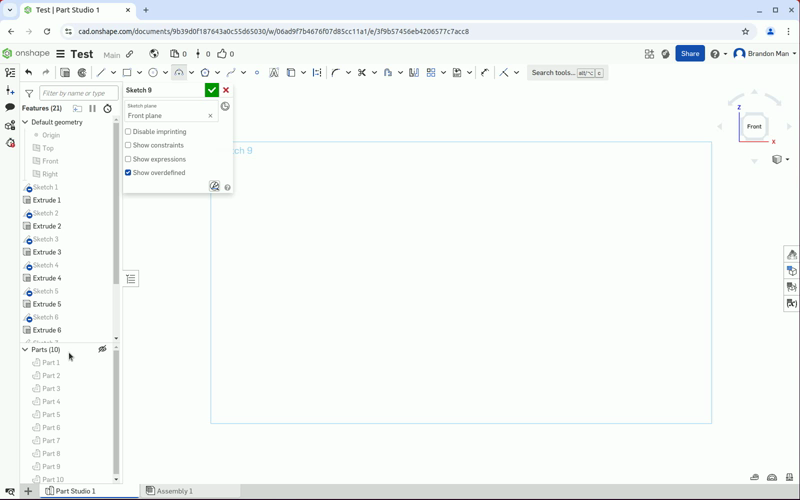
key_down(shift)
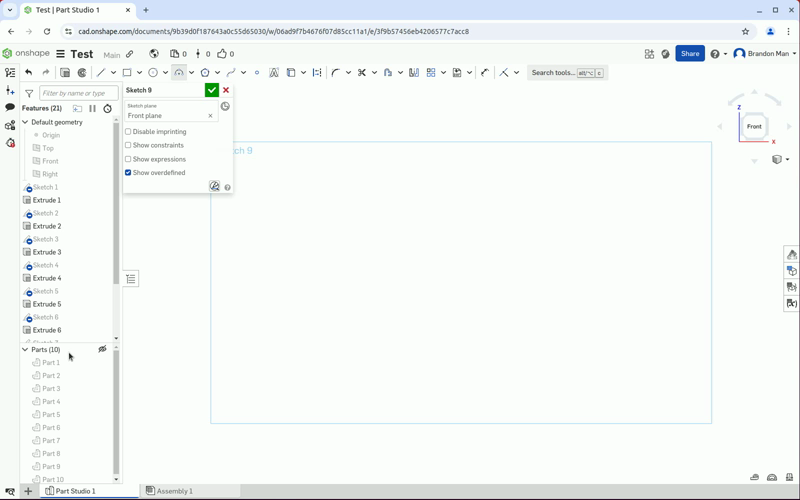
mouse_move(434, 282)
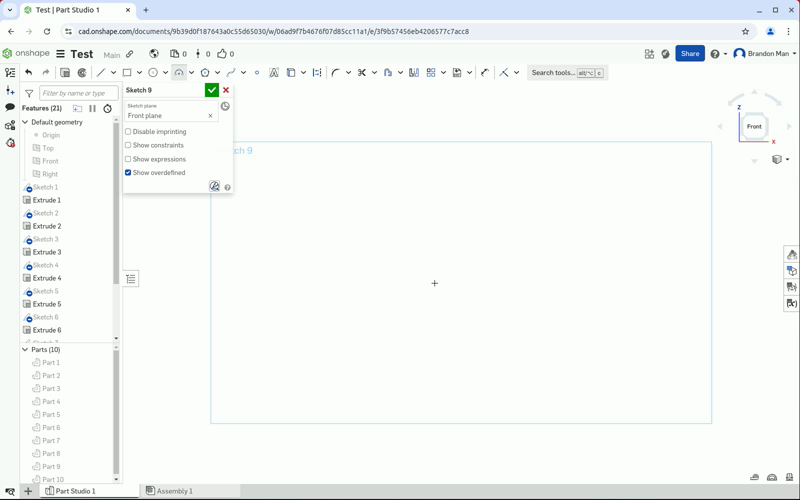
click(434, 282)
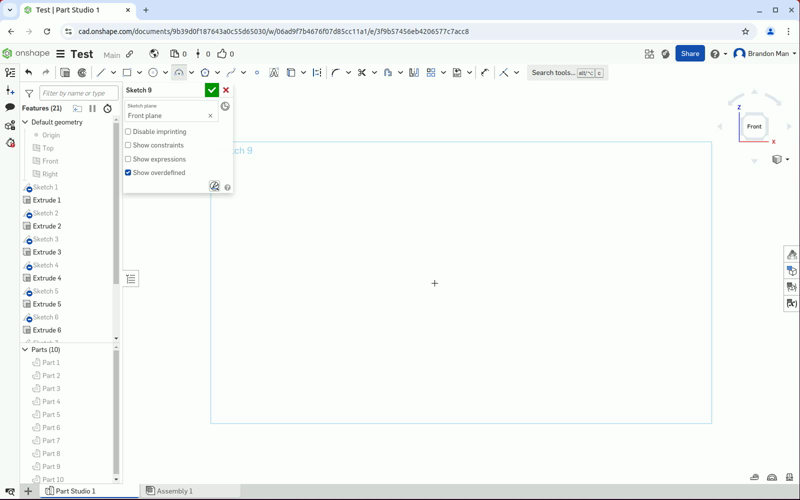
key_up(shift)
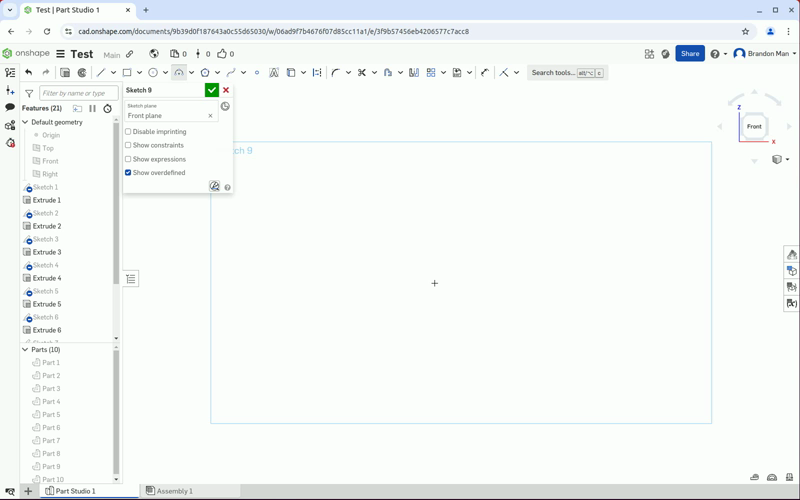
key_down(shift)
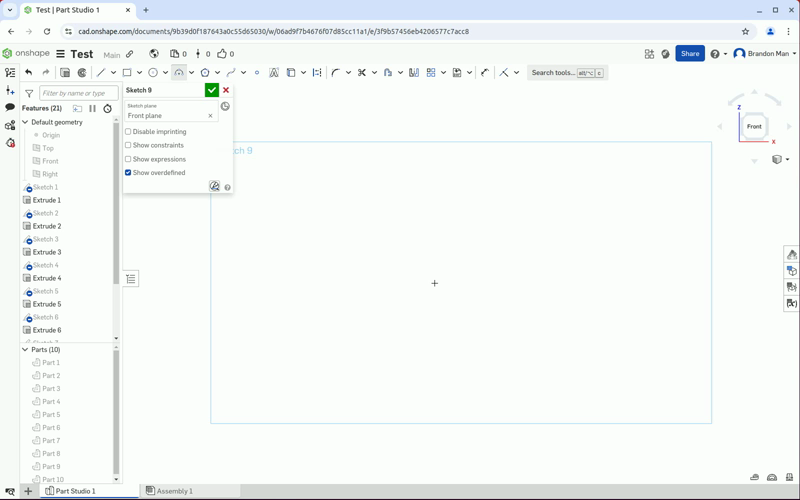
mouse_move(487, 282)
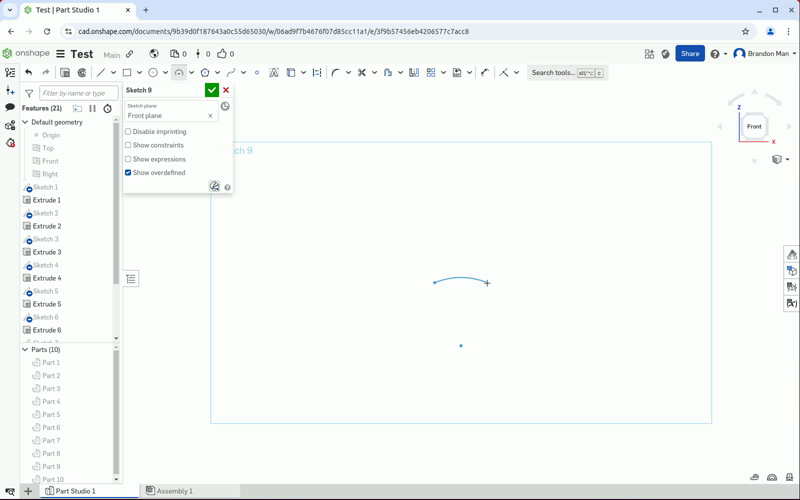
click(487, 282)
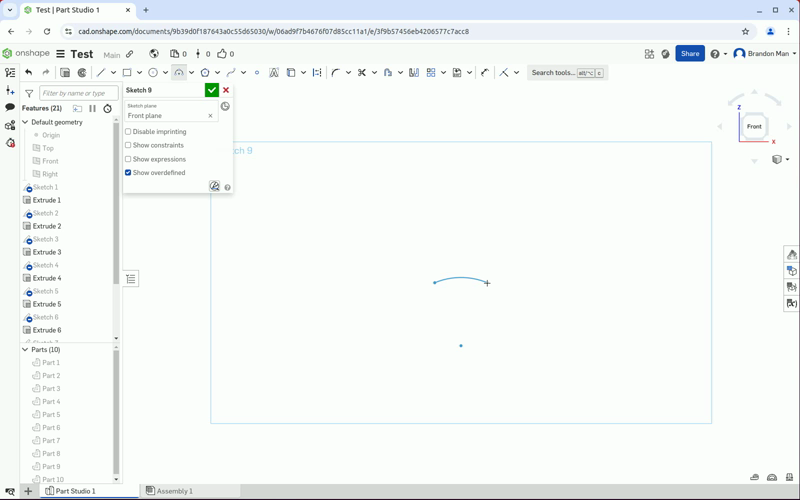
mouse_move(461, 256)
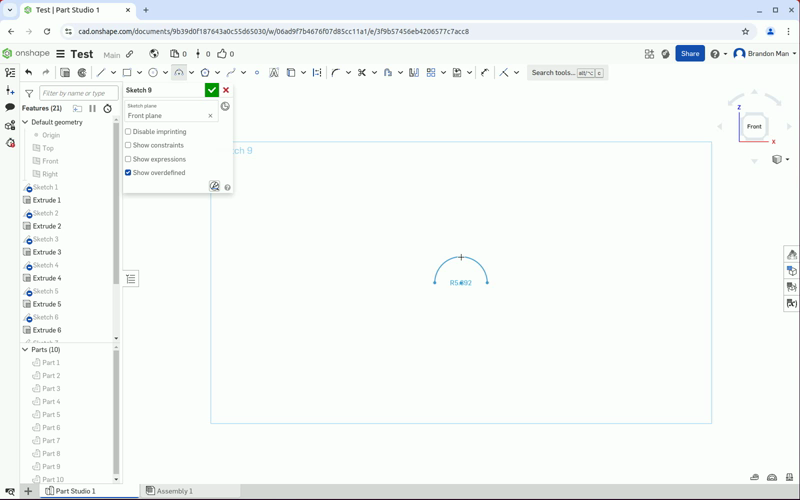
click(461, 256)
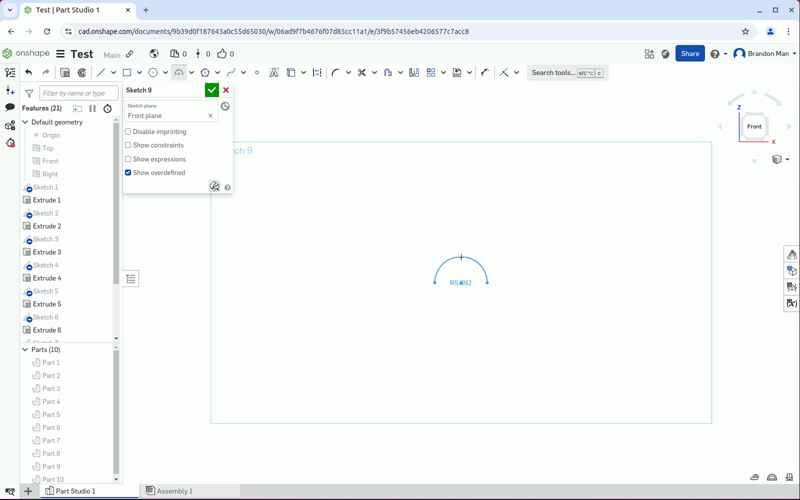
key_up(shift)
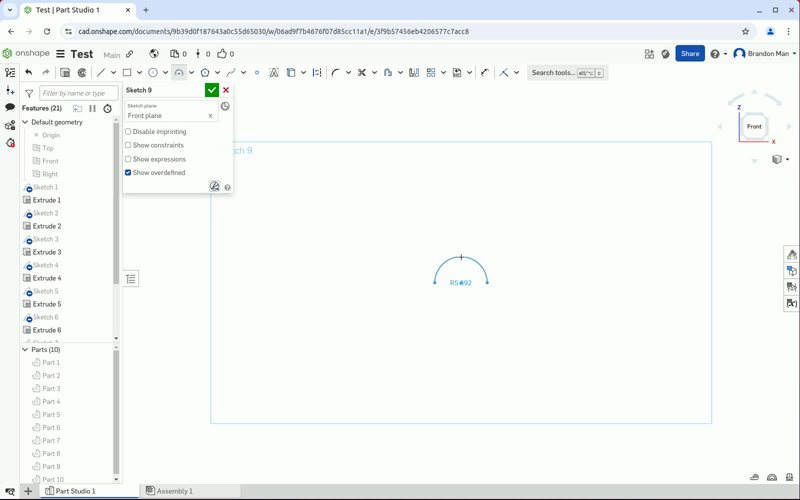
key(esc)
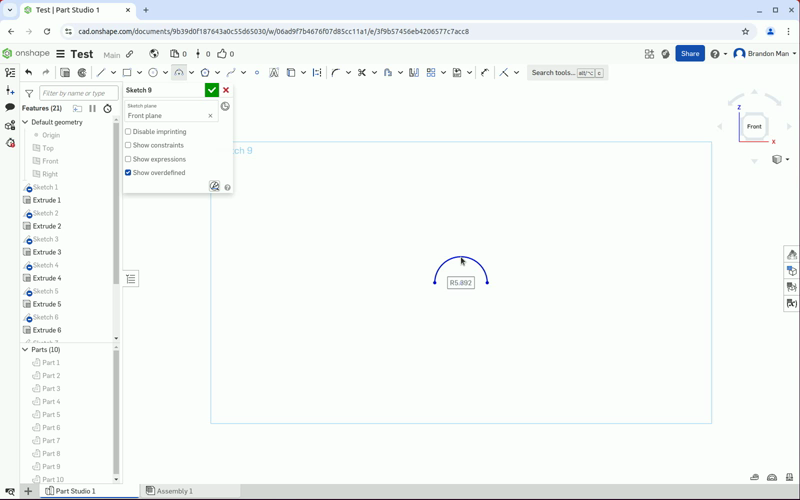
key(l)
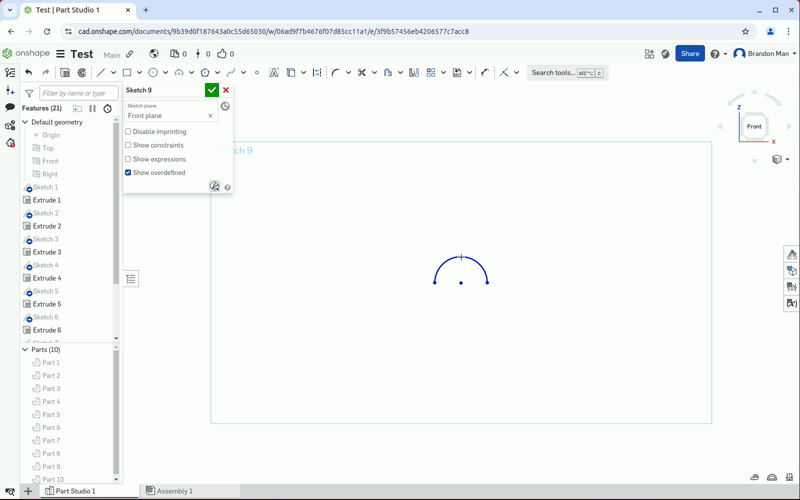
mouse_move(487, 282)
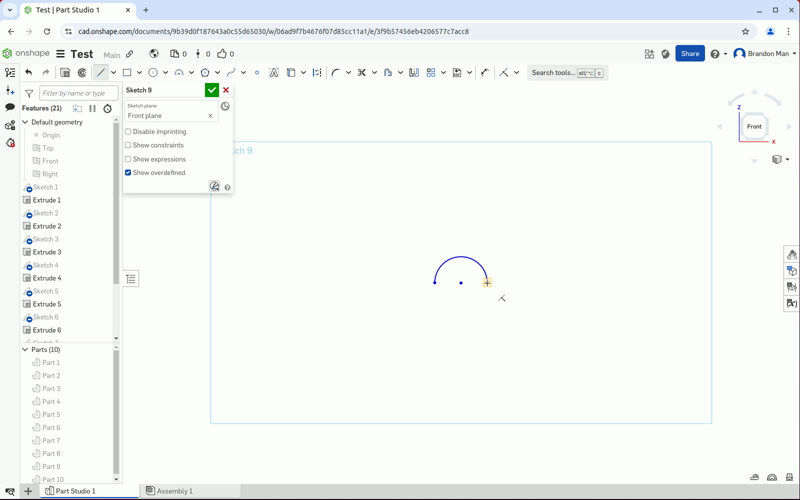
click(487, 282)
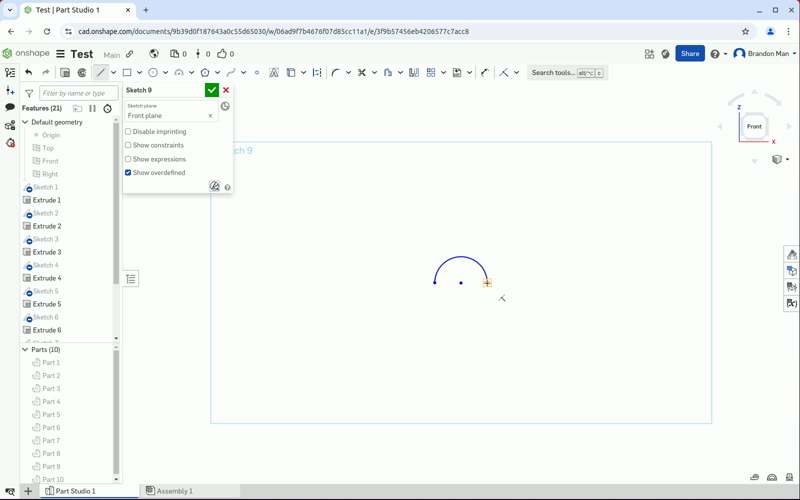
key_down(shift)
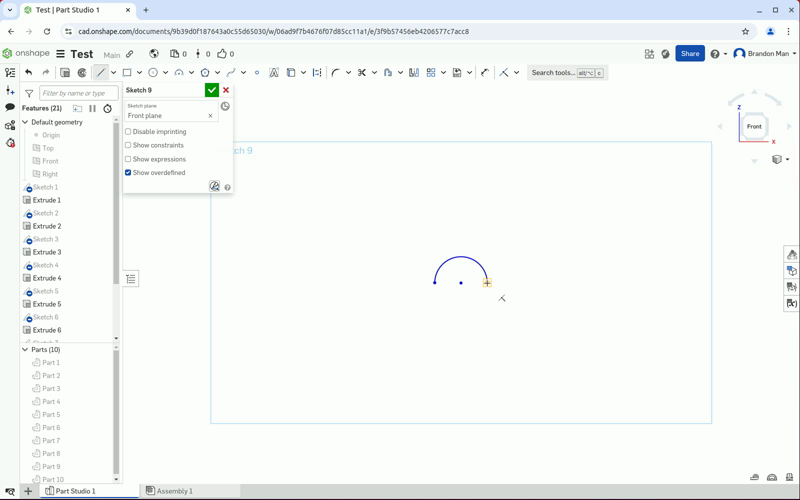
mouse_move(487, 195)
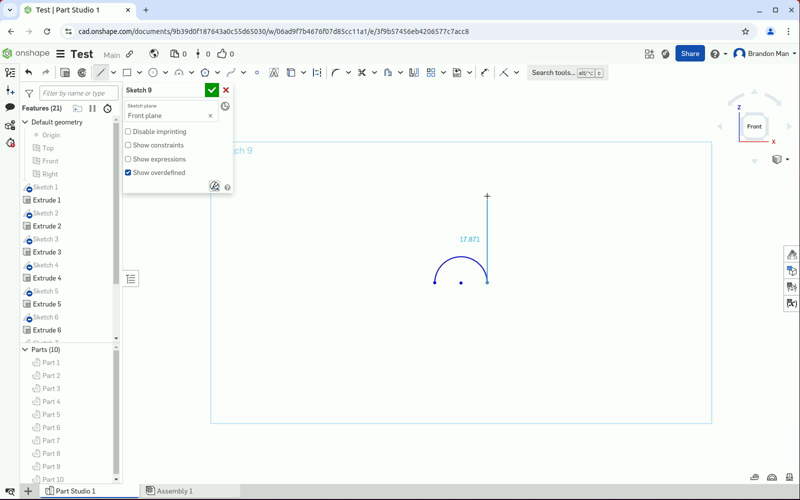
click(487, 195)
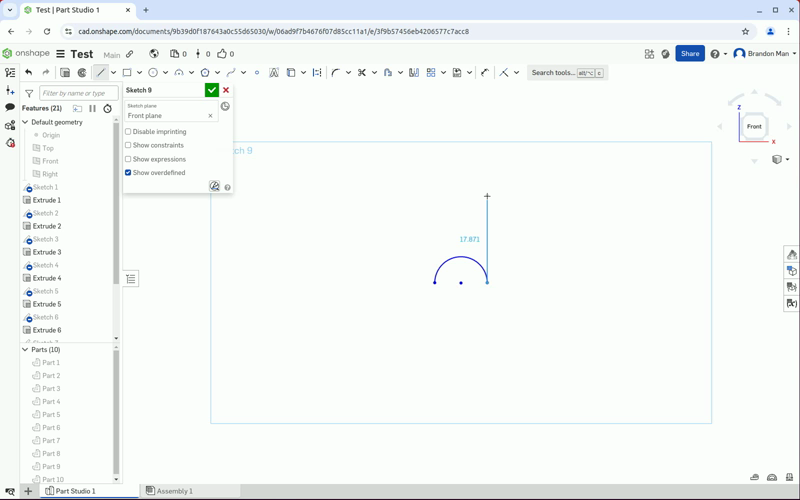
key_up(shift)
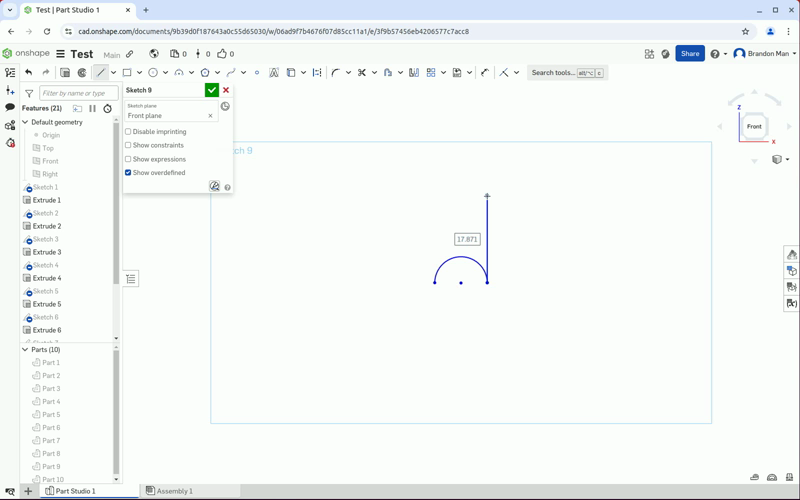
key(esc)
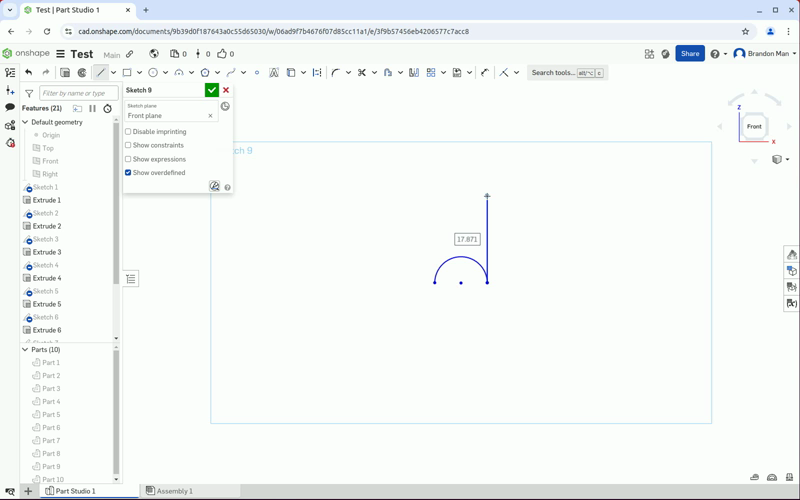
key(a)
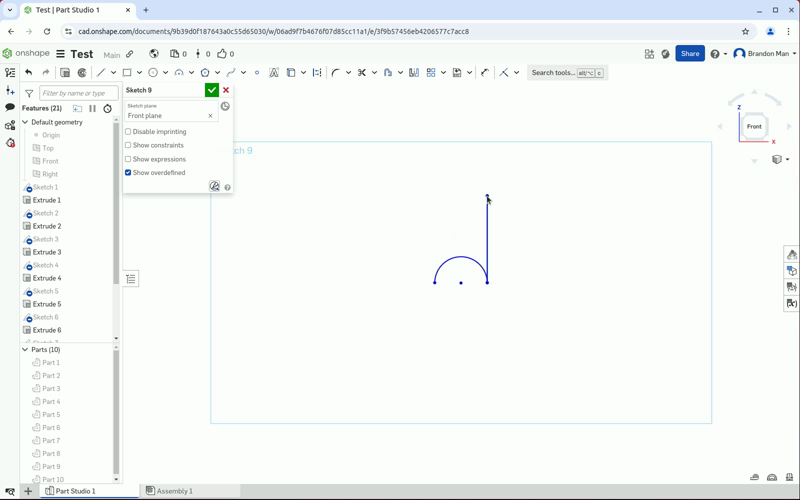
mouse_move(487, 195)
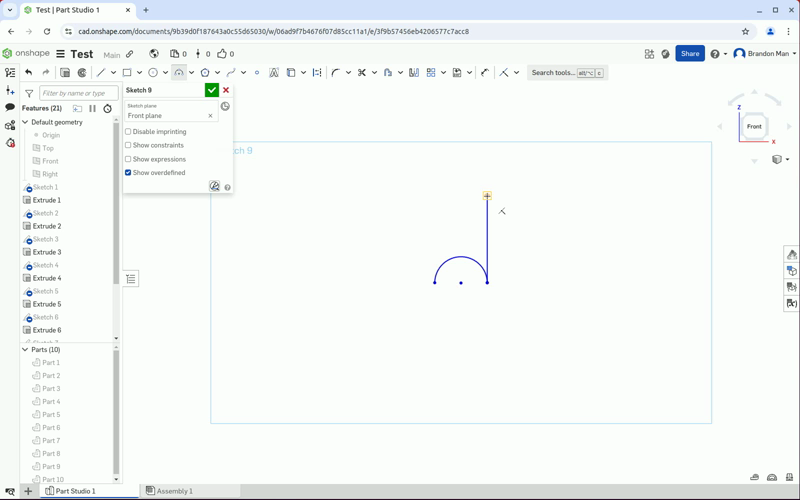
click(487, 195)
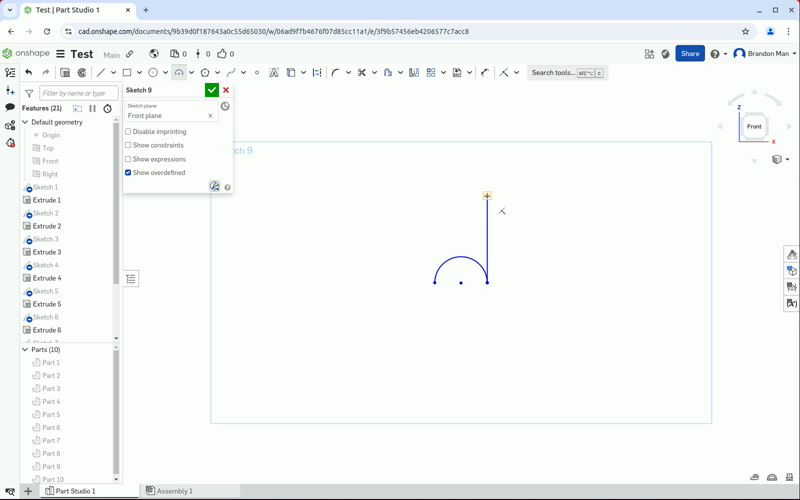
key_down(shift)
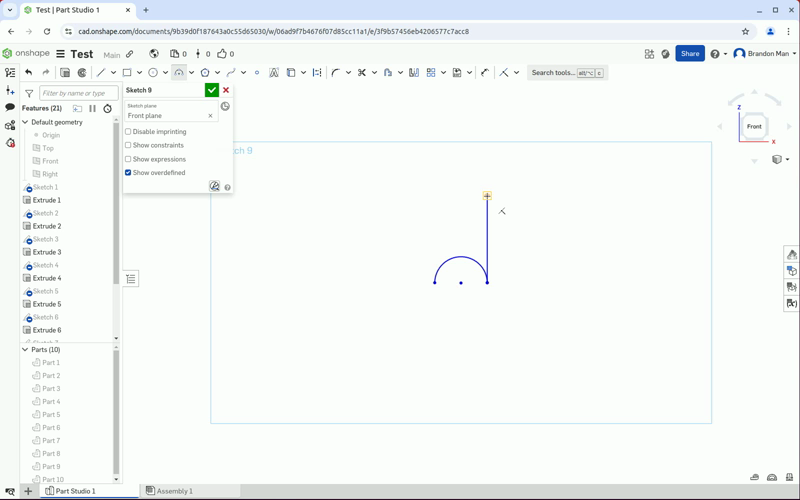
mouse_move(434, 195)
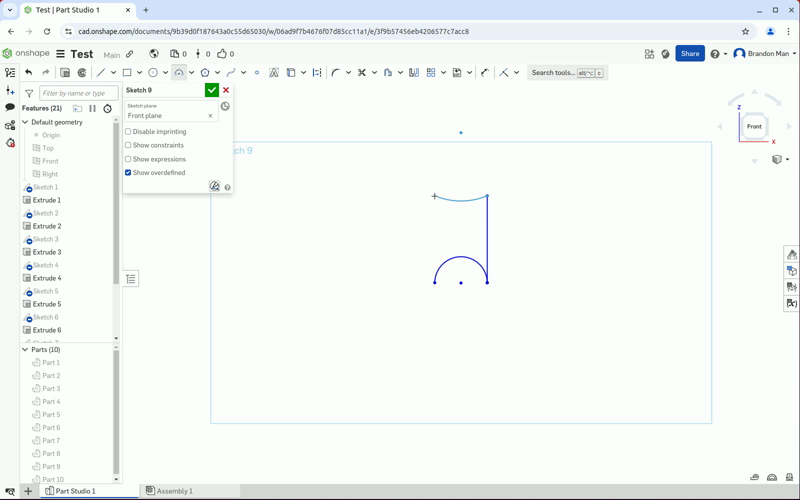
click(434, 195)
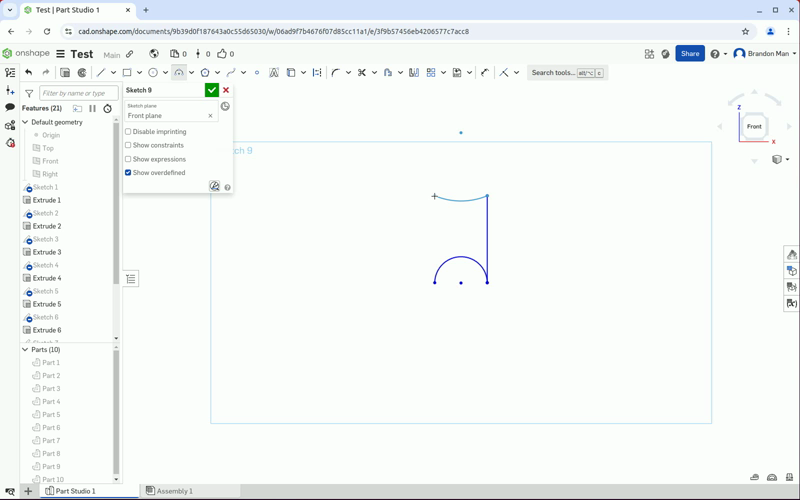
mouse_move(461, 222)
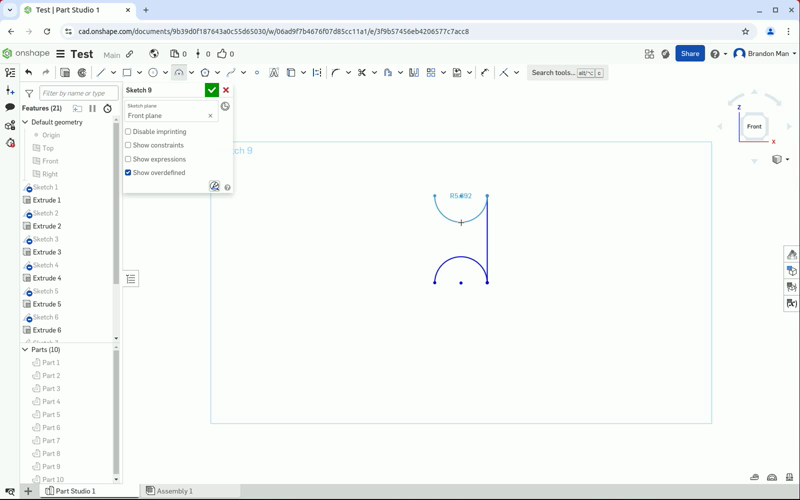
click(461, 222)
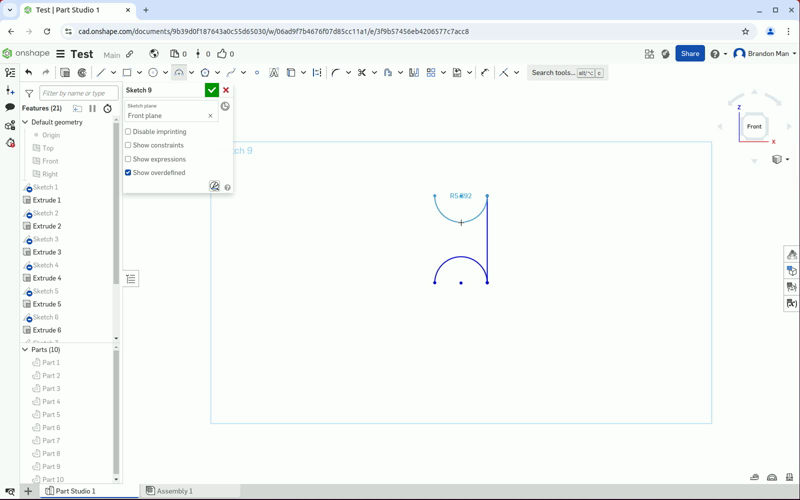
key_up(shift)
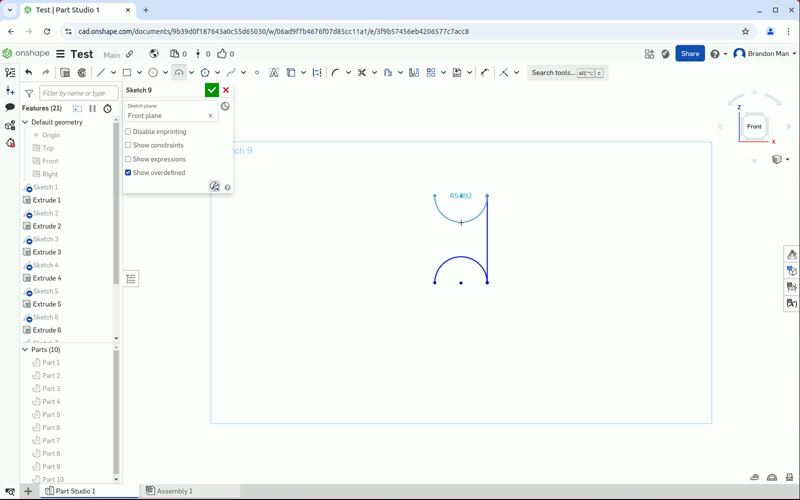
key(esc)
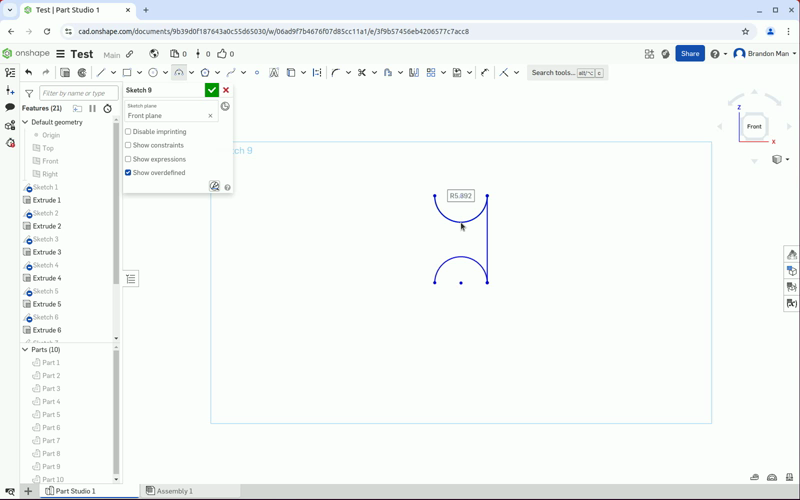
key(l)
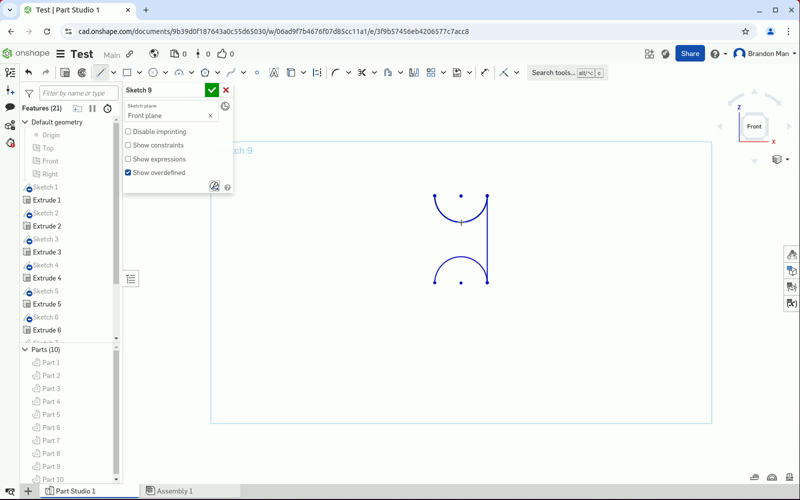
mouse_move(434, 195)
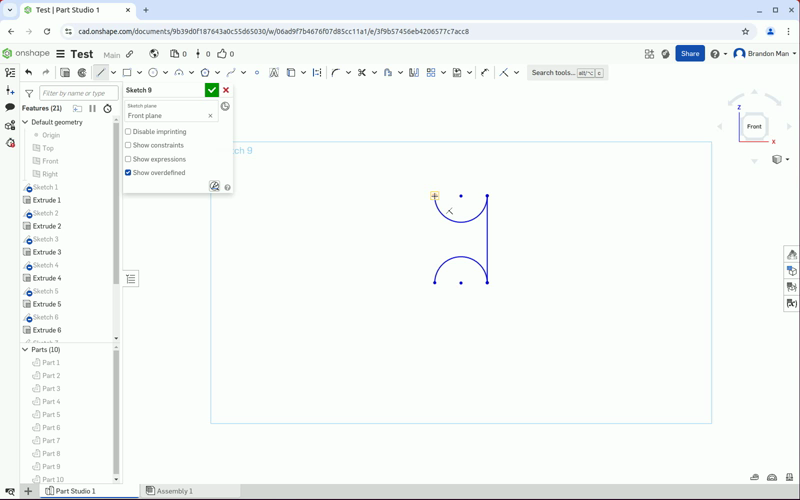
click(434, 195)
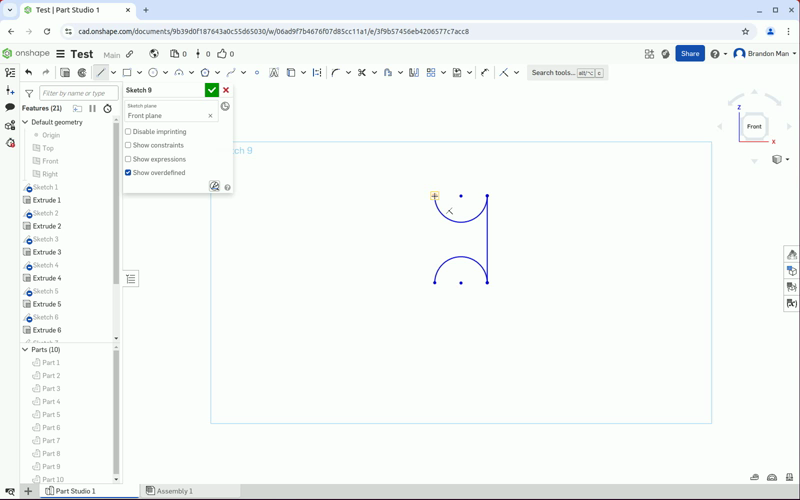
key_down(shift)
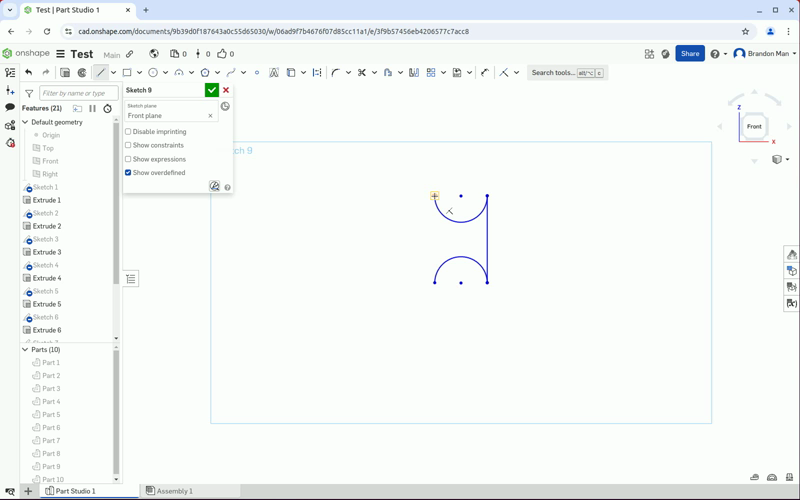
mouse_move(434, 282)
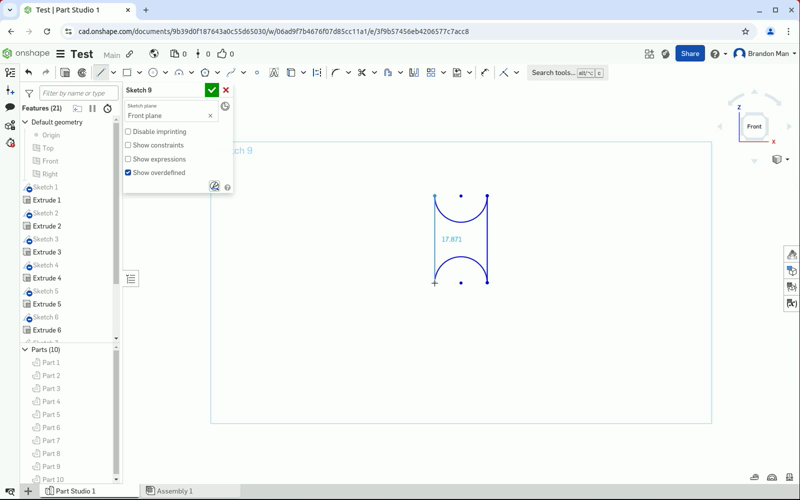
key_up(shift)
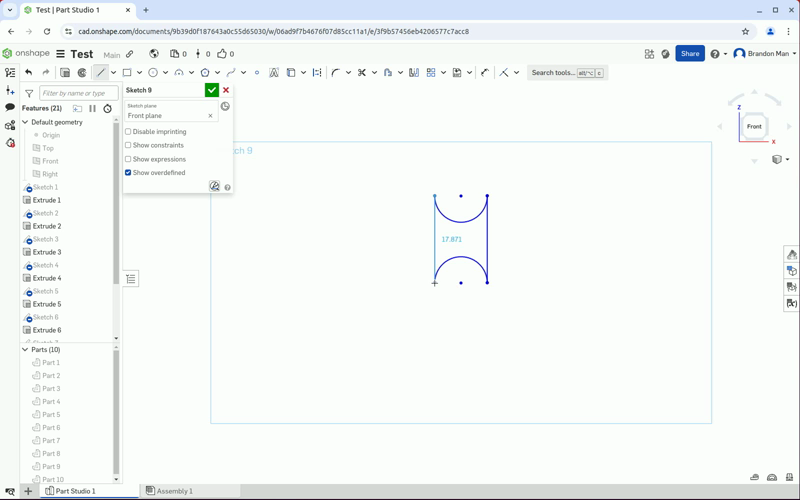
click(434, 282)
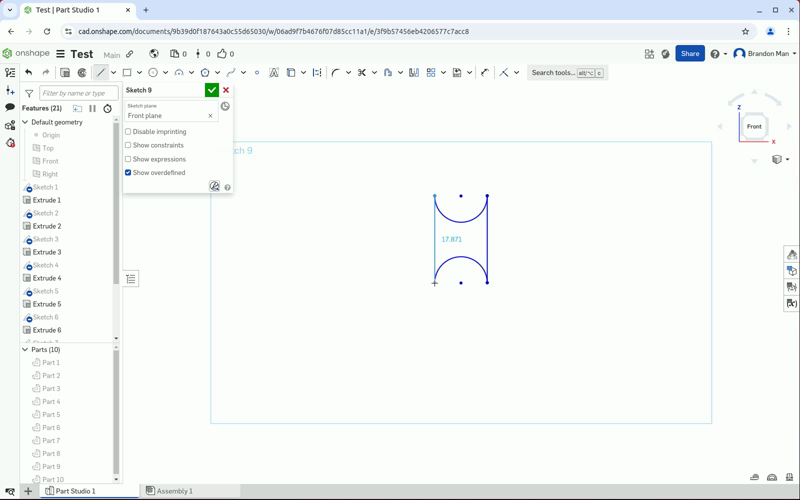
key(esc)
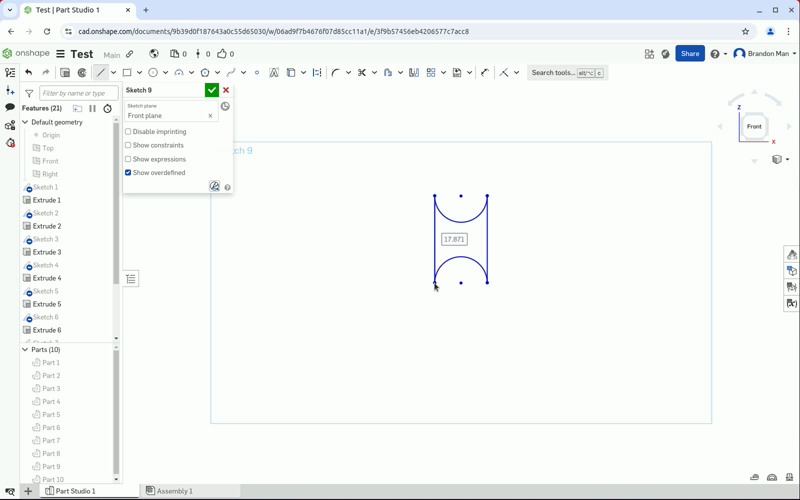
mouse_move(457, 223)
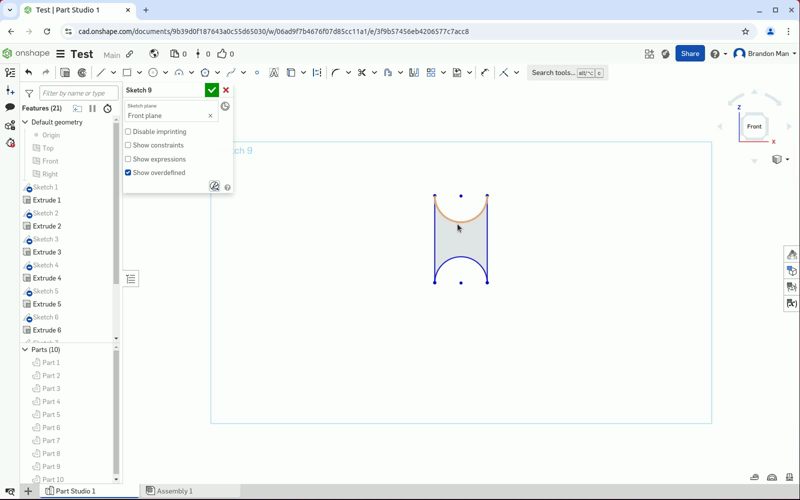
scroll(6)
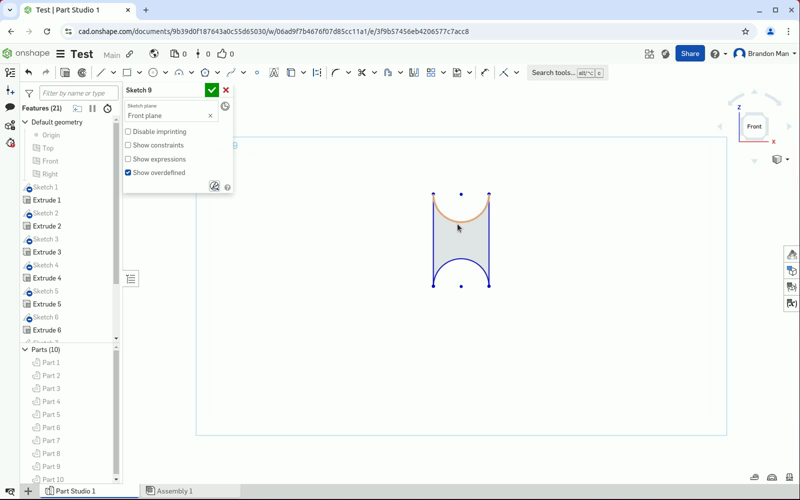
scroll(6)
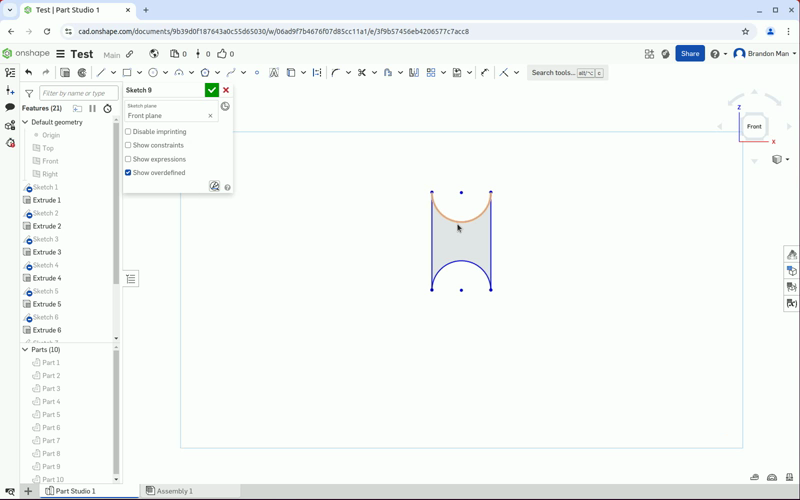
scroll(6)
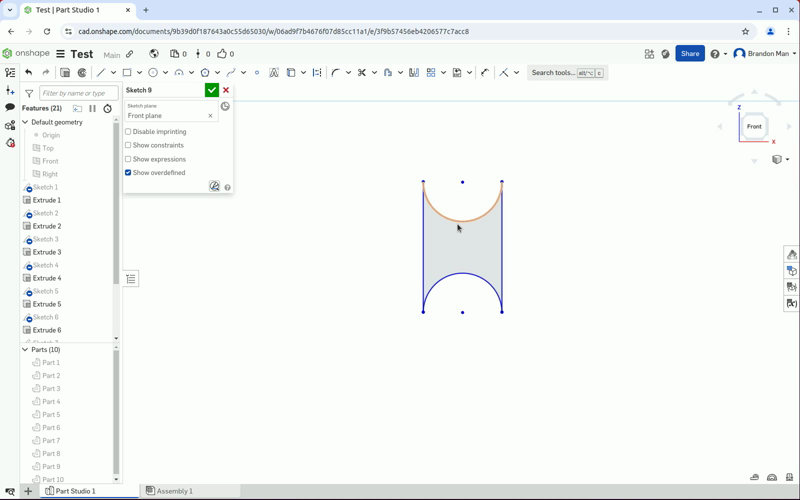
scroll(6)
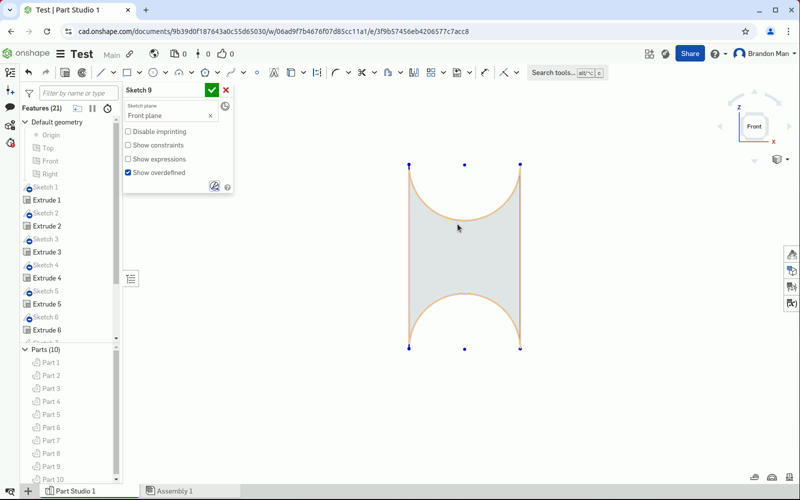
scroll(6)
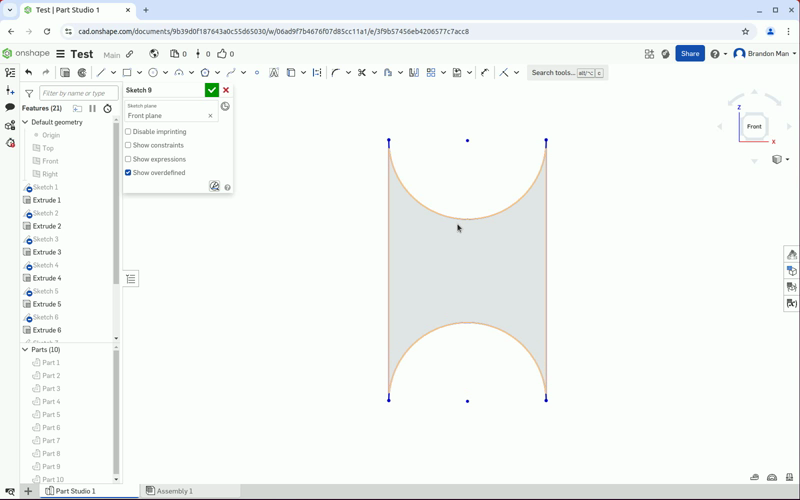
scroll(6)
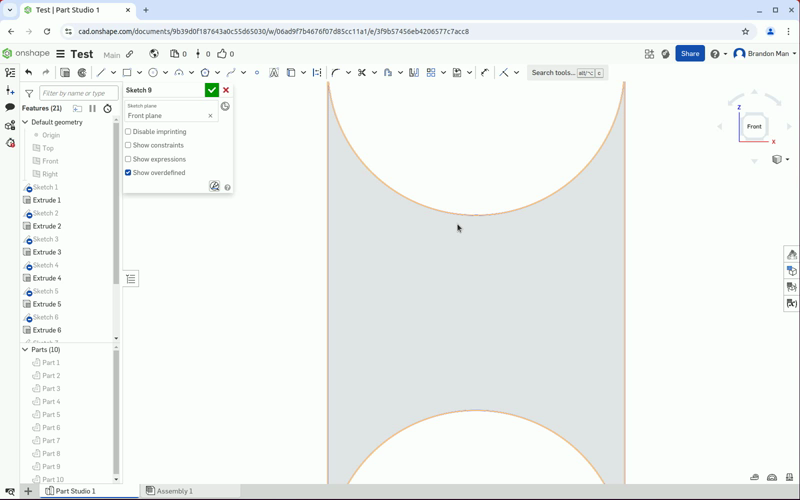
scroll(6)
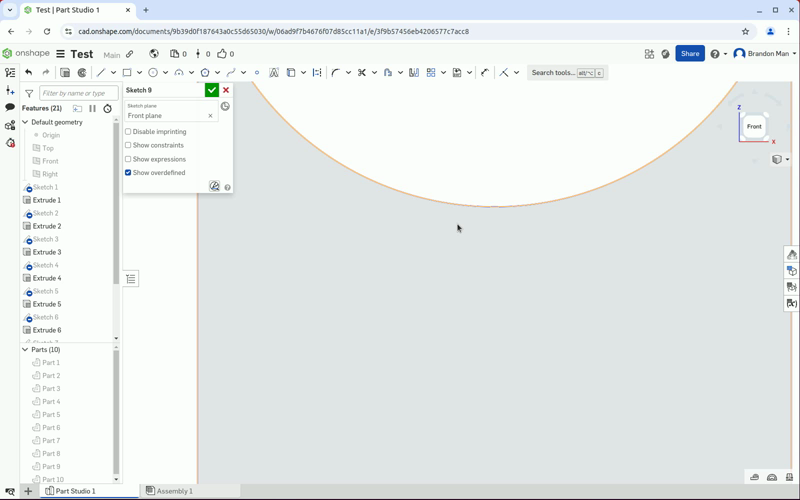
click(457, 223)
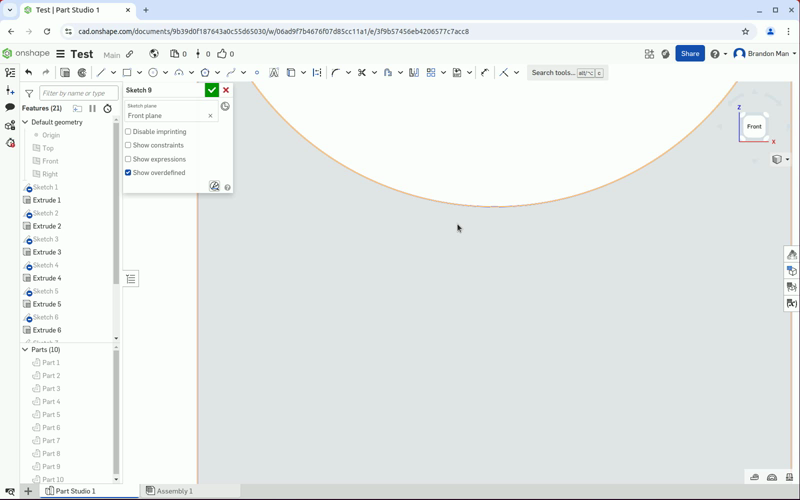
scroll(-6)
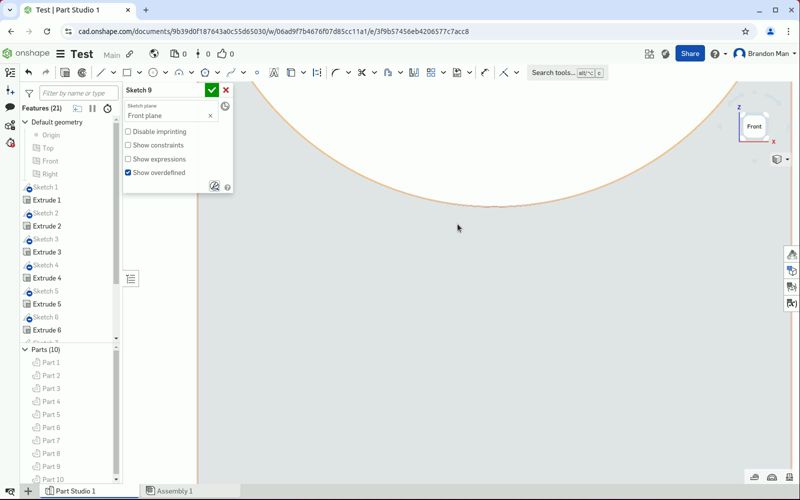
scroll(-6)
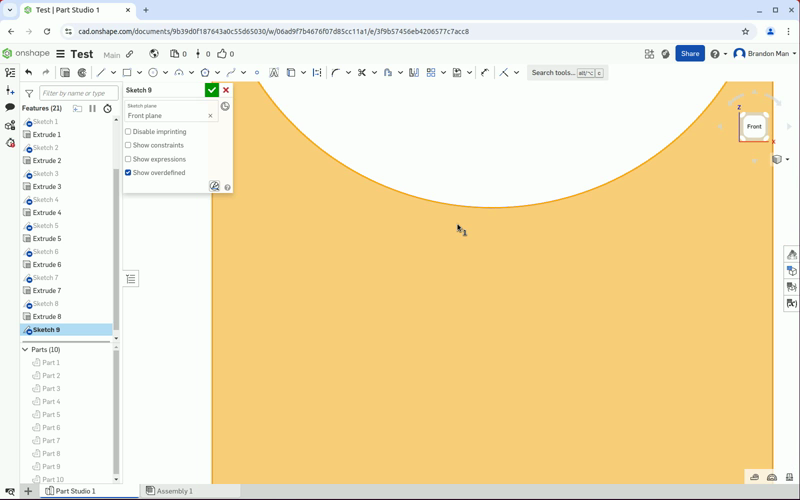
scroll(-6)
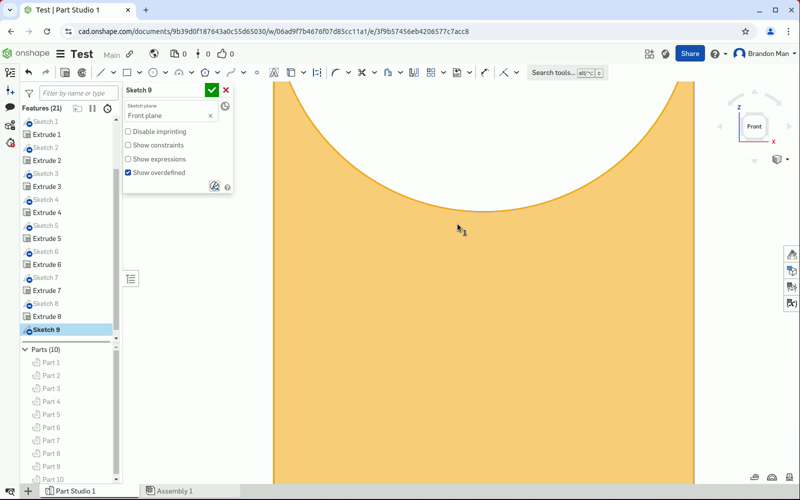
scroll(-6)
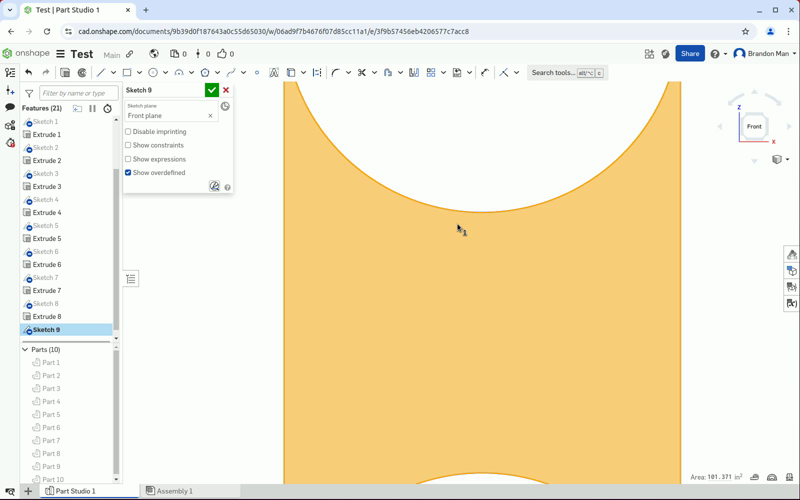
scroll(-6)
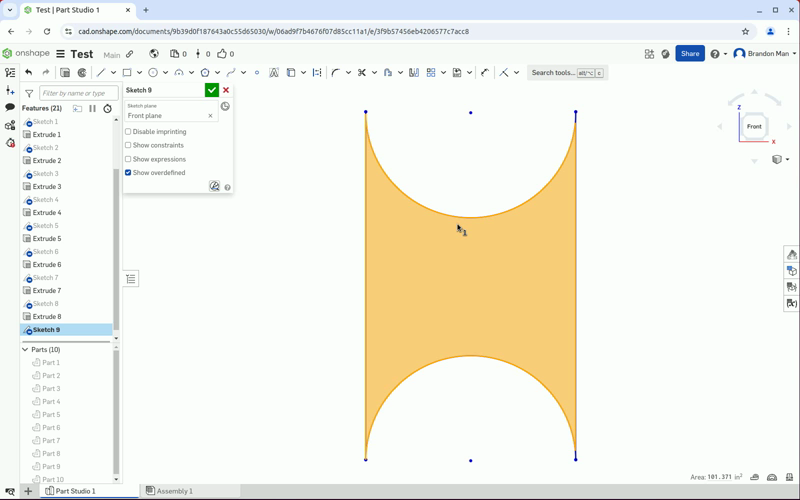
scroll(-6)
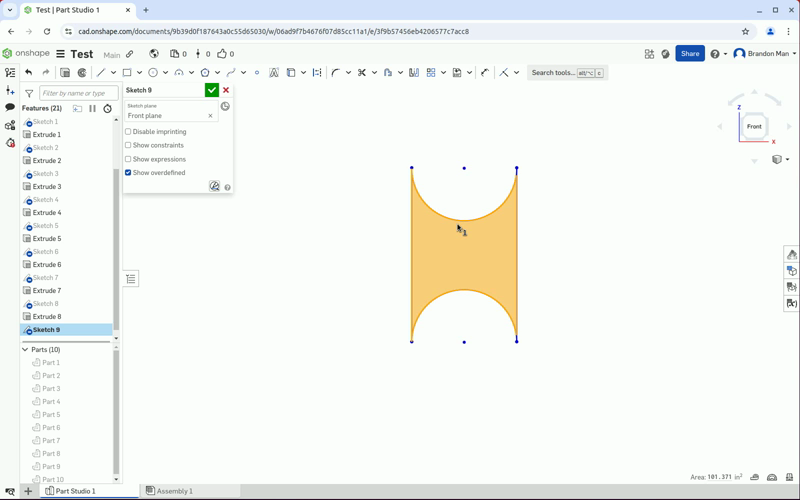
scroll(-6)
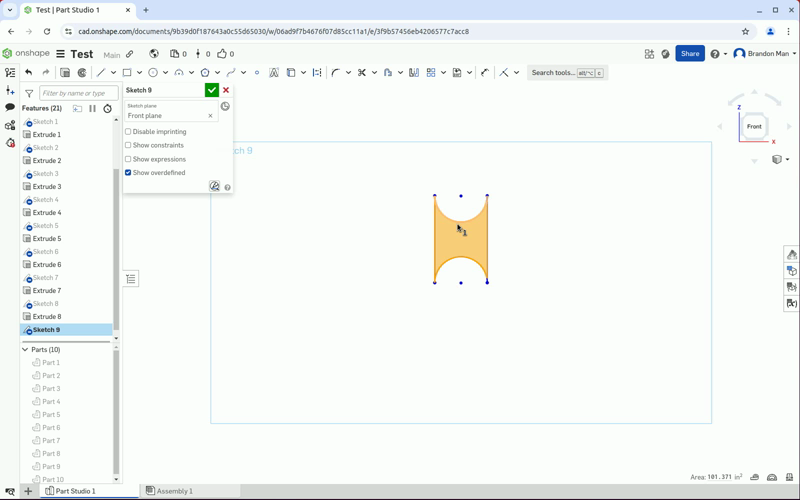
mouse_move(69, 352)
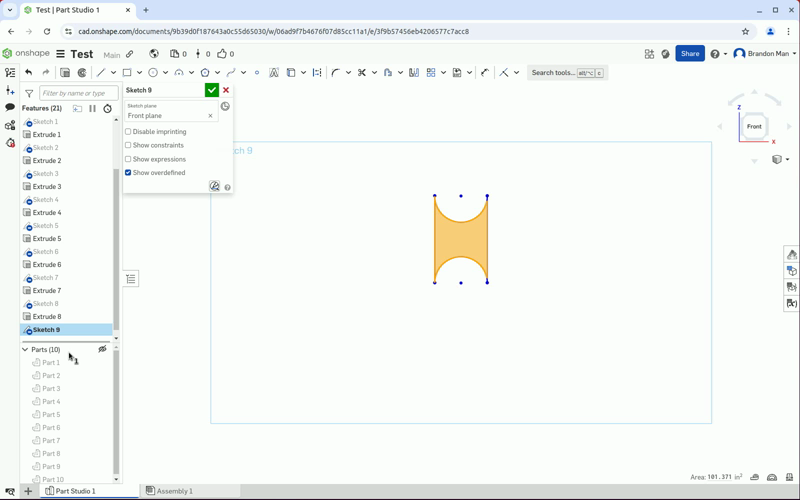
key(shift+y)
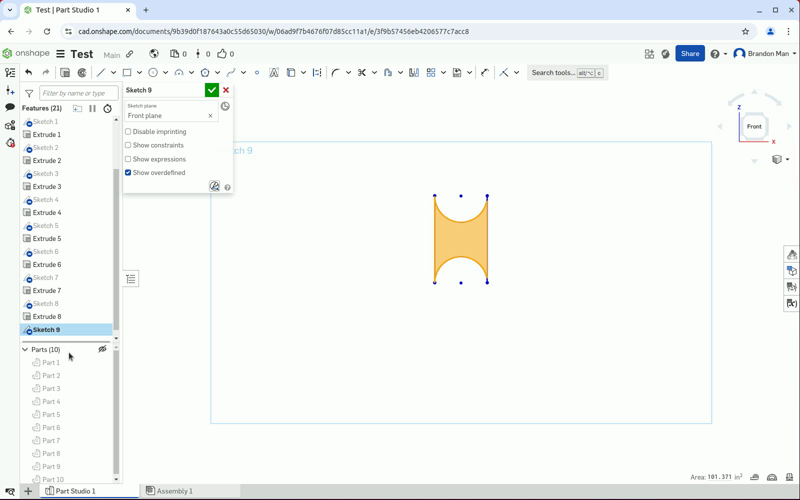
key(shift+e)
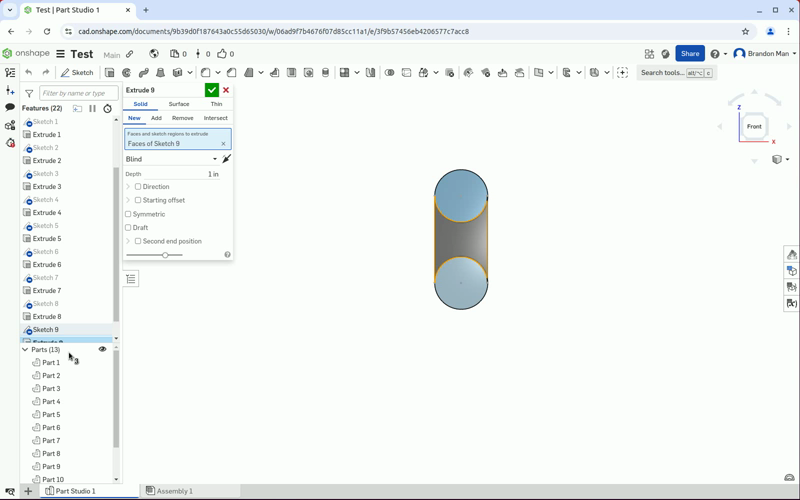
mouse_move(143, 106)
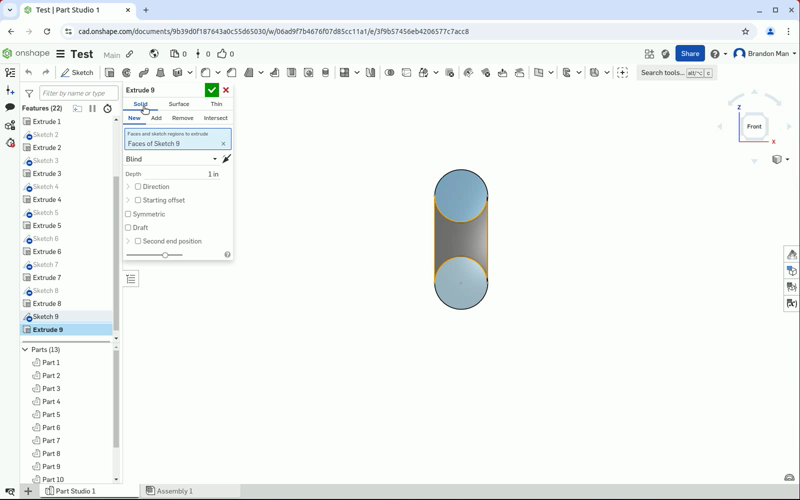
click(143, 106)
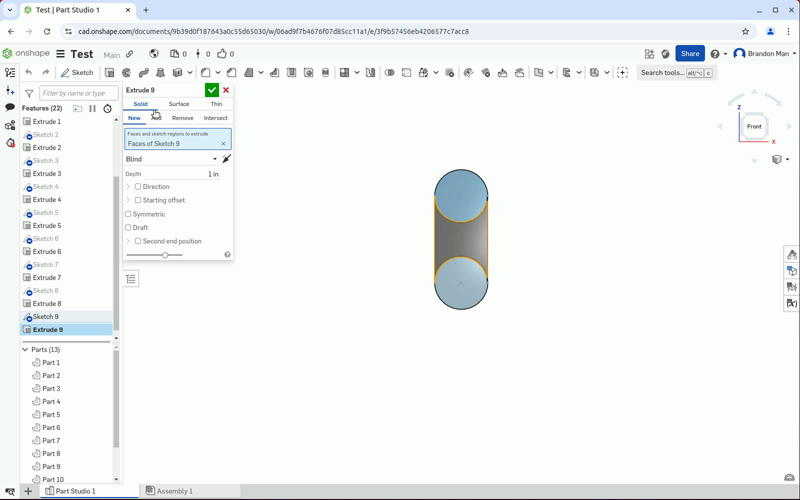
mouse_move(186, 120)
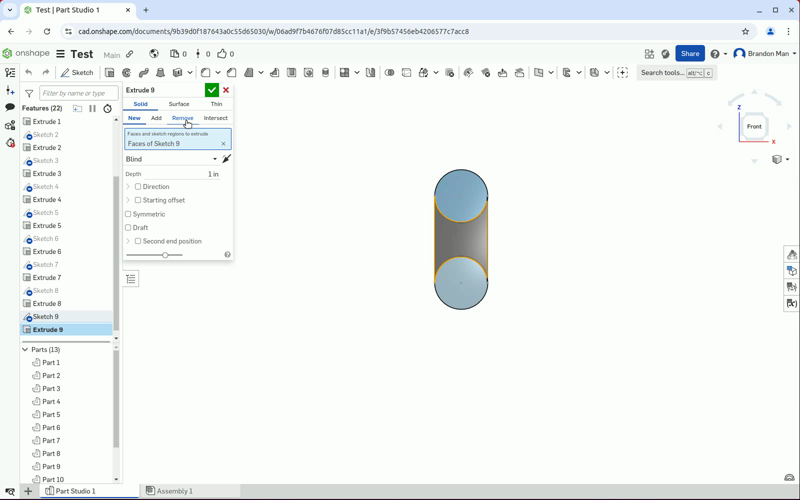
click(186, 120)
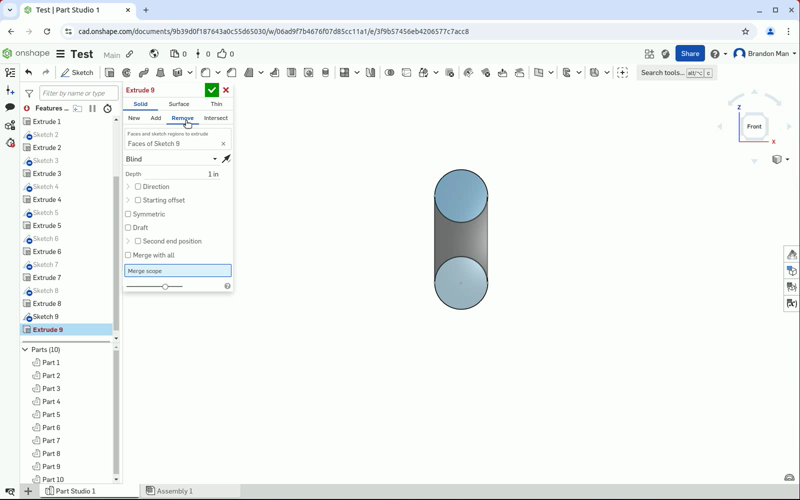
key(tab, 4)
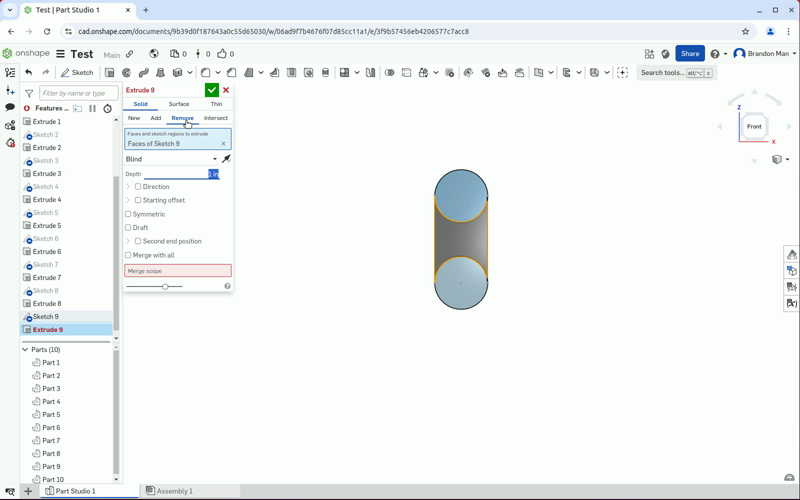
text(8.906)
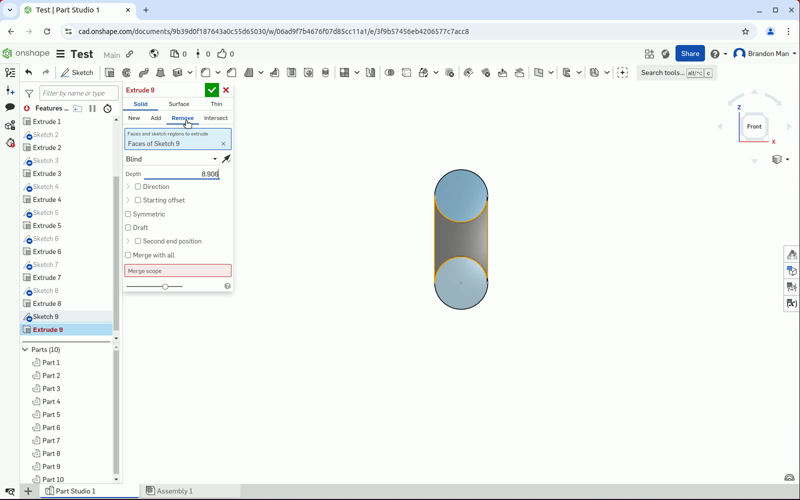
key(tab, 6)
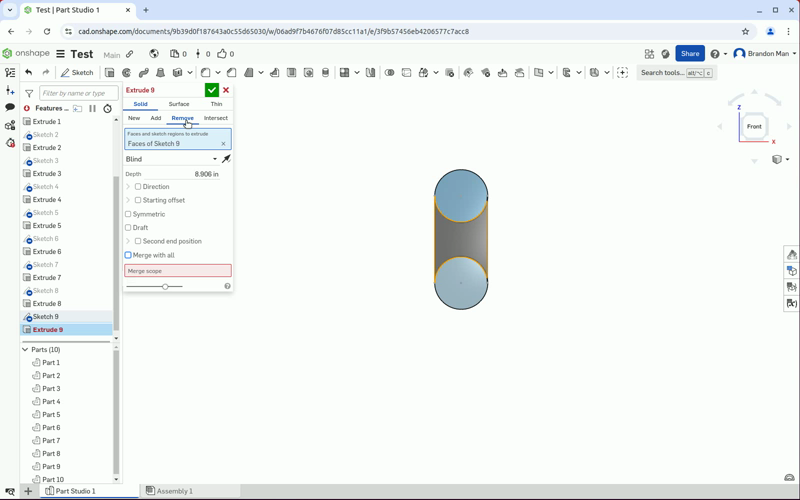
key(space)
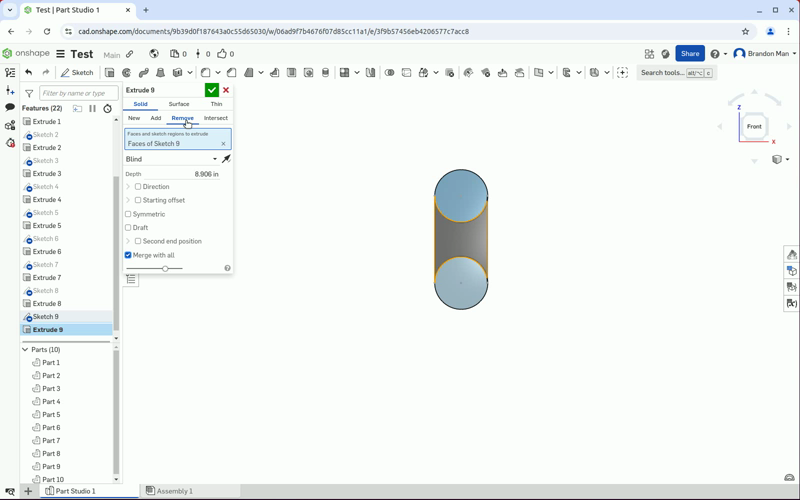
key(enter)
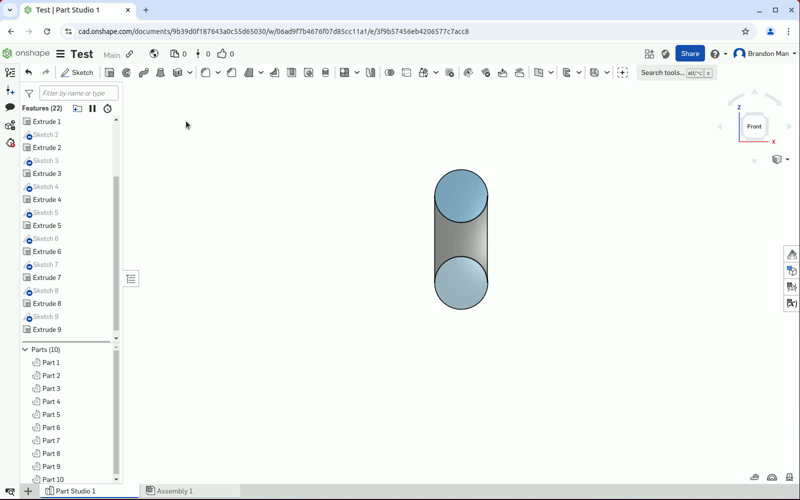
key(shift+h)
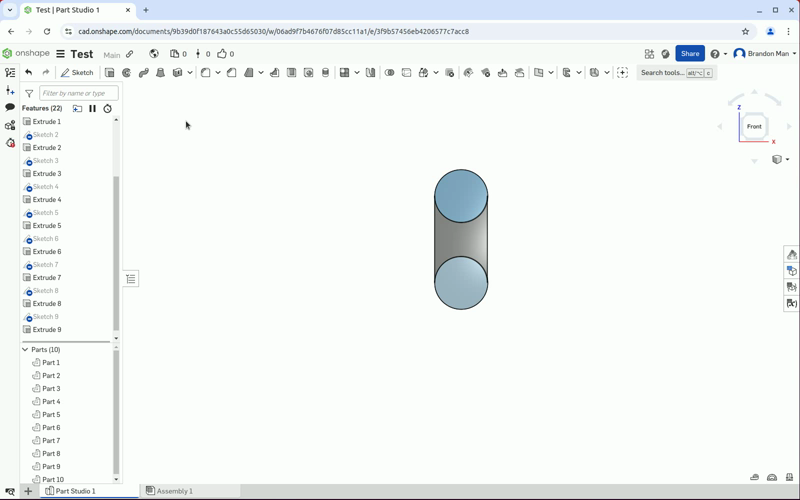
key(shift+h)
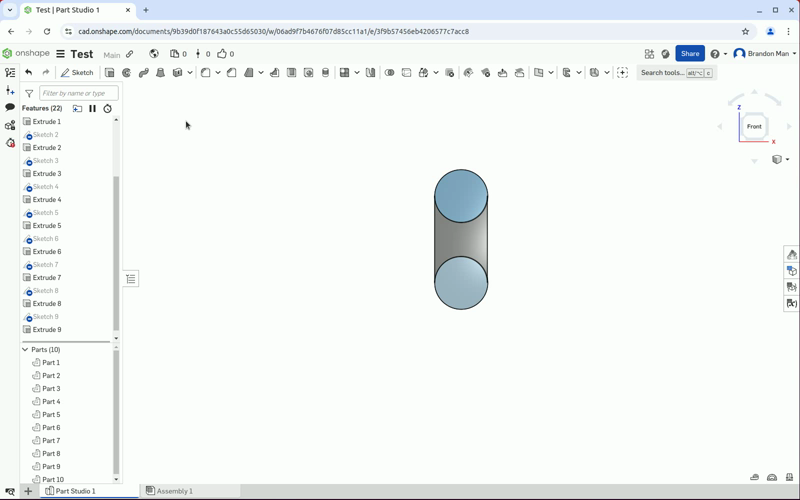
mouse_move(69, 111)
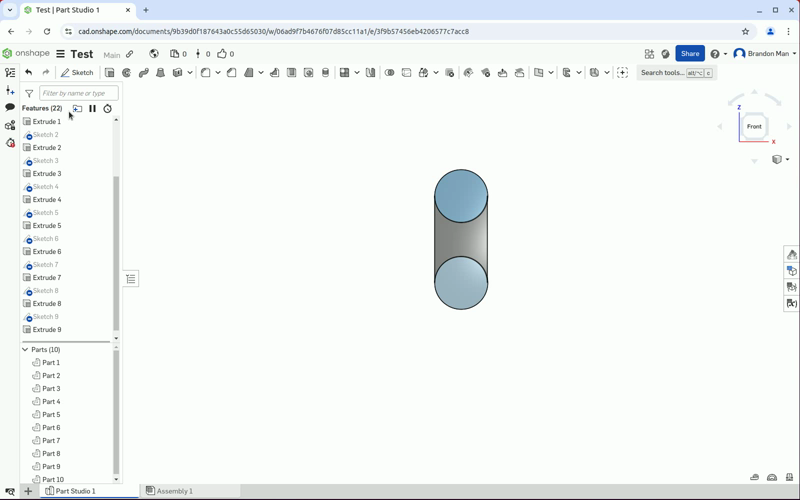
click(69, 111)
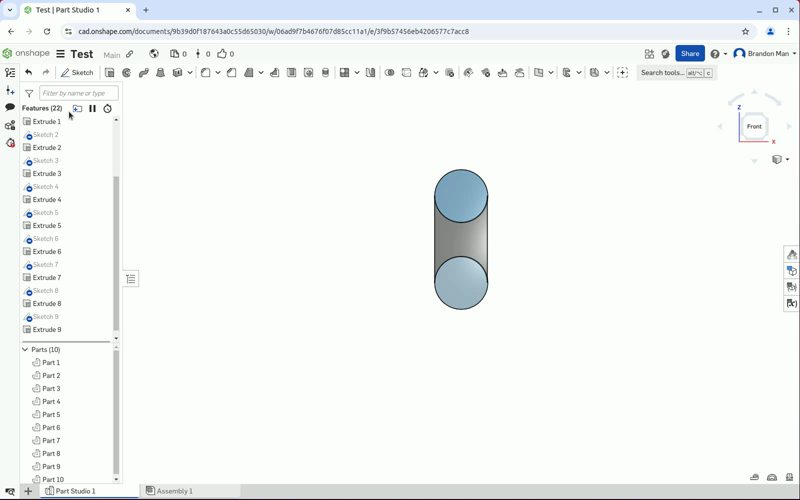
key(shift+s)
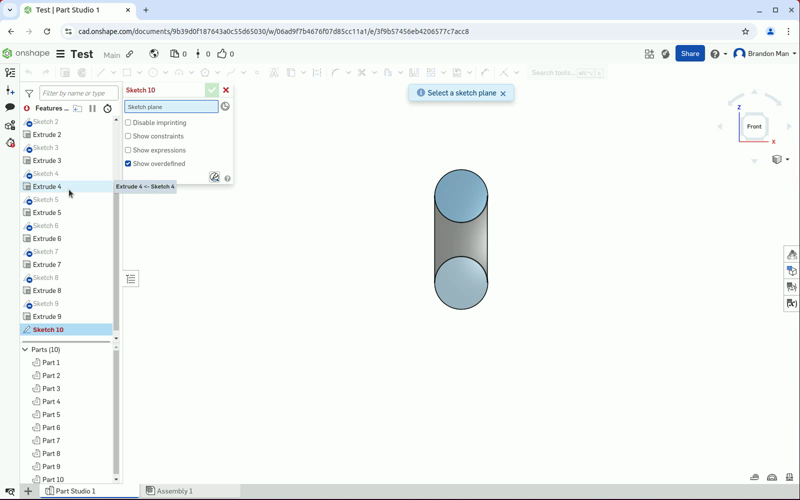
scroll(3)
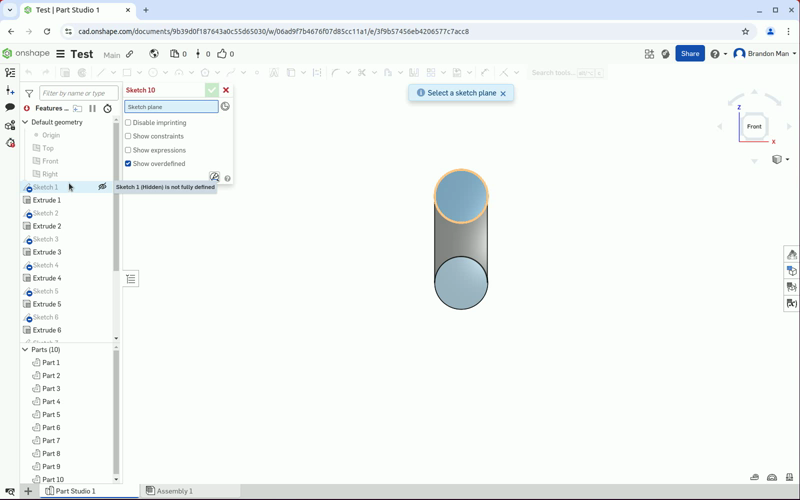
mouse_move(69, 163)
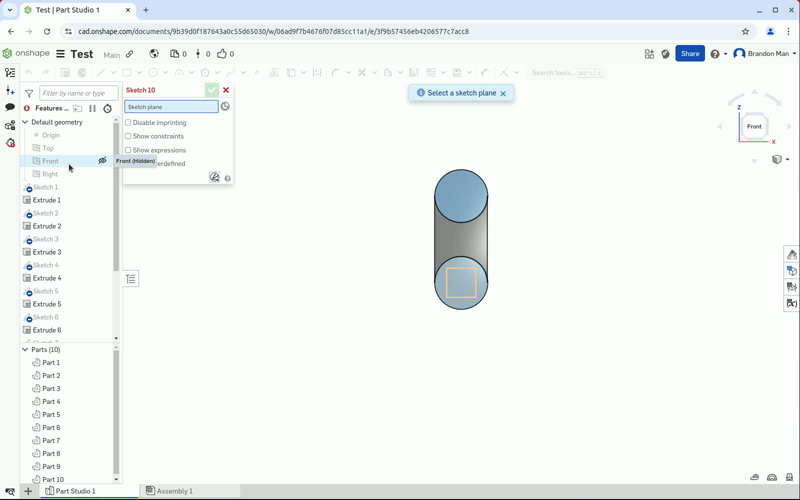
click(69, 163)
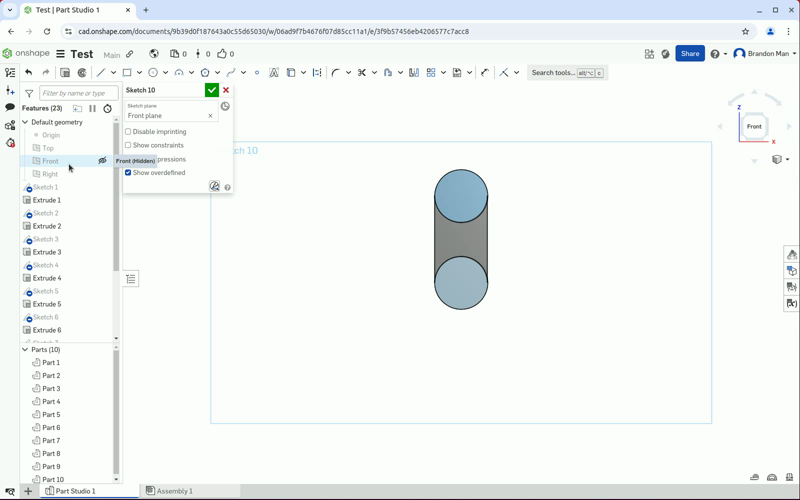
mouse_move(69, 352)
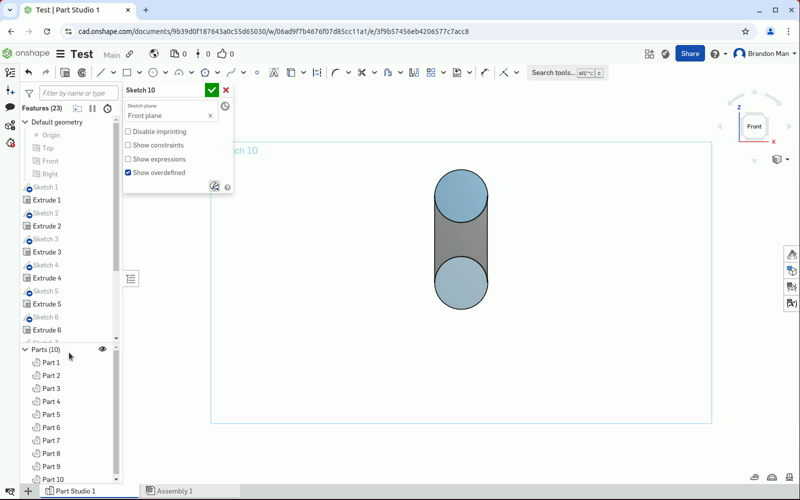
key(y)
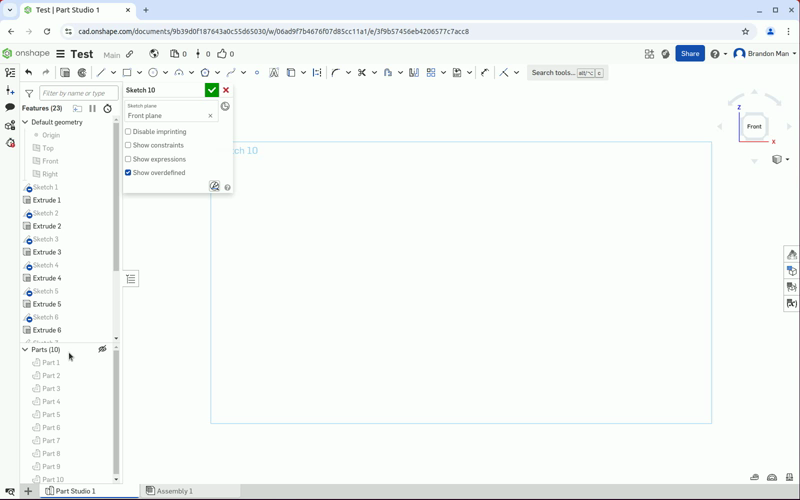
key(c)
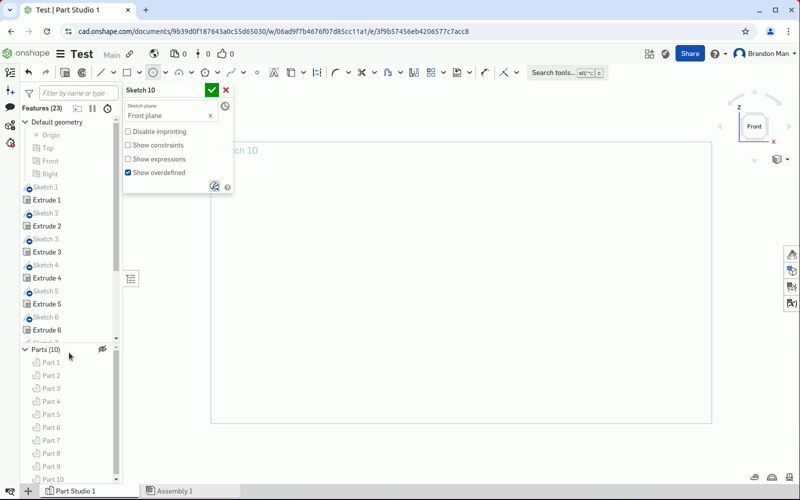
key_down(shift)
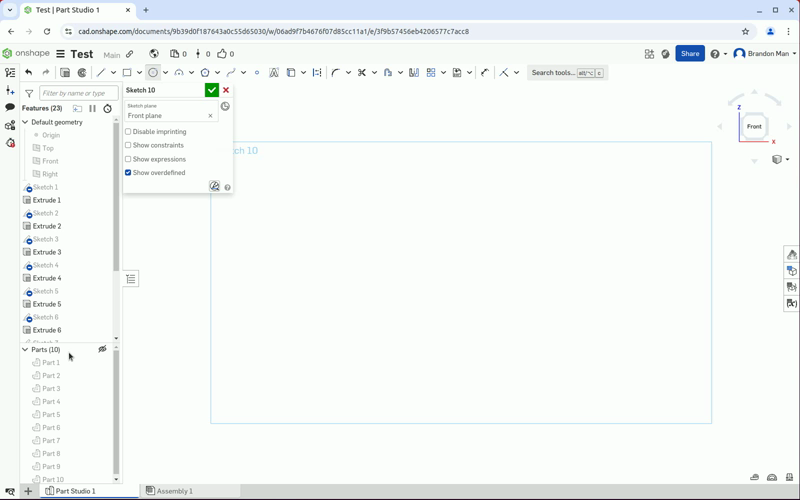
mouse_move(461, 282)
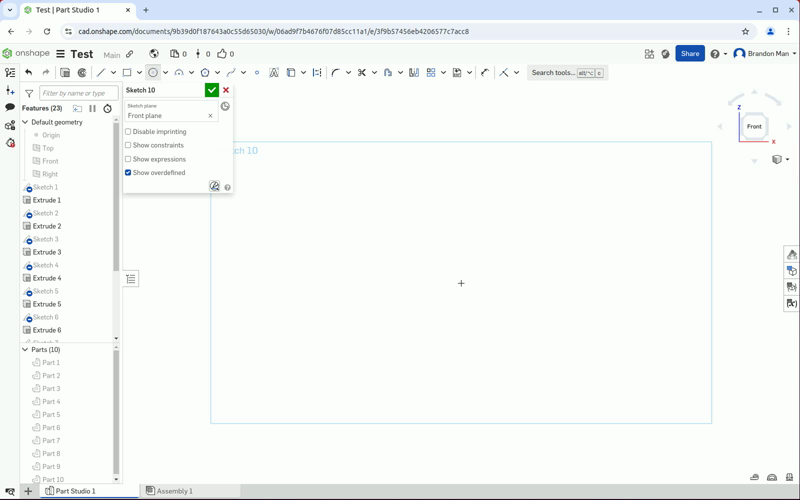
click(461, 282)
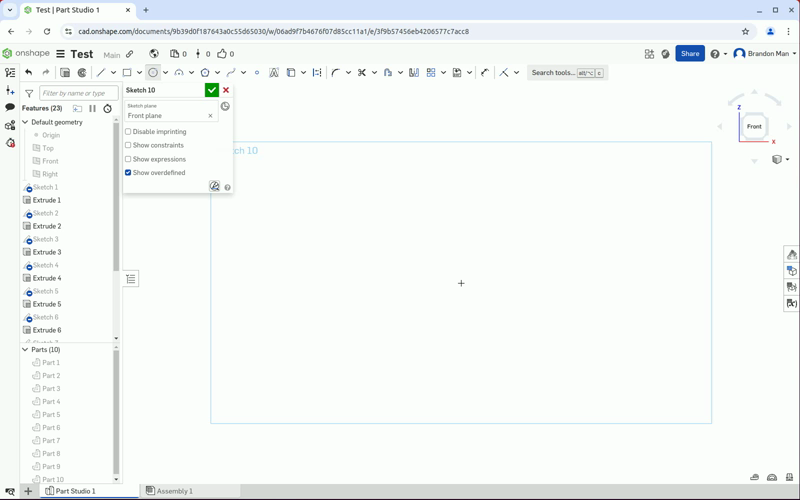
key_up(shift)
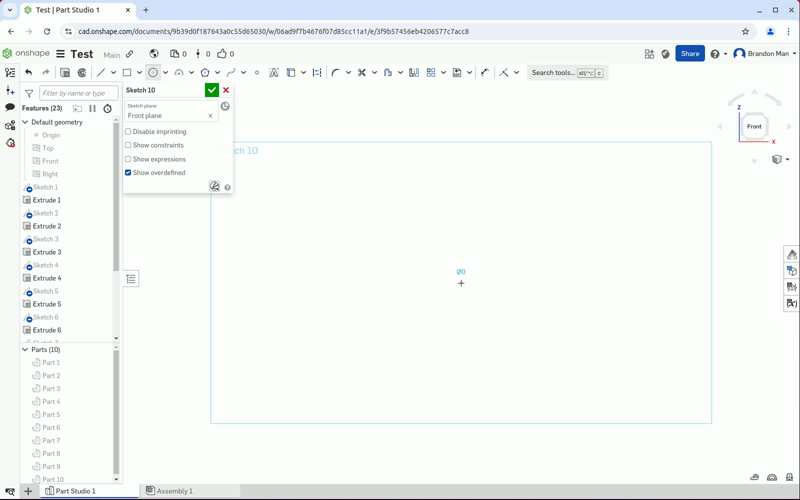
mouse_move(487, 282)
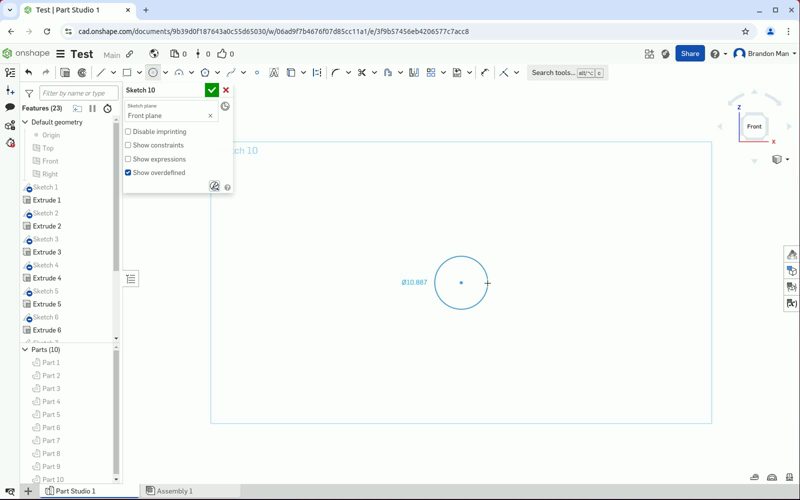
click(487, 282)
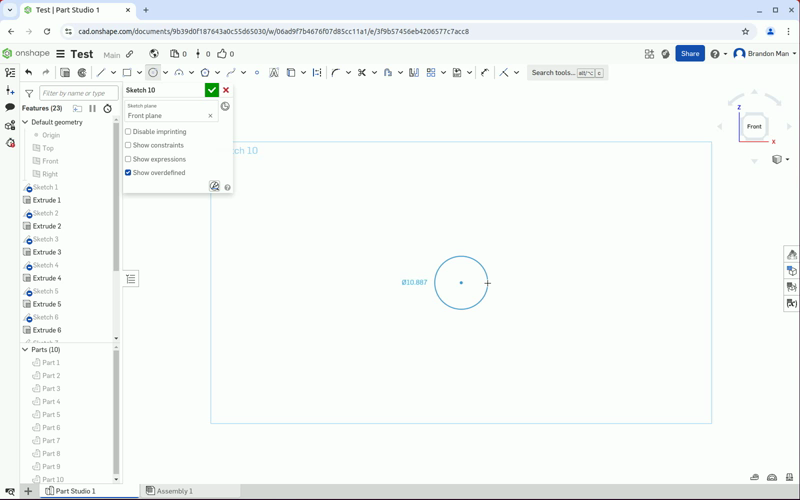
key(esc)
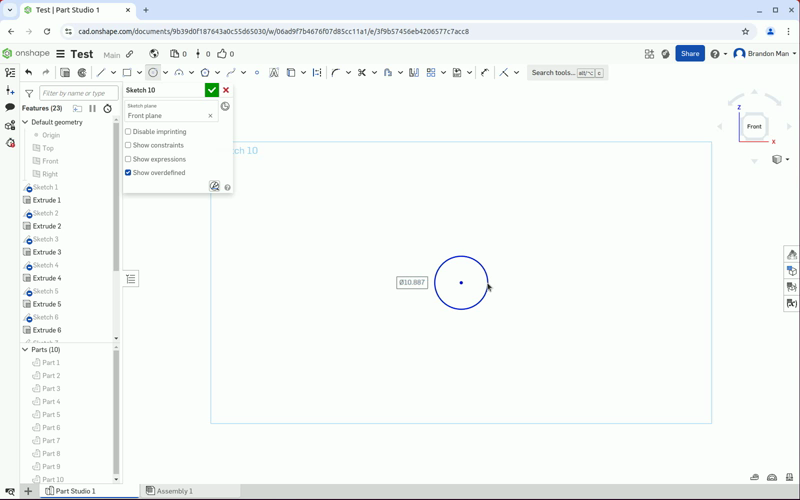
mouse_move(472, 297)
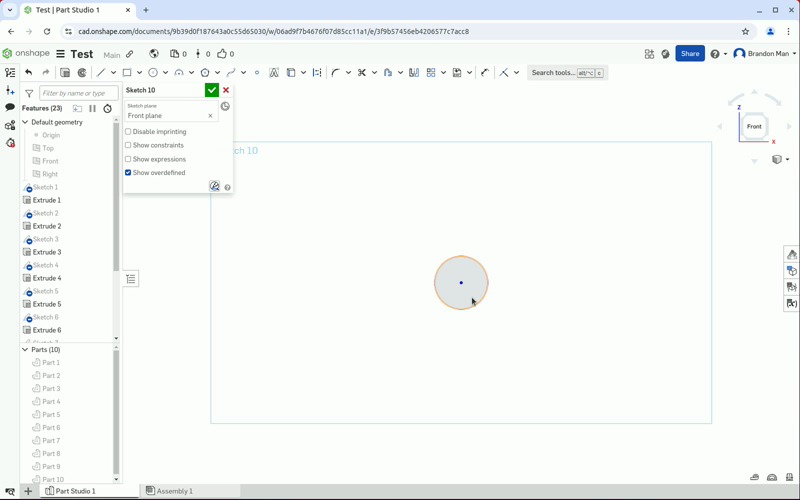
click(472, 297)
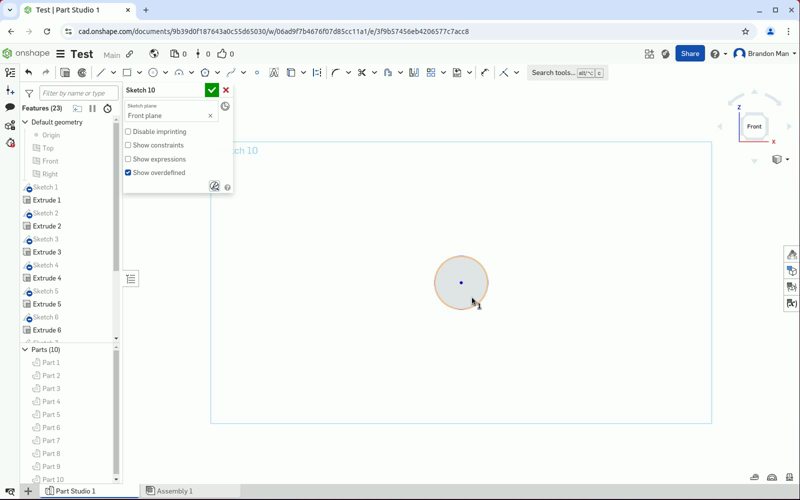
mouse_move(69, 352)
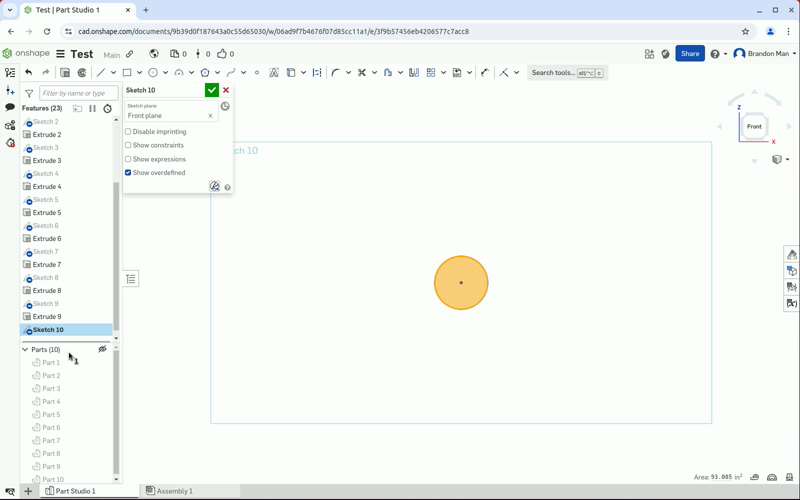
key(shift+y)
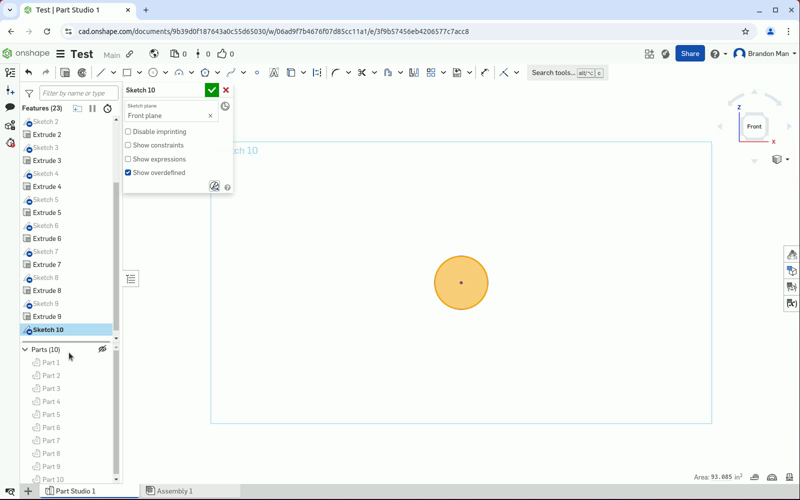
key(shift+e)
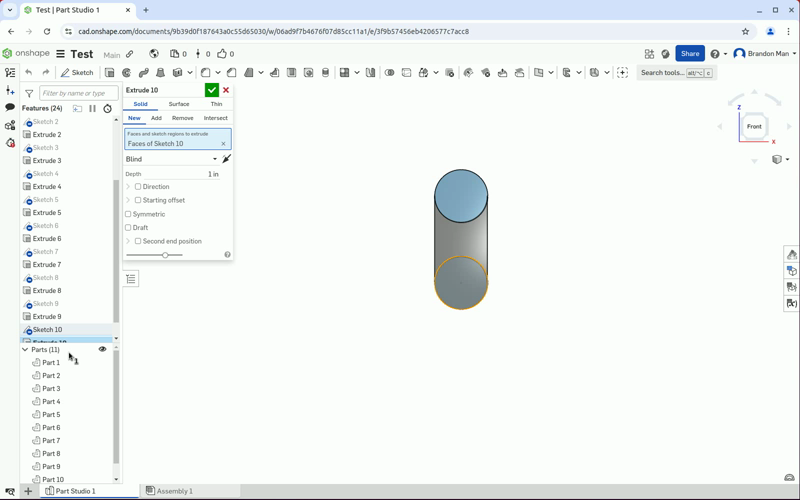
mouse_move(143, 106)
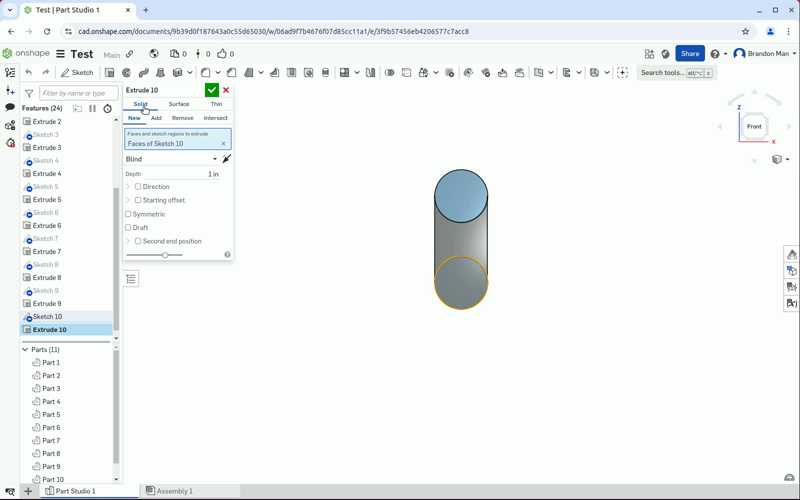
click(143, 106)
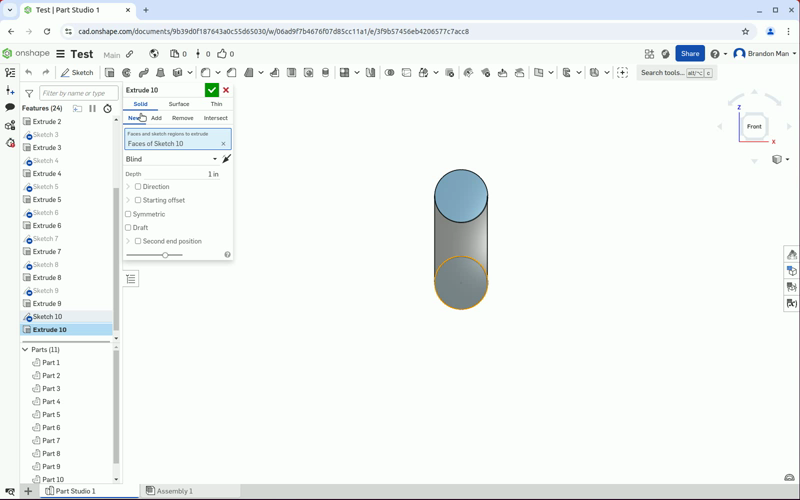
mouse_move(137, 120)
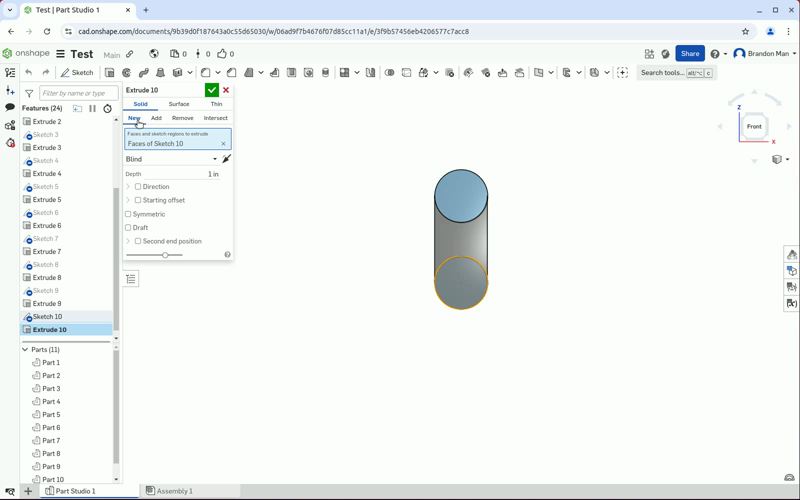
click(137, 120)
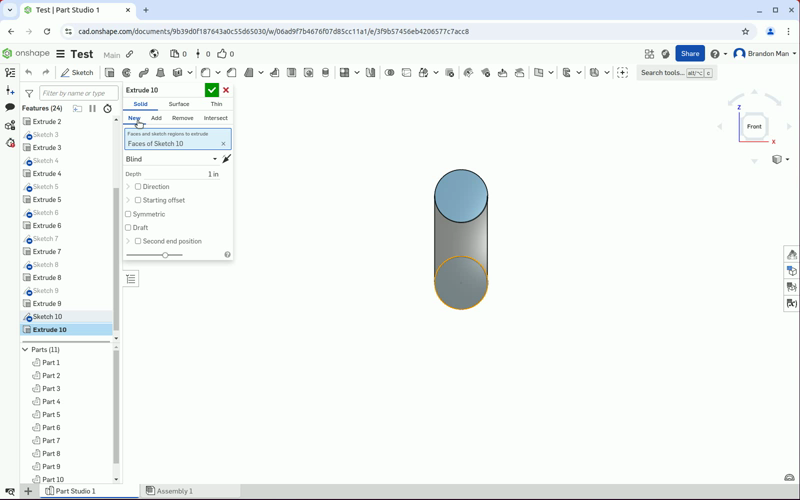
key(tab, 4)
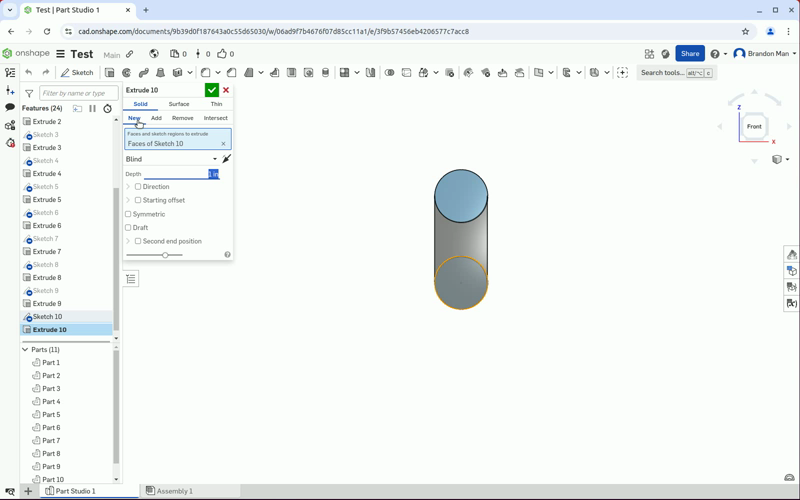
text(-8.906)
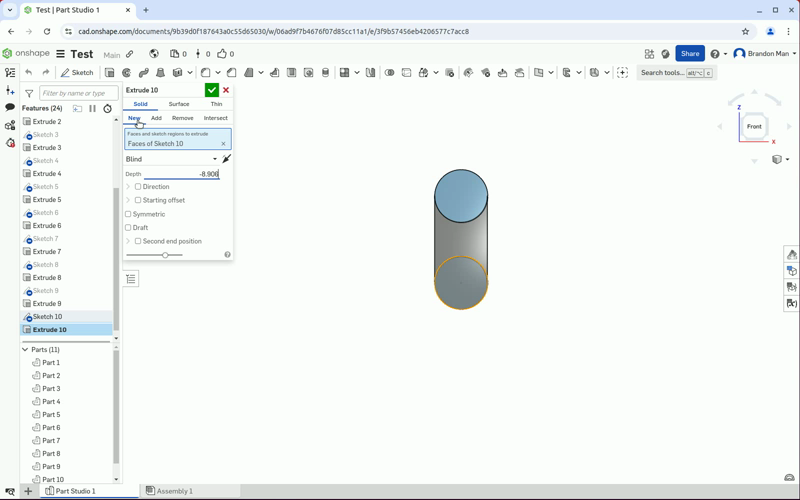
key(enter)
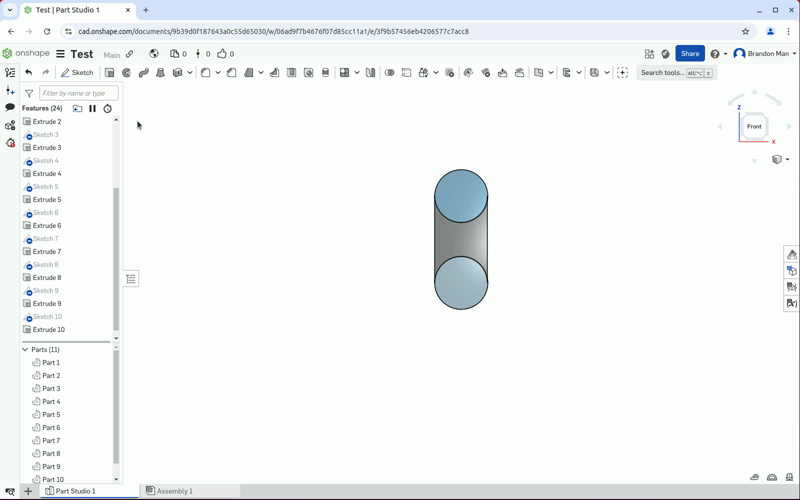
key(shift+h)
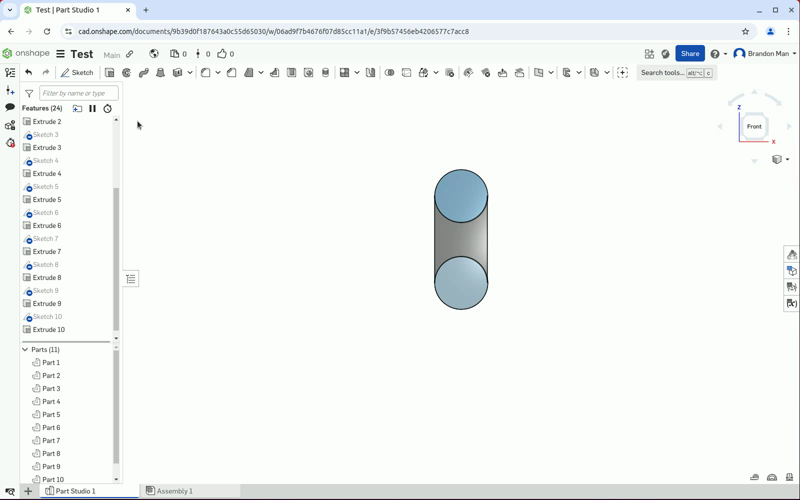
key(shift+h)
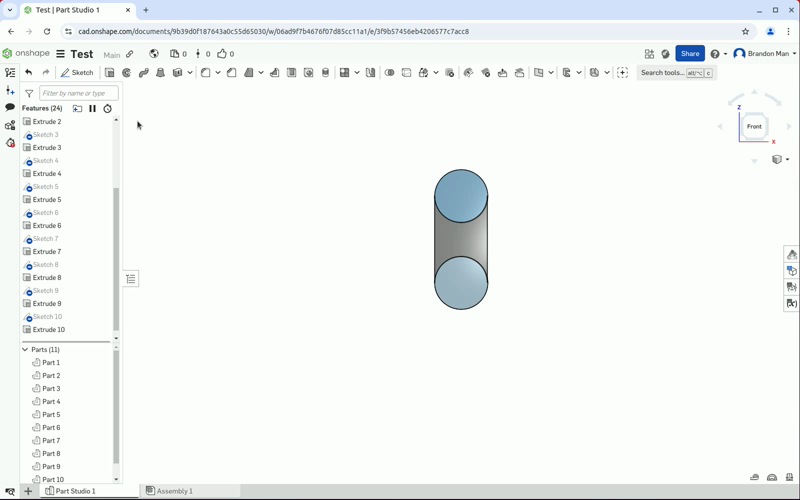
key(shift+7)
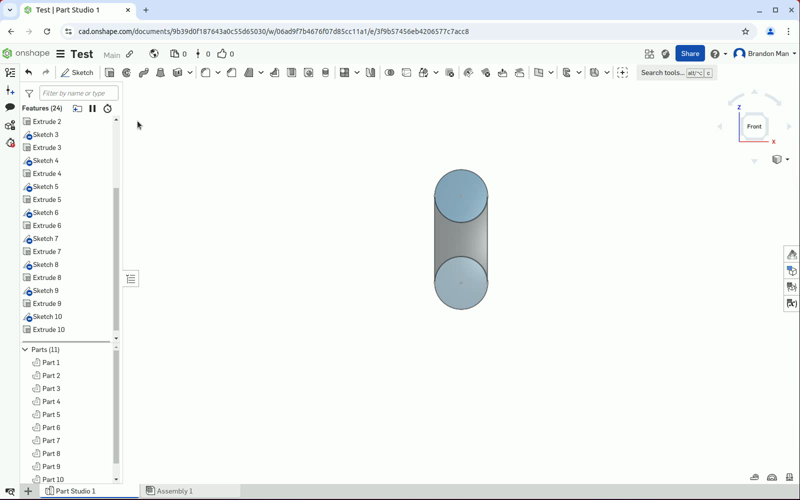
key(left, 2)
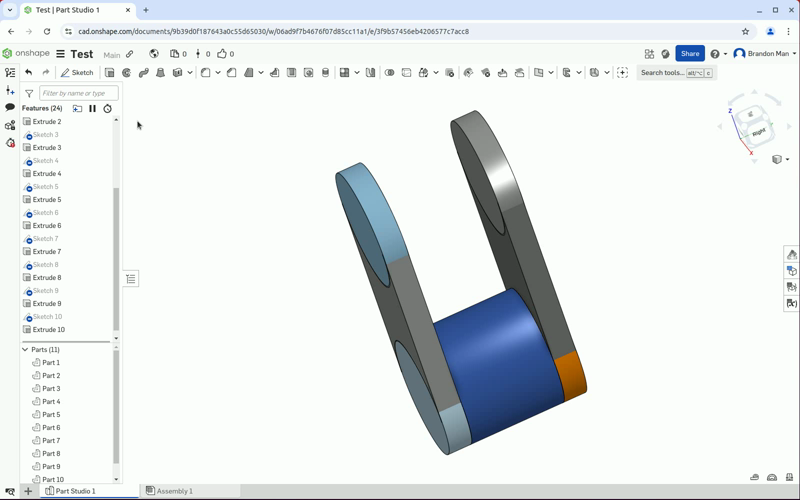
key(down, 2)
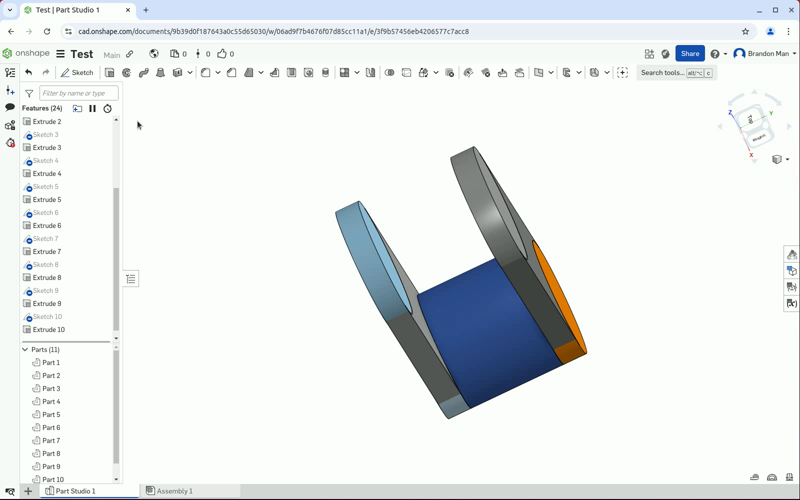
key(up, 2)
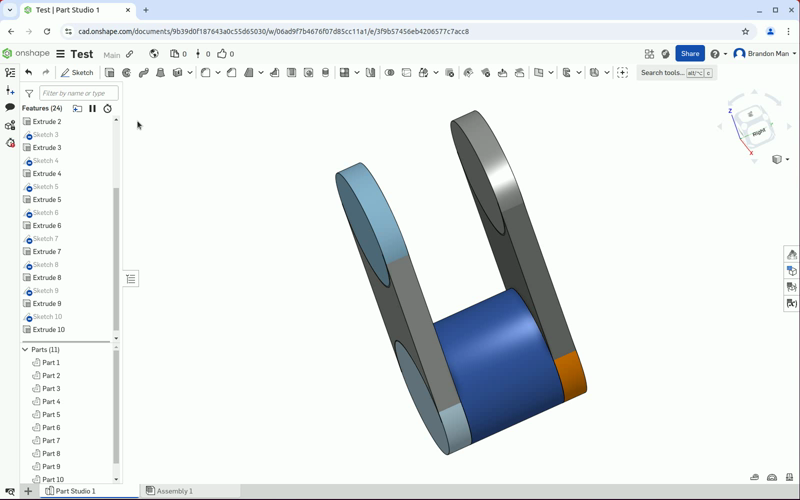
key(right, 2)
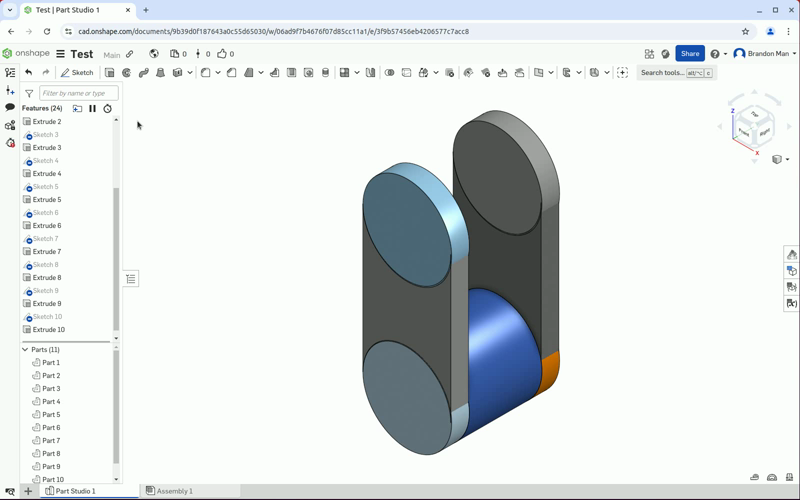
mouse_move(69, 85)
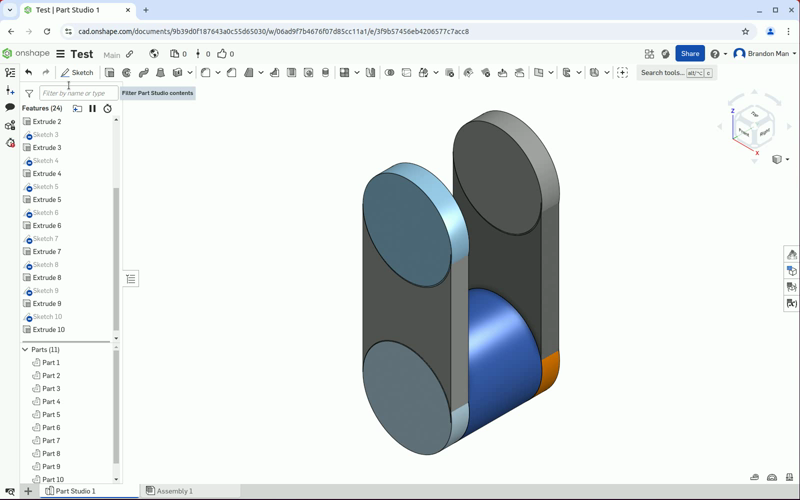
click(69, 85)